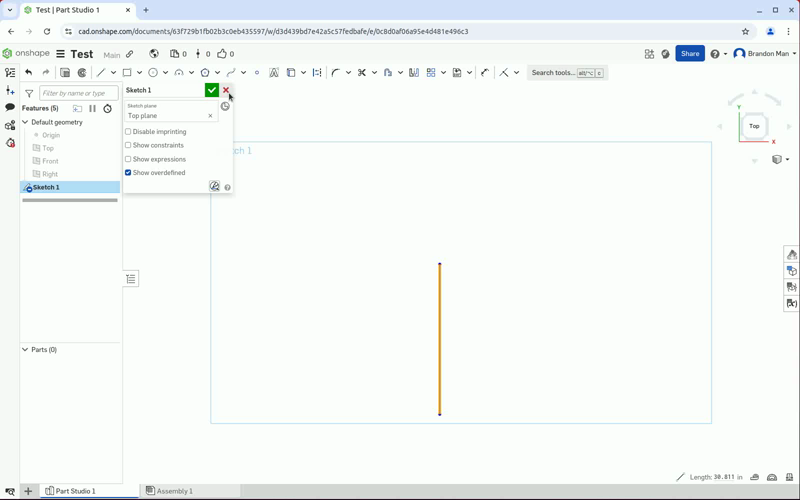
key(shift+h)
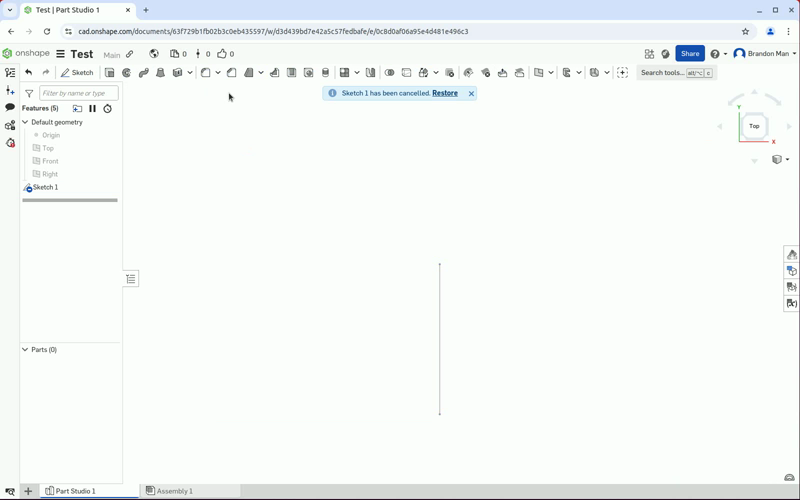
key(shift+s)
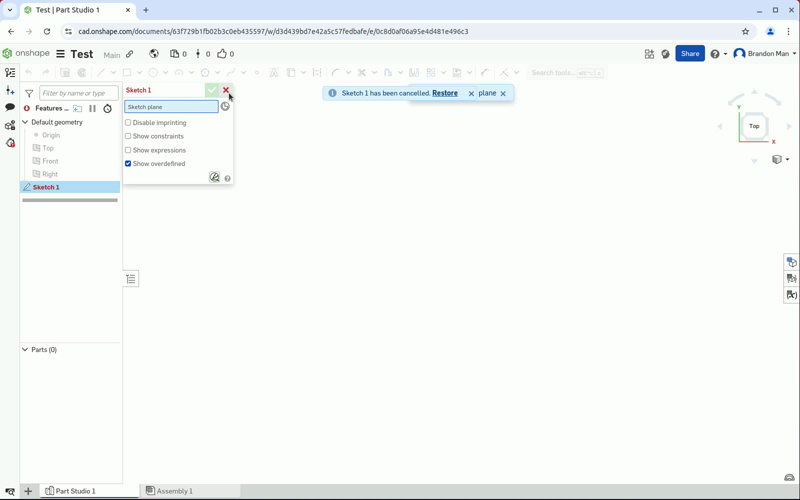
mouse_move(73, 150)
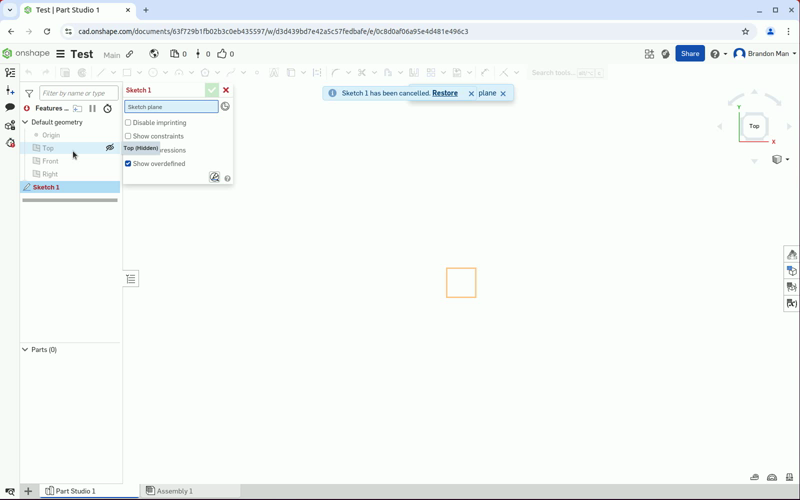
click(73, 150)
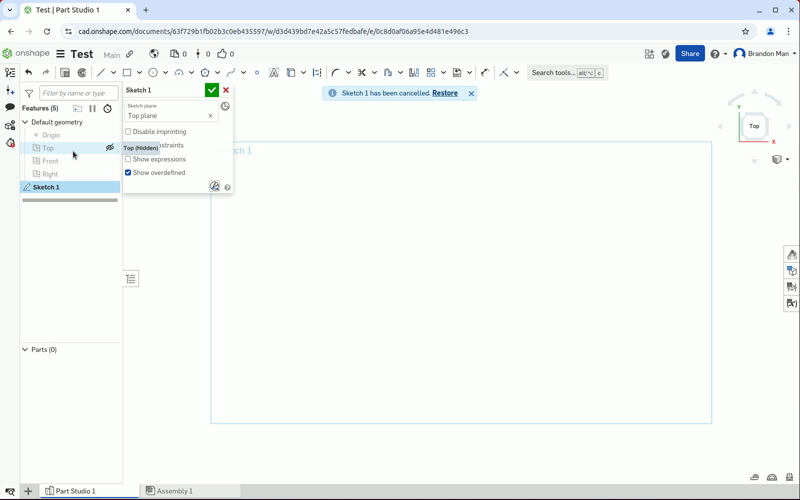
mouse_move(73, 352)
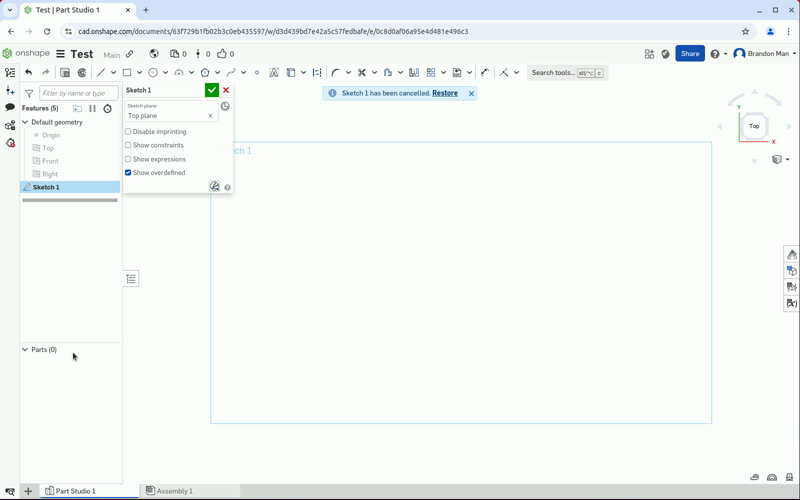
key(y)
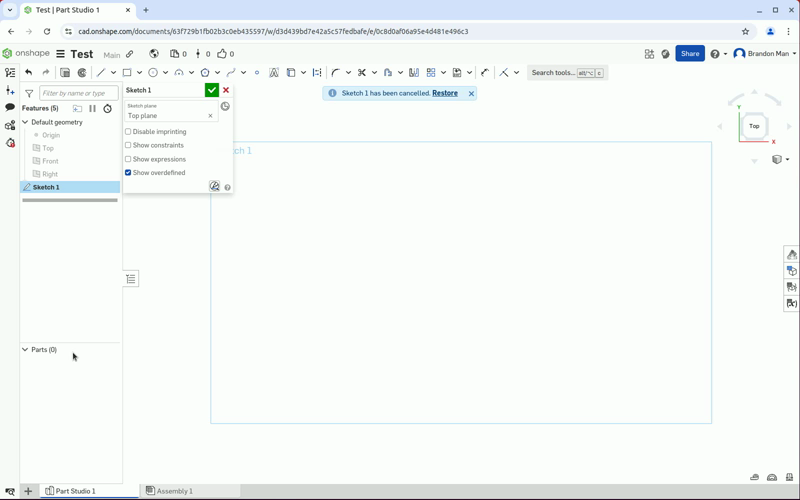
key(a)
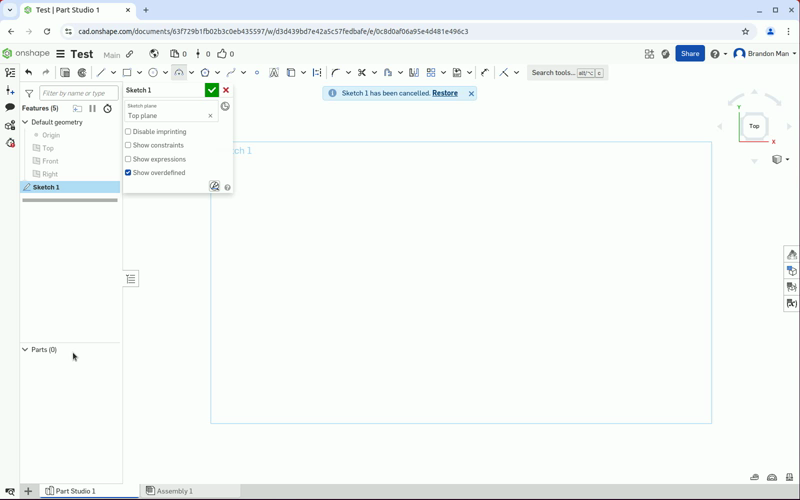
key_down(shift)
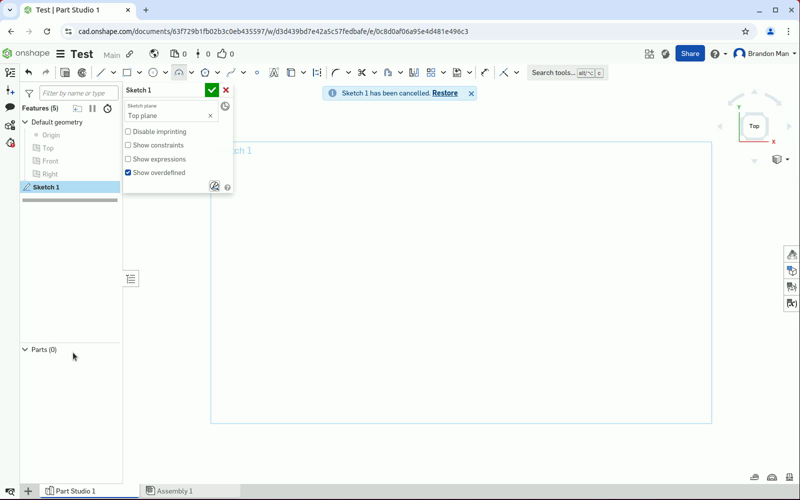
mouse_move(348, 276)
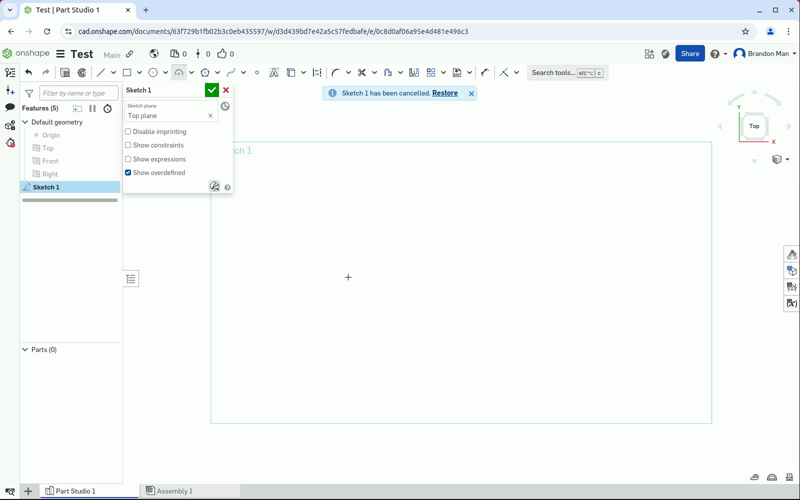
click(348, 276)
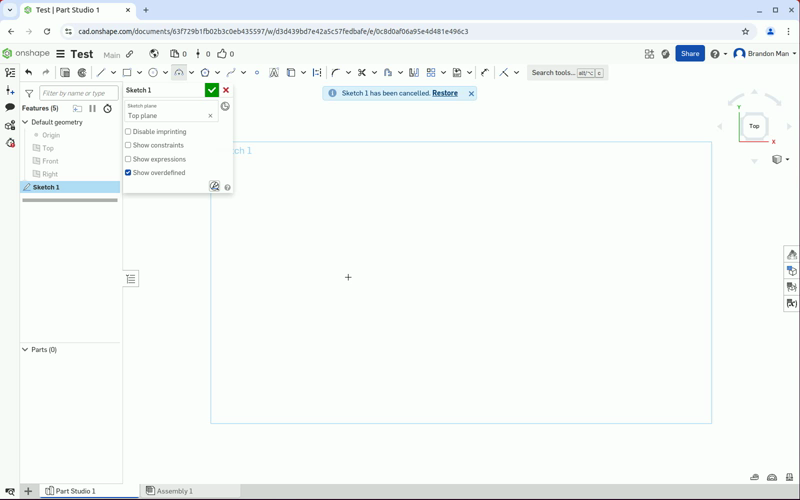
key_up(shift)
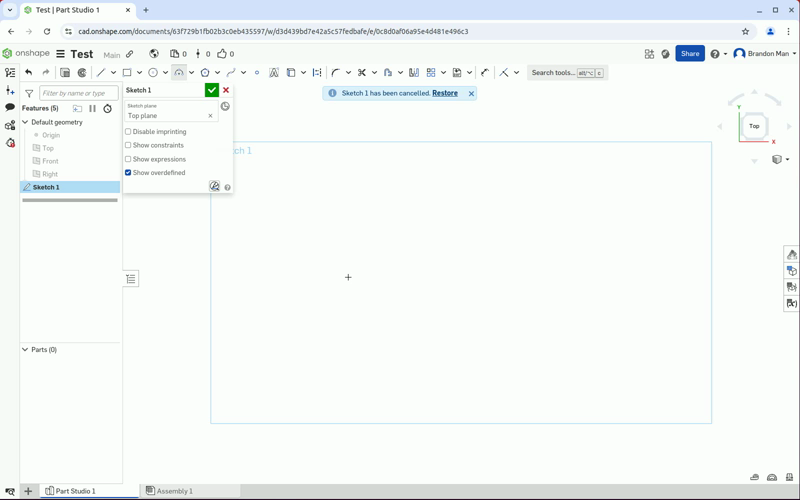
key_down(shift)
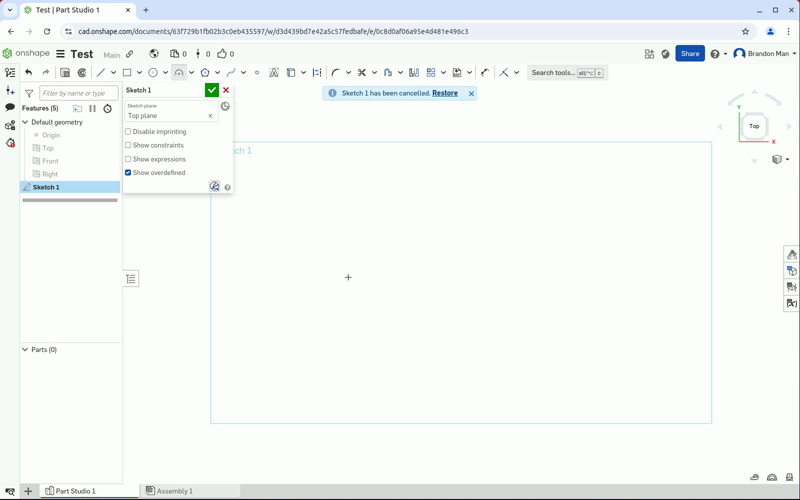
mouse_move(362, 336)
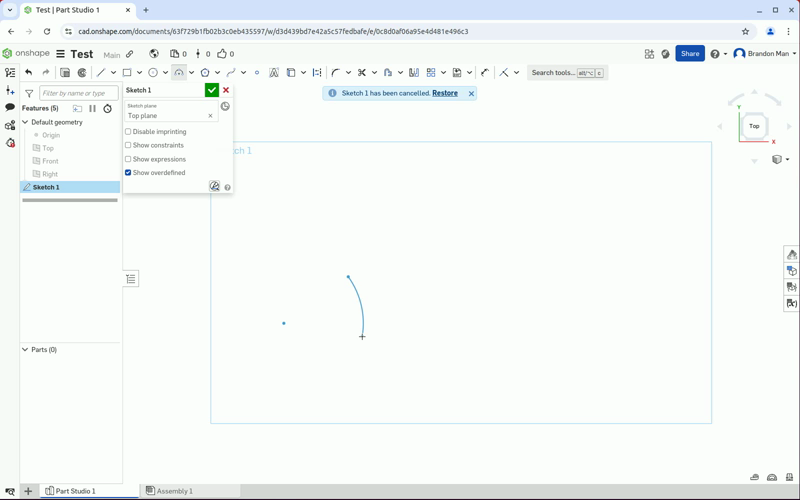
click(362, 336)
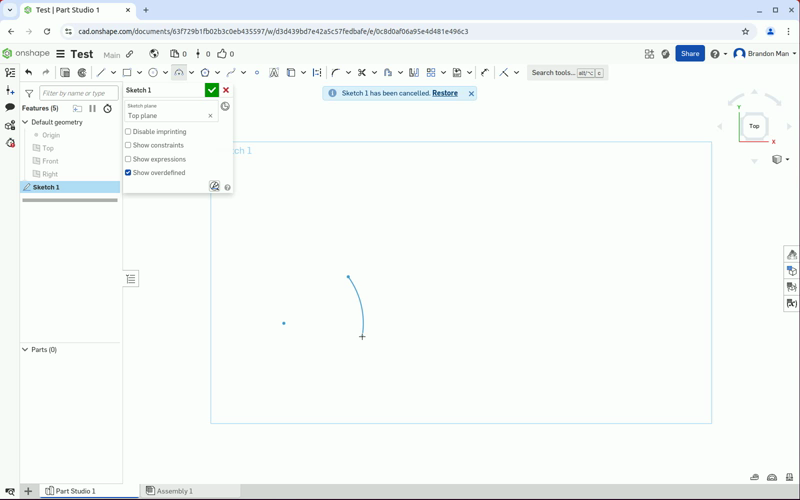
mouse_move(380, 300)
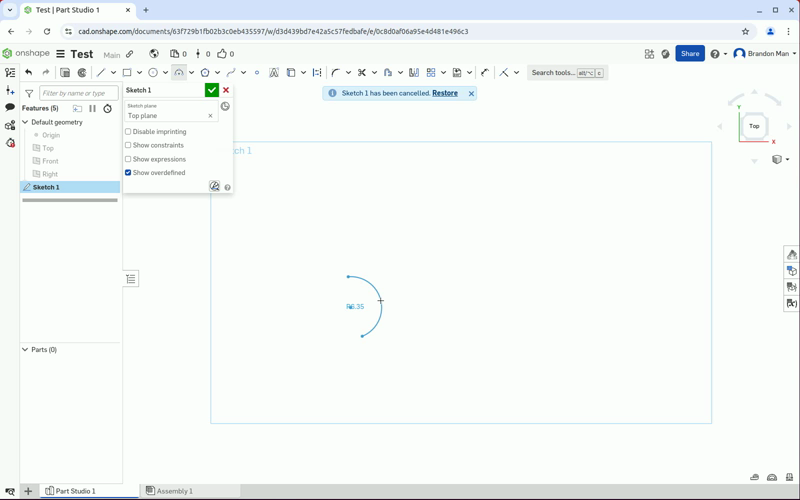
click(380, 300)
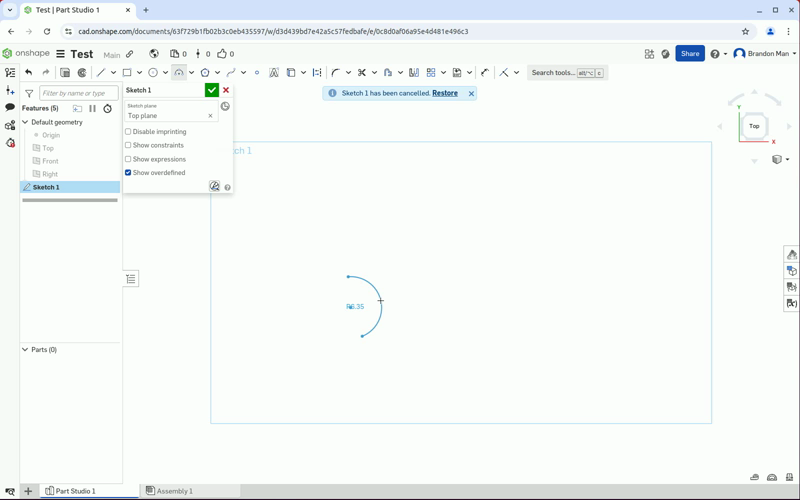
key_up(shift)
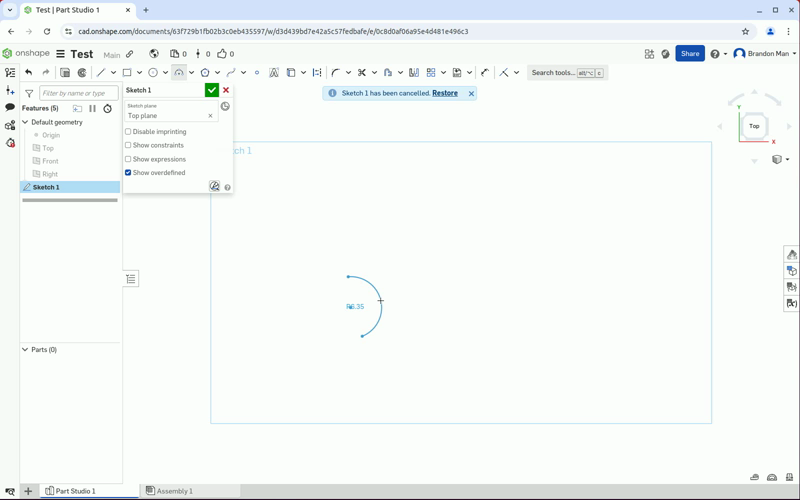
mouse_move(362, 336)
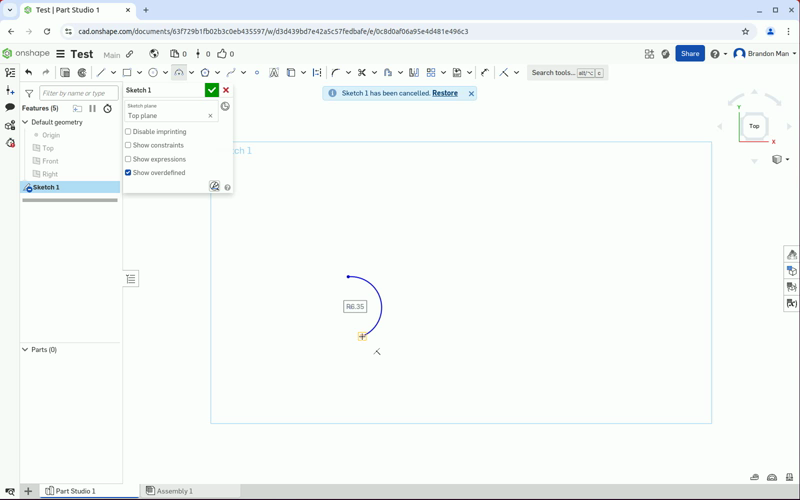
click(362, 336)
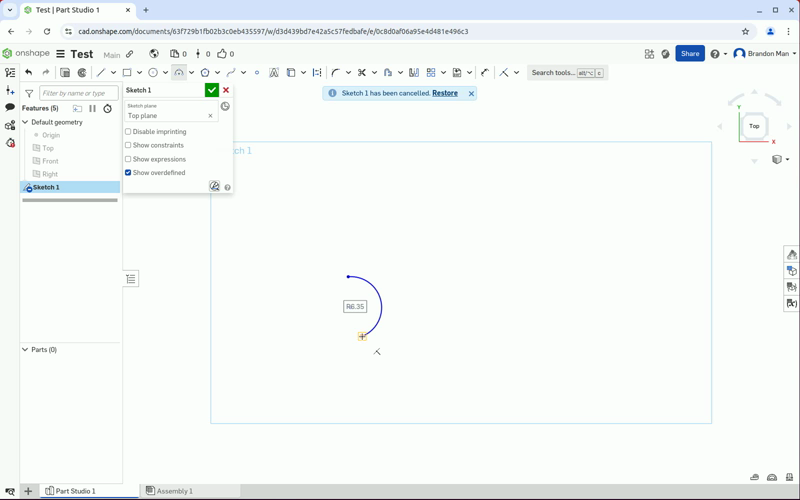
key_down(shift)
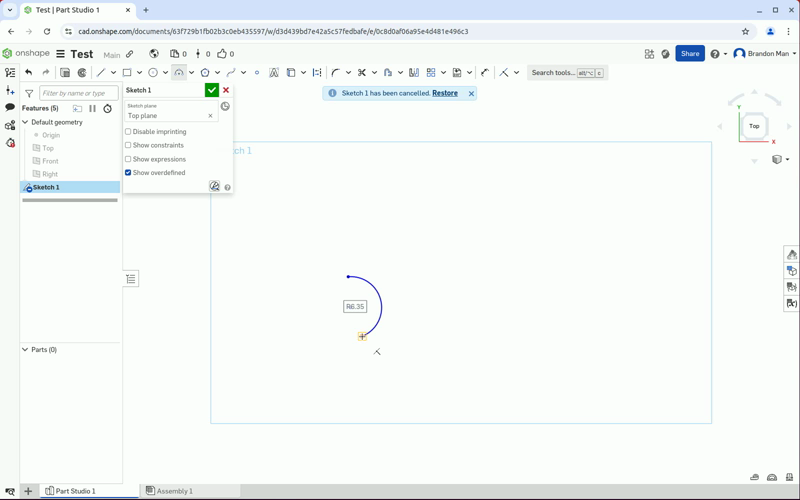
mouse_move(386, 366)
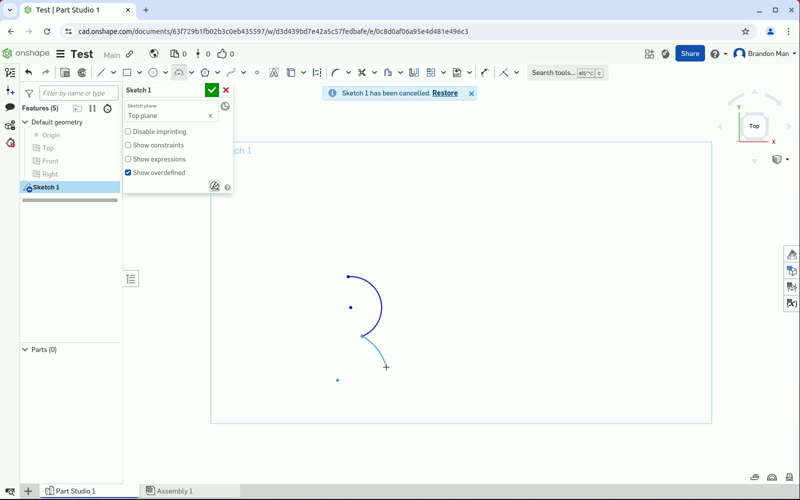
click(386, 366)
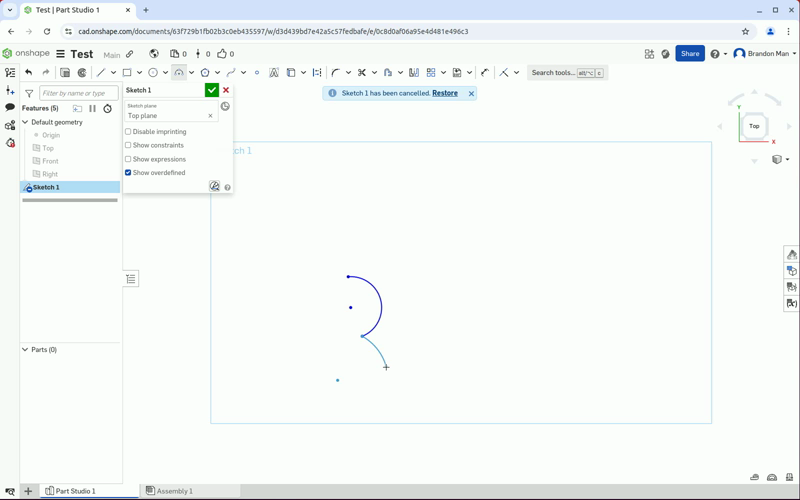
mouse_move(384, 343)
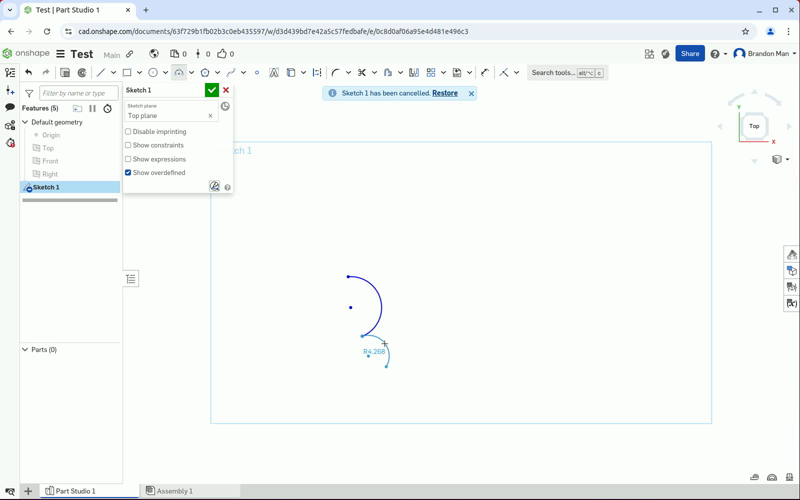
click(384, 343)
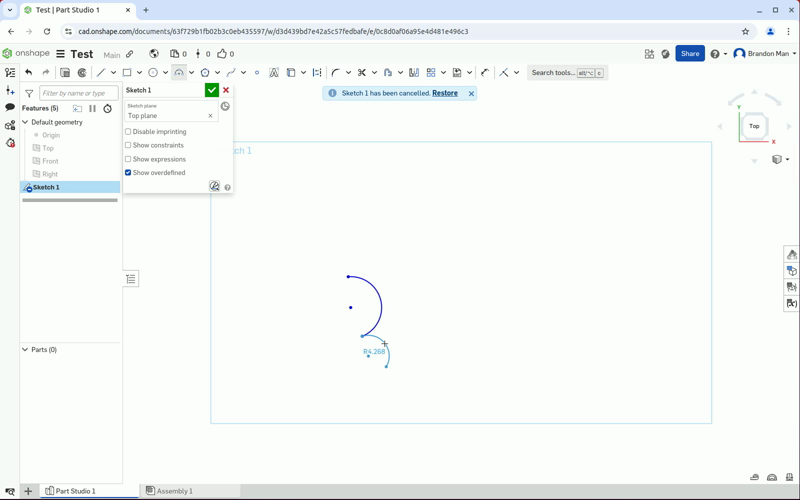
key_up(shift)
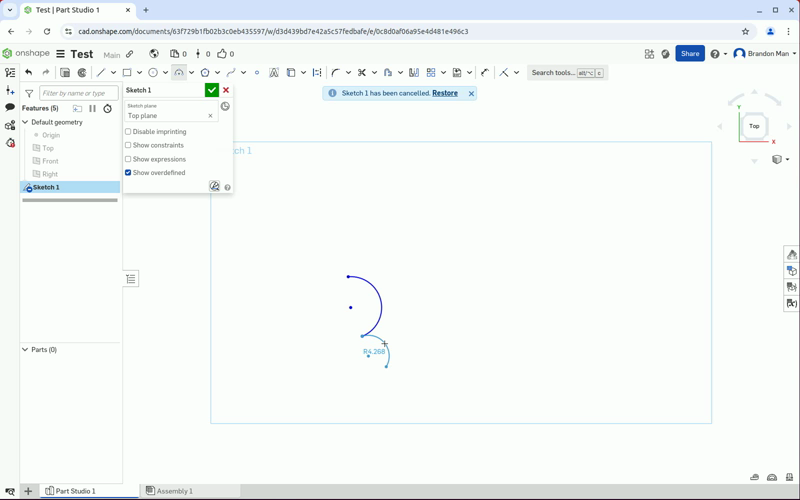
mouse_move(386, 366)
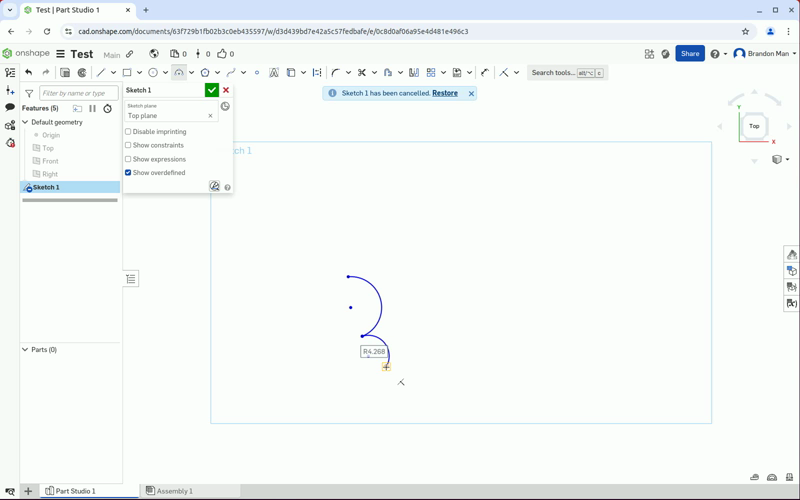
click(386, 366)
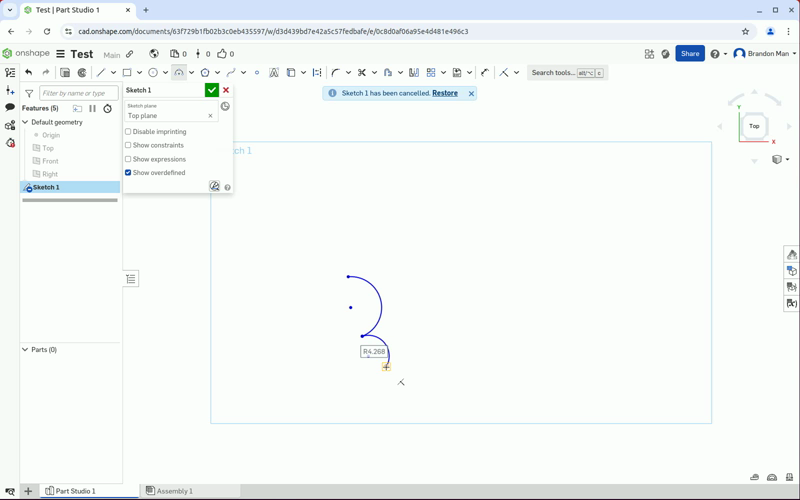
key_down(shift)
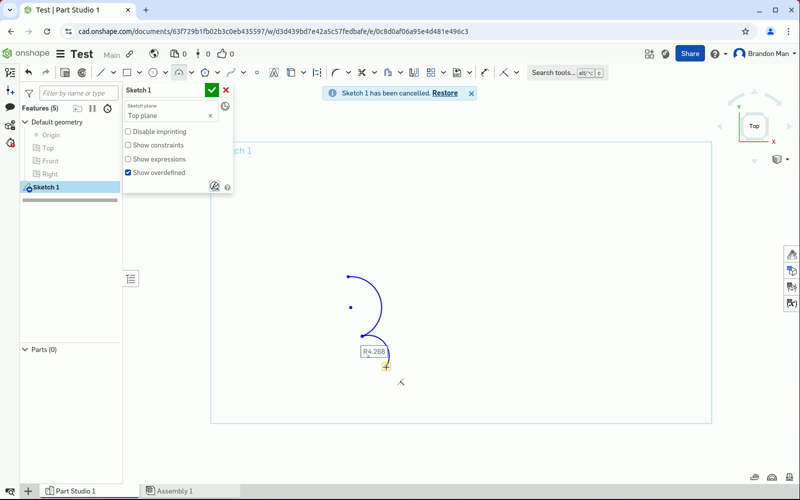
mouse_move(440, 392)
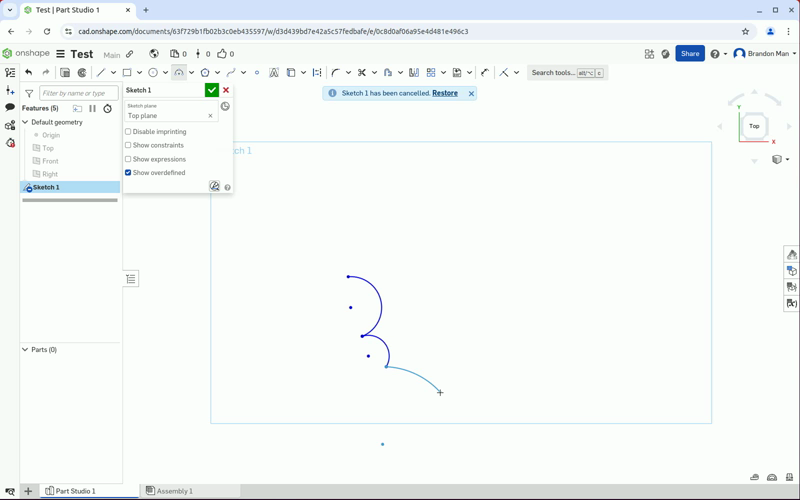
click(440, 392)
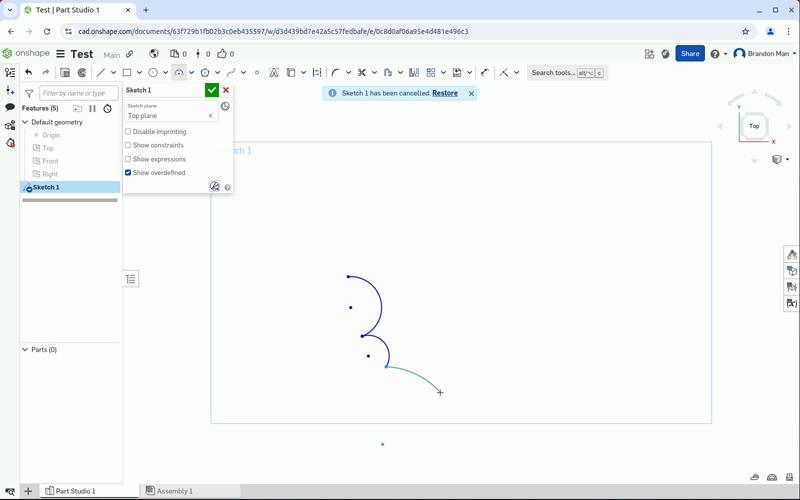
mouse_move(424, 355)
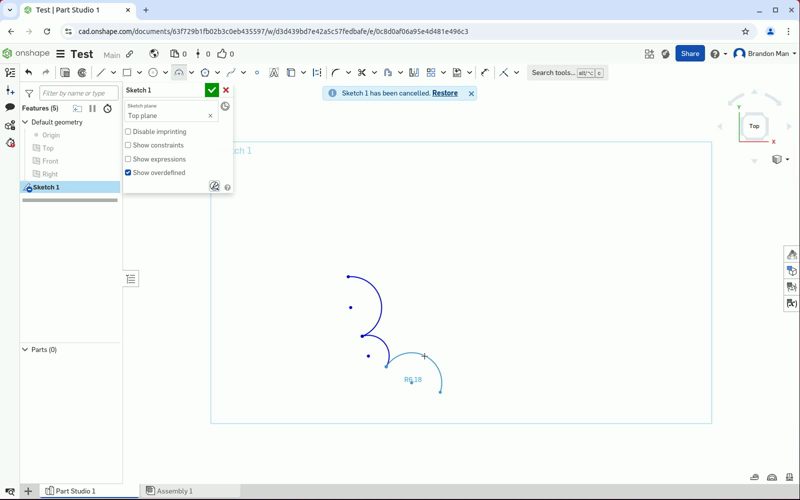
click(424, 355)
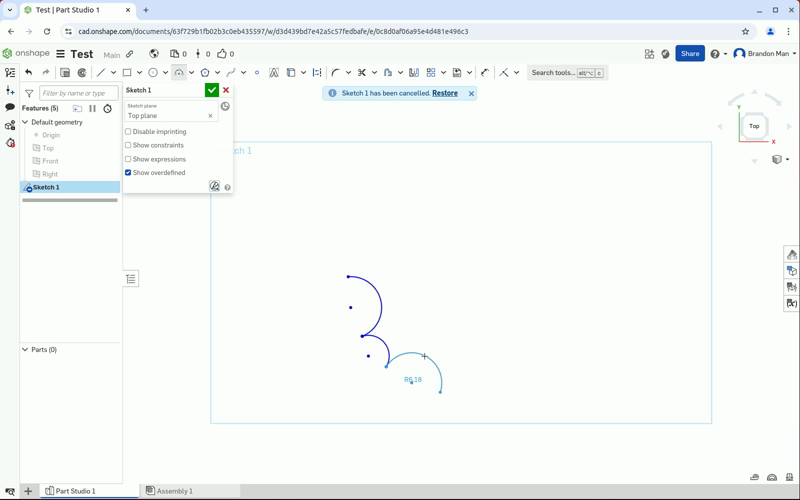
key_up(shift)
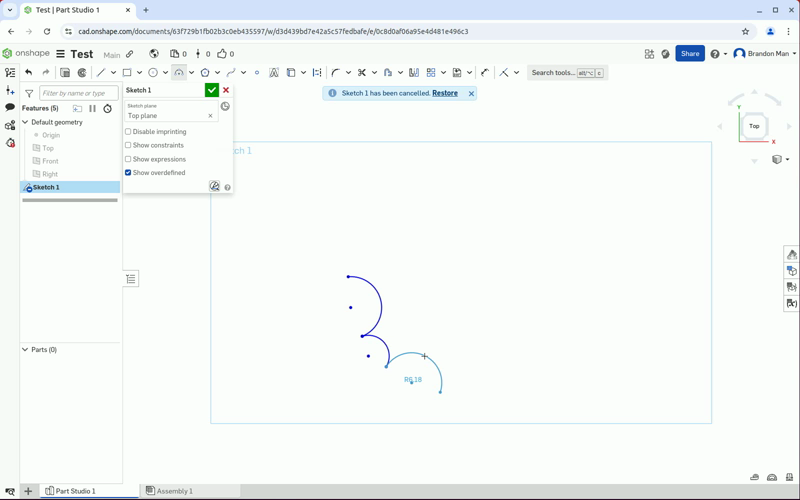
mouse_move(440, 392)
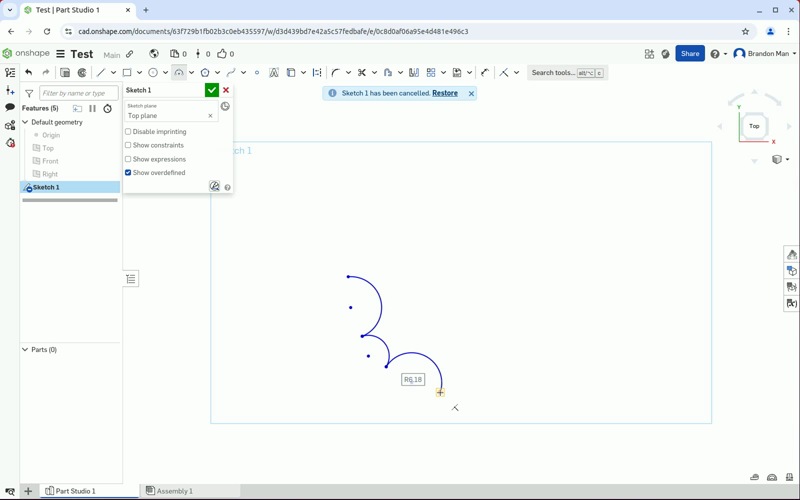
click(440, 392)
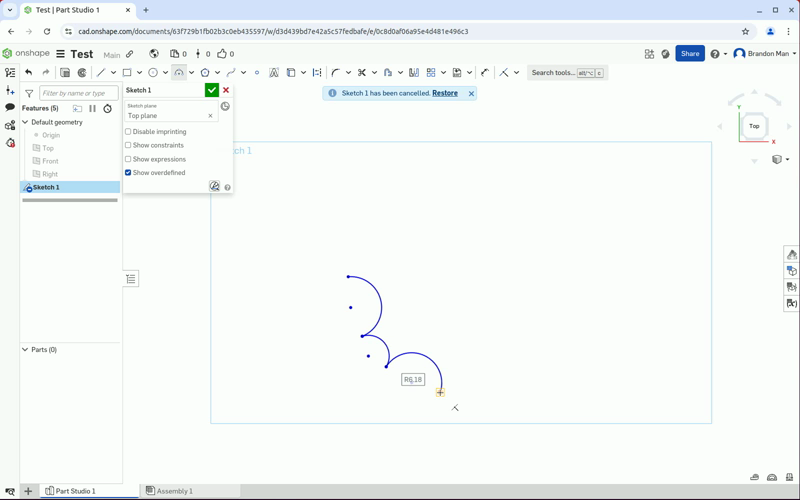
key_down(shift)
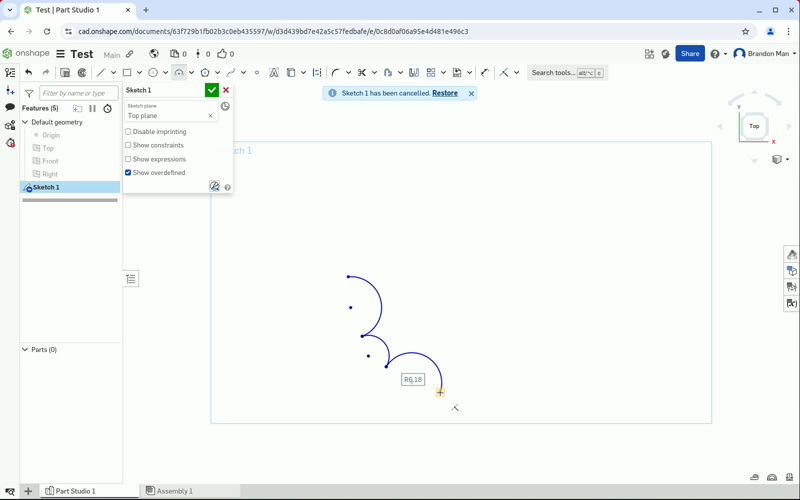
mouse_move(480, 392)
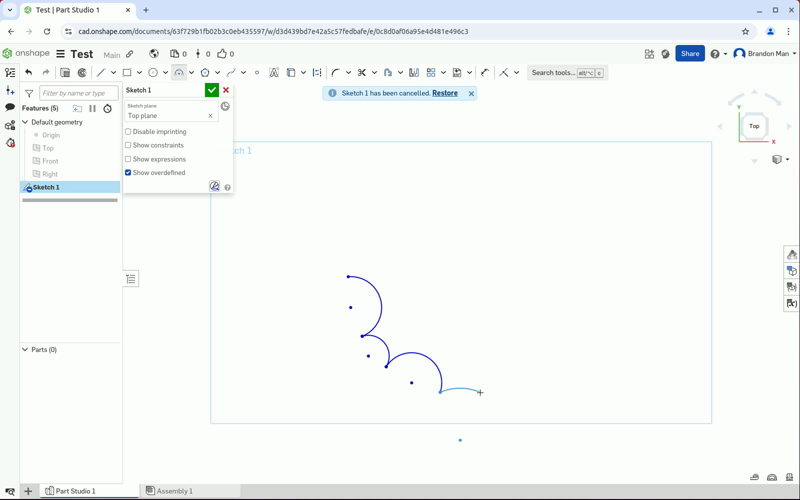
click(480, 392)
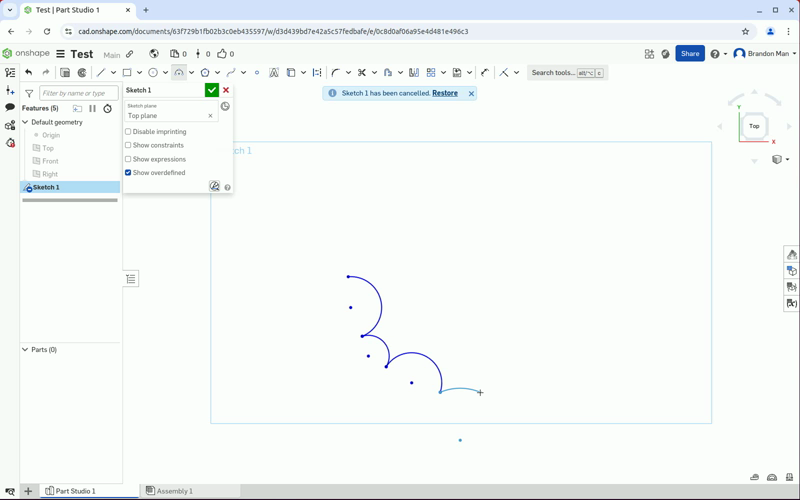
mouse_move(460, 378)
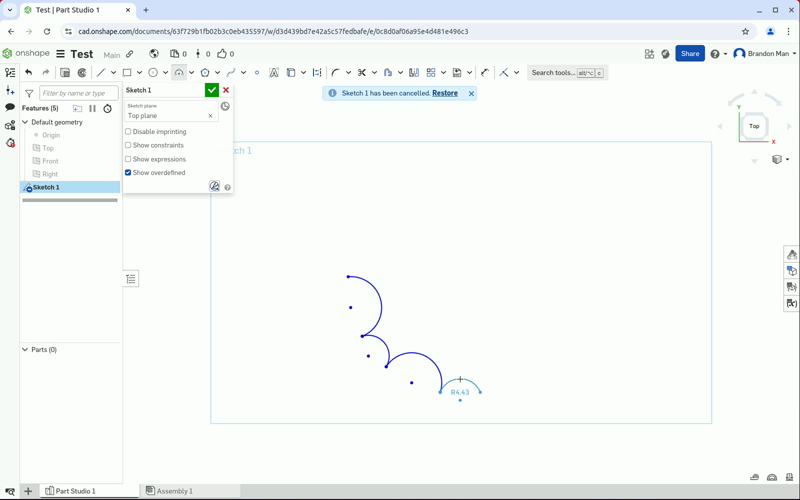
click(460, 378)
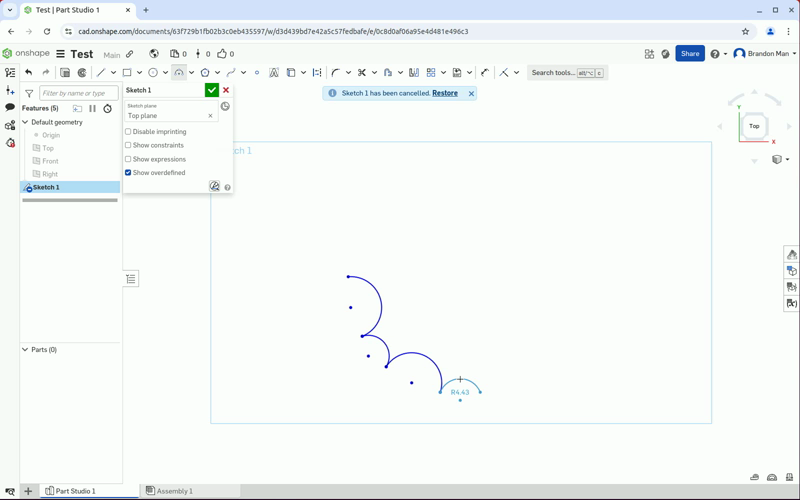
key_up(shift)
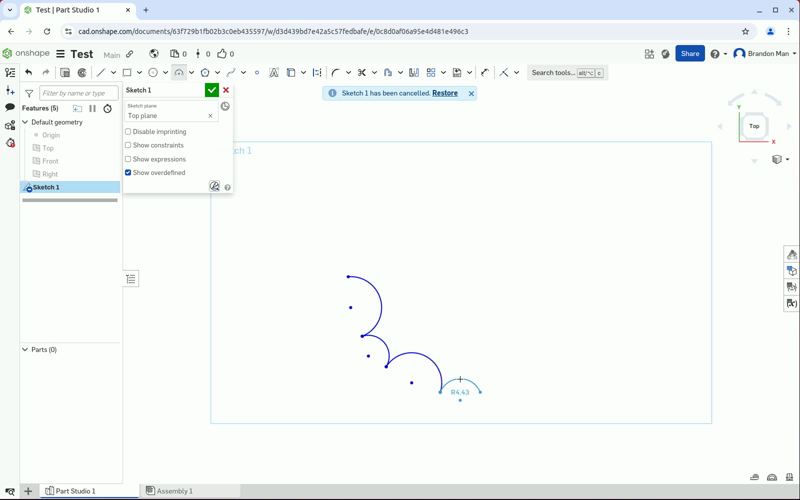
mouse_move(480, 392)
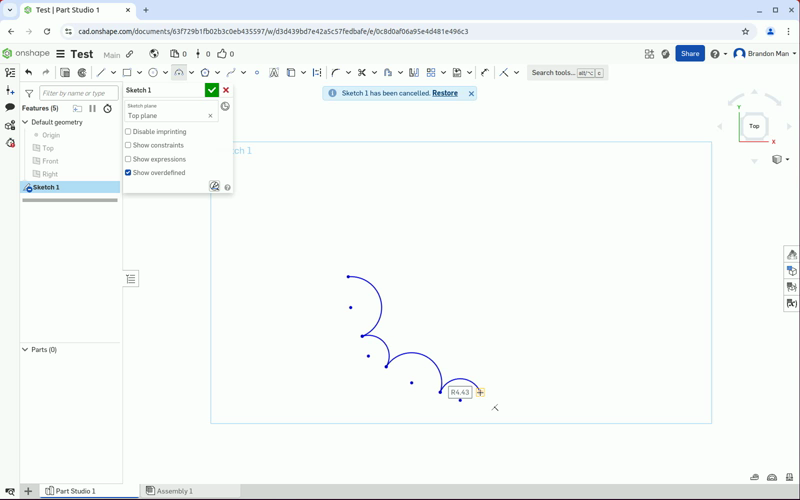
click(480, 392)
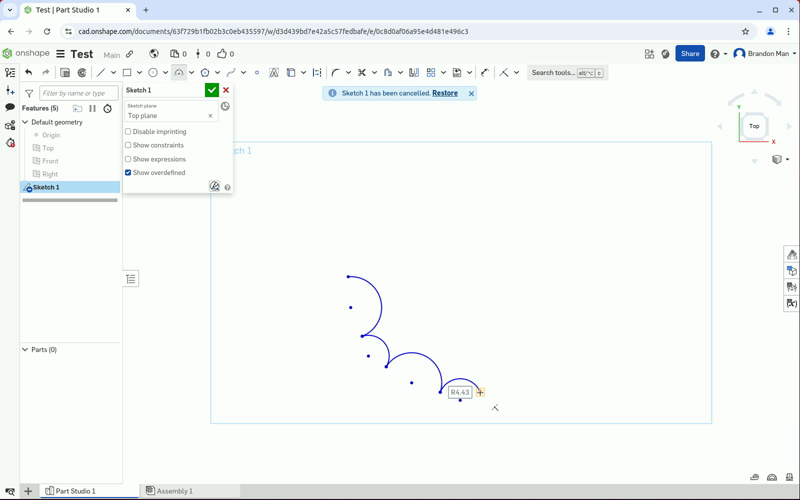
key_down(shift)
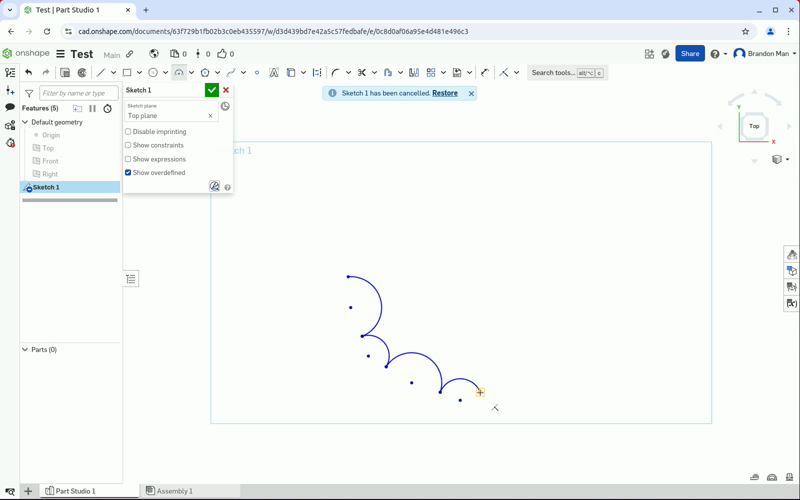
mouse_move(534, 366)
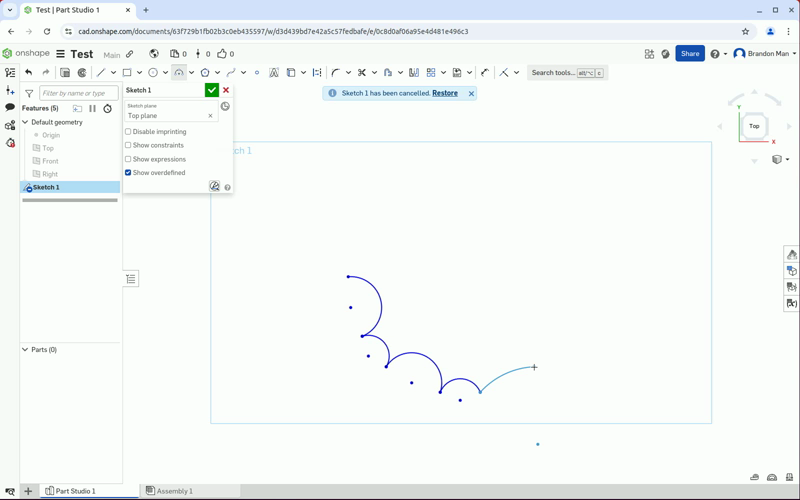
click(534, 366)
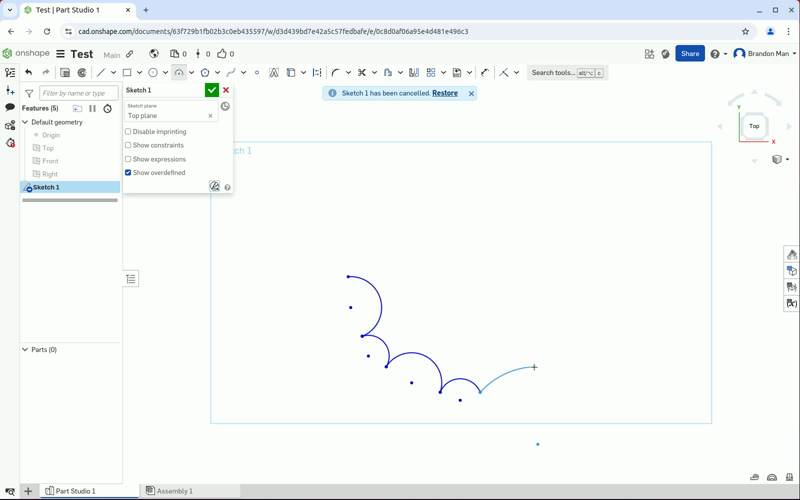
mouse_move(495, 355)
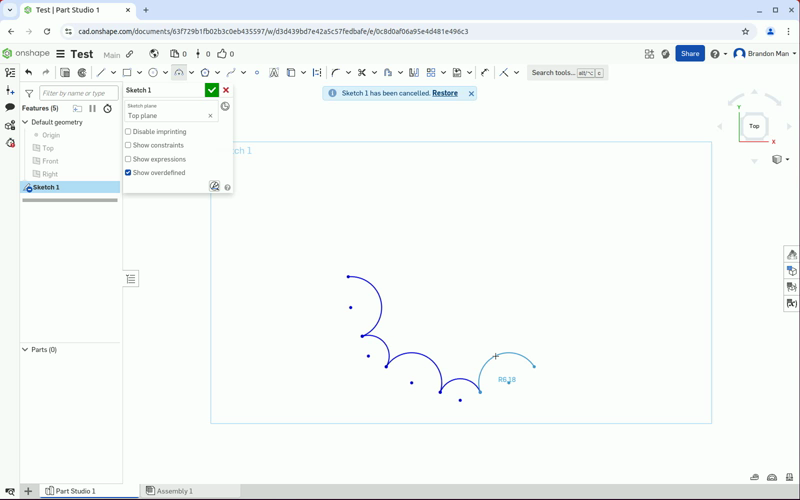
click(495, 355)
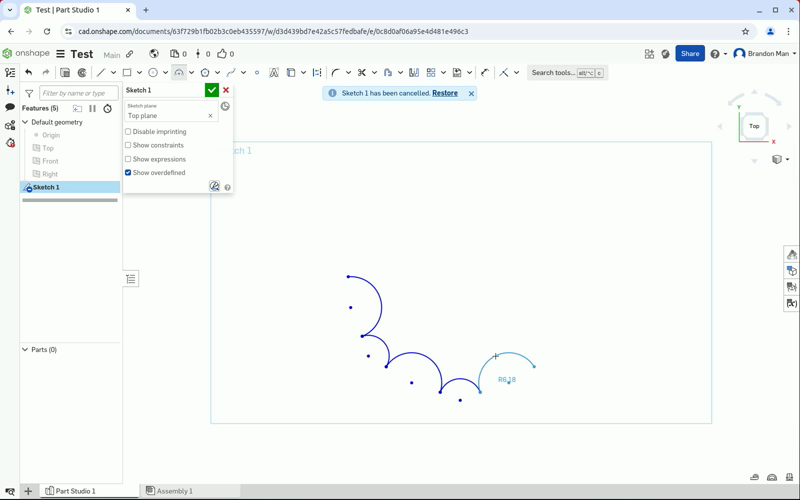
key_up(shift)
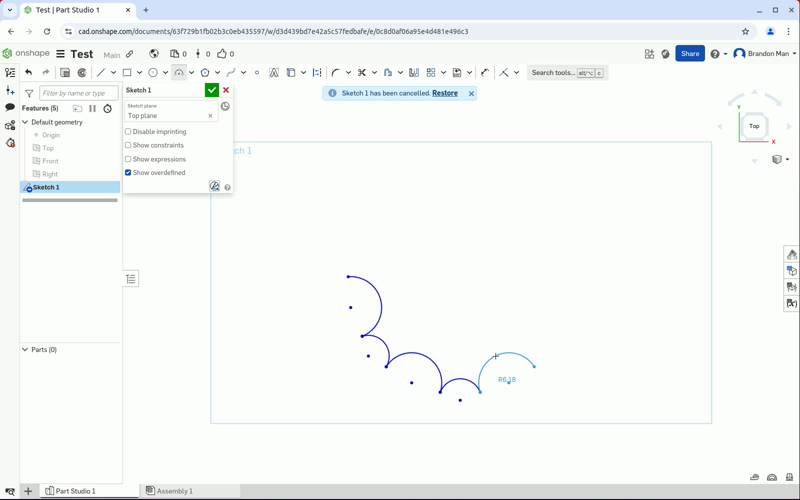
mouse_move(534, 366)
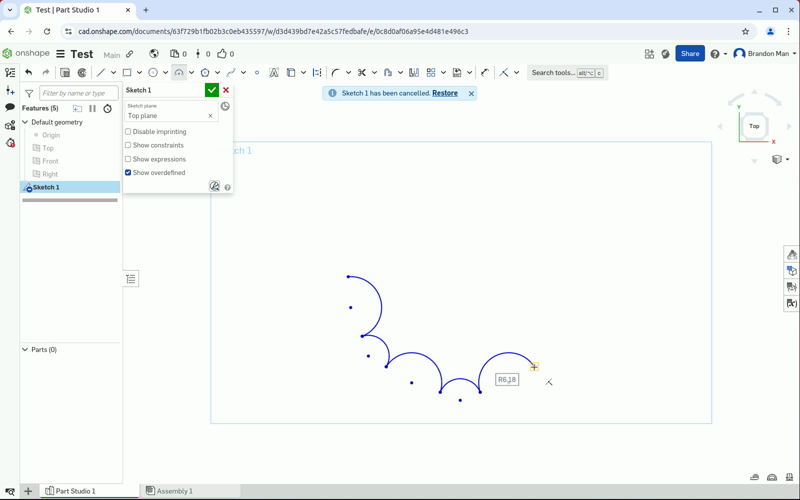
click(534, 366)
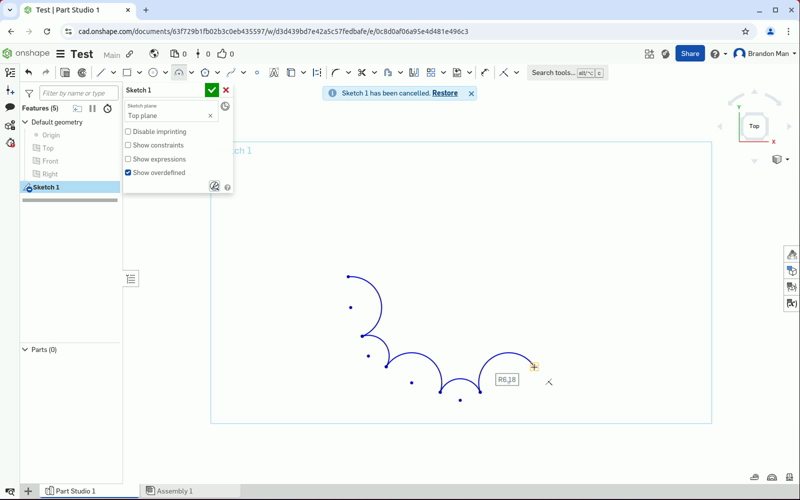
key_down(shift)
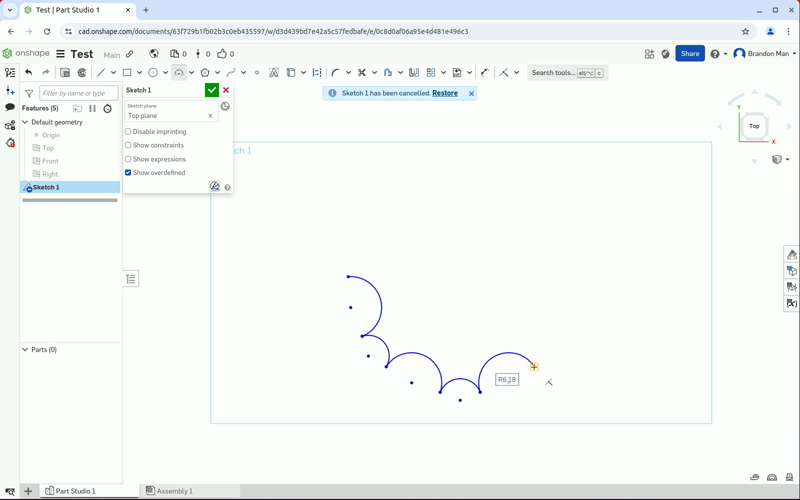
mouse_move(558, 336)
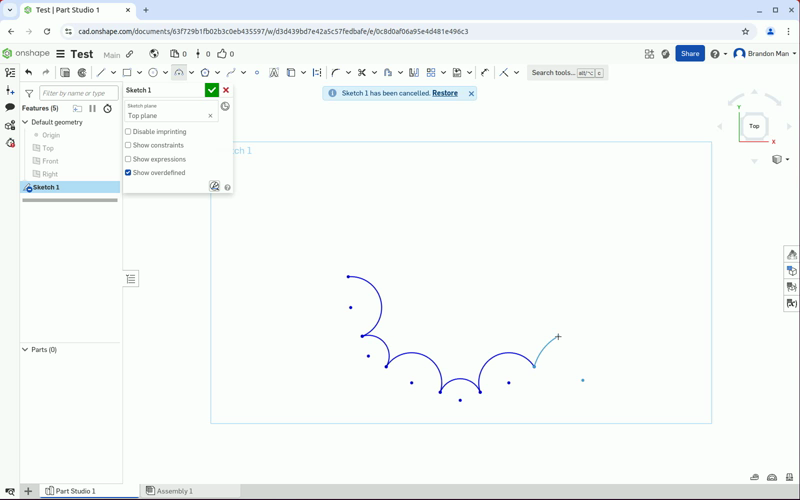
click(558, 336)
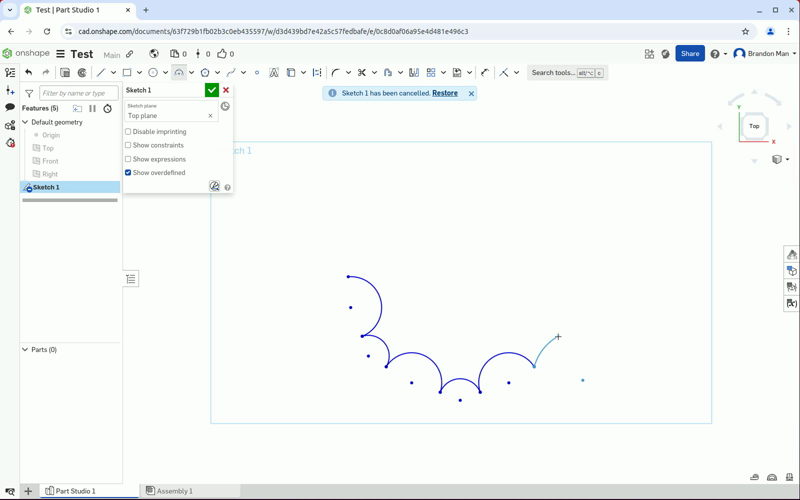
mouse_move(535, 343)
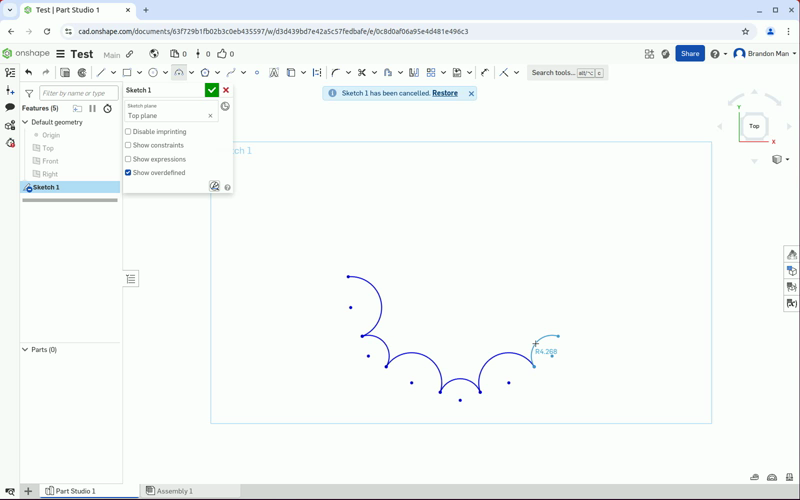
click(535, 343)
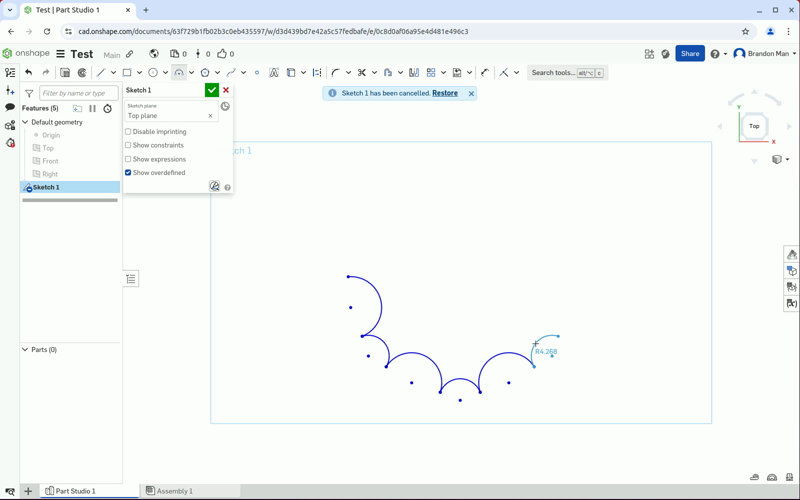
key_up(shift)
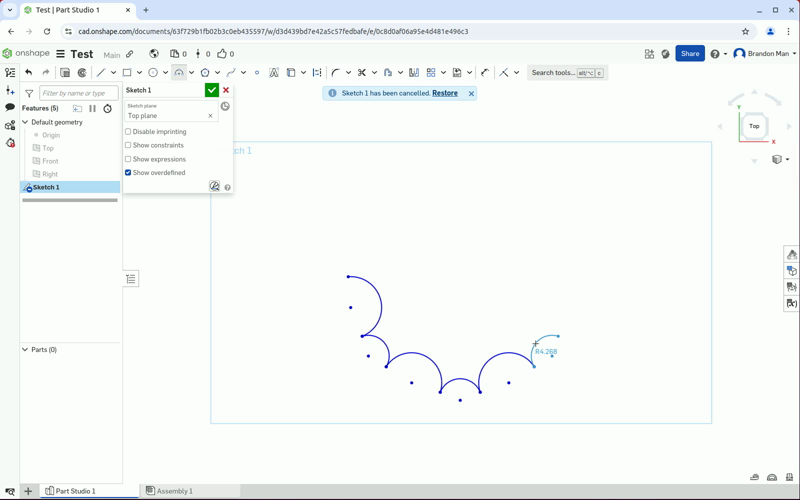
mouse_move(558, 336)
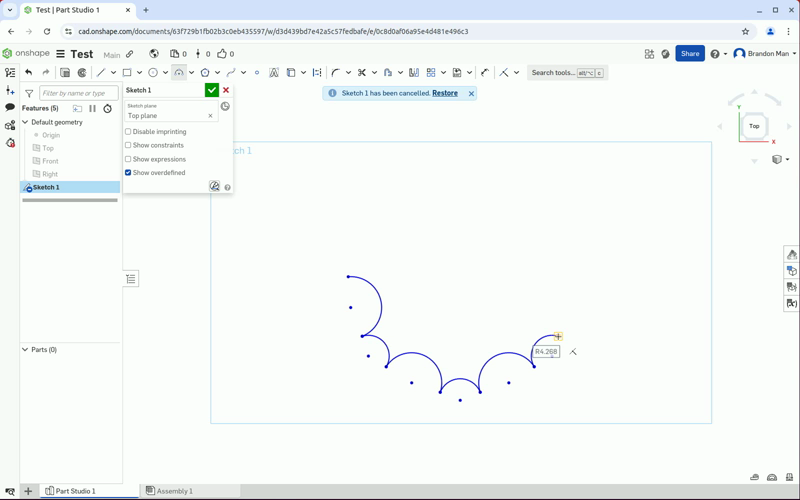
click(558, 336)
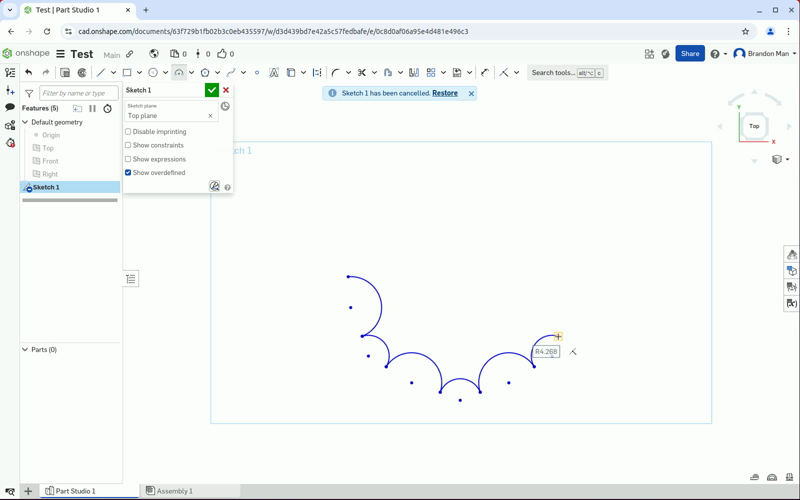
key_down(shift)
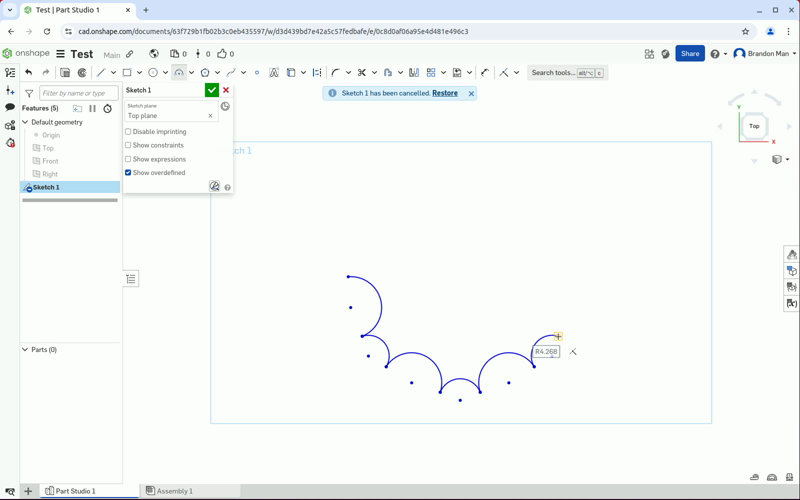
mouse_move(572, 276)
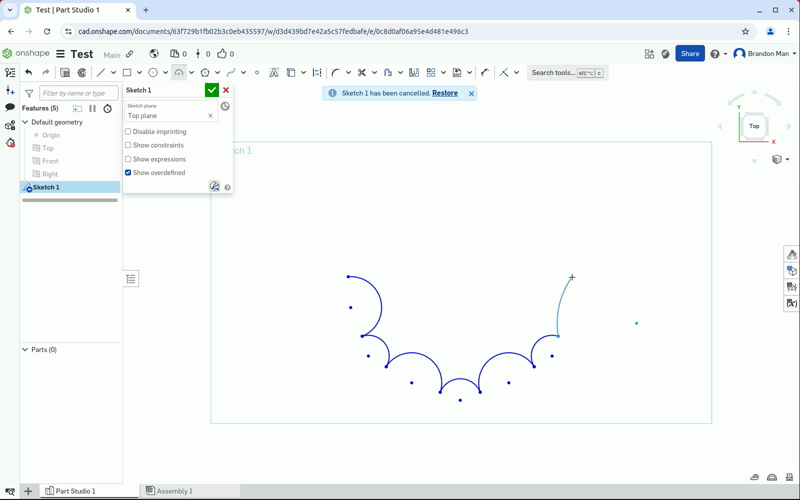
click(572, 276)
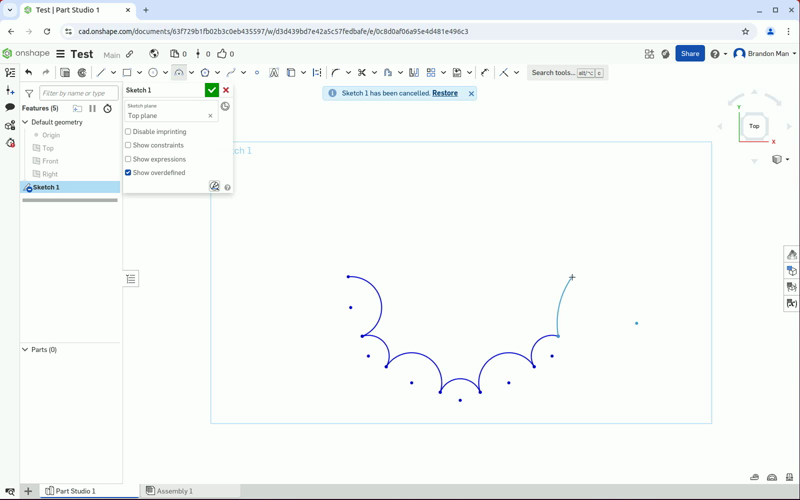
mouse_move(539, 300)
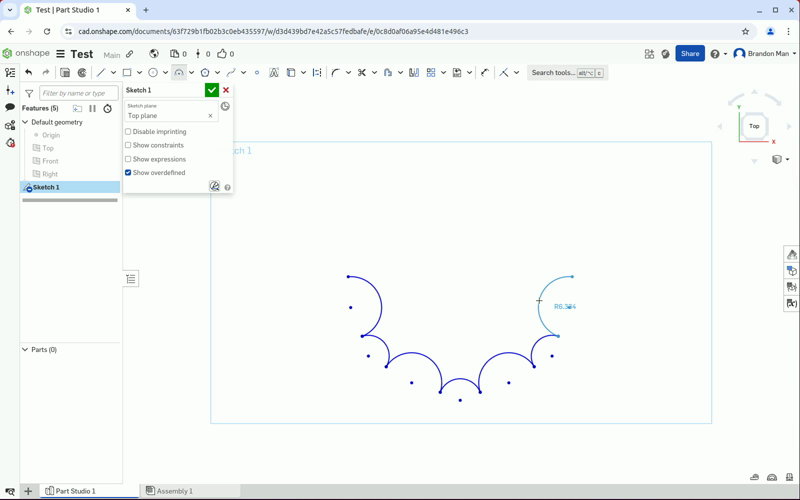
click(539, 300)
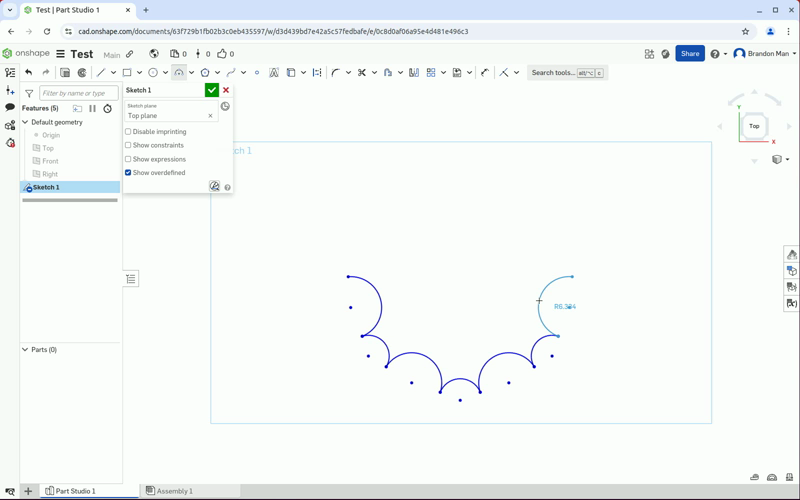
key_up(shift)
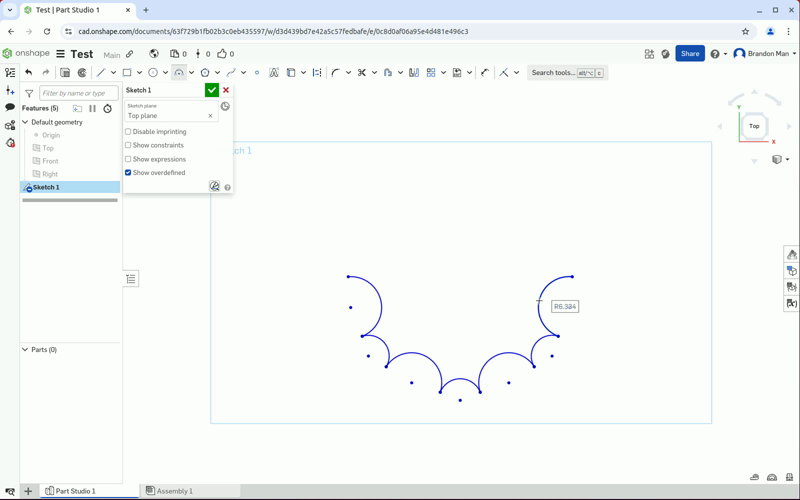
mouse_move(572, 276)
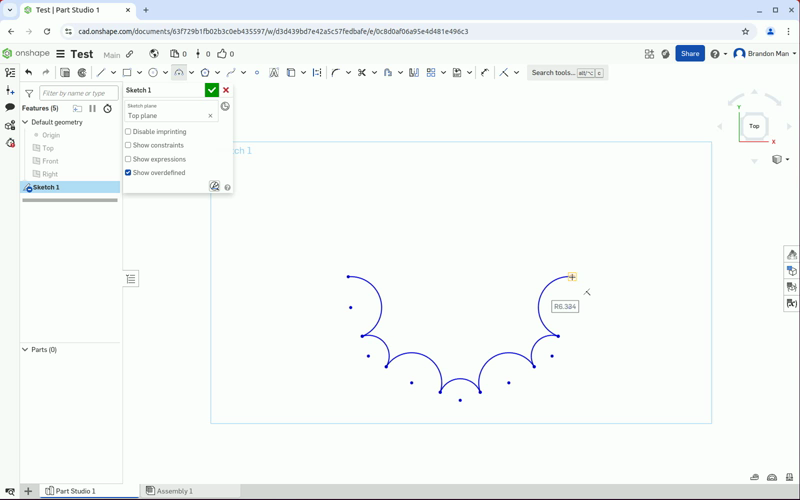
click(572, 276)
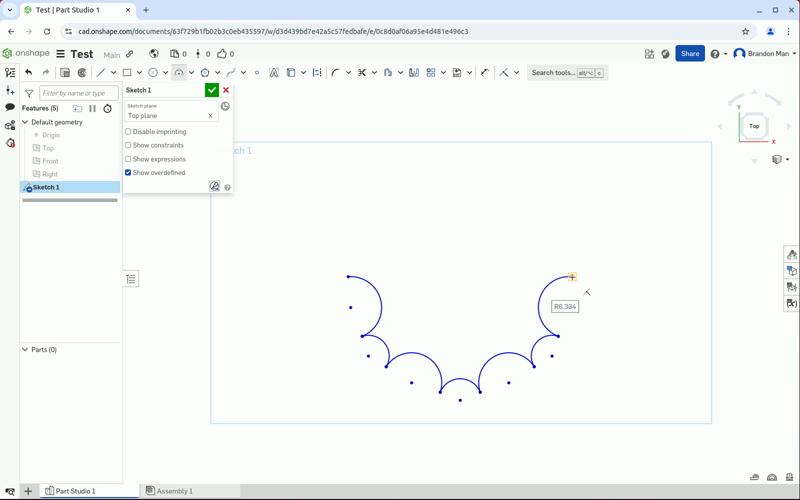
key_down(shift)
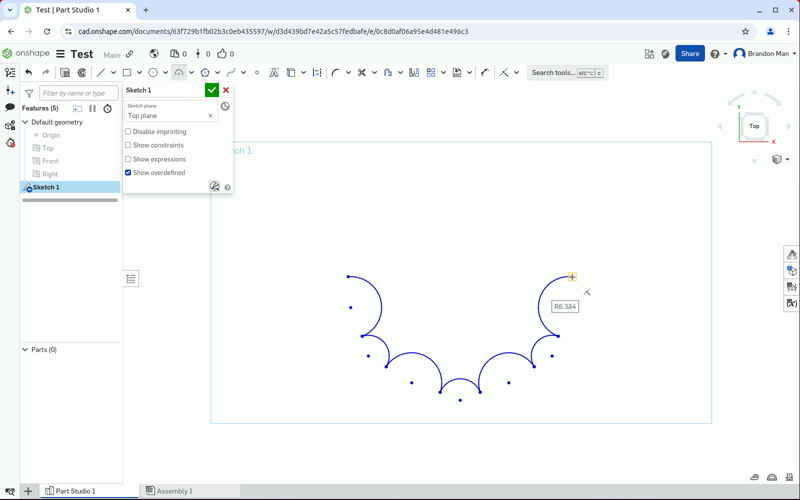
mouse_move(562, 239)
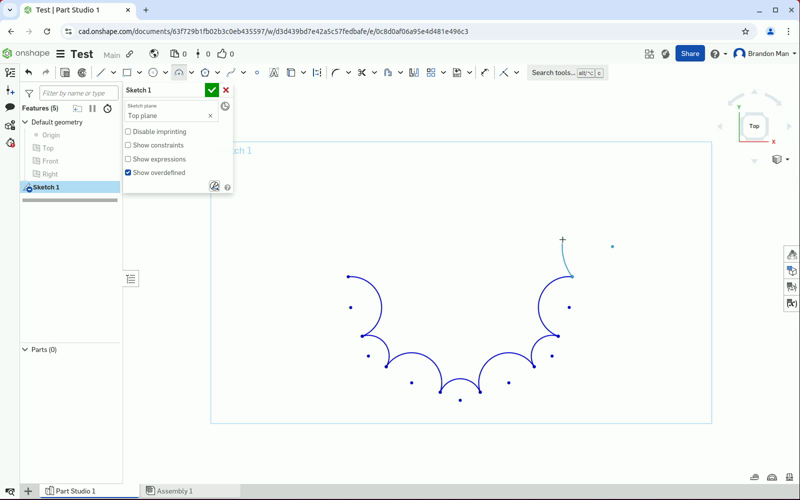
click(562, 239)
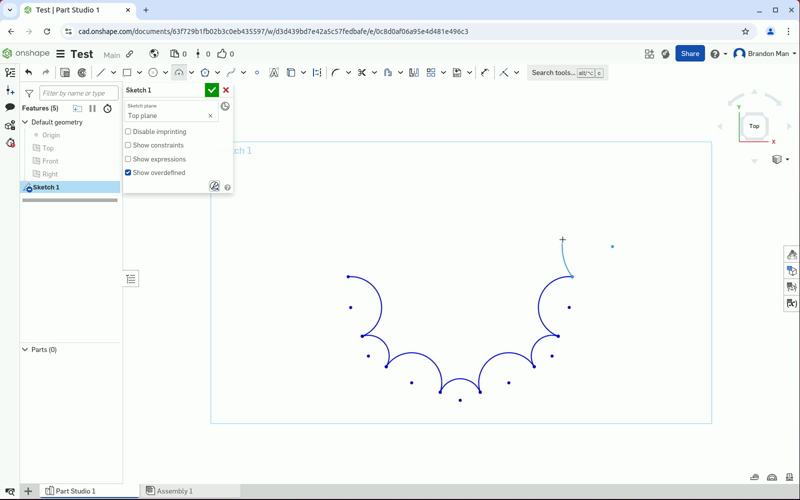
mouse_move(554, 261)
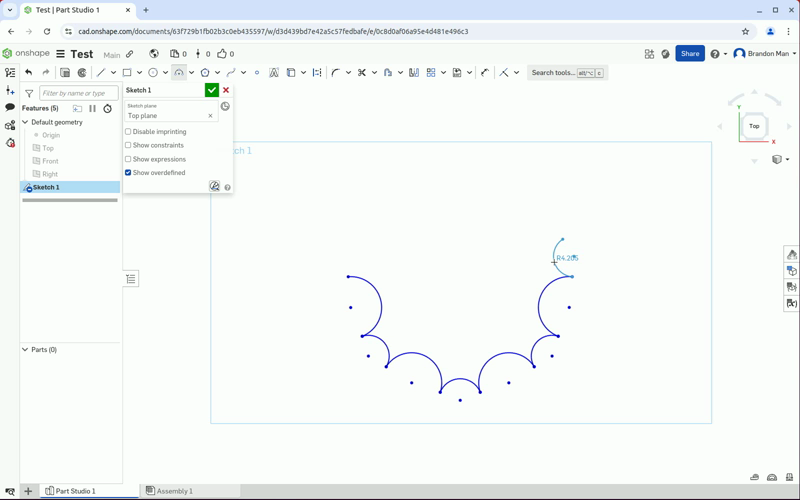
click(554, 261)
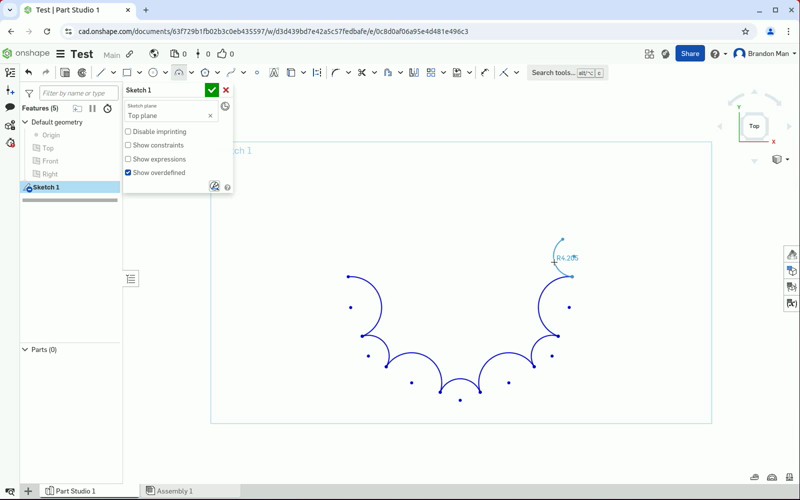
key_up(shift)
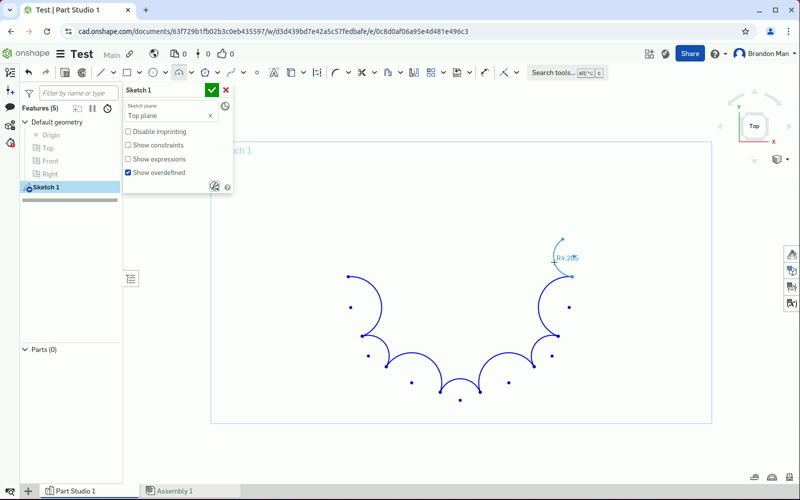
mouse_move(562, 239)
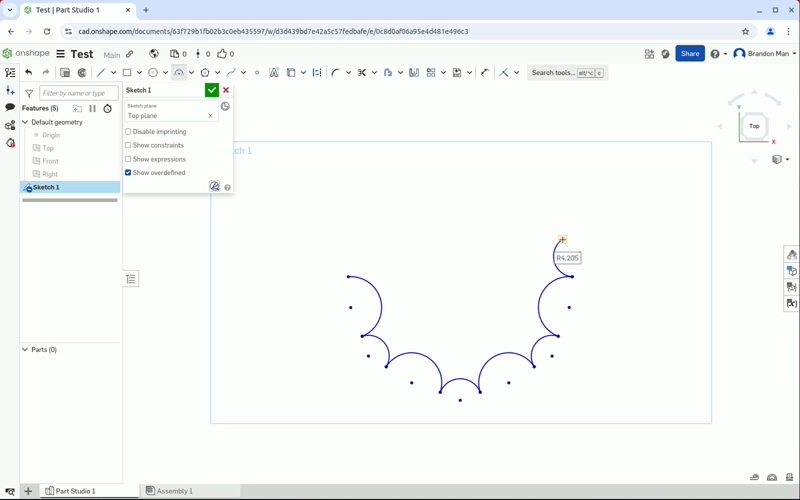
click(562, 239)
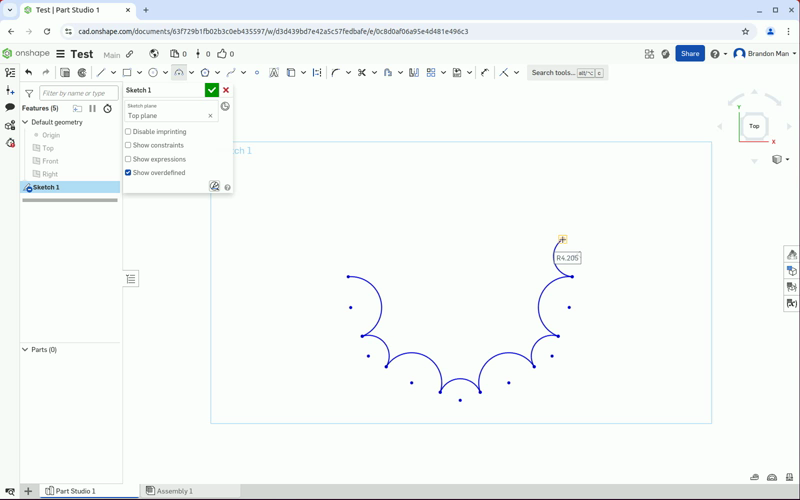
key_down(shift)
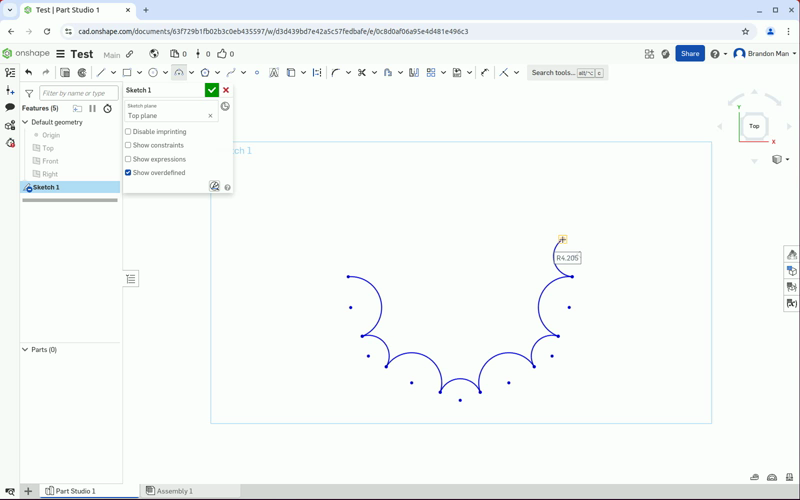
mouse_move(525, 192)
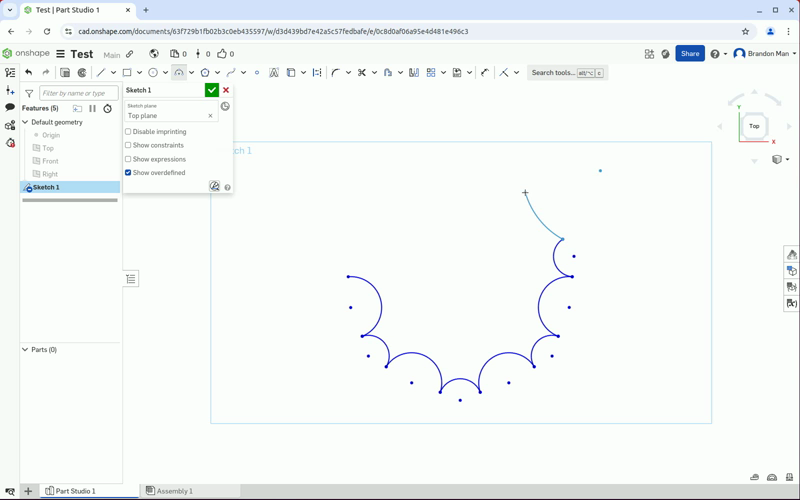
click(525, 192)
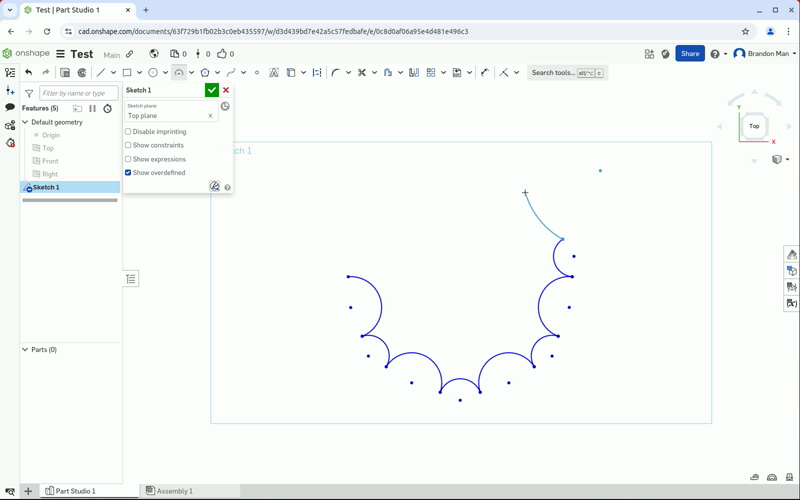
mouse_move(523, 232)
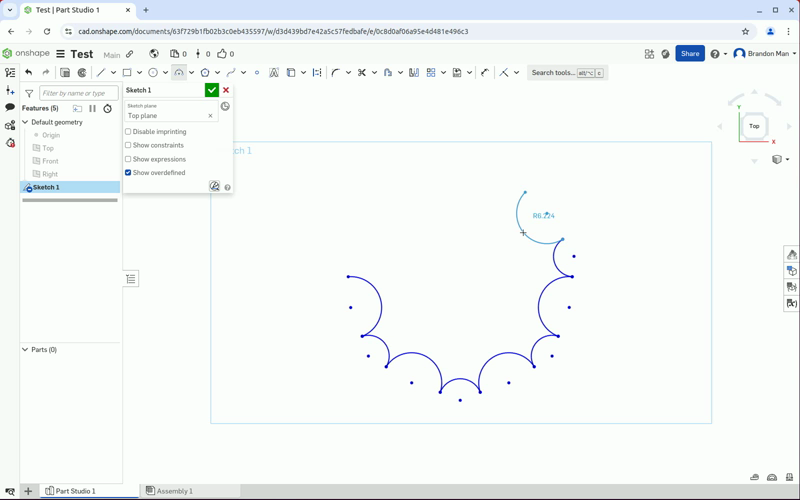
click(523, 232)
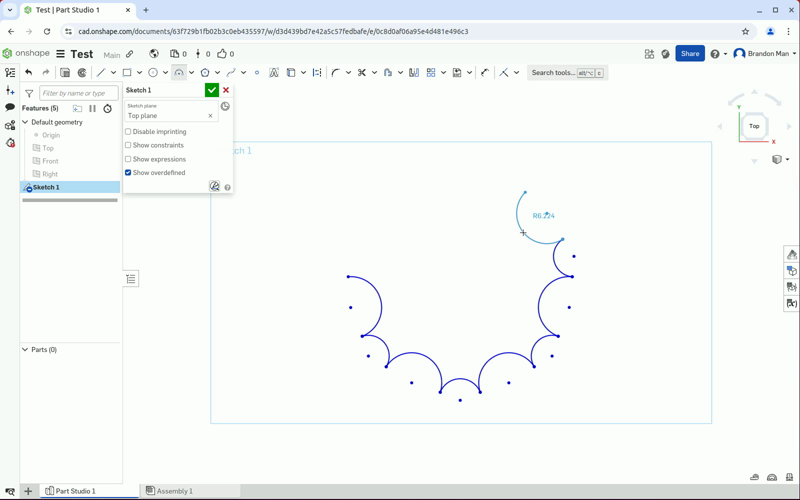
key_up(shift)
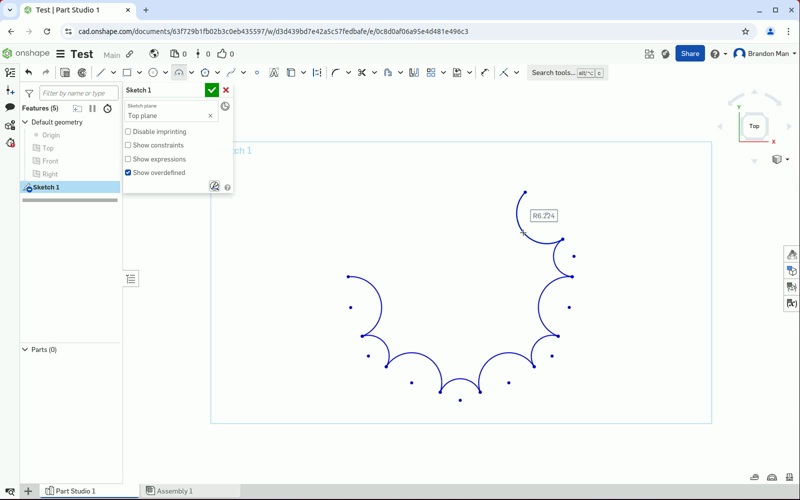
mouse_move(525, 192)
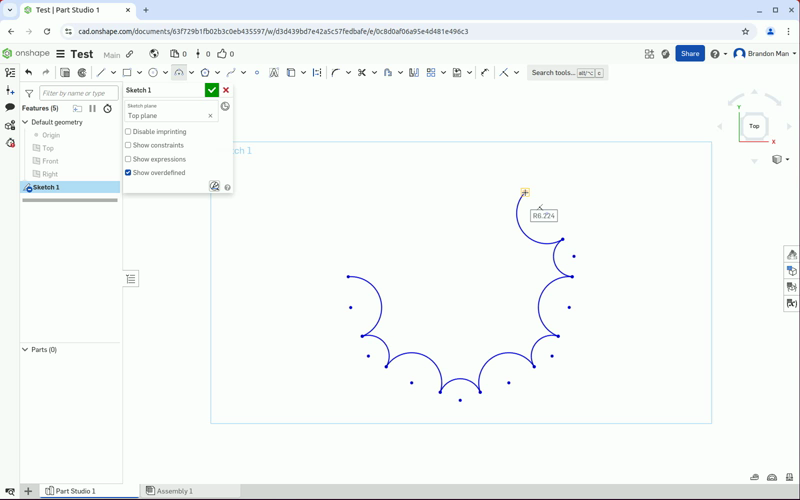
click(525, 192)
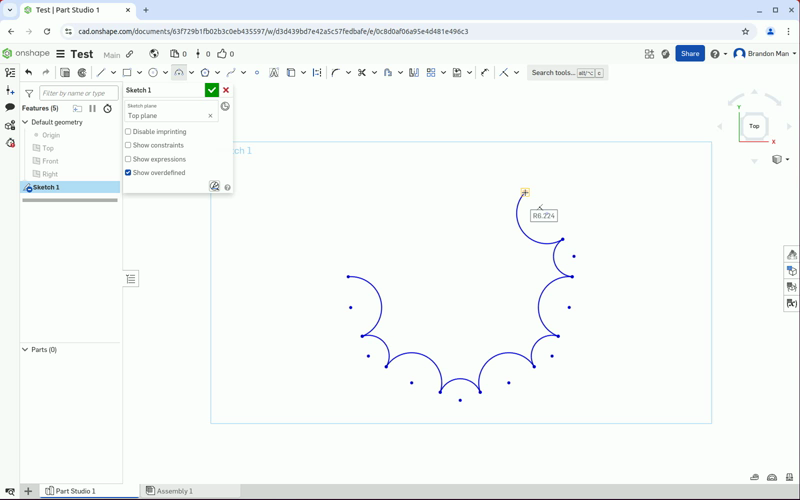
key_down(shift)
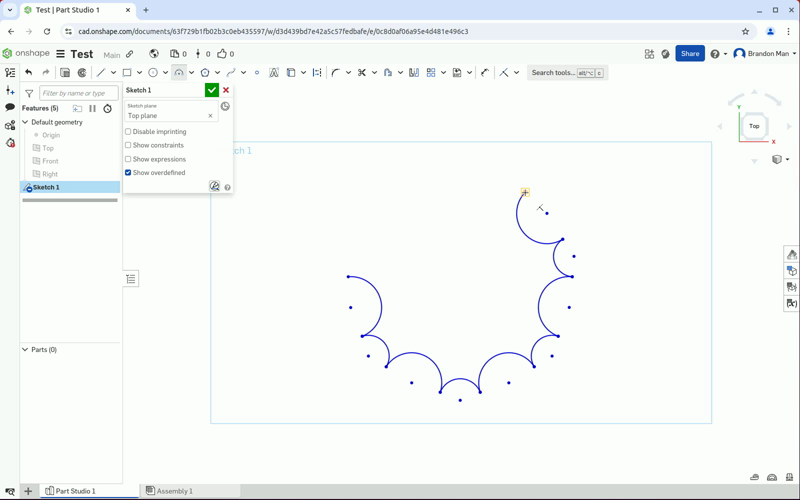
mouse_move(489, 175)
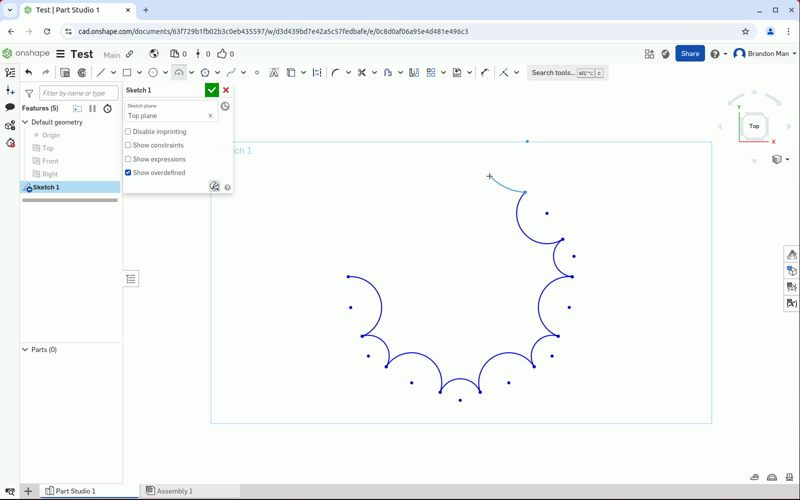
click(489, 175)
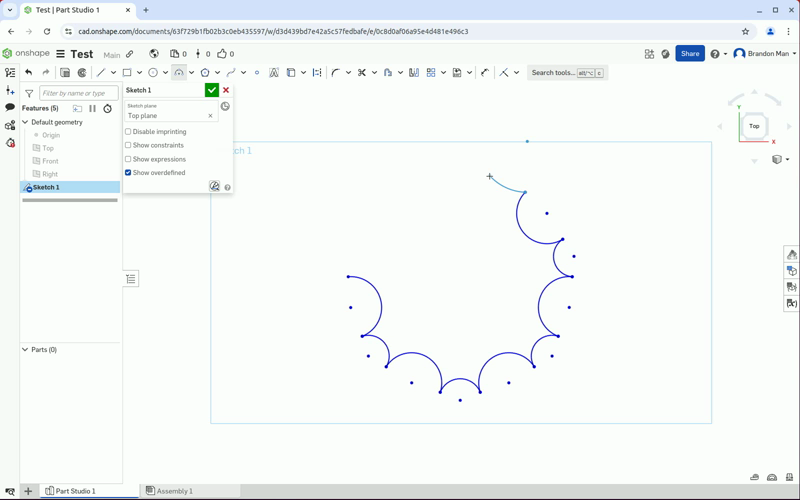
mouse_move(501, 196)
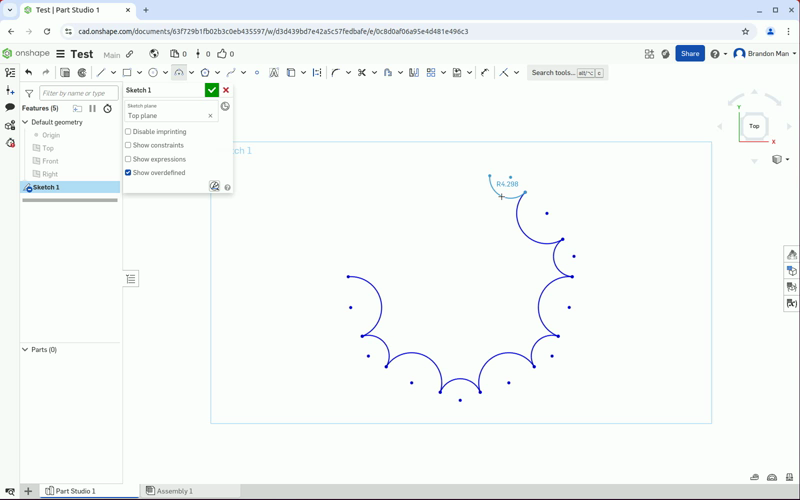
click(501, 196)
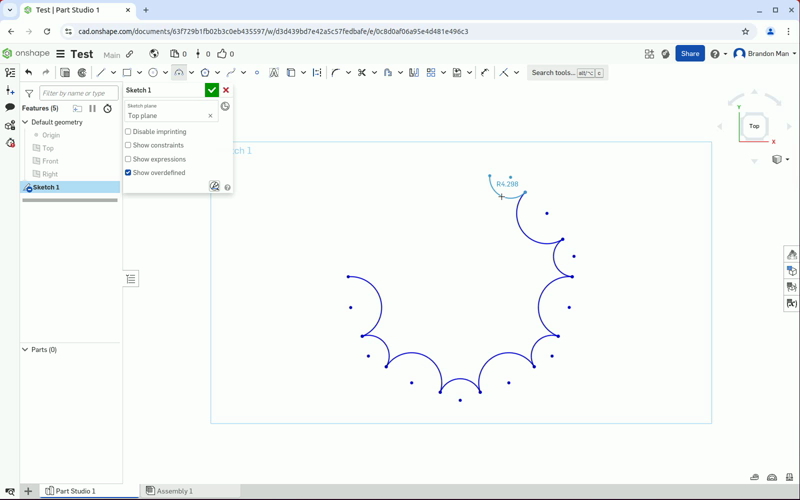
key_up(shift)
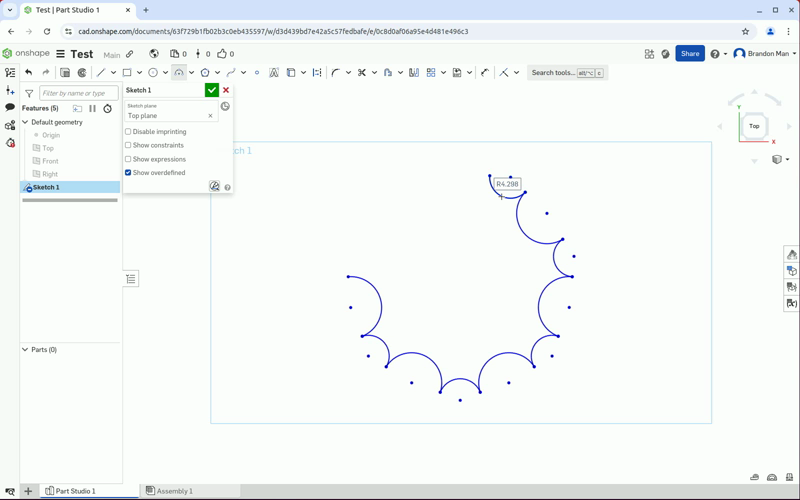
mouse_move(489, 175)
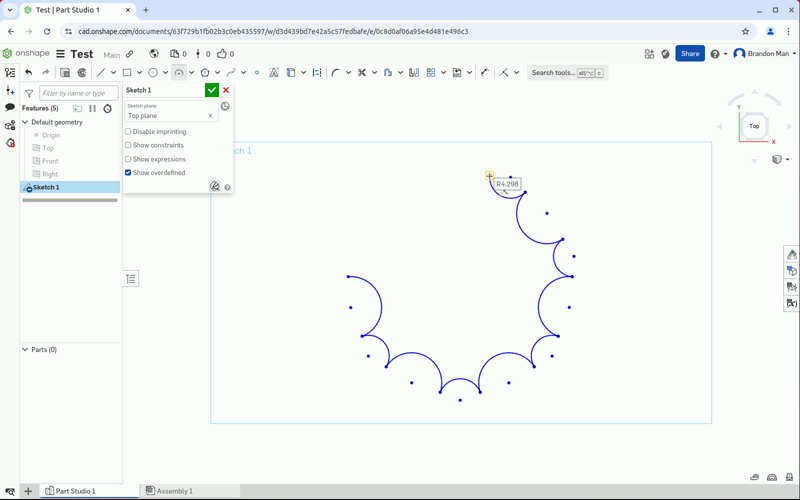
click(489, 175)
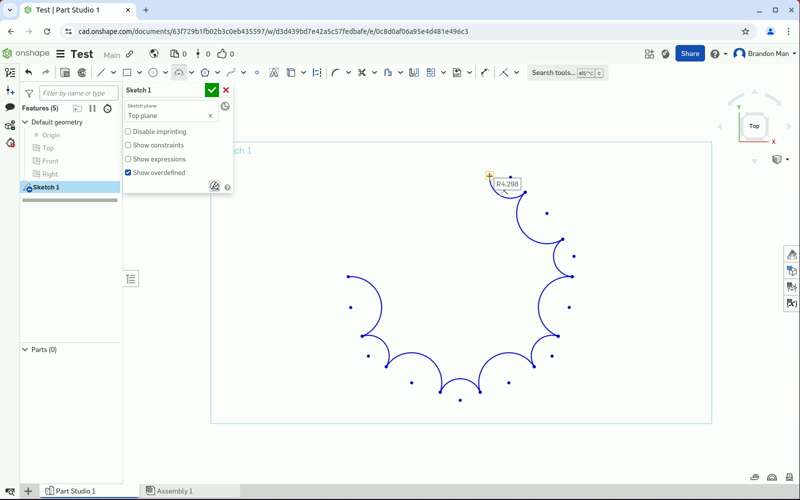
key_down(shift)
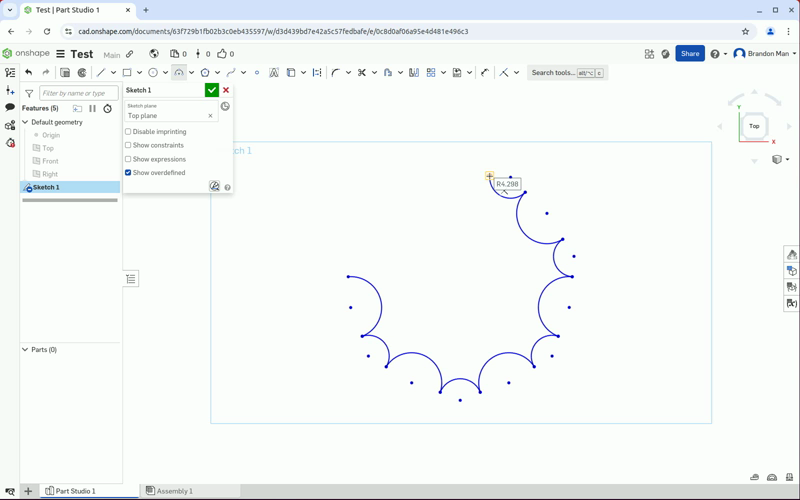
mouse_move(430, 175)
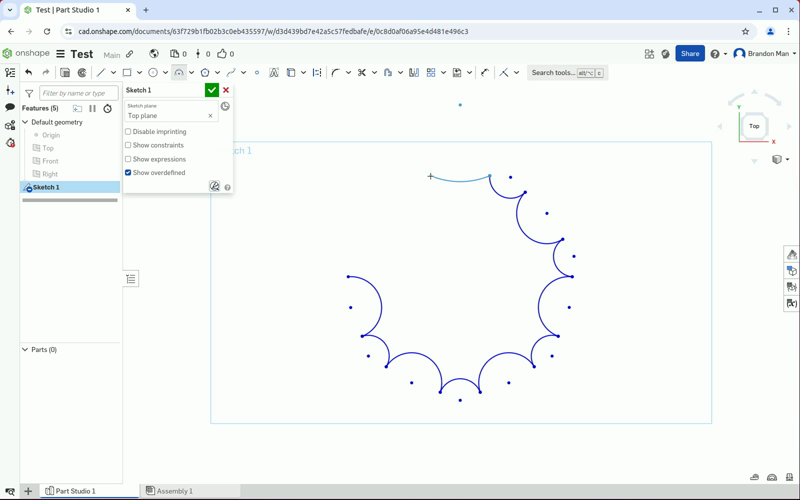
click(430, 175)
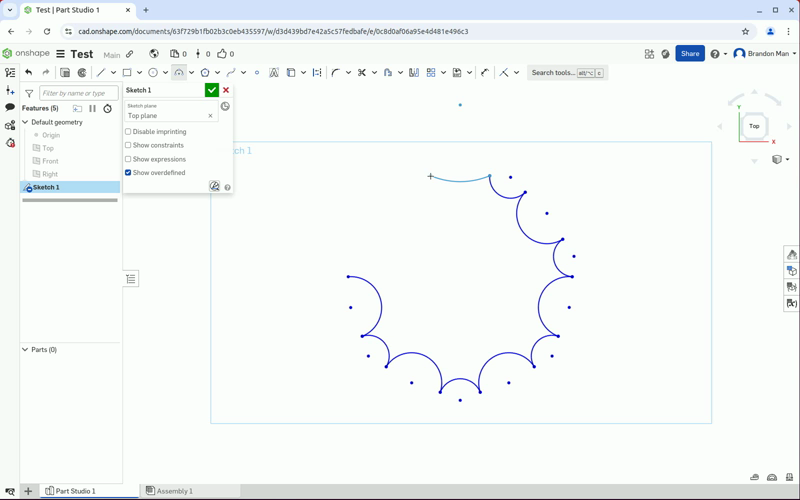
mouse_move(460, 201)
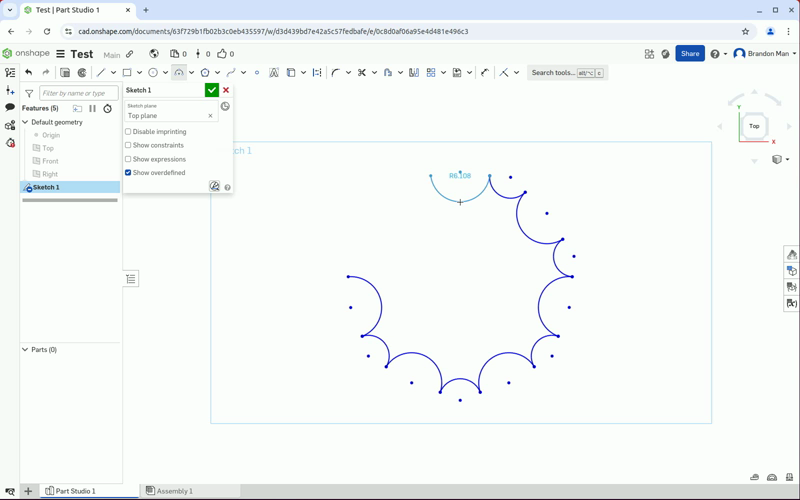
click(460, 201)
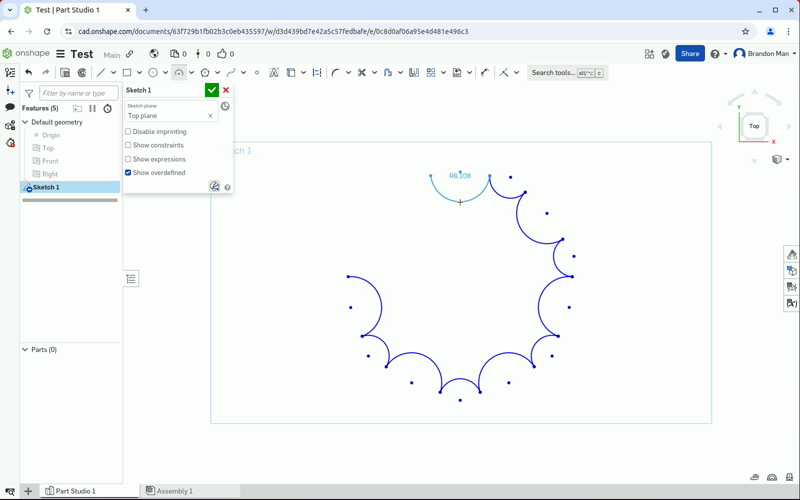
key_up(shift)
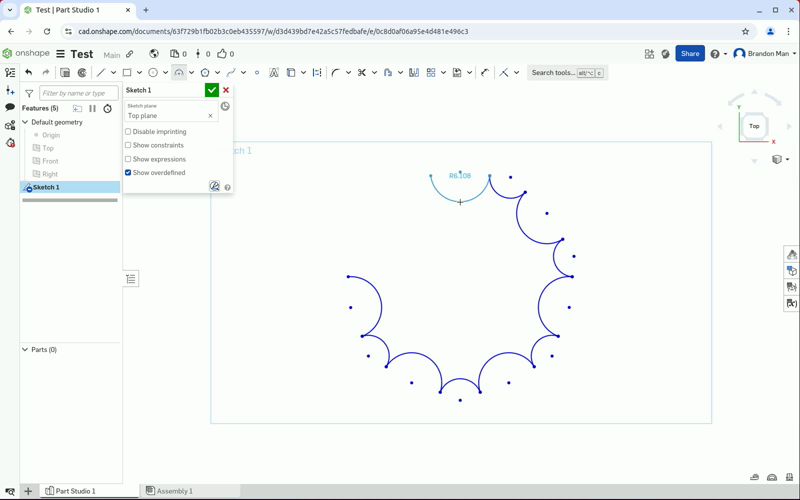
mouse_move(430, 175)
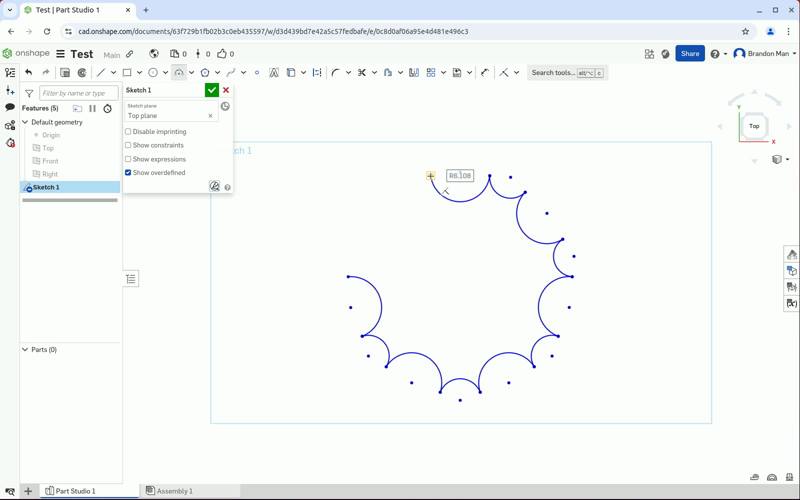
click(430, 175)
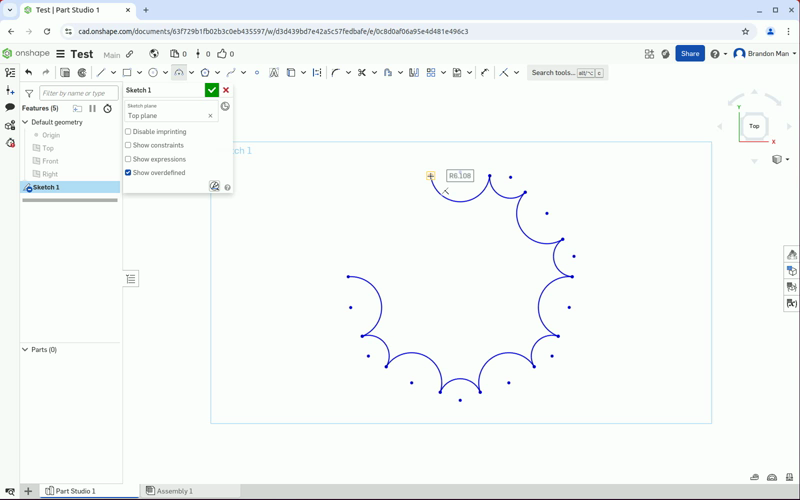
key_down(shift)
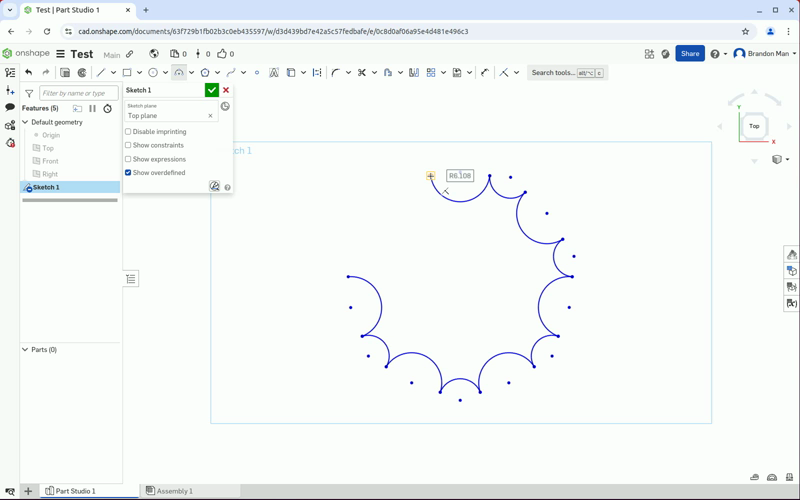
mouse_move(395, 192)
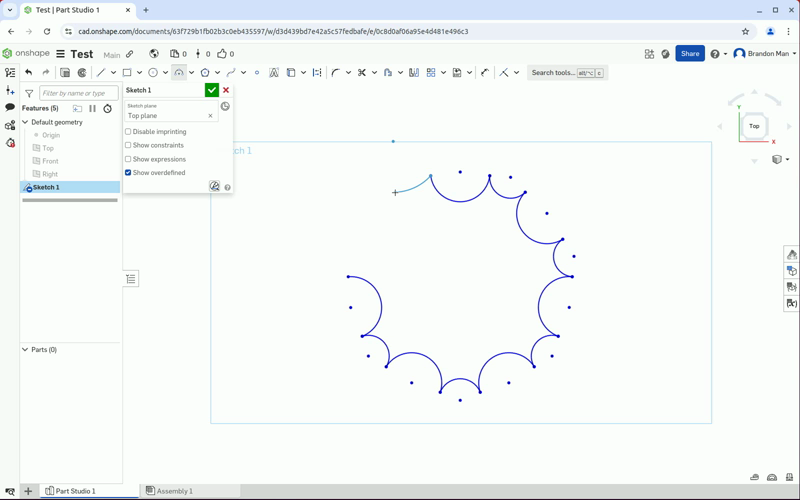
click(395, 192)
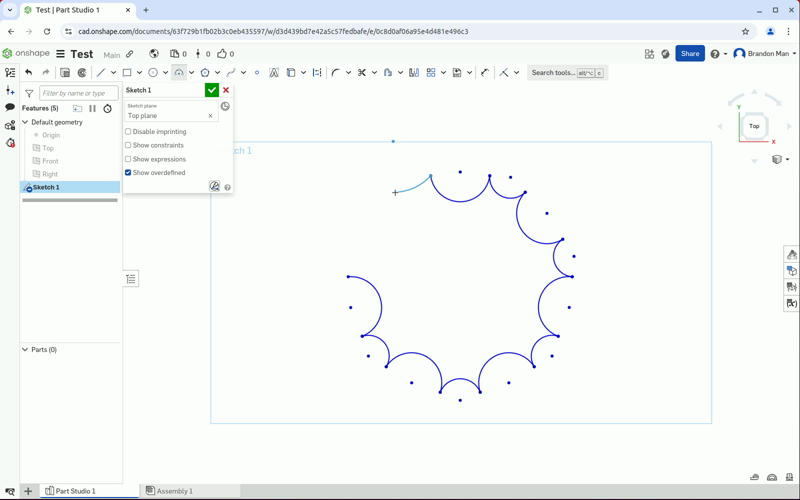
mouse_move(418, 196)
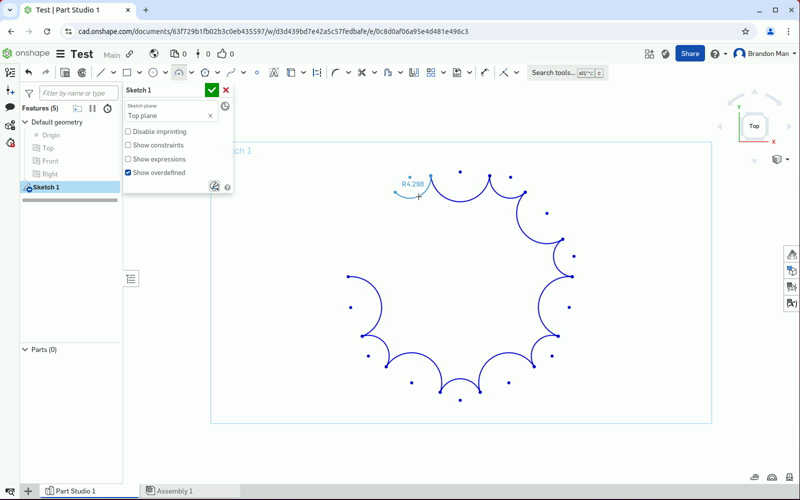
click(418, 196)
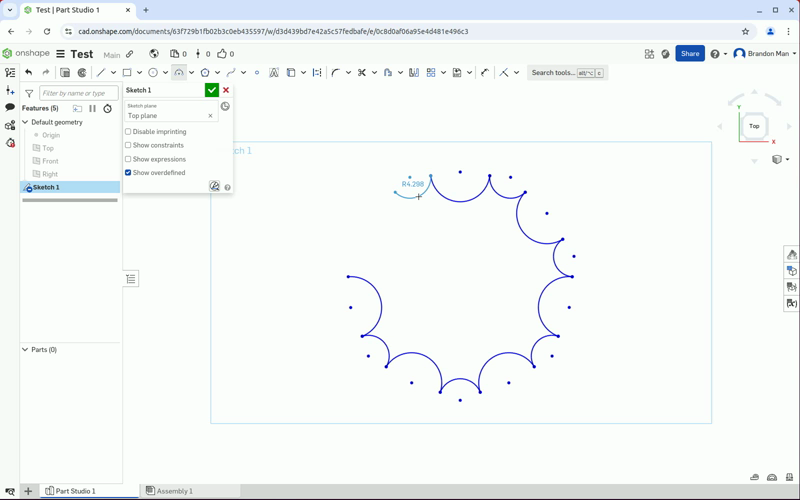
key_up(shift)
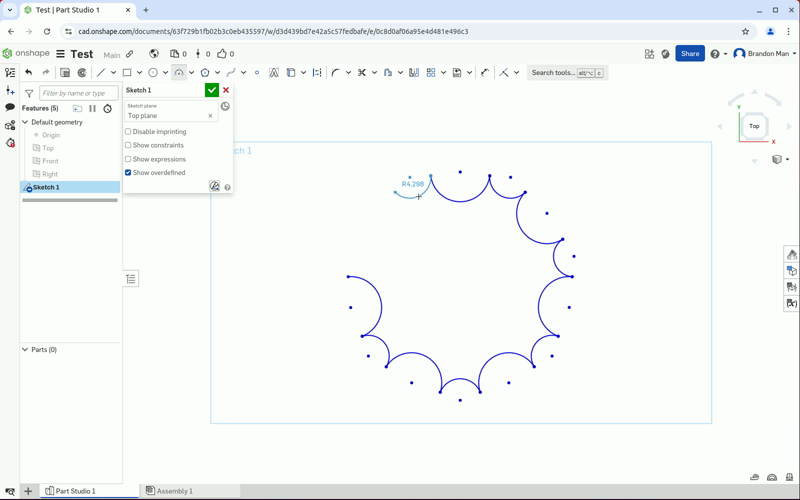
mouse_move(395, 192)
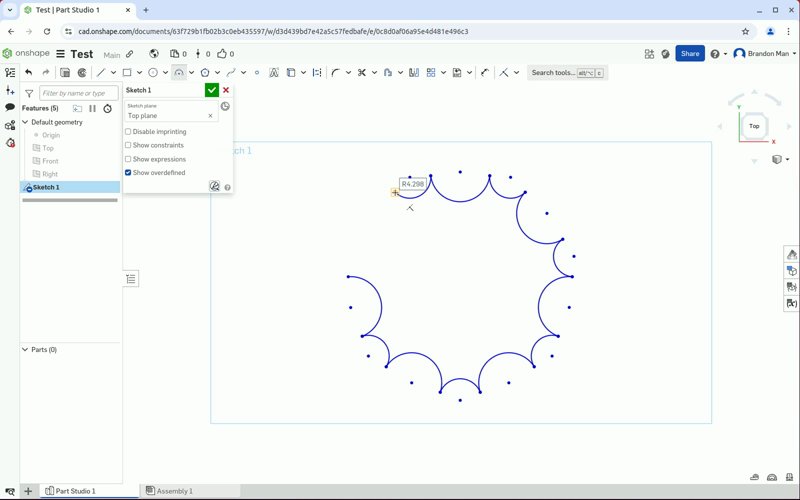
click(395, 192)
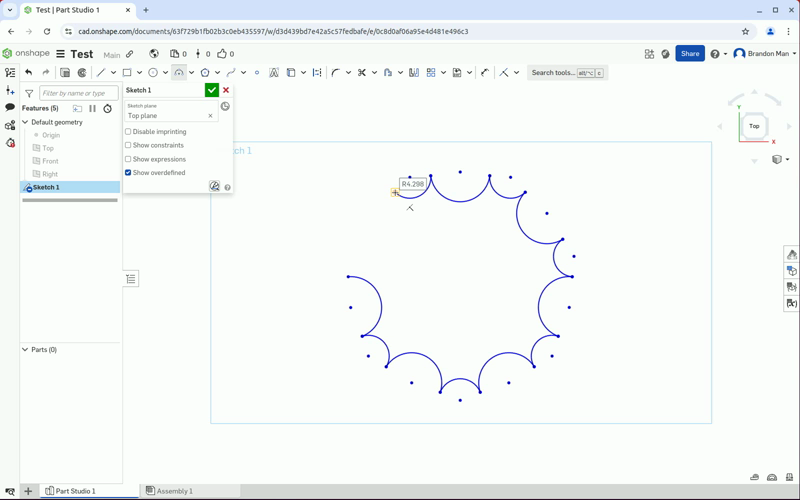
key_down(shift)
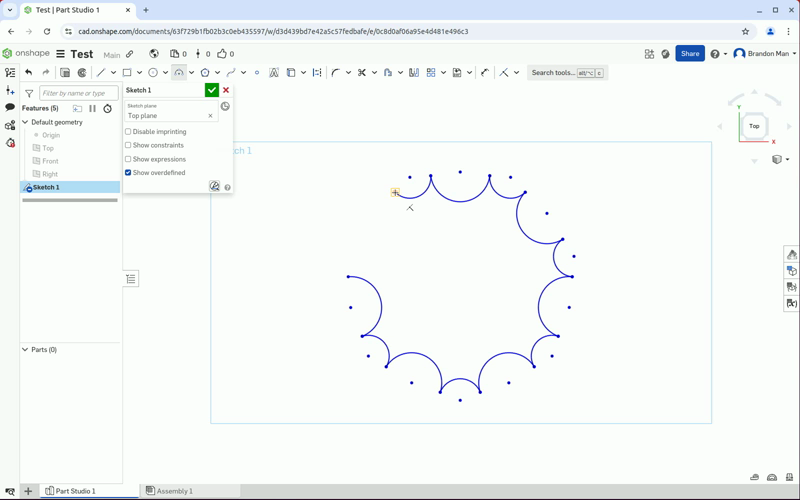
mouse_move(357, 239)
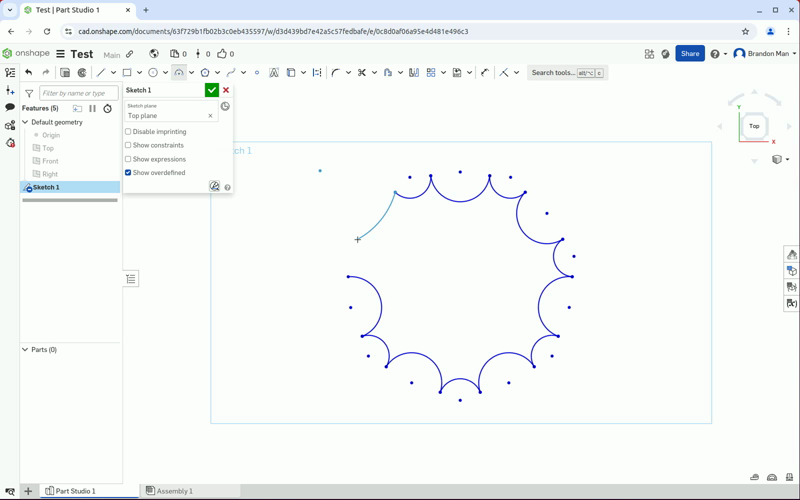
click(357, 239)
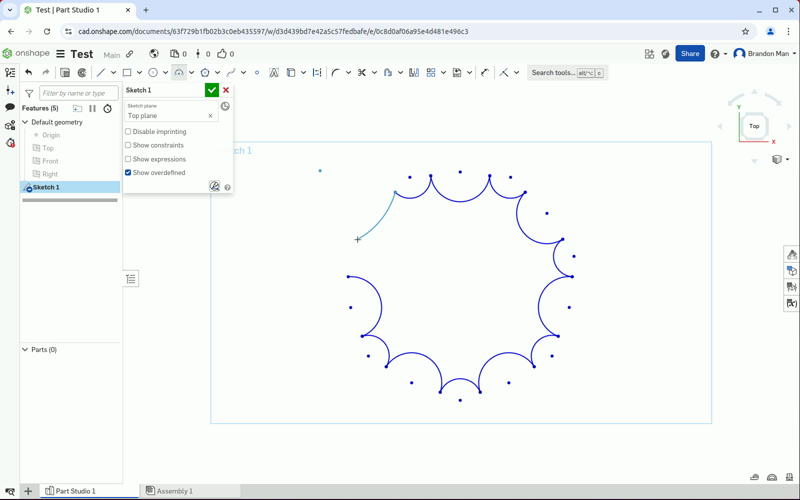
mouse_move(397, 232)
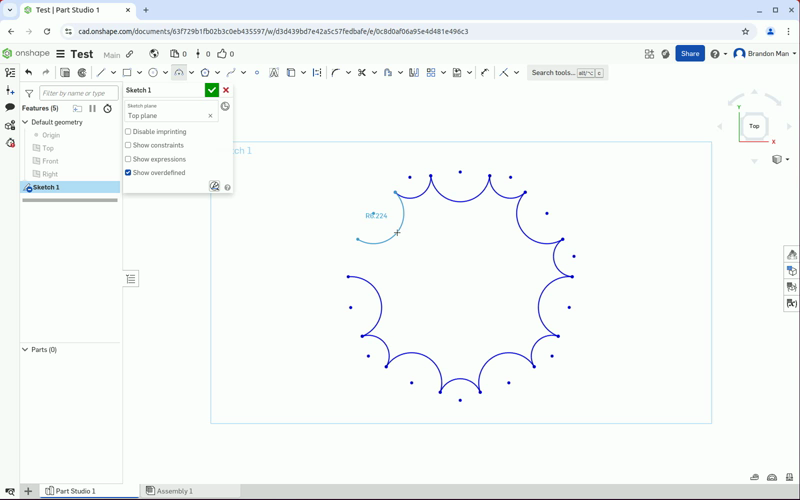
click(397, 232)
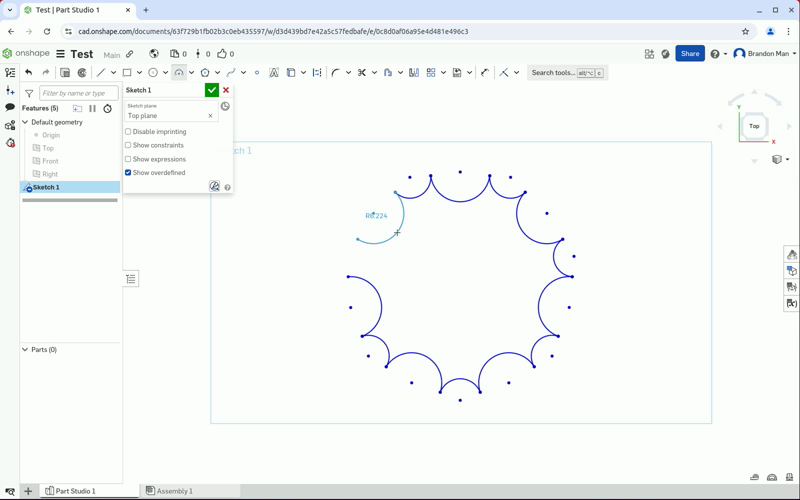
key_up(shift)
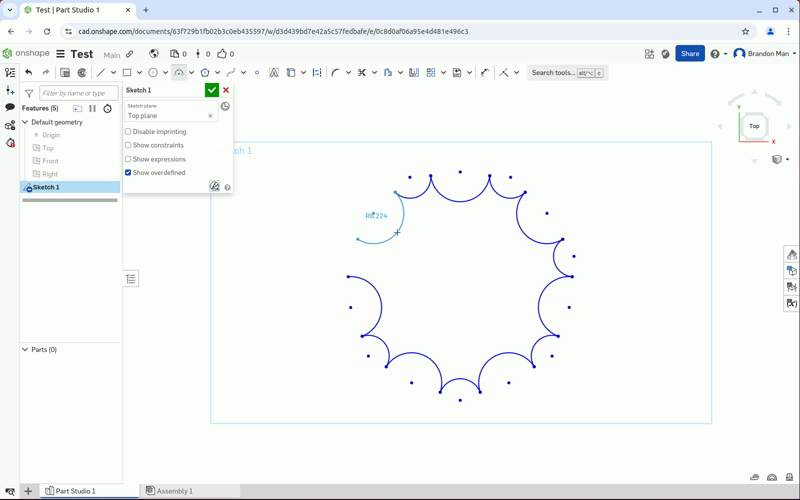
mouse_move(357, 239)
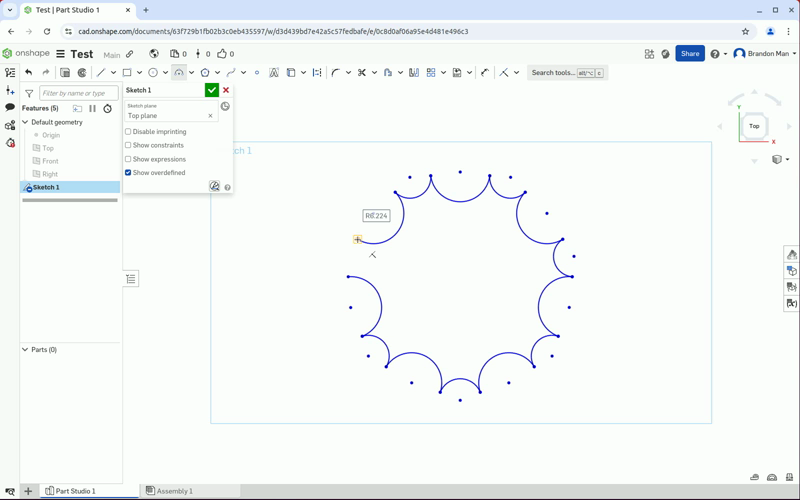
click(357, 239)
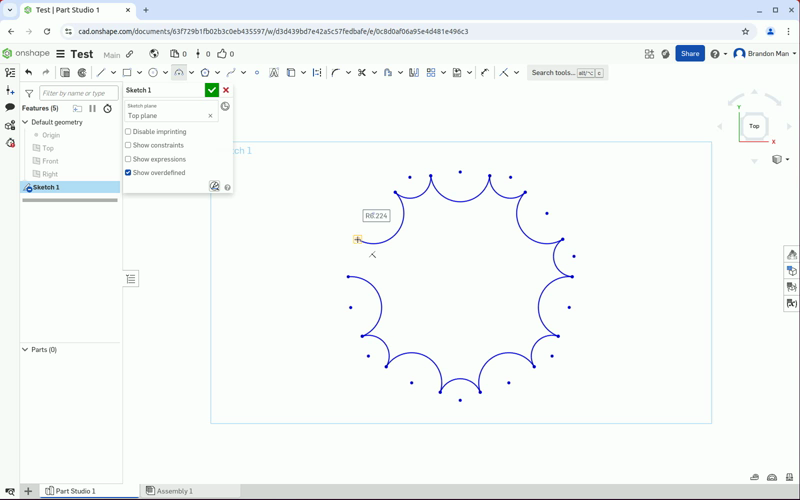
mouse_move(348, 276)
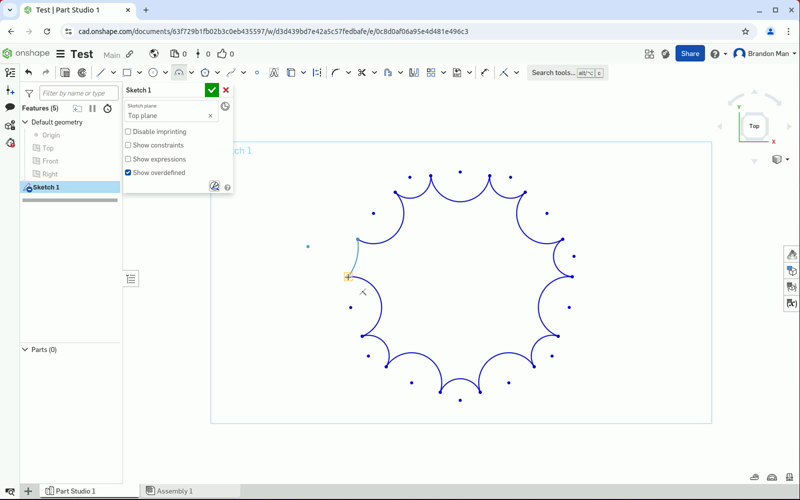
click(348, 276)
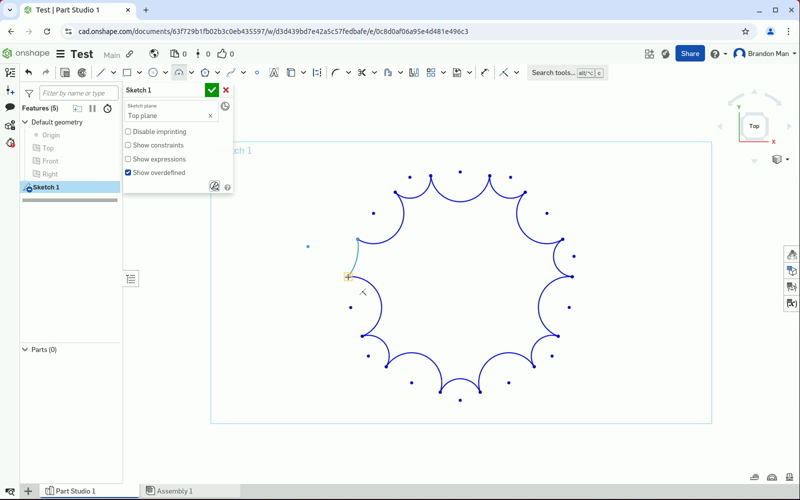
key_down(shift)
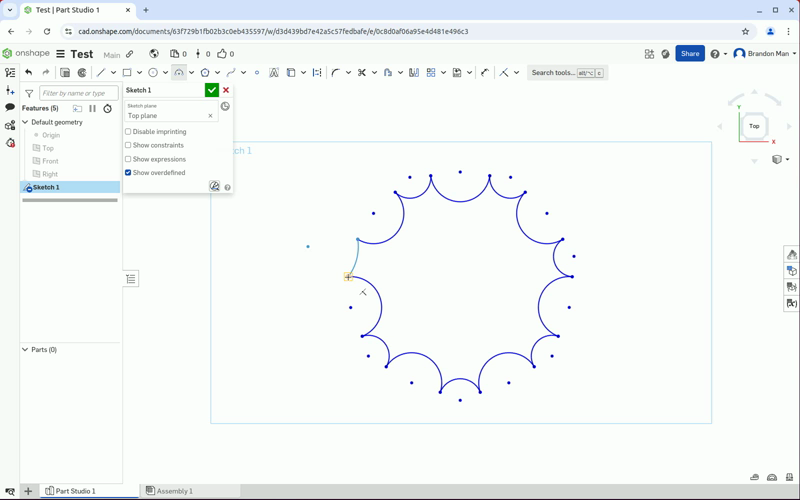
mouse_move(365, 261)
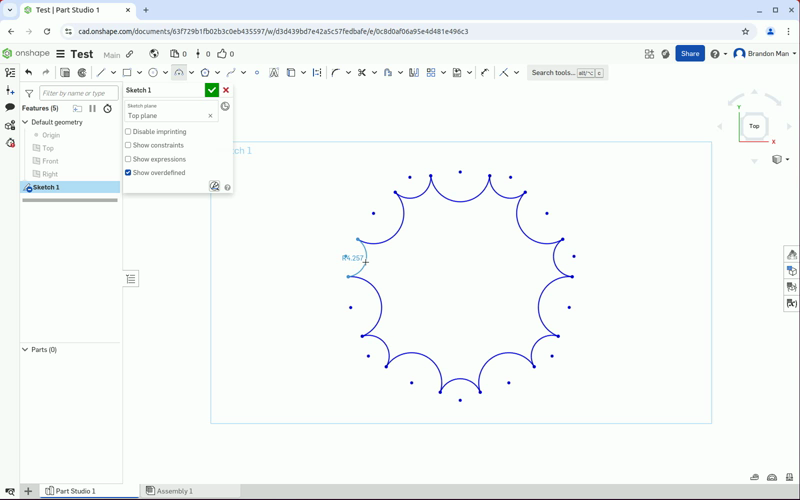
click(365, 261)
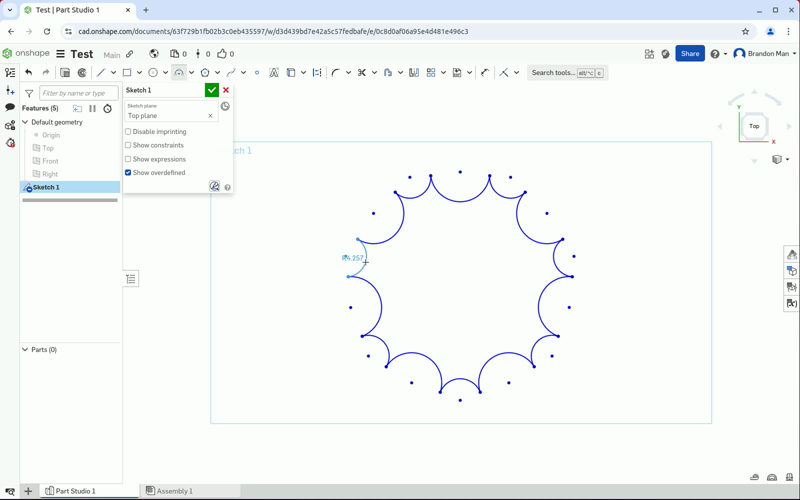
key_up(shift)
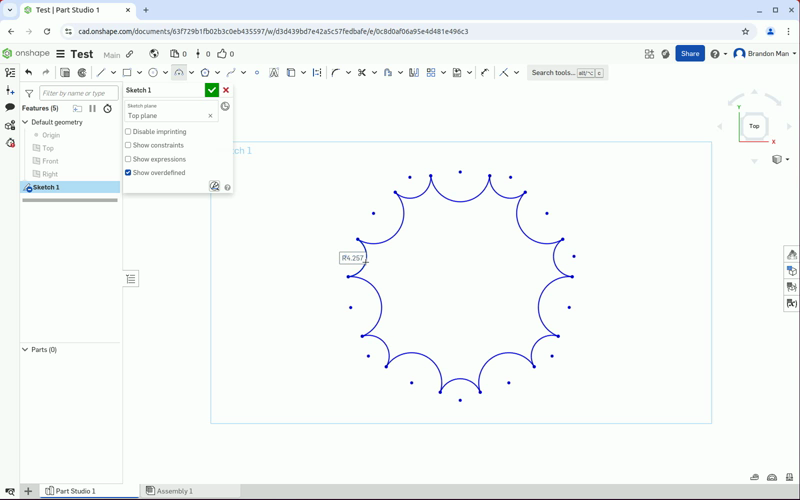
key(esc)
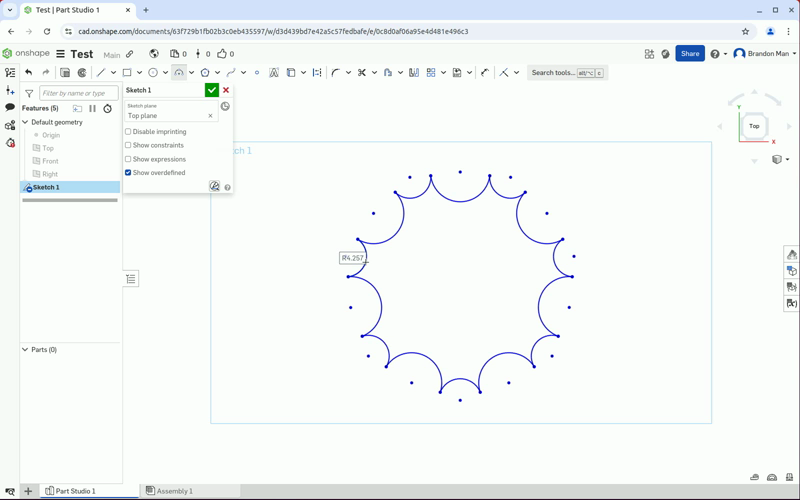
key(c)
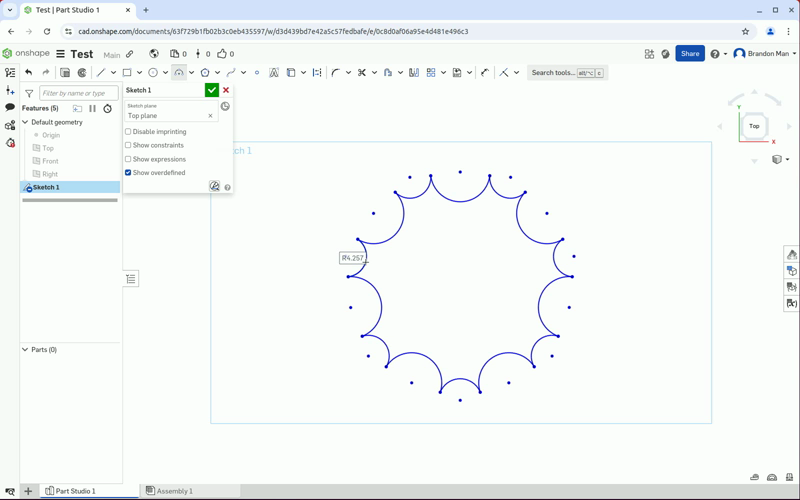
key_down(shift)
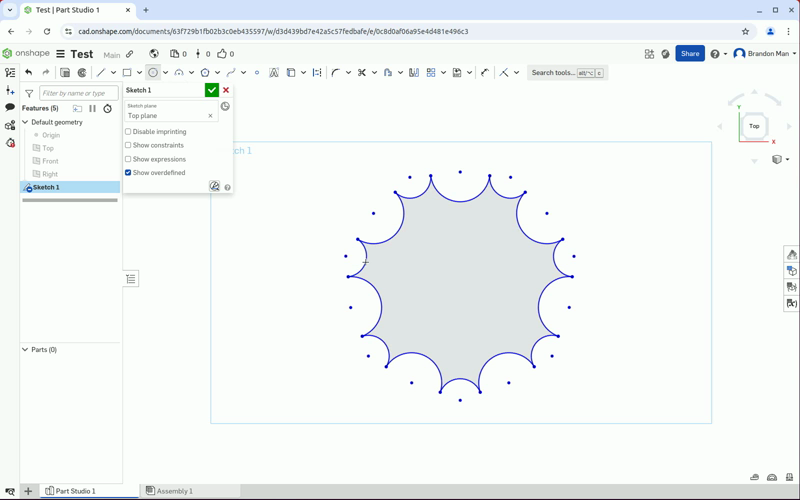
mouse_move(407, 312)
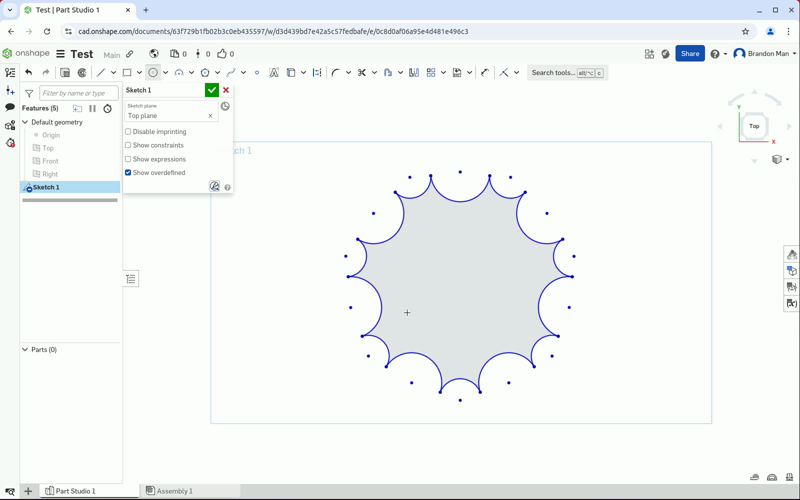
click(407, 312)
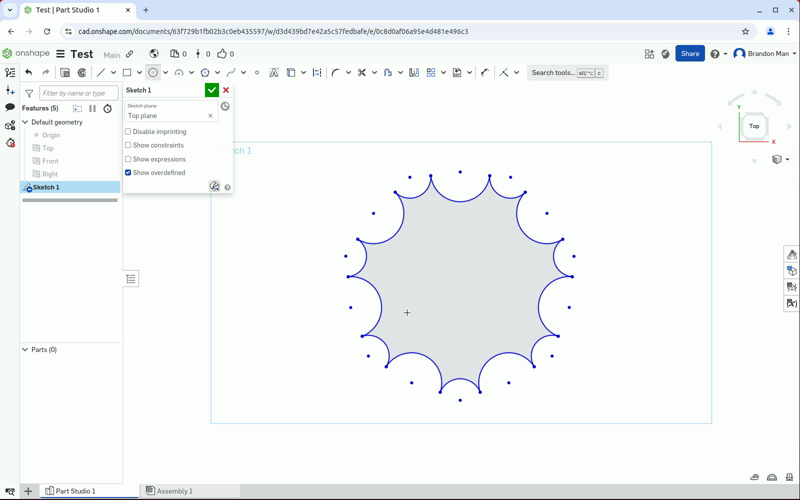
key_up(shift)
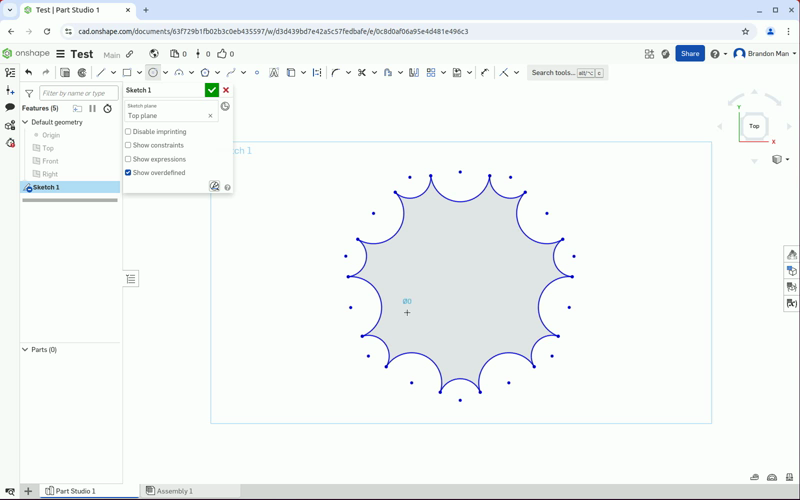
mouse_move(414, 312)
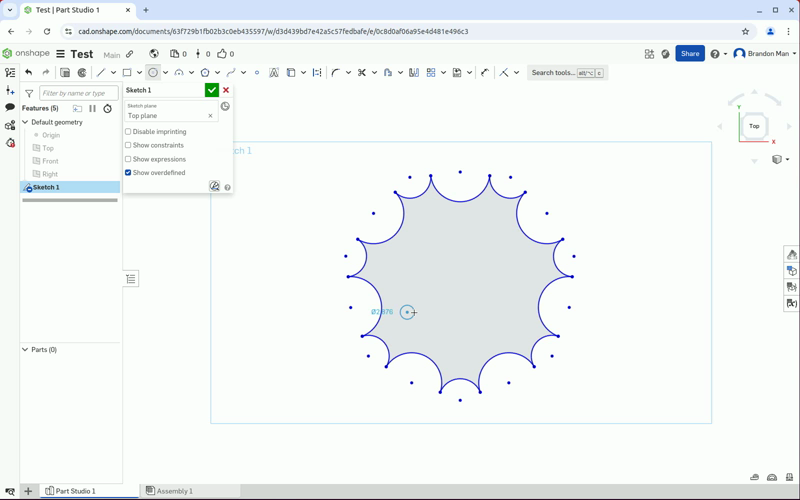
click(414, 312)
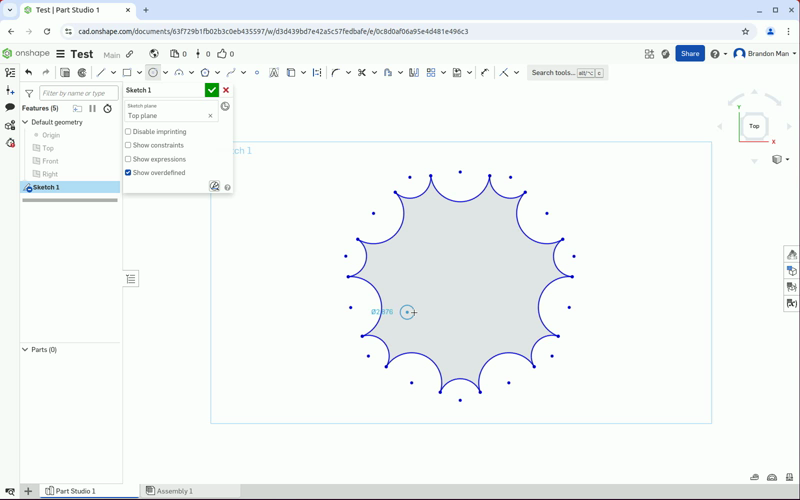
key(esc)
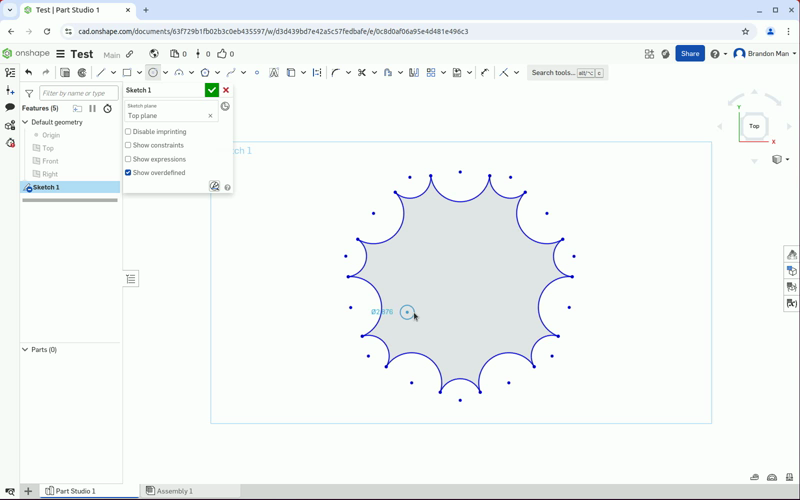
key(a)
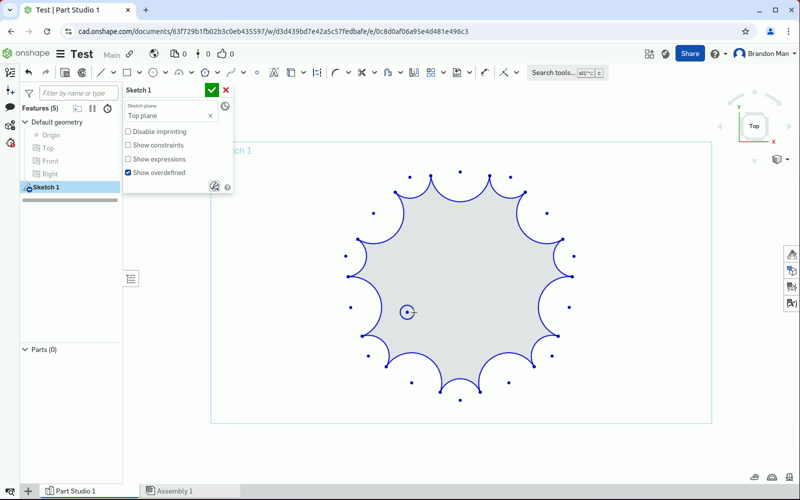
key_down(shift)
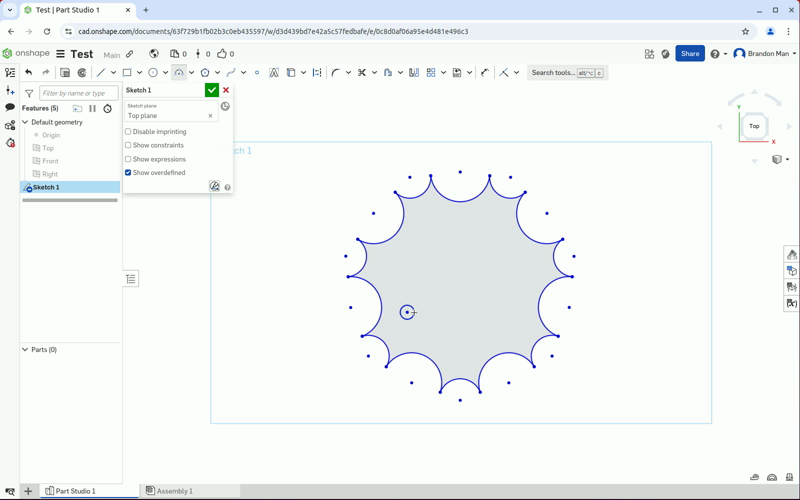
mouse_move(440, 241)
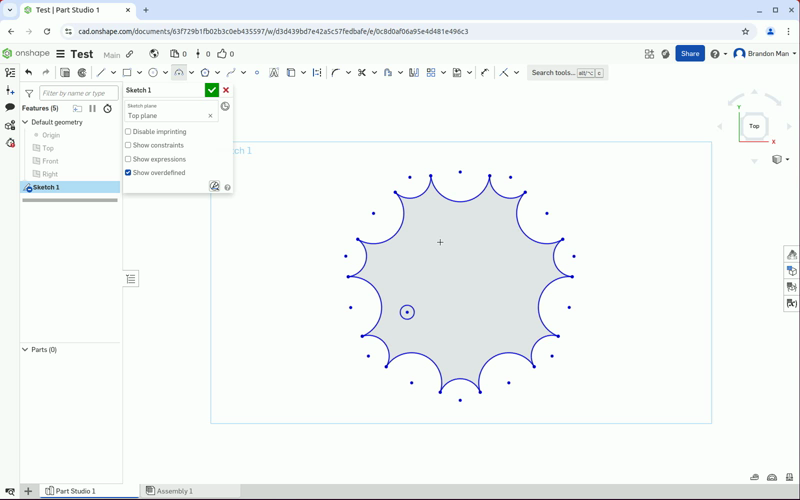
click(440, 241)
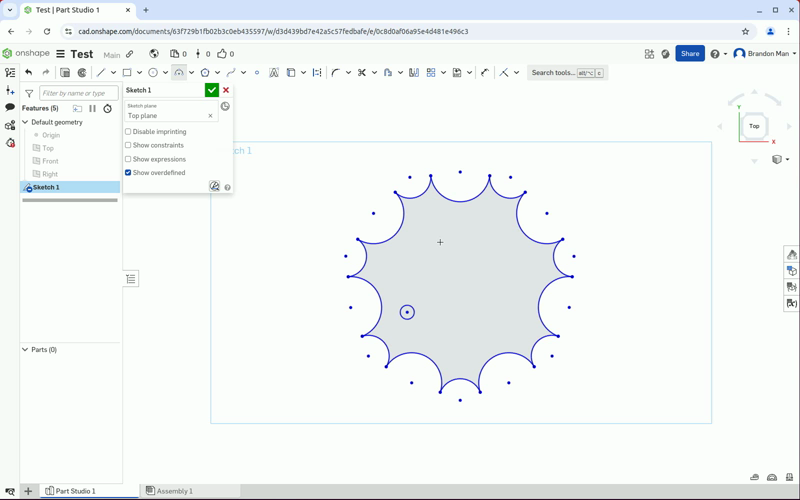
key_up(shift)
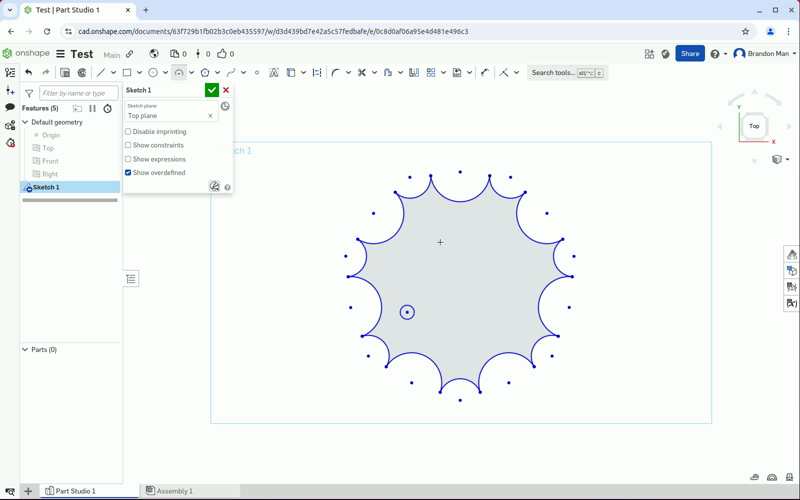
key_down(shift)
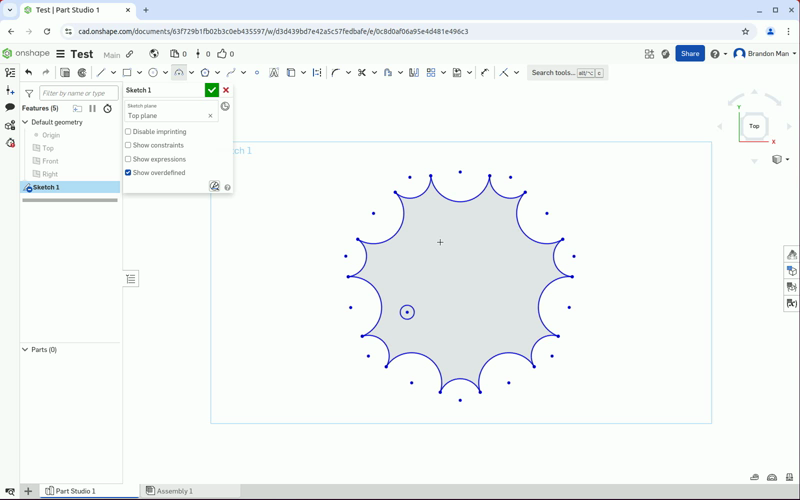
mouse_move(480, 241)
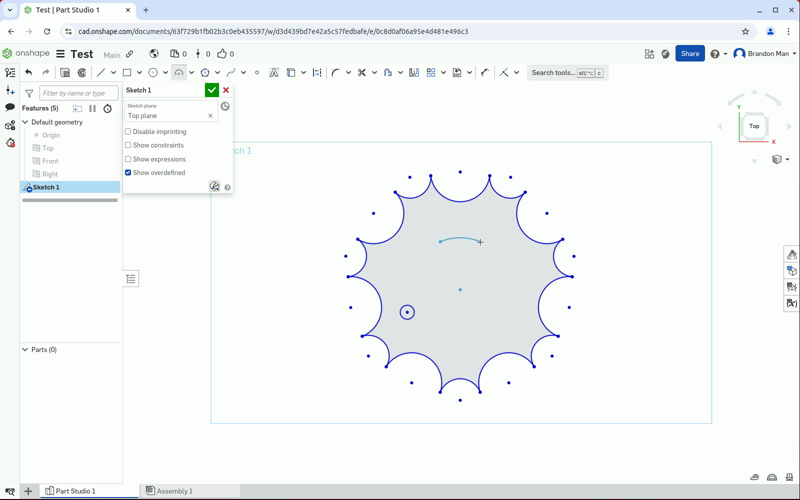
click(480, 241)
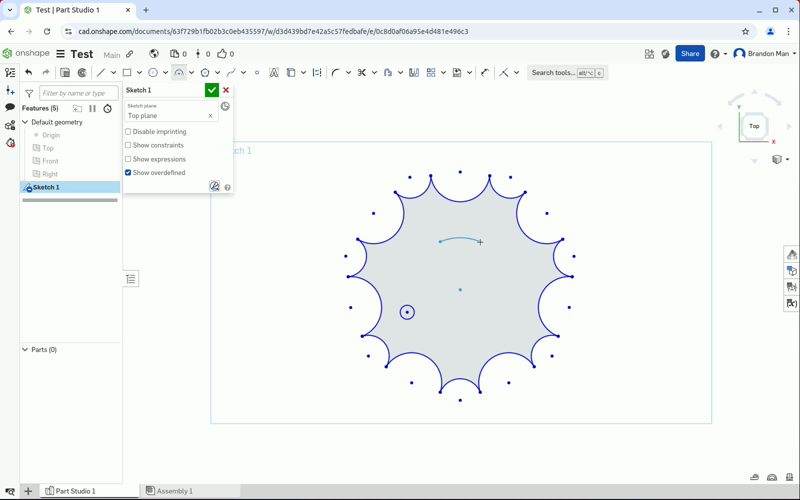
mouse_move(460, 328)
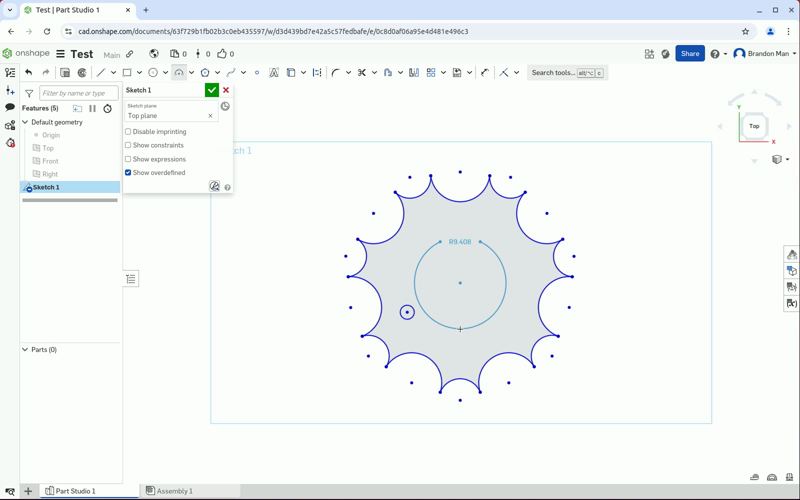
click(460, 328)
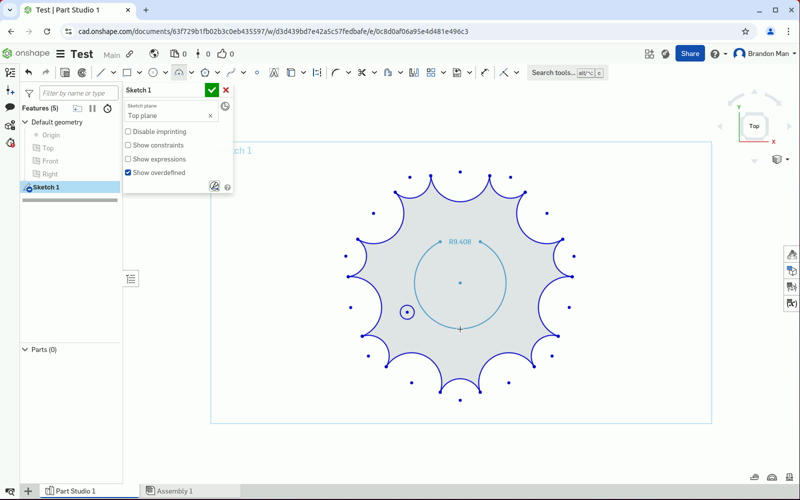
key_up(shift)
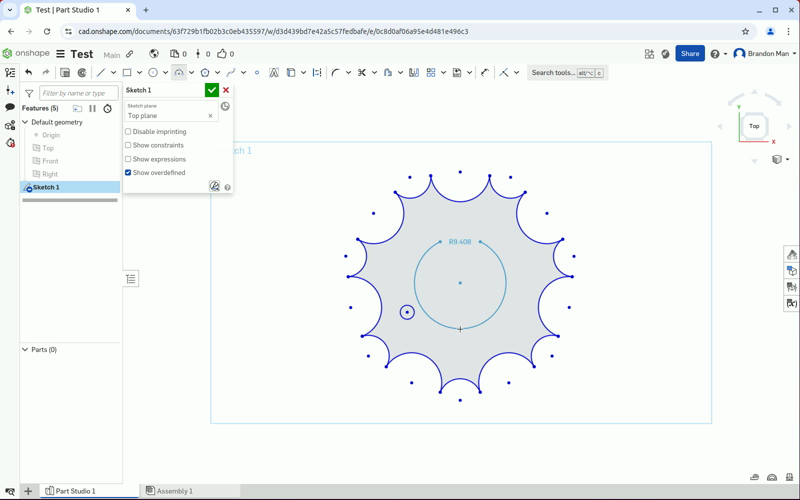
mouse_move(480, 241)
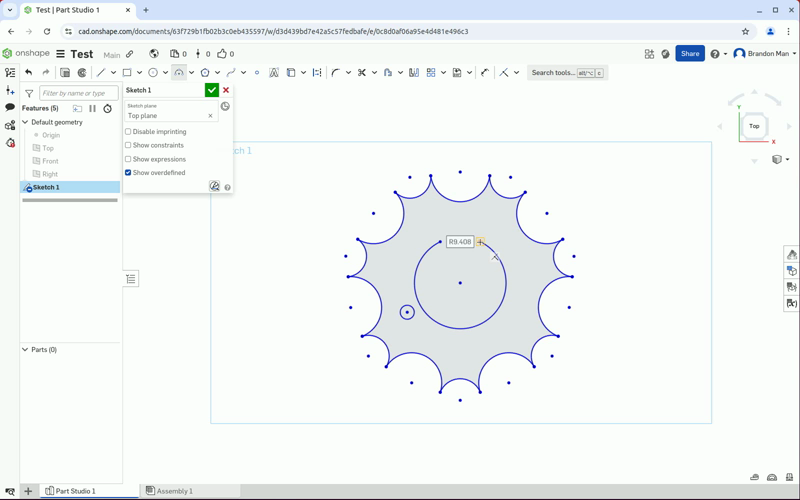
click(480, 241)
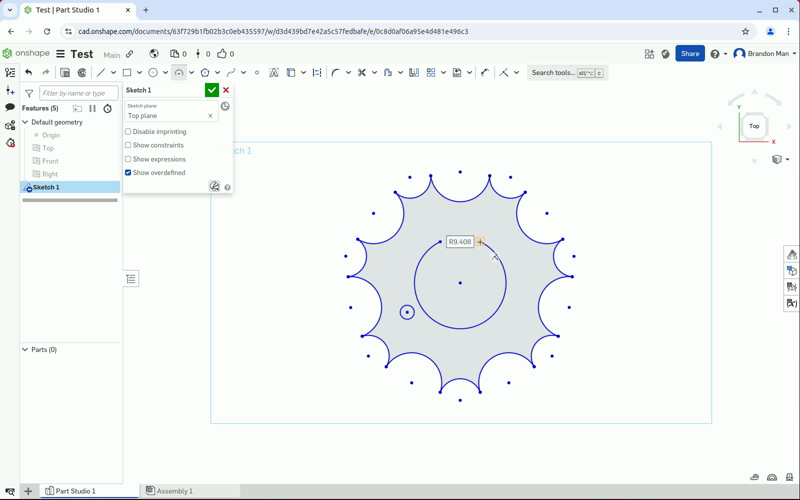
key_down(shift)
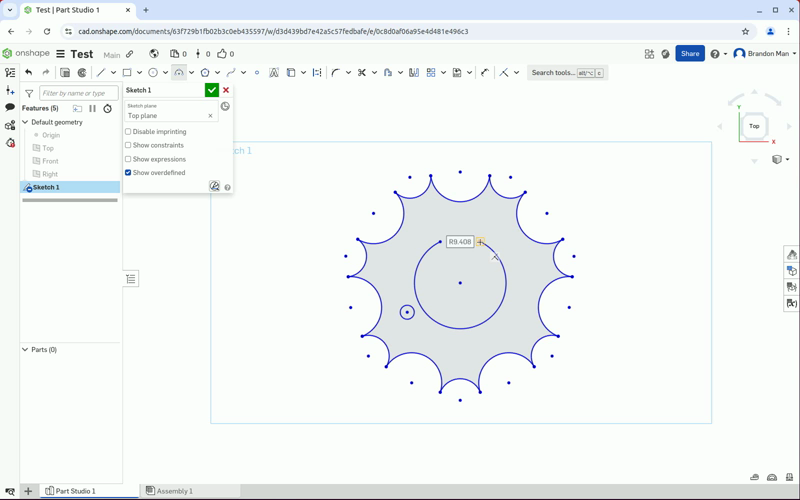
mouse_move(468, 222)
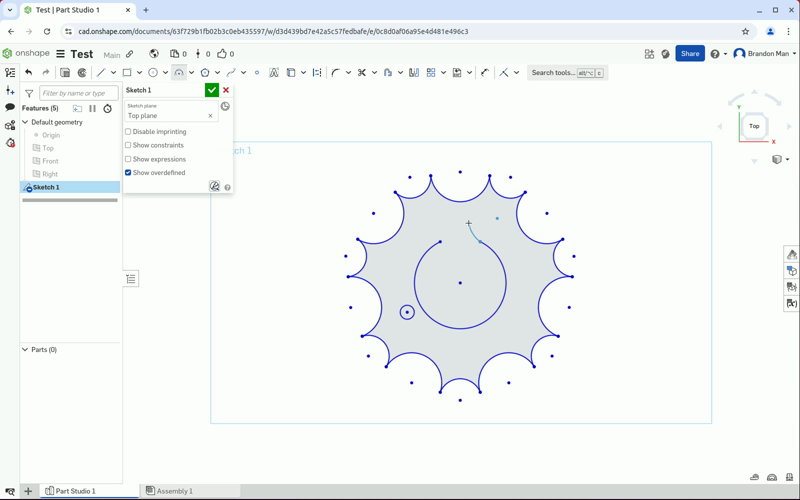
click(468, 222)
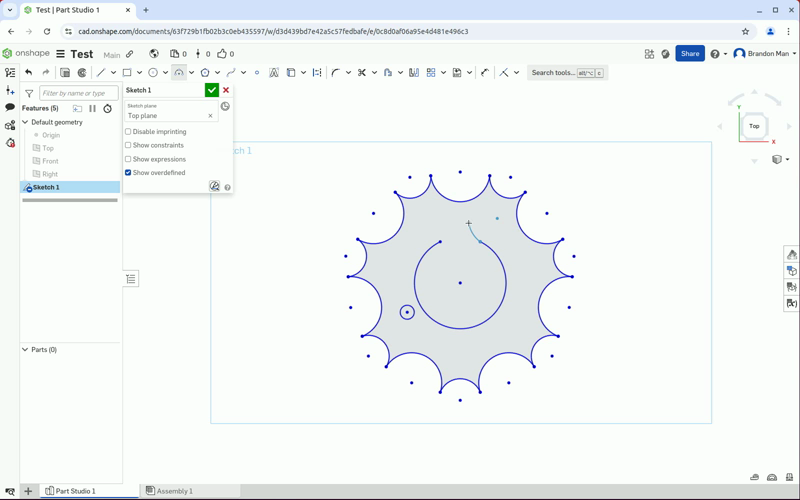
mouse_move(471, 234)
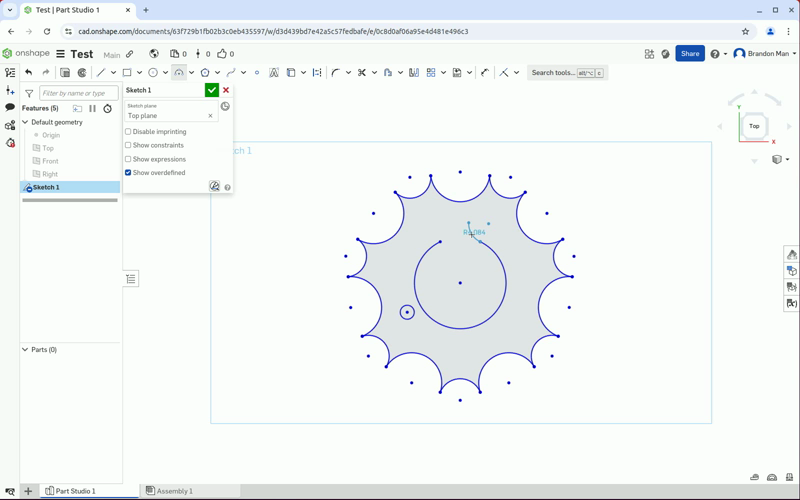
click(471, 234)
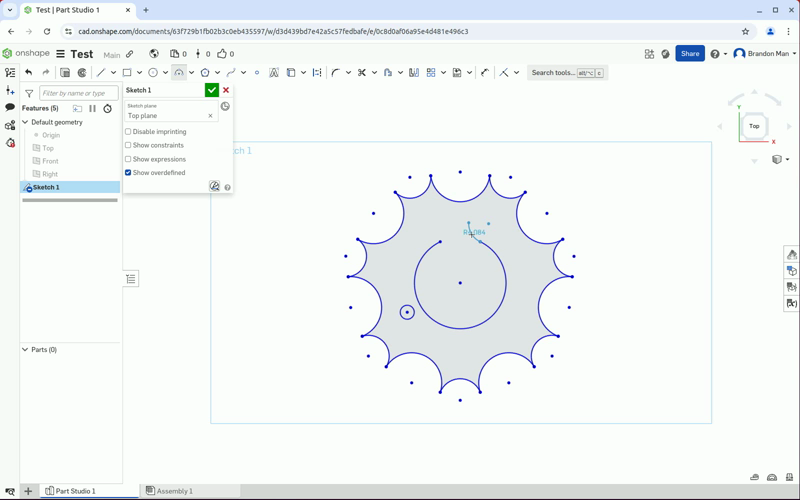
key_up(shift)
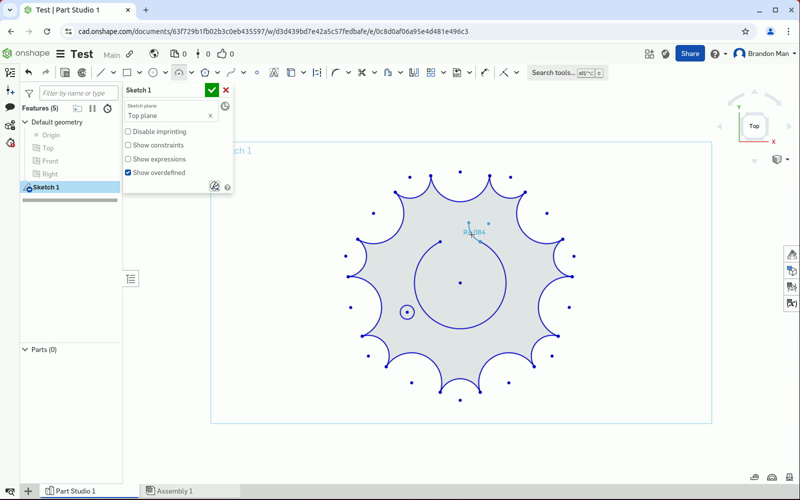
mouse_move(468, 222)
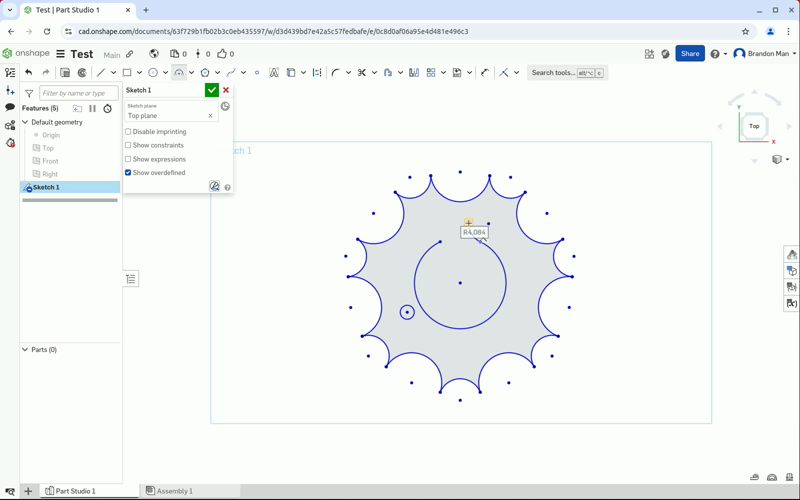
click(468, 222)
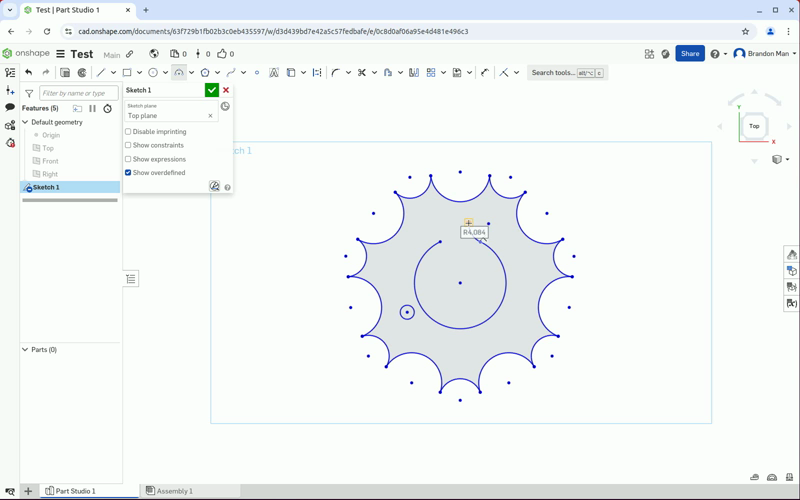
key_down(shift)
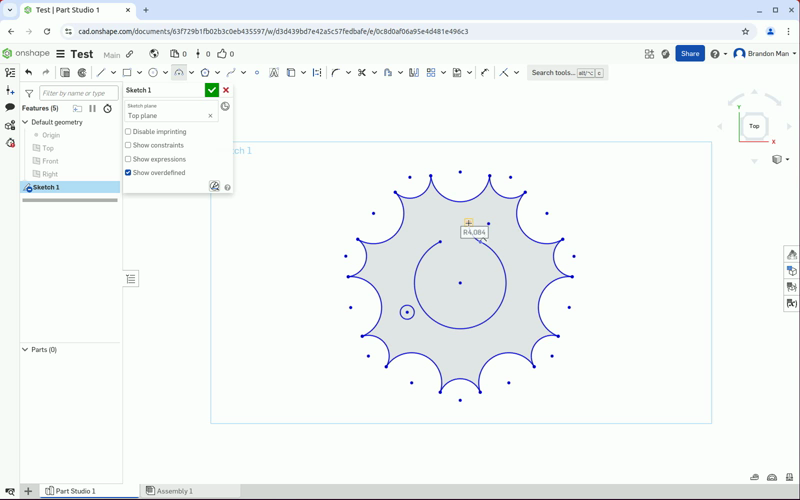
mouse_move(452, 222)
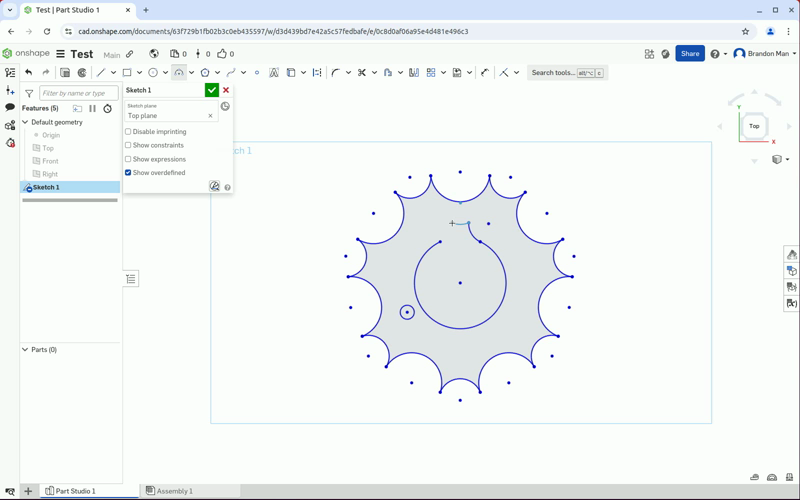
click(452, 222)
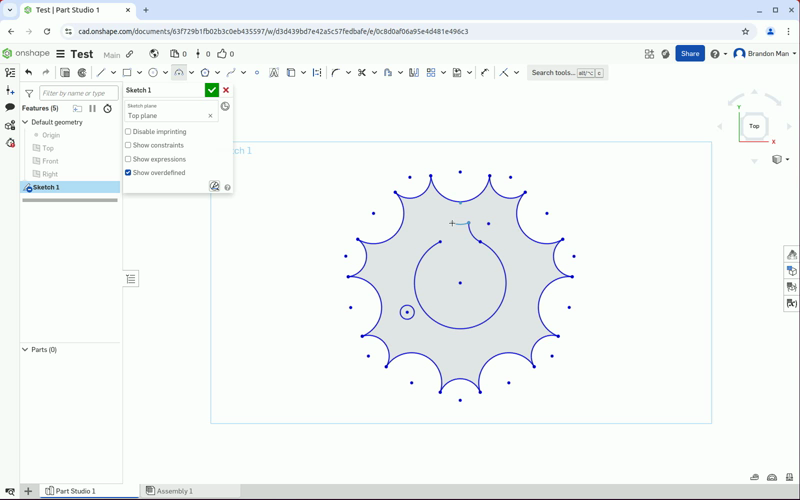
mouse_move(460, 212)
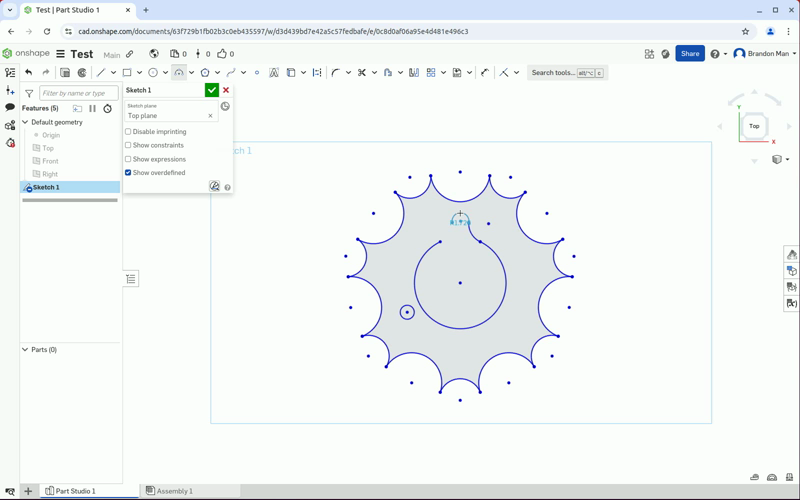
click(460, 212)
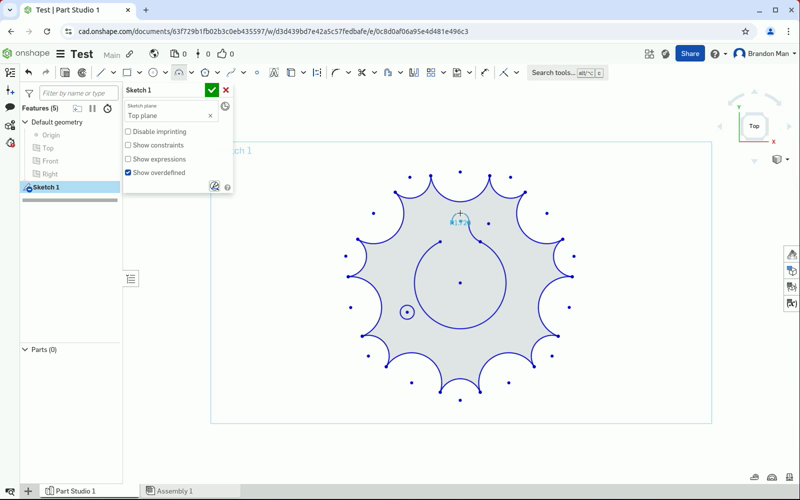
key_up(shift)
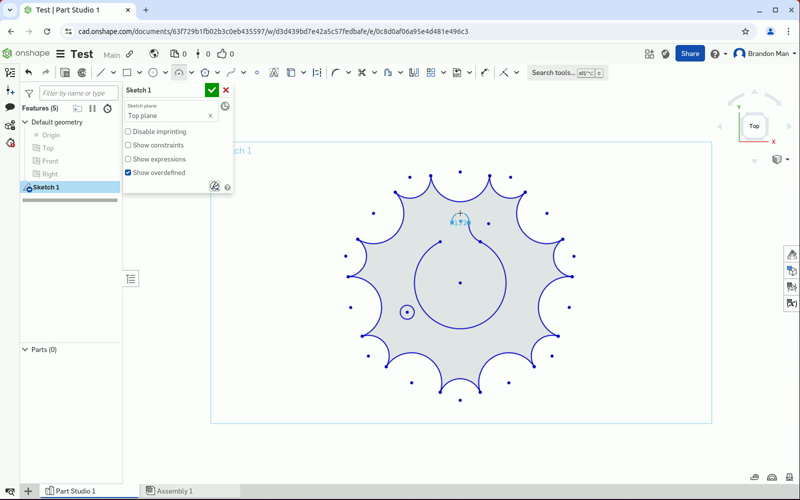
mouse_move(452, 222)
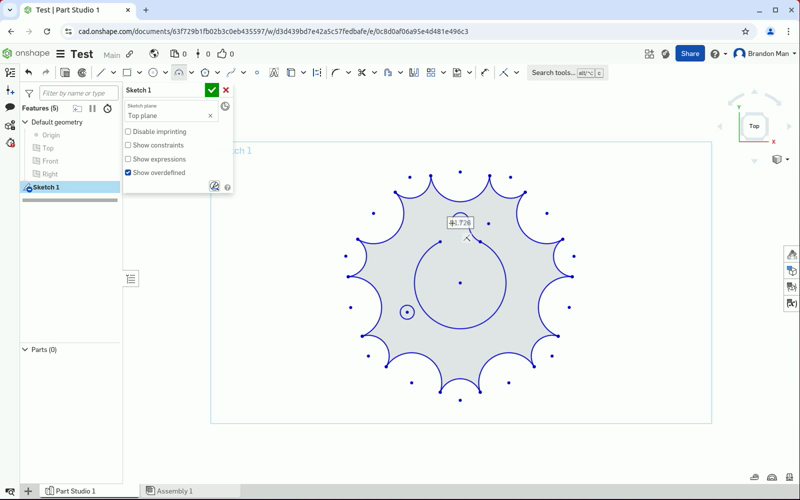
click(452, 222)
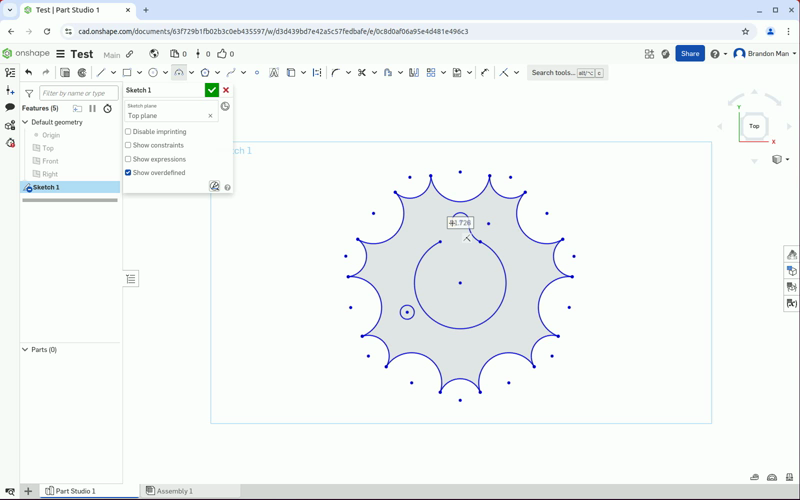
mouse_move(440, 241)
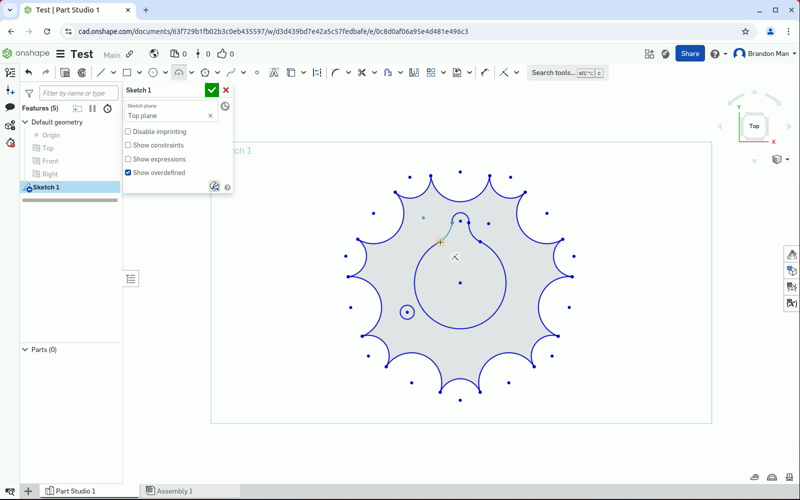
click(440, 241)
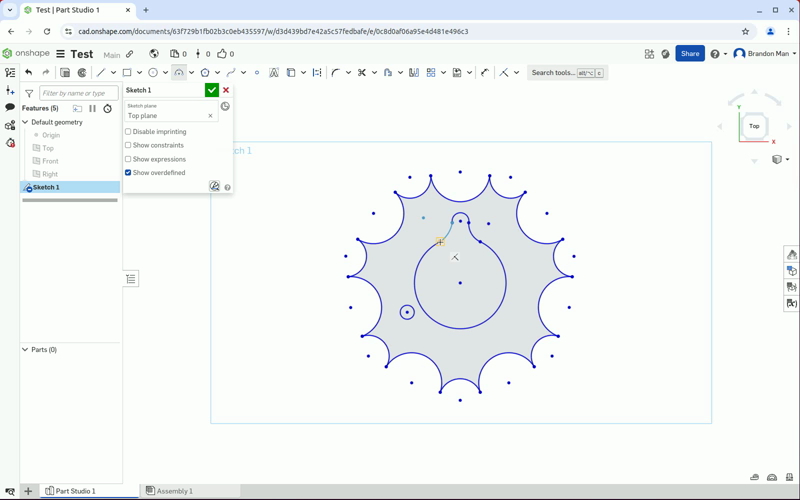
key_down(shift)
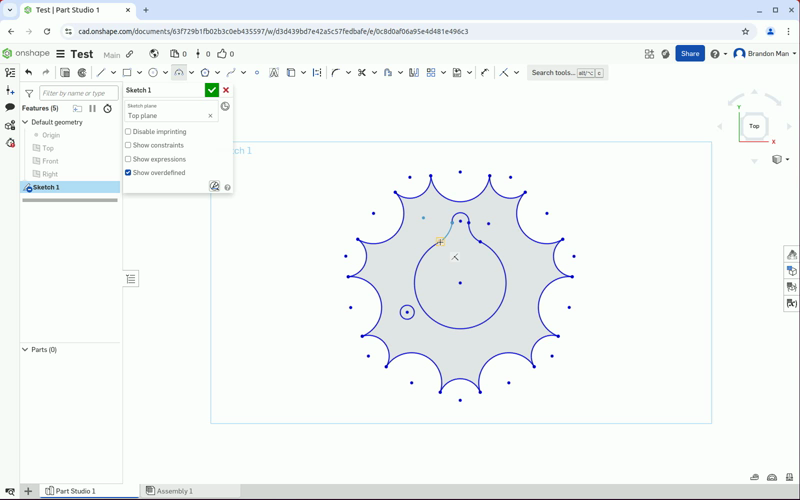
mouse_move(448, 234)
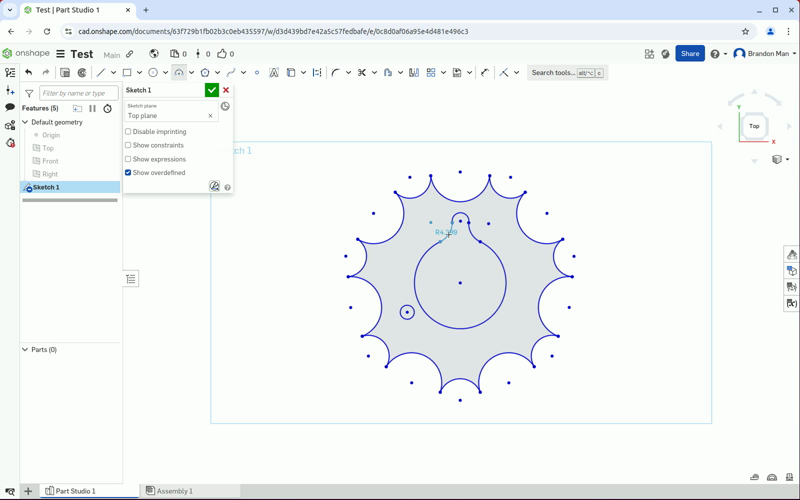
click(448, 234)
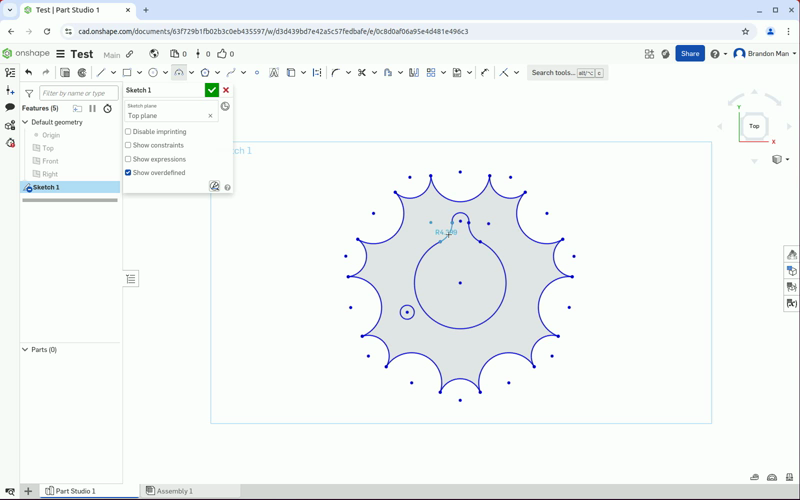
key_up(shift)
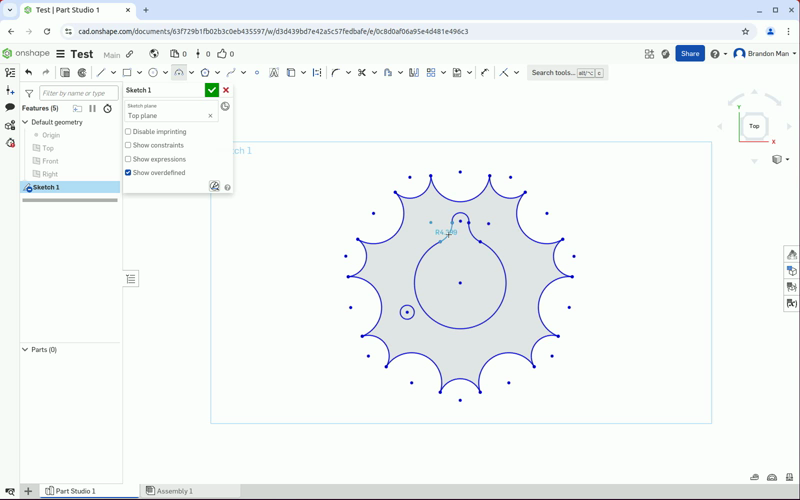
key(esc)
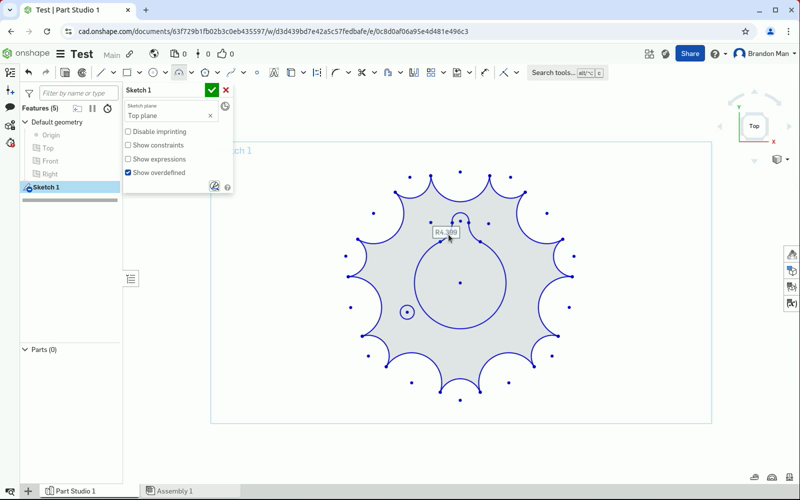
key(c)
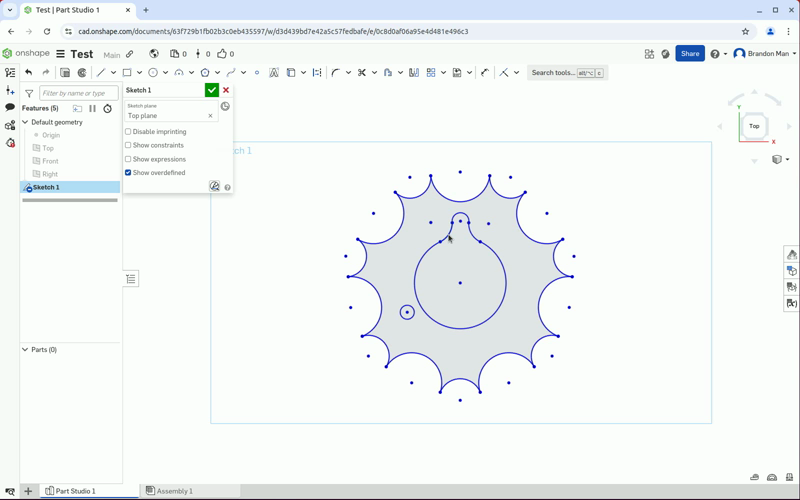
key_down(shift)
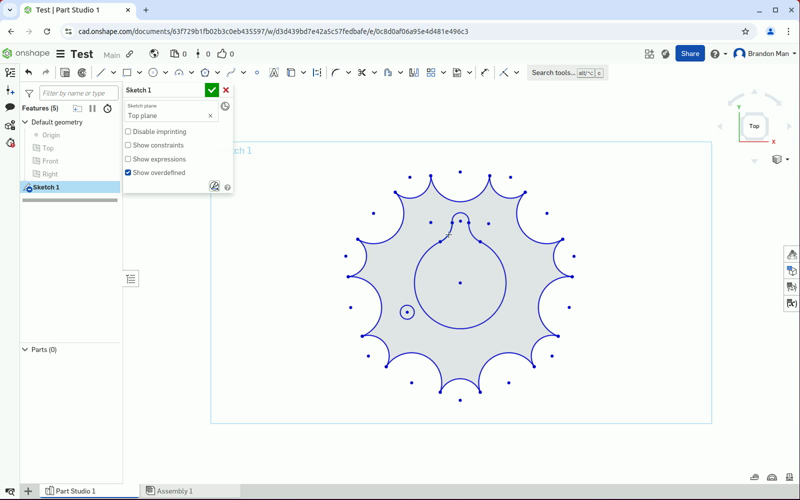
mouse_move(513, 312)
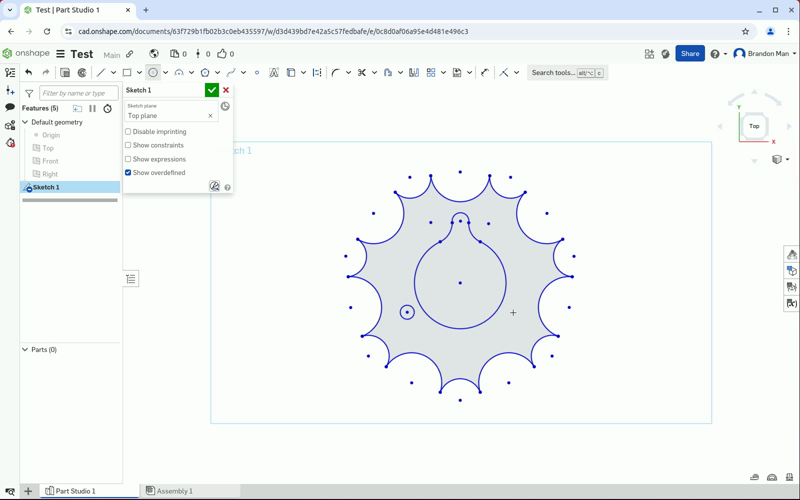
click(513, 312)
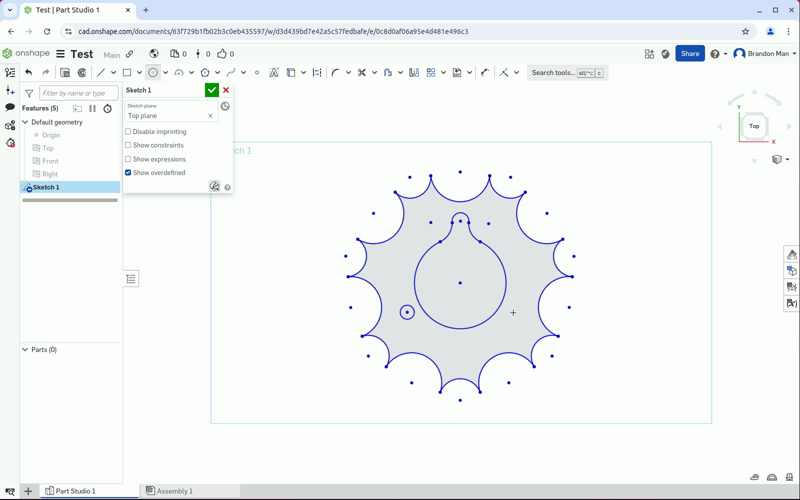
key_up(shift)
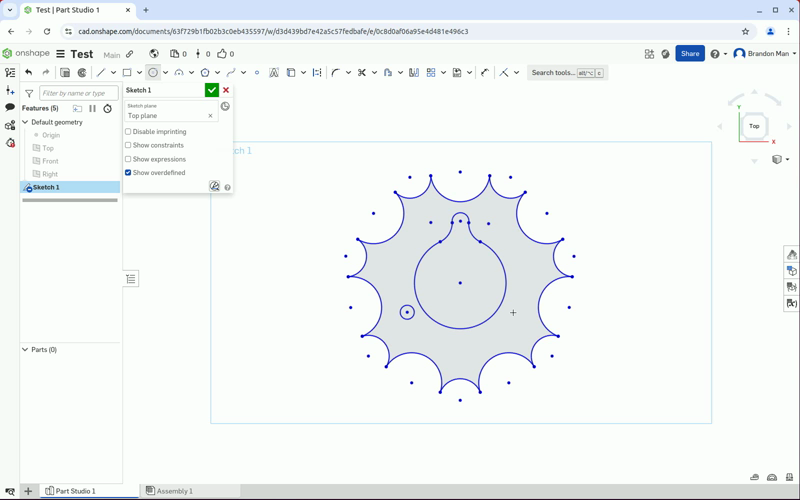
mouse_move(520, 312)
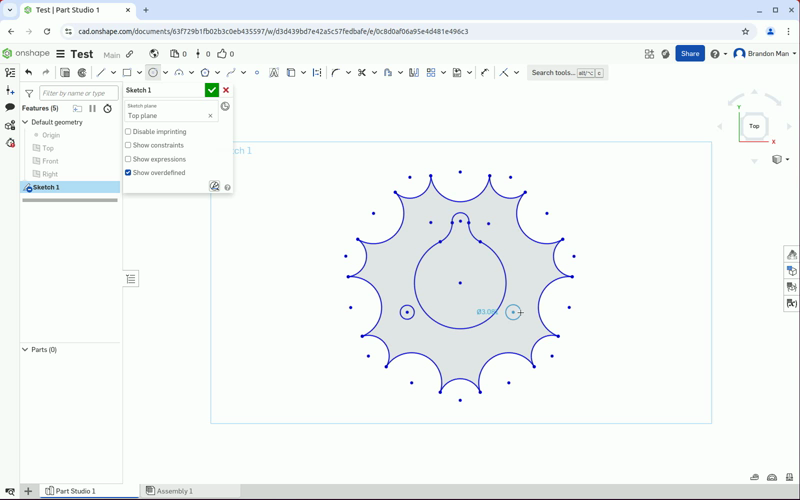
click(520, 312)
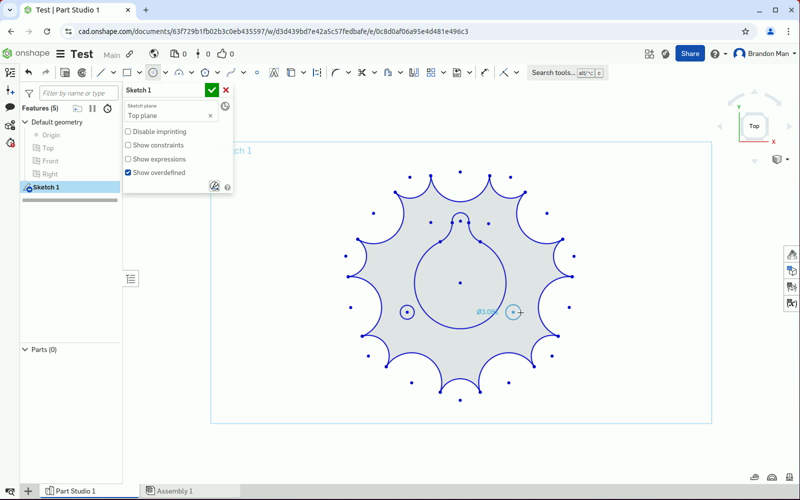
key(esc)
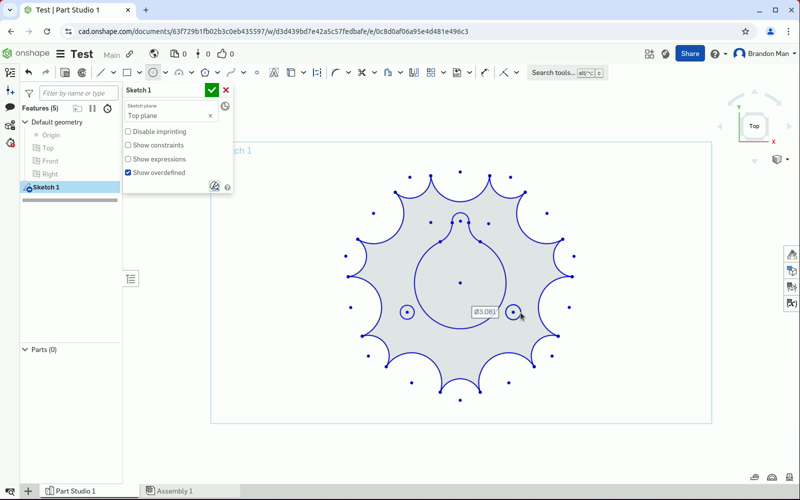
mouse_move(409, 246)
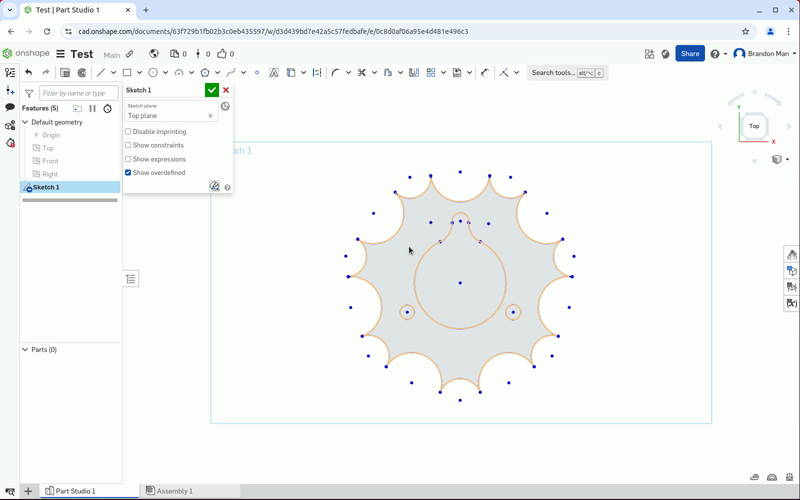
click(409, 246)
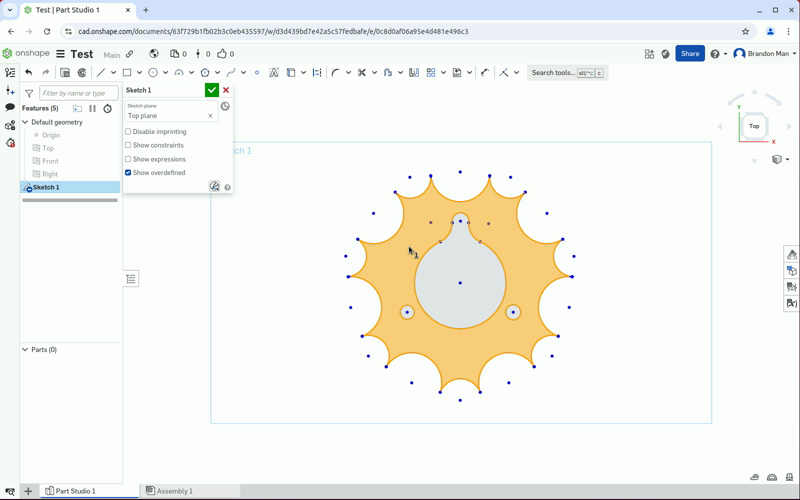
mouse_move(73, 352)
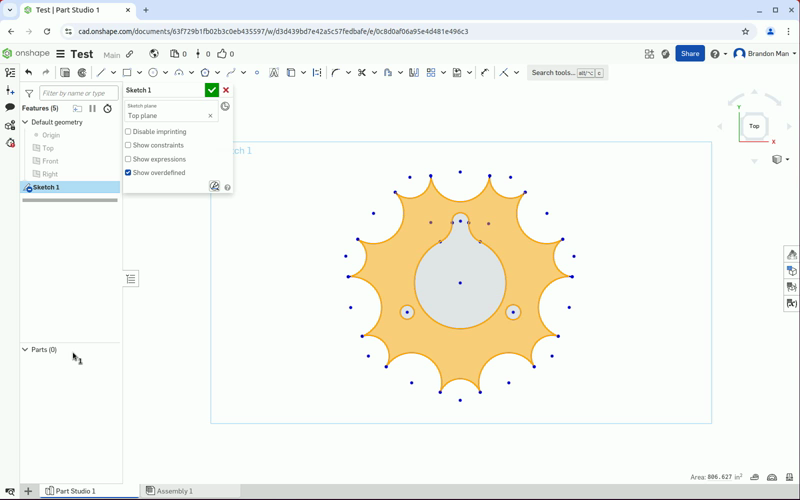
key(shift+y)
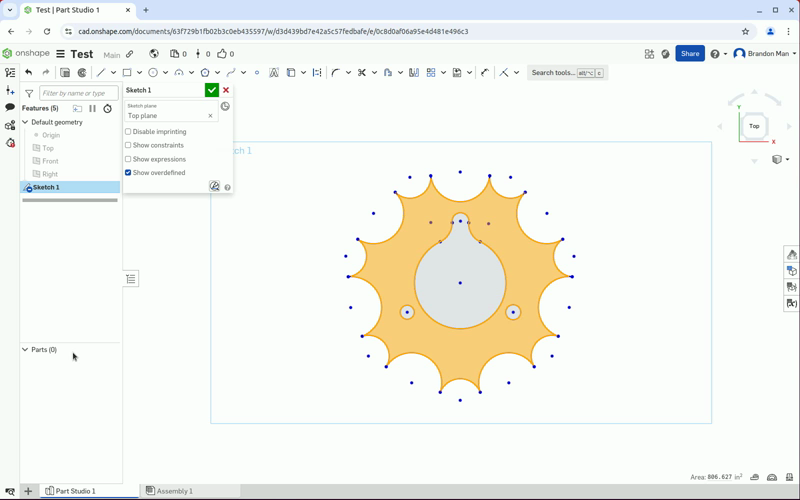
key(shift+e)
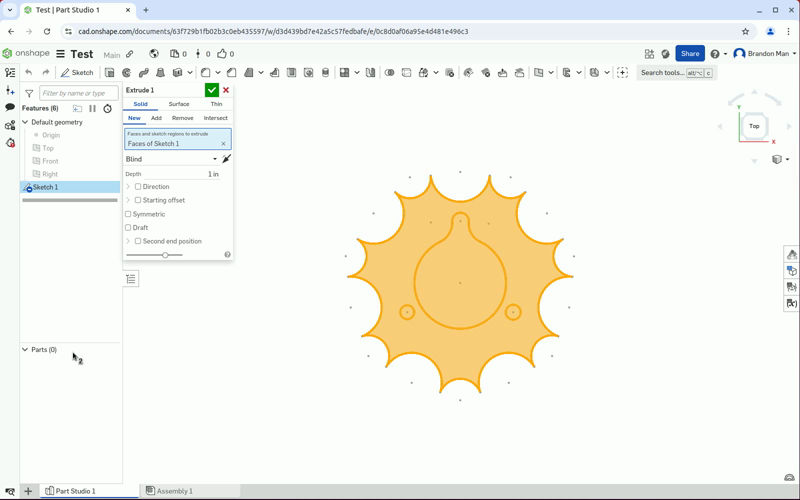
mouse_move(143, 106)
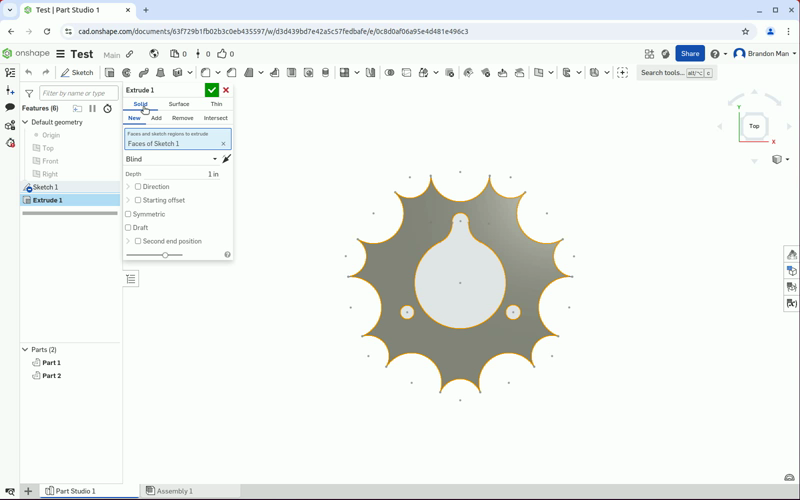
click(143, 106)
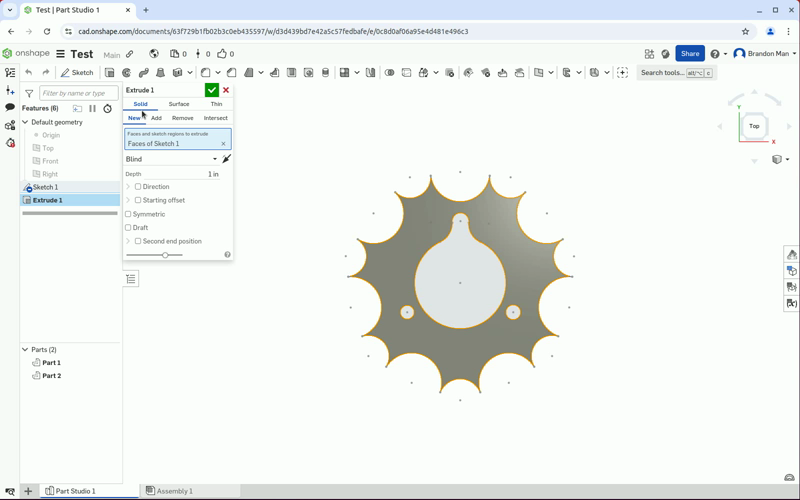
mouse_move(137, 120)
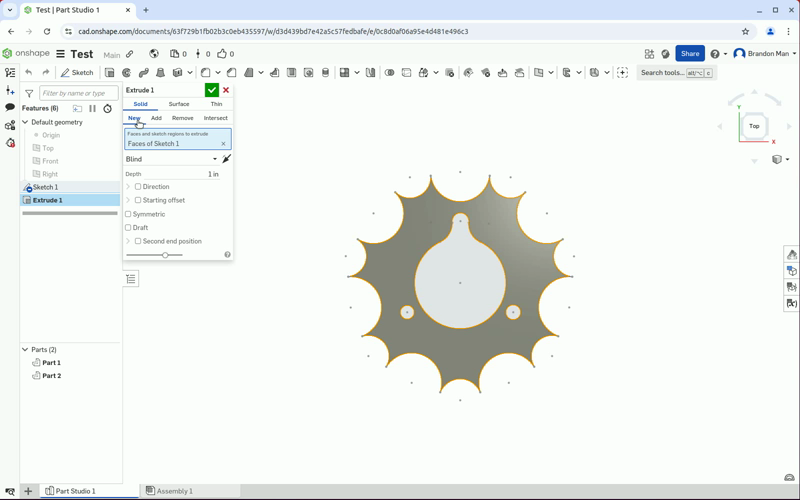
click(137, 120)
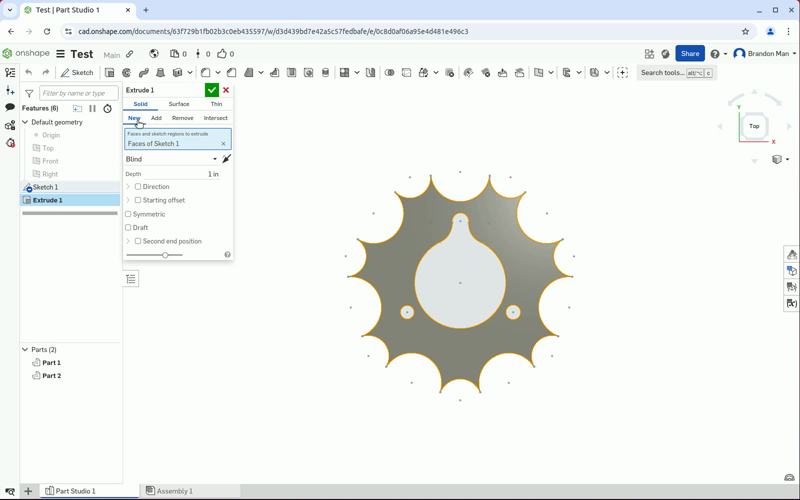
key(tab, 4)
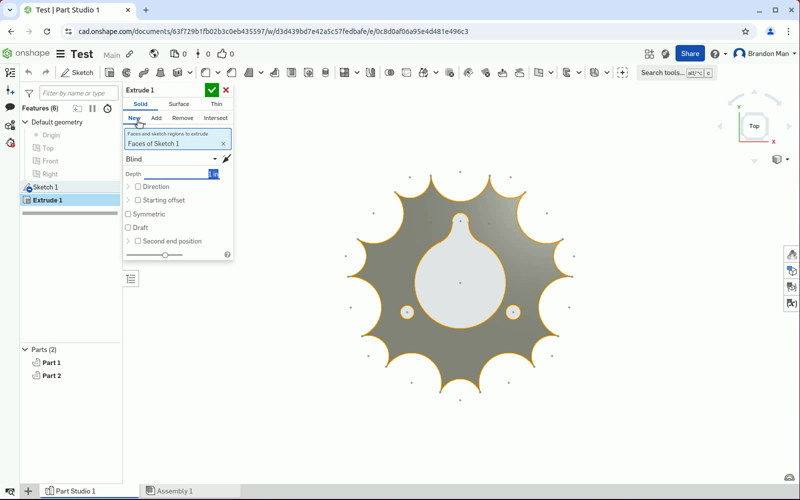
text(2.648)
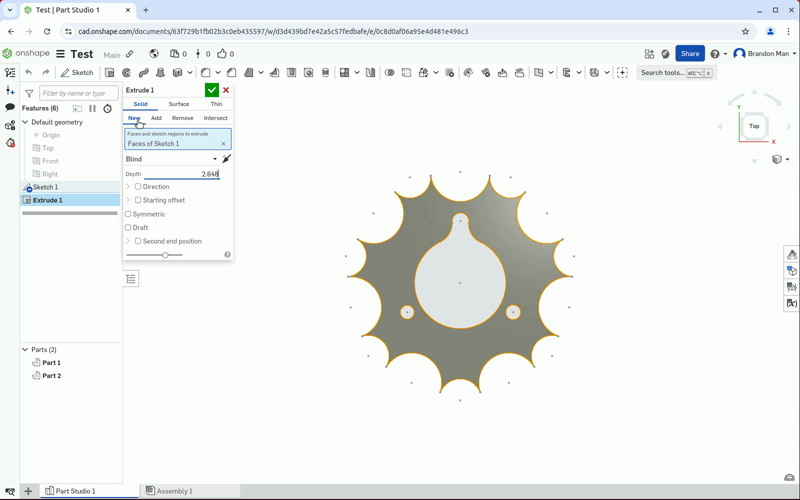
key(enter)
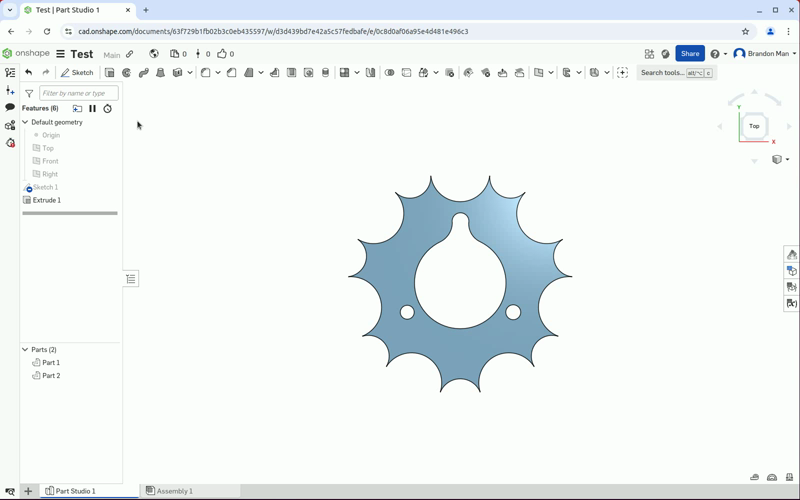
key(shift+h)
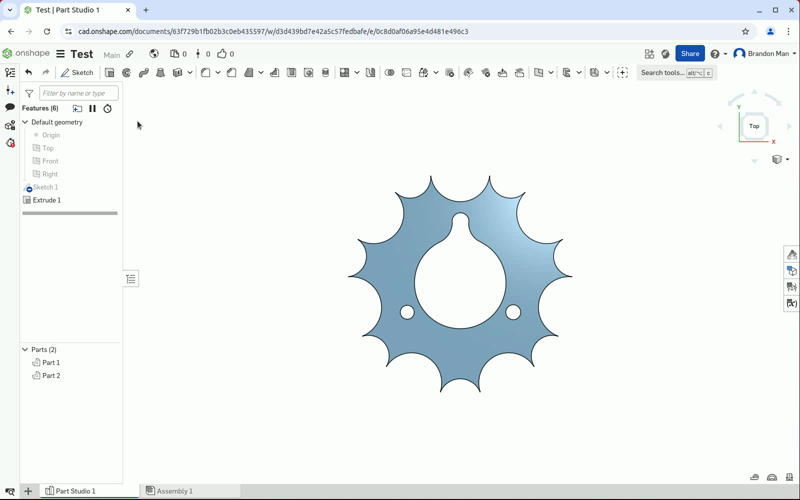
key(shift+h)
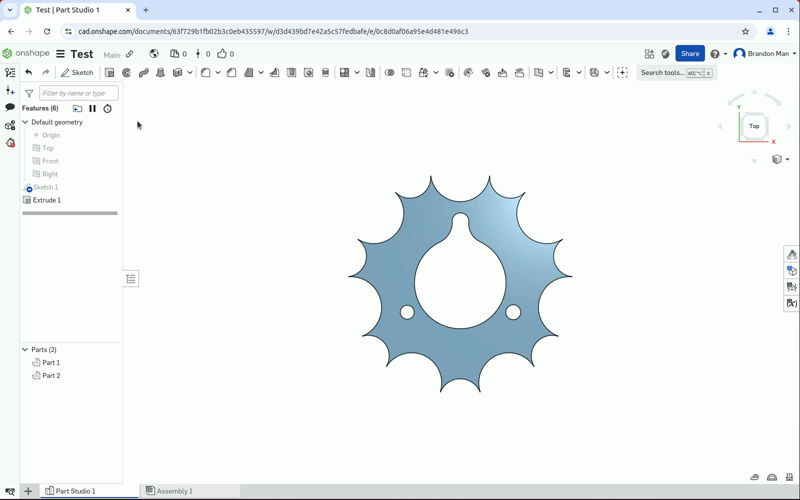
mouse_move(73, 189)
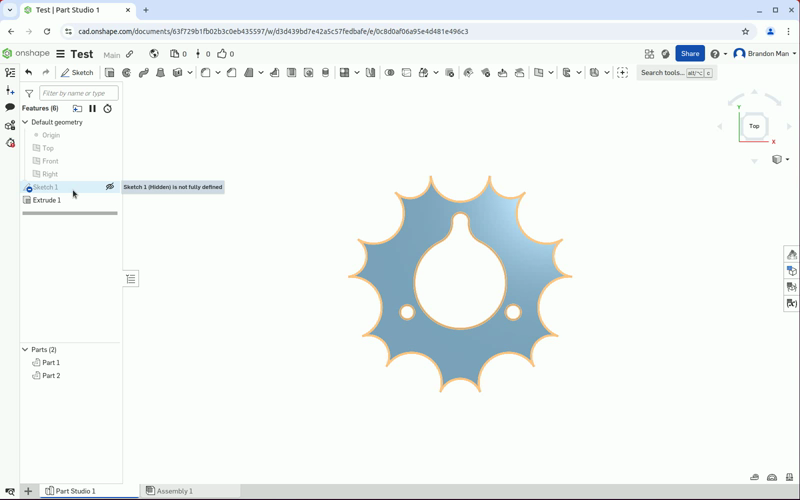
click(73, 189)
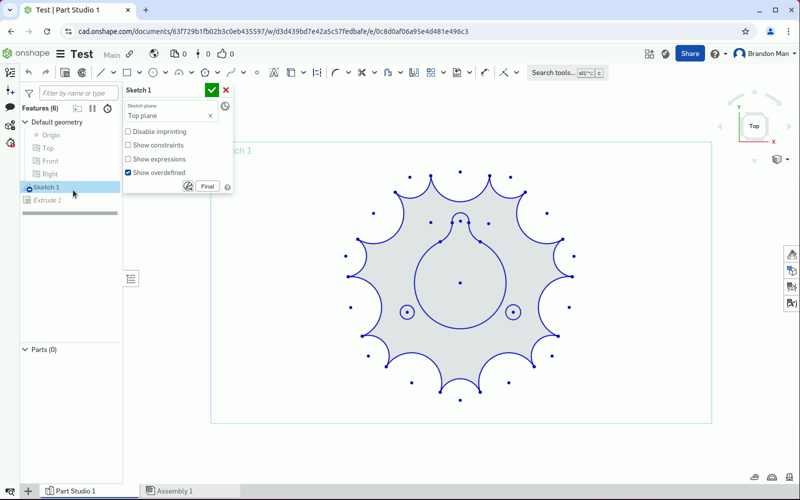
mouse_move(229, 92)
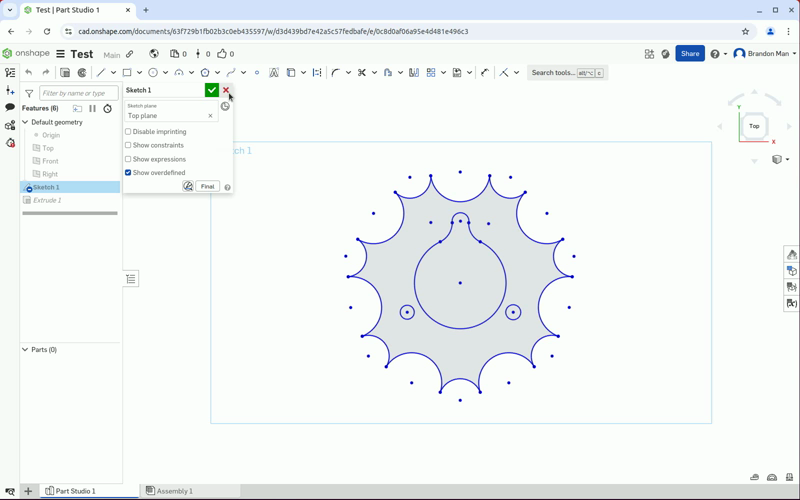
click(229, 92)
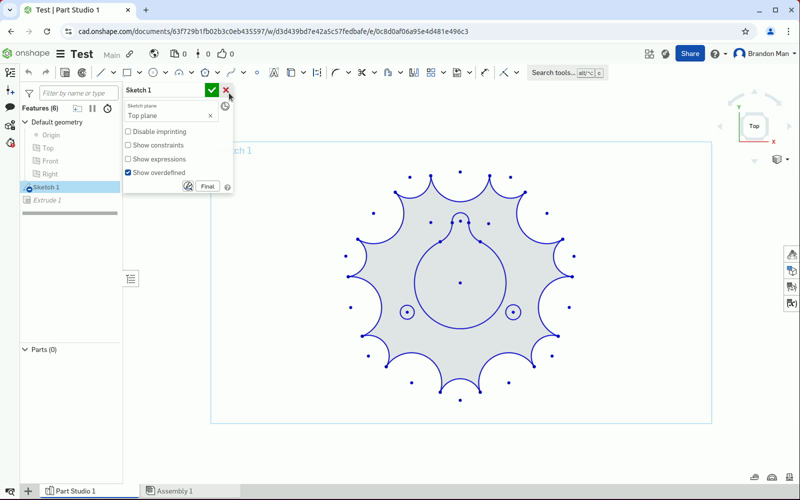
key(shift+s)
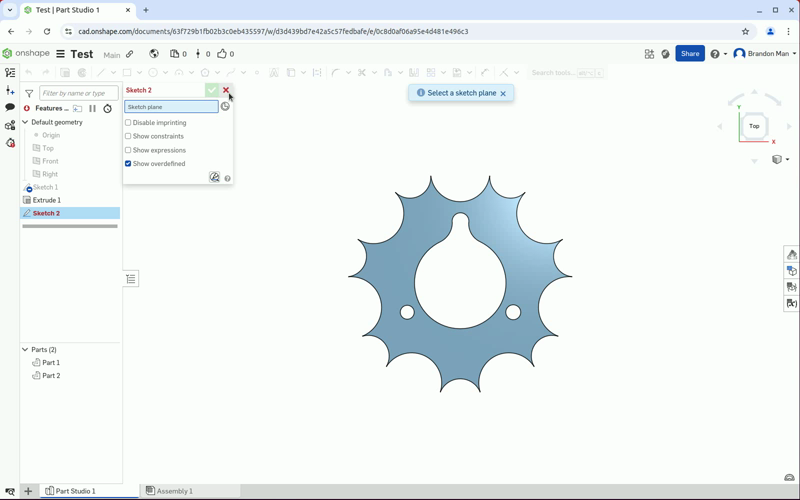
mouse_move(73, 150)
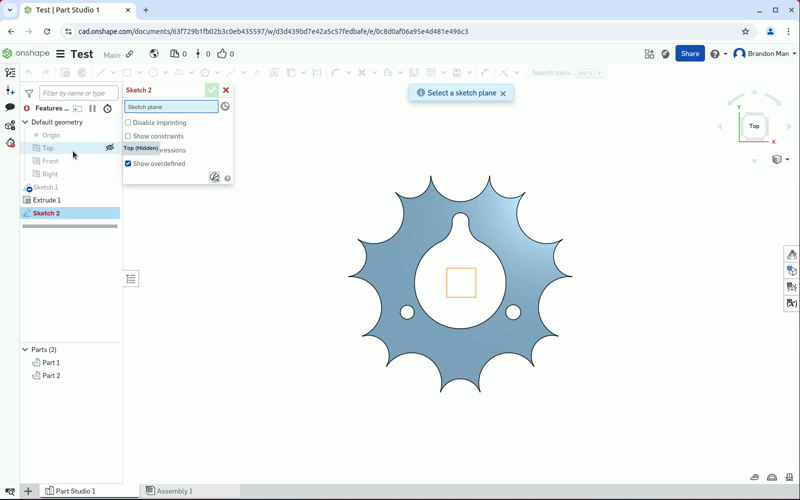
click(73, 150)
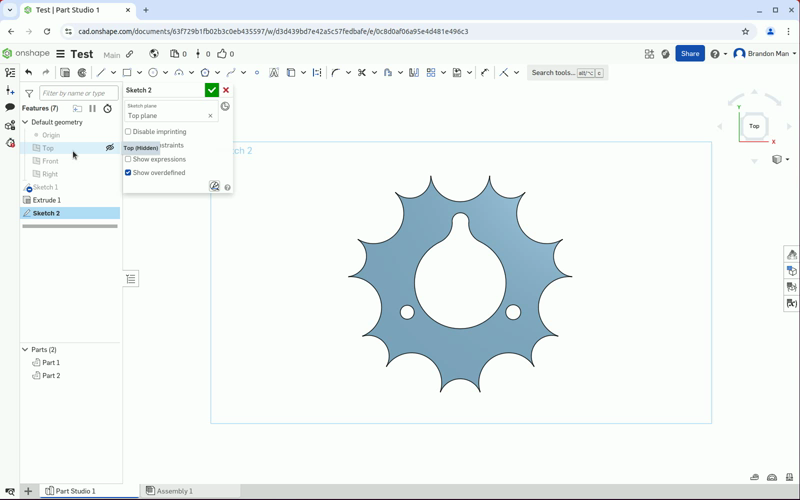
mouse_move(73, 352)
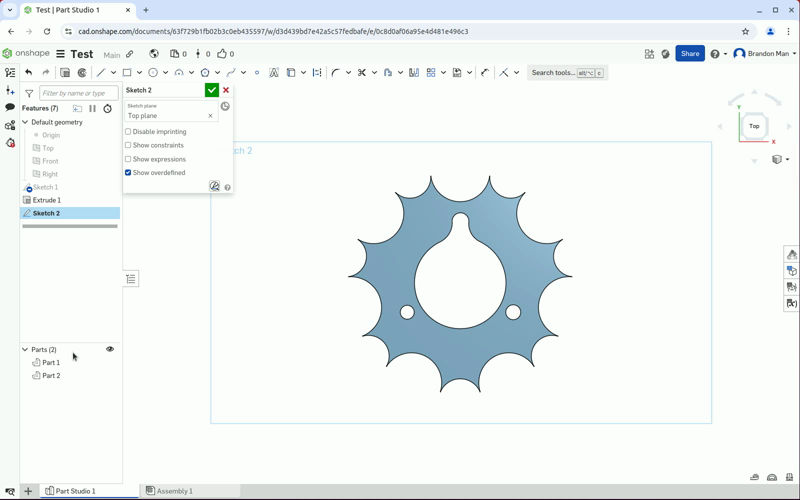
key(y)
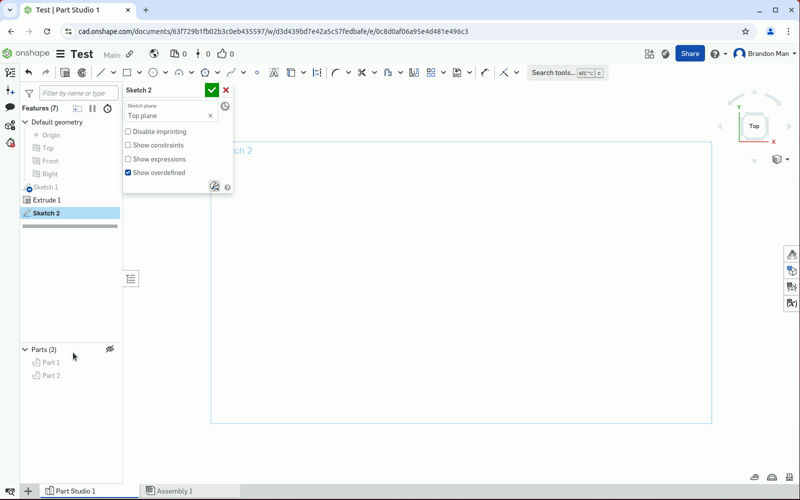
key(a)
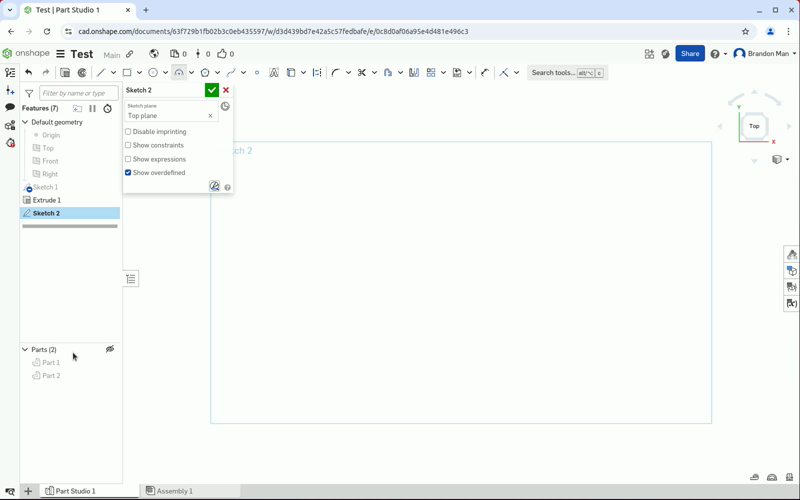
key_down(shift)
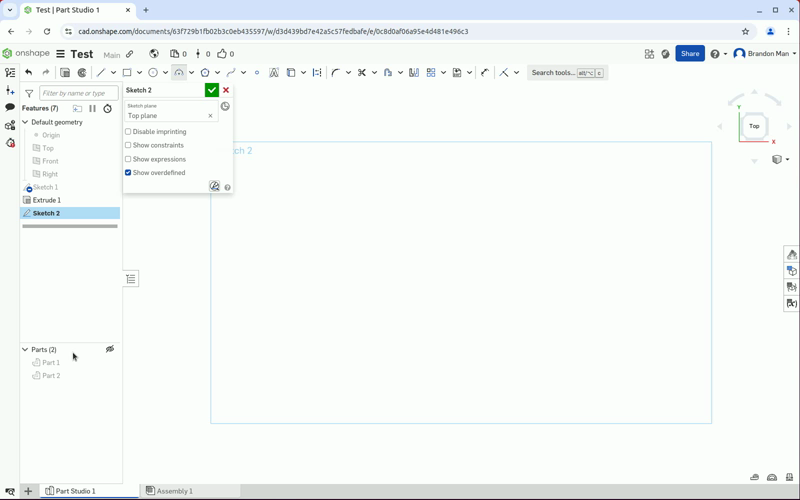
mouse_move(356, 239)
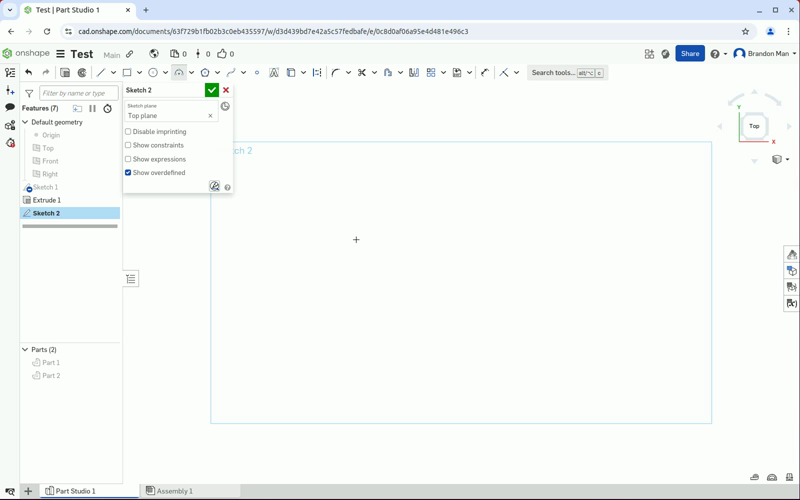
click(356, 239)
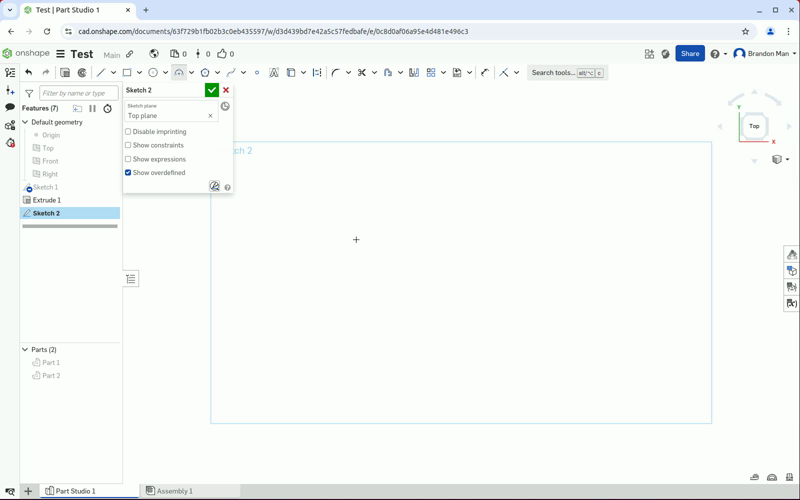
key_up(shift)
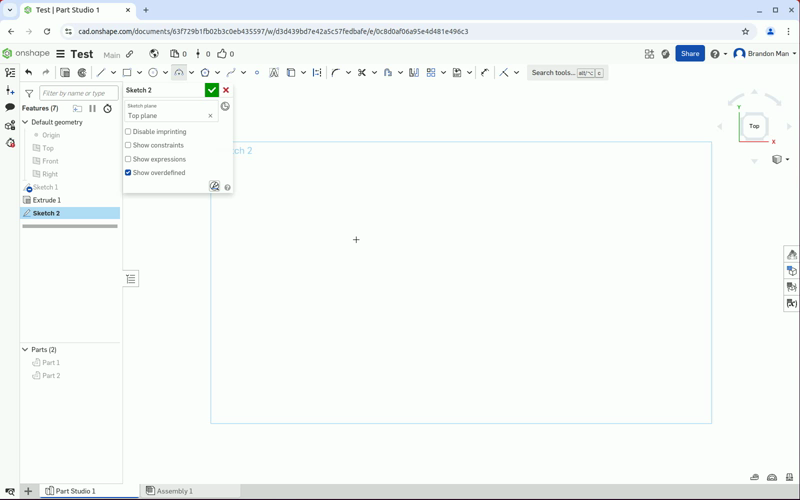
key_down(shift)
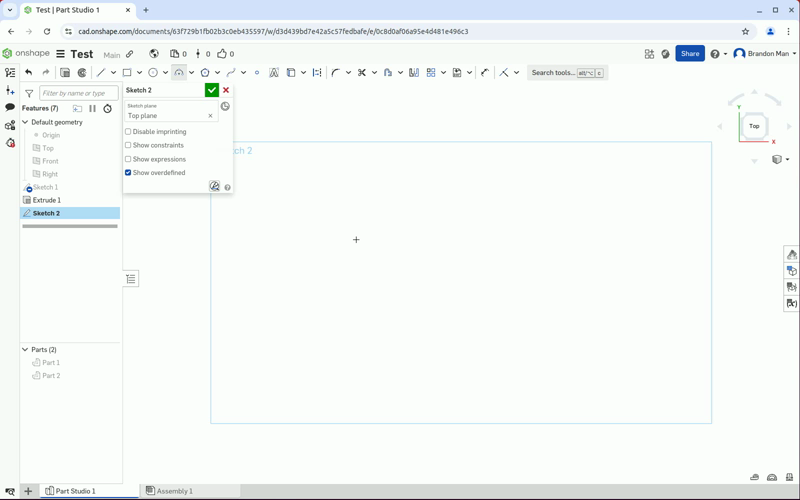
mouse_move(395, 190)
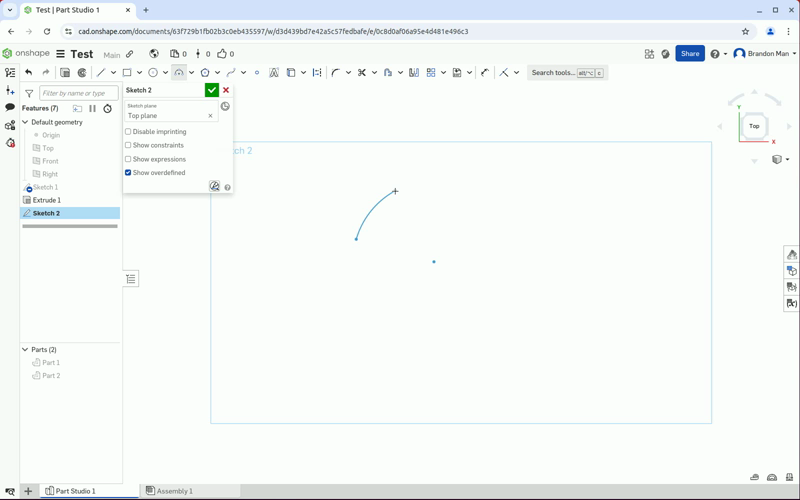
click(395, 190)
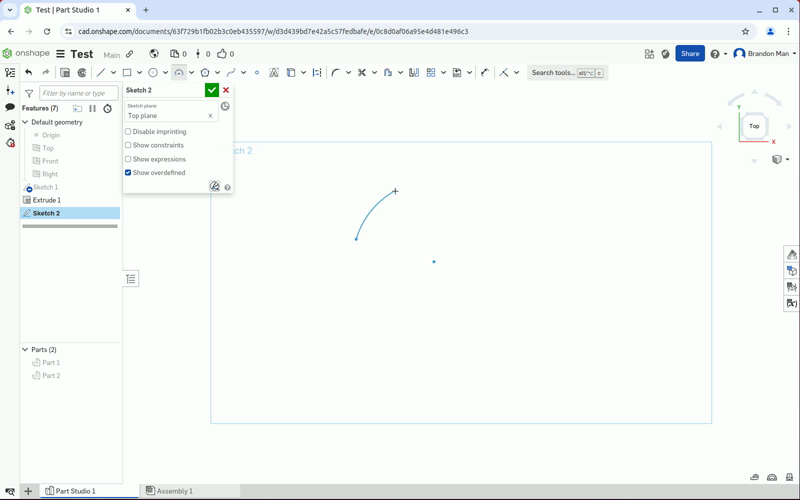
mouse_move(397, 232)
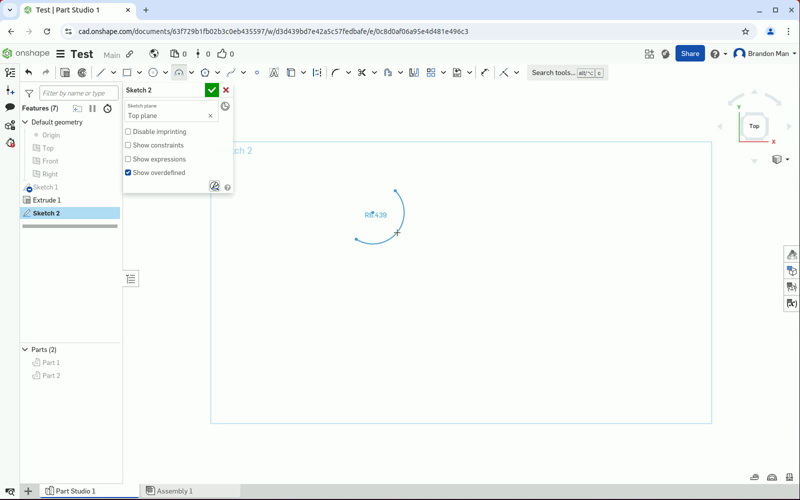
click(397, 232)
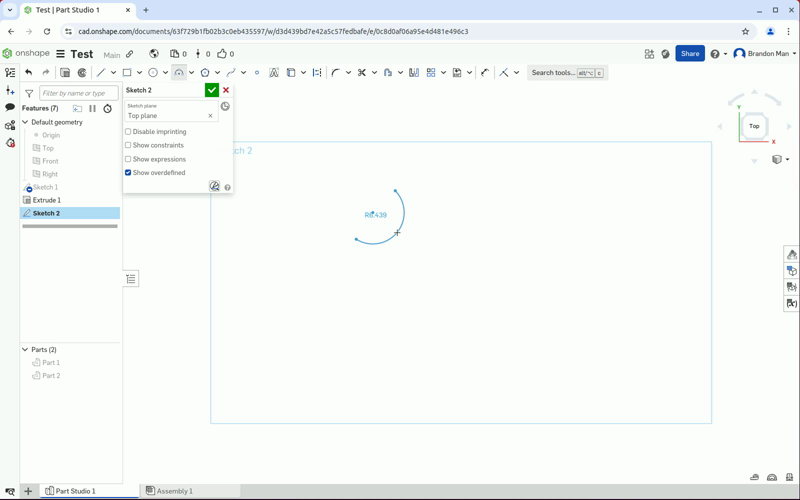
key_up(shift)
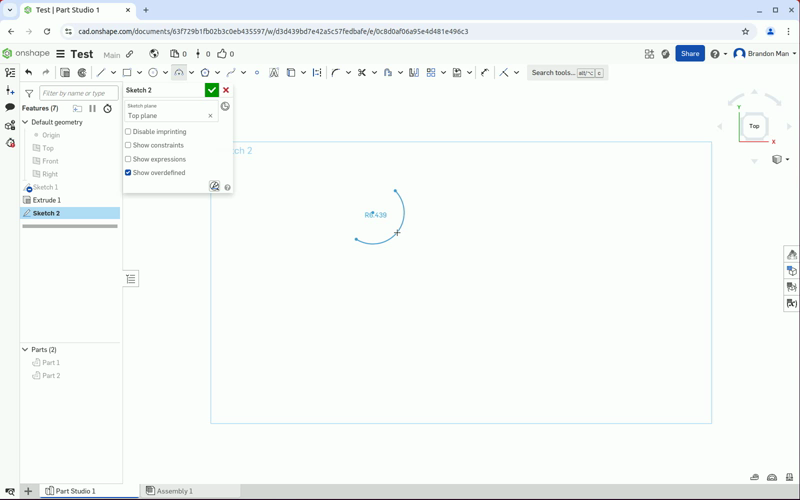
mouse_move(395, 190)
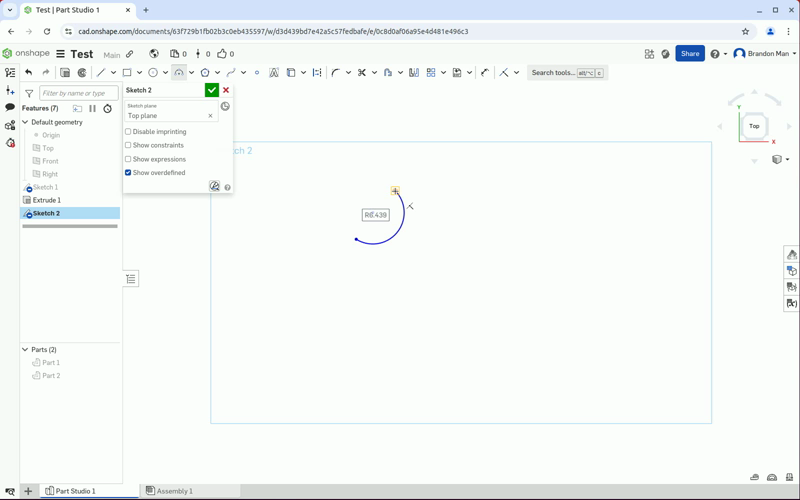
click(395, 190)
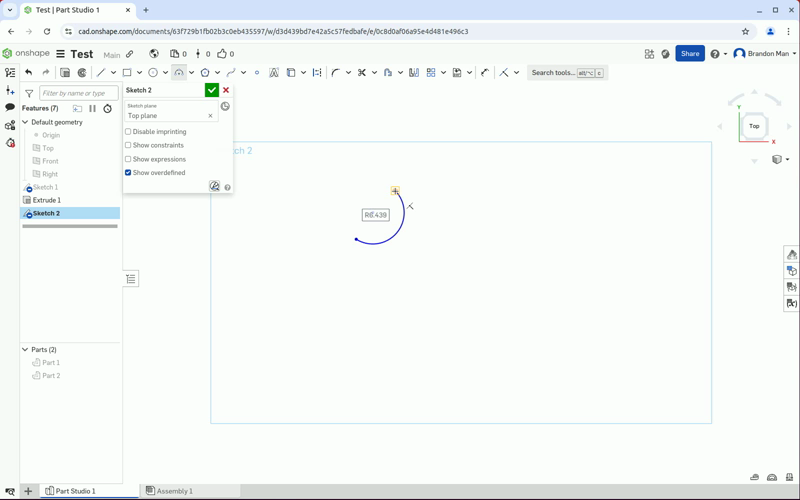
mouse_move(356, 239)
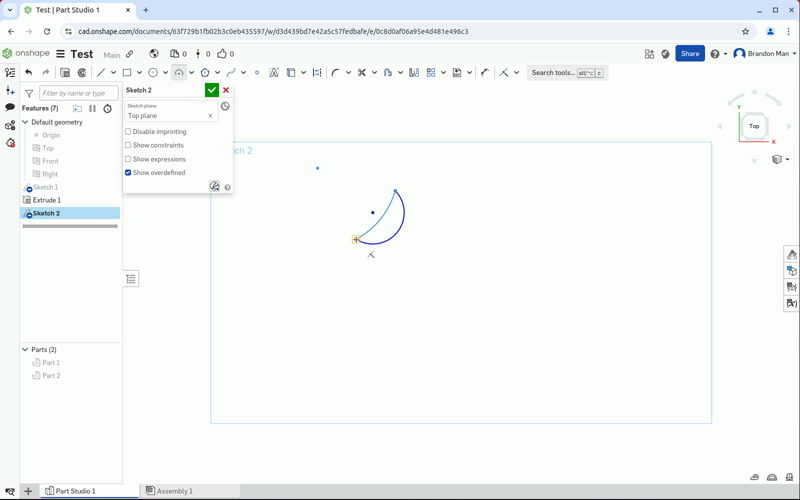
click(356, 239)
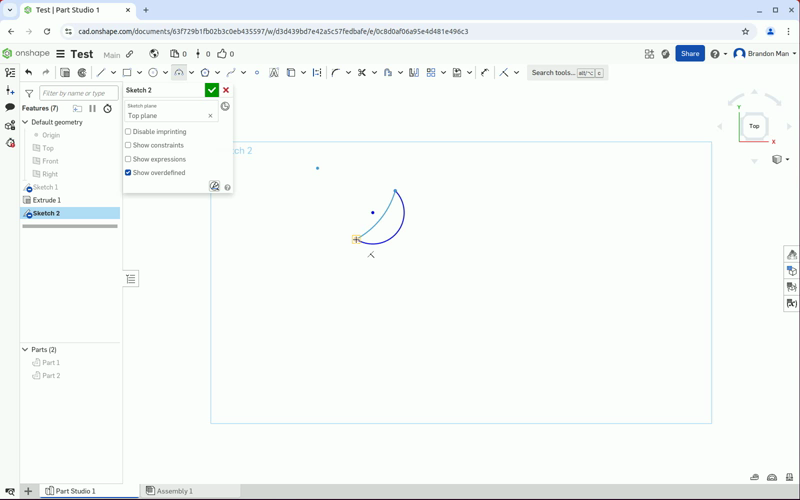
key_down(shift)
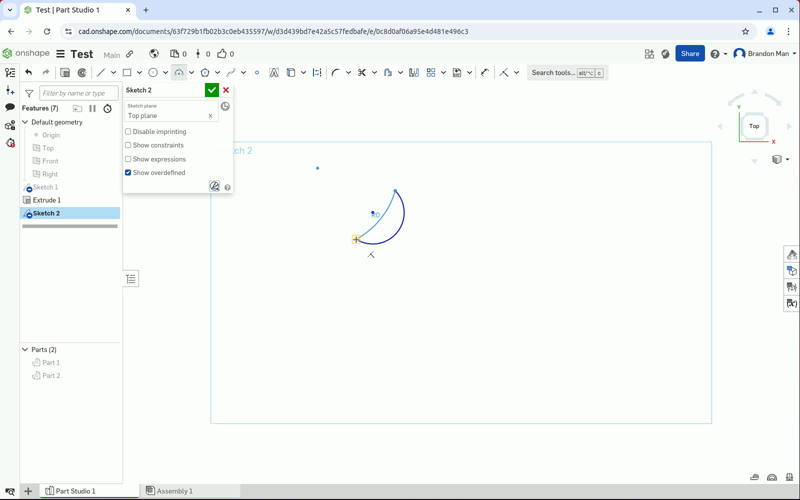
mouse_move(372, 212)
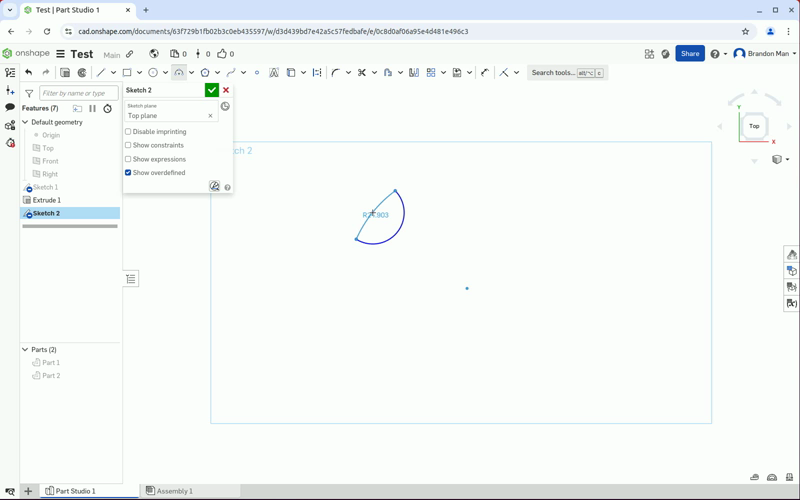
click(372, 212)
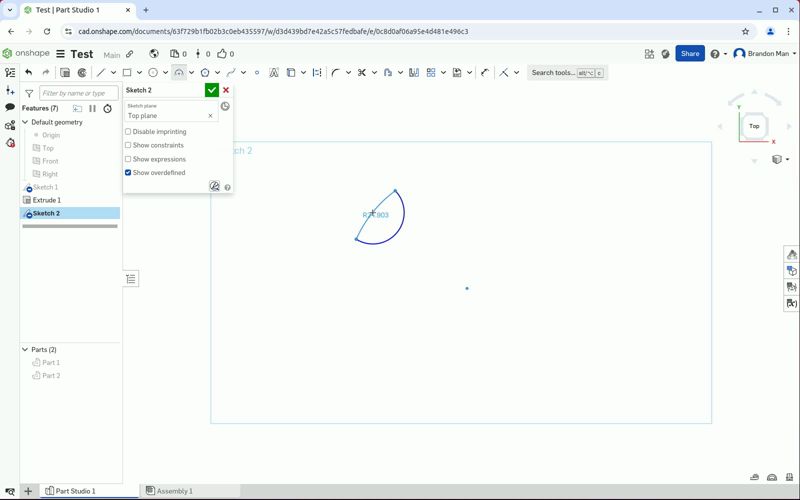
key_up(shift)
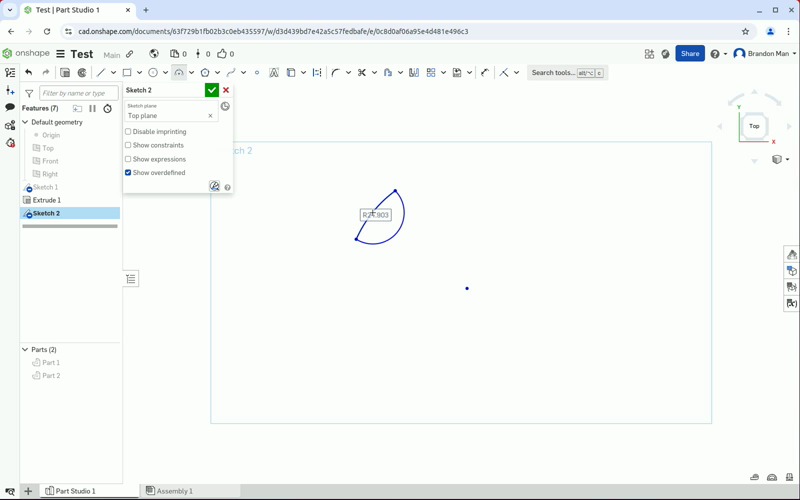
key(esc)
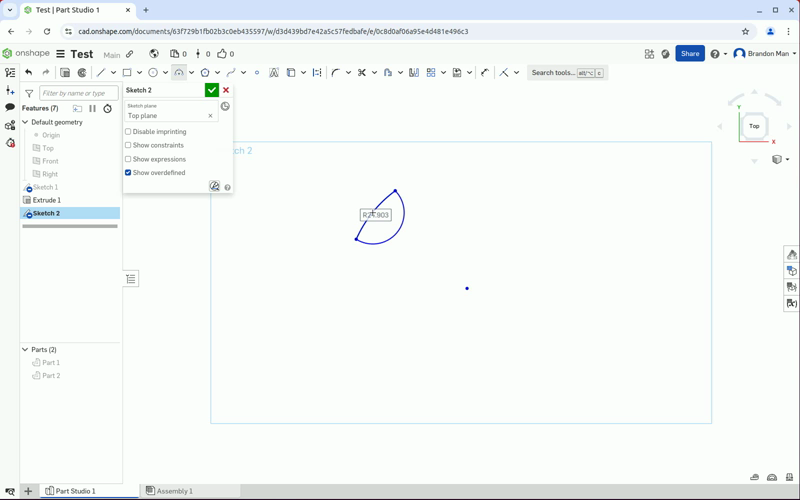
mouse_move(388, 237)
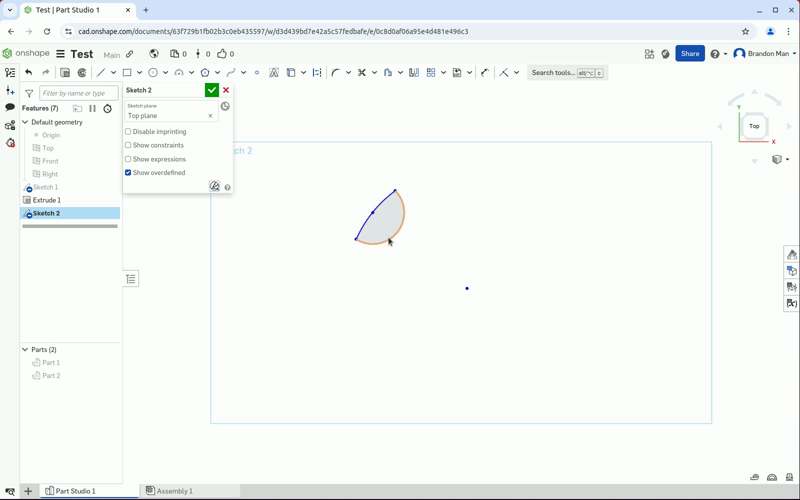
scroll(6)
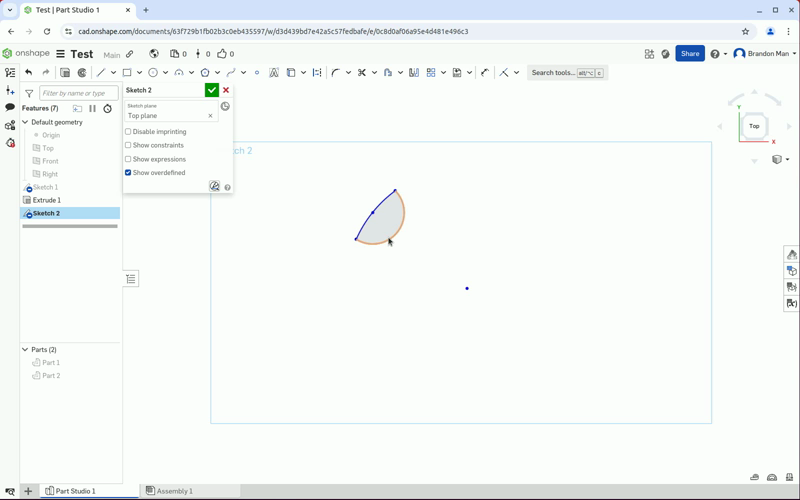
scroll(6)
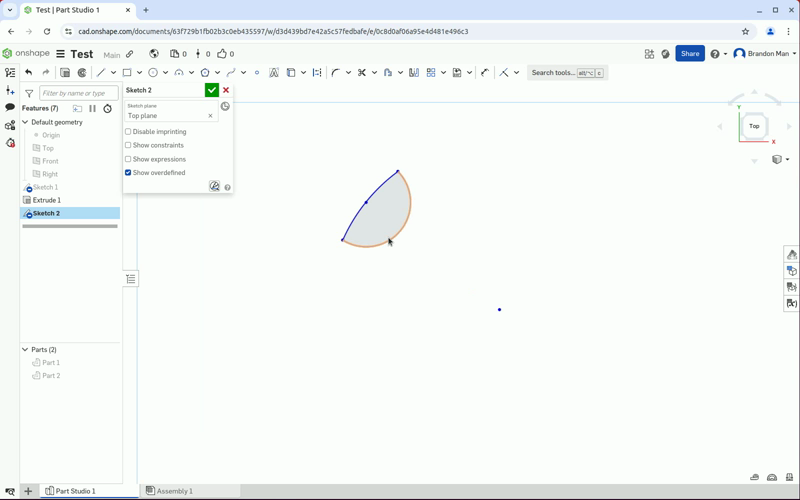
scroll(6)
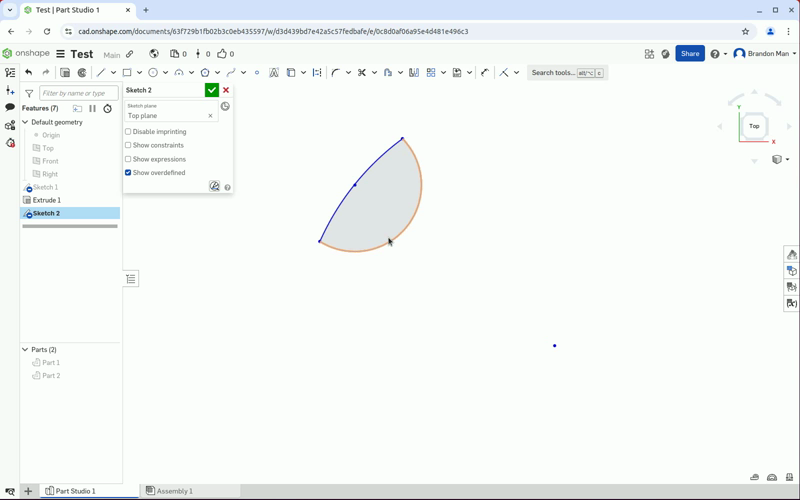
scroll(6)
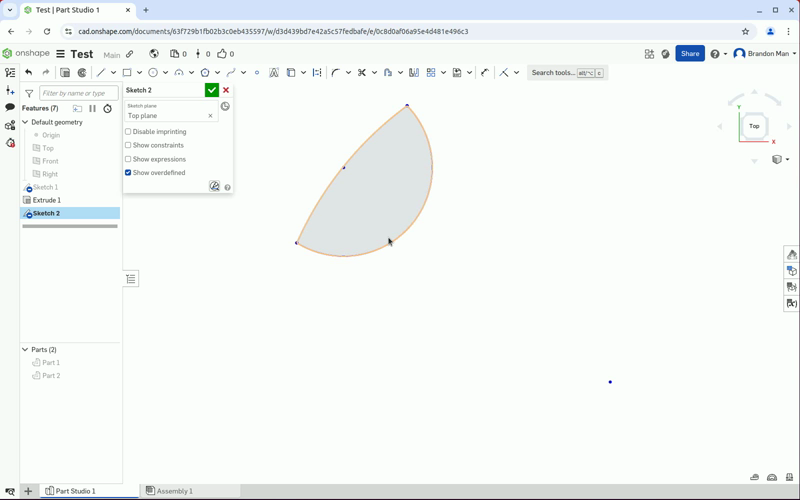
scroll(6)
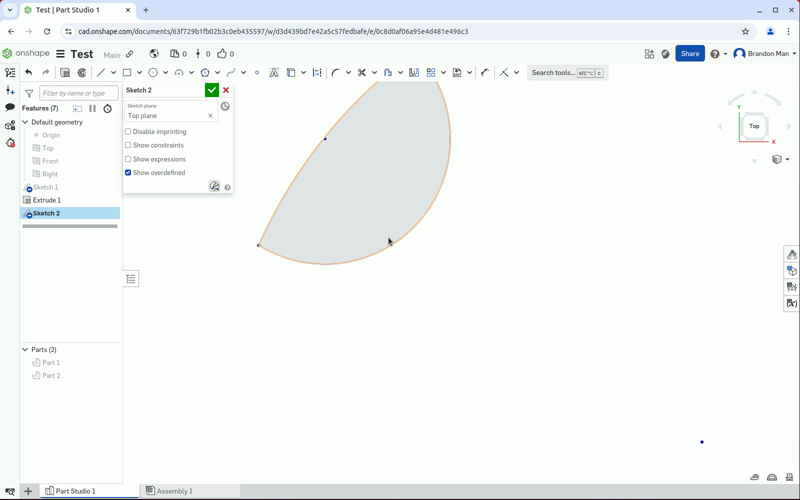
scroll(6)
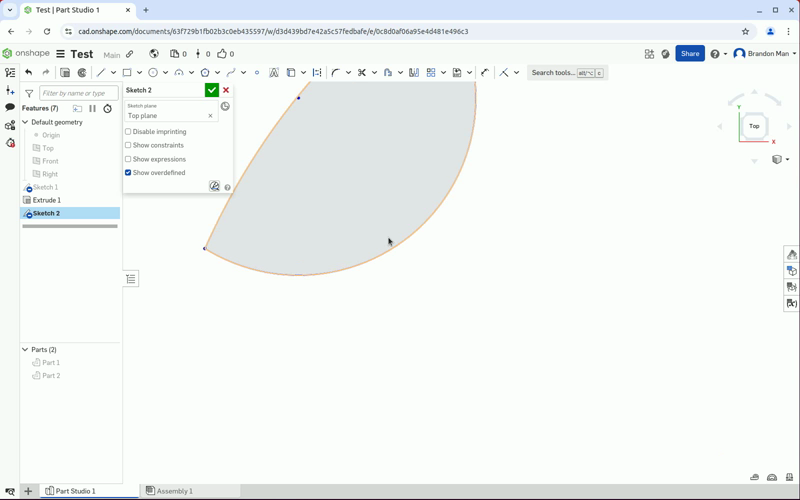
scroll(6)
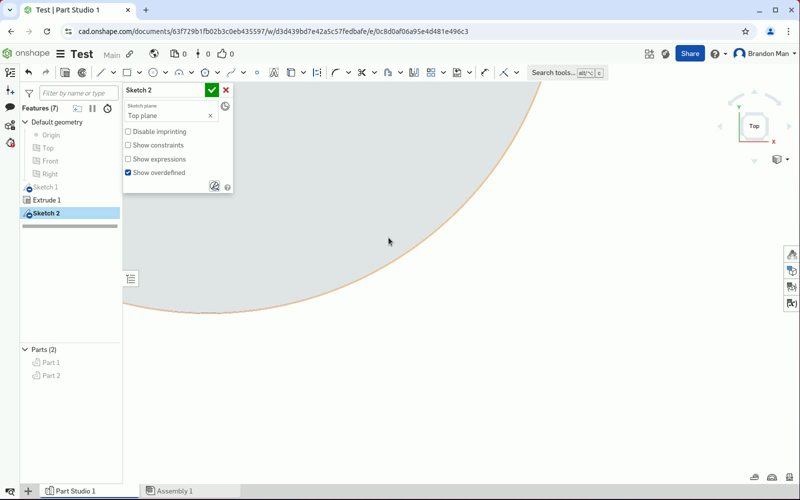
click(388, 237)
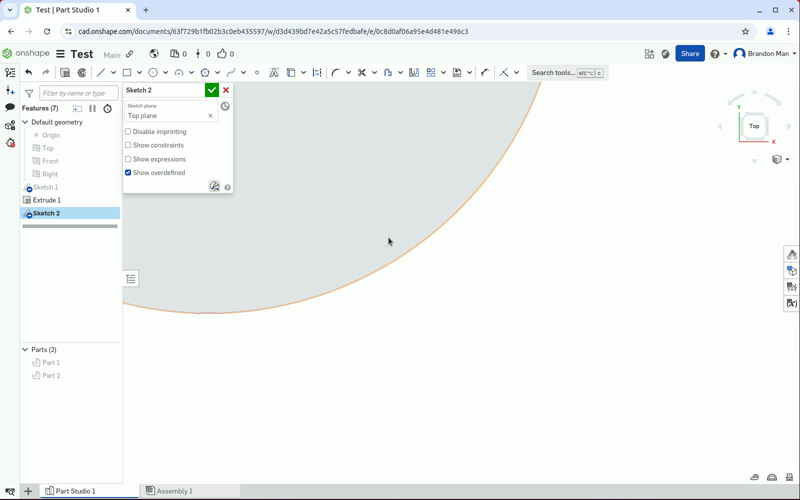
scroll(-6)
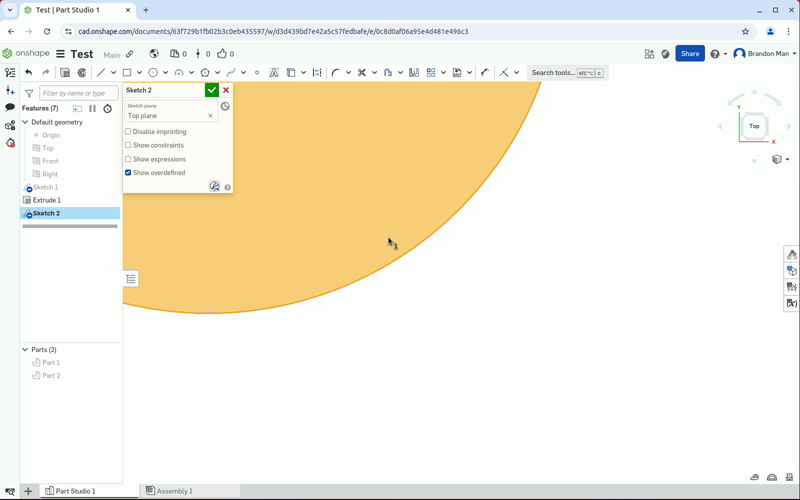
scroll(-6)
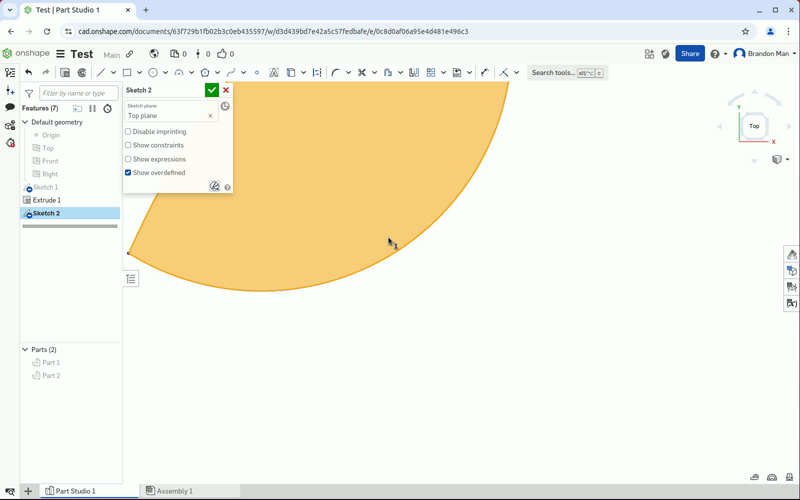
scroll(-6)
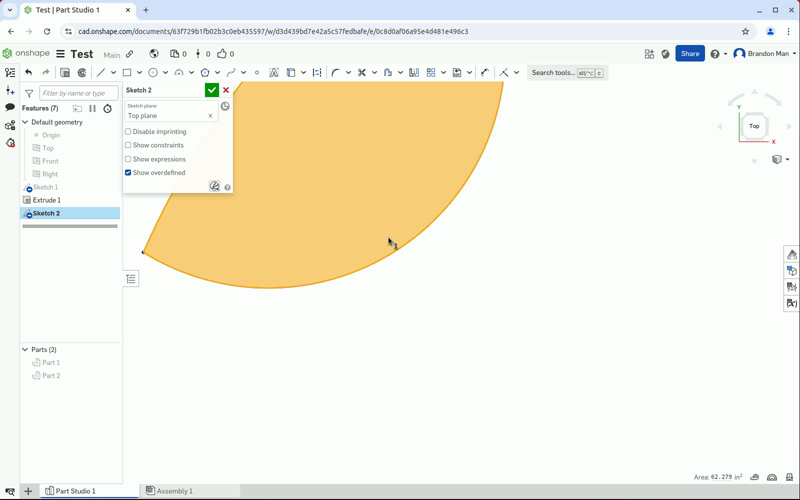
scroll(-6)
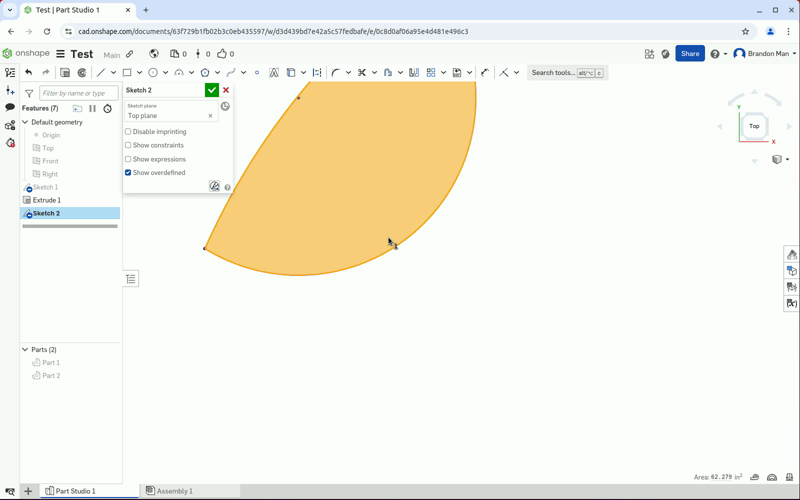
scroll(-6)
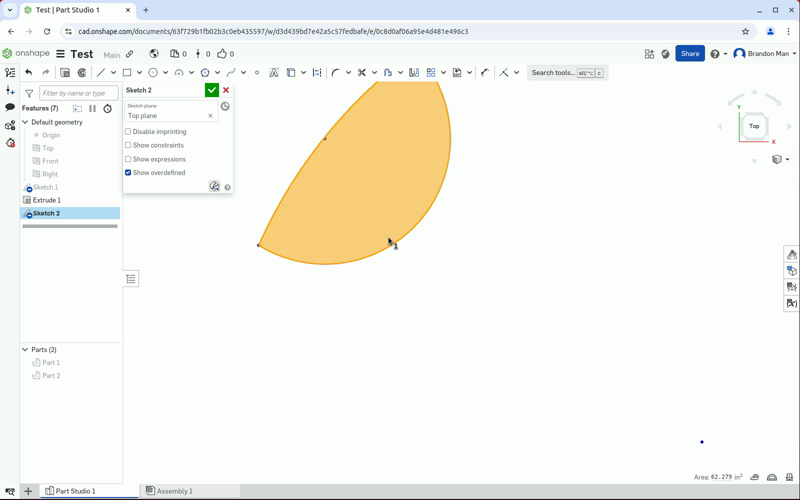
scroll(-6)
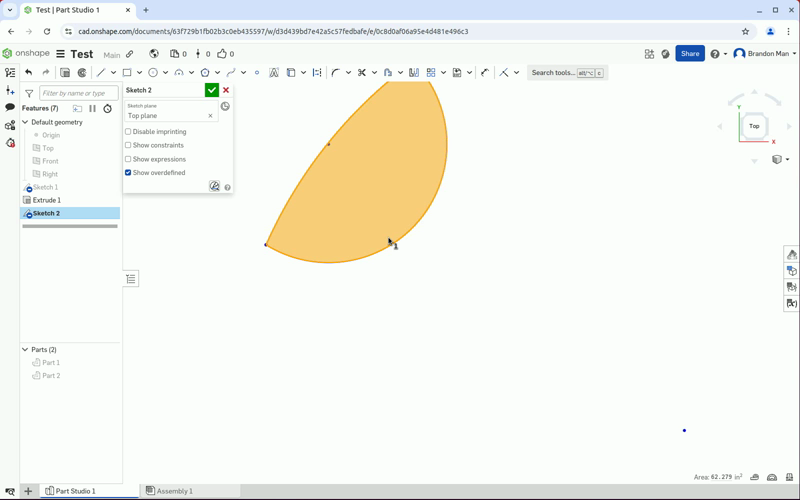
scroll(-6)
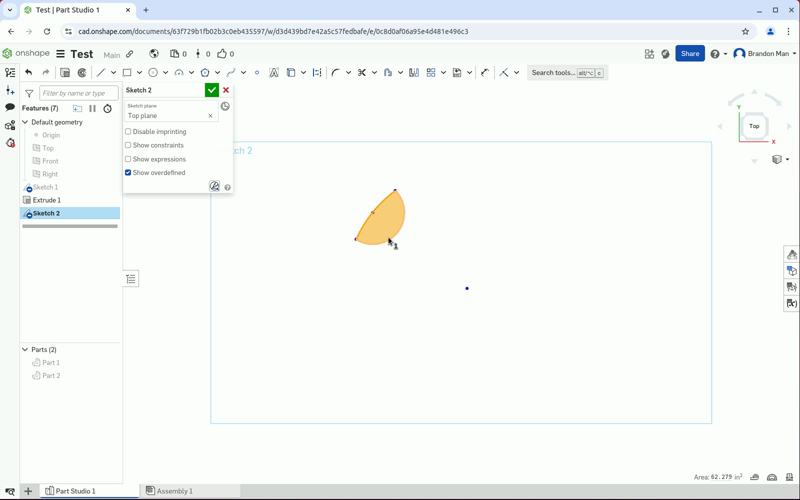
mouse_move(73, 352)
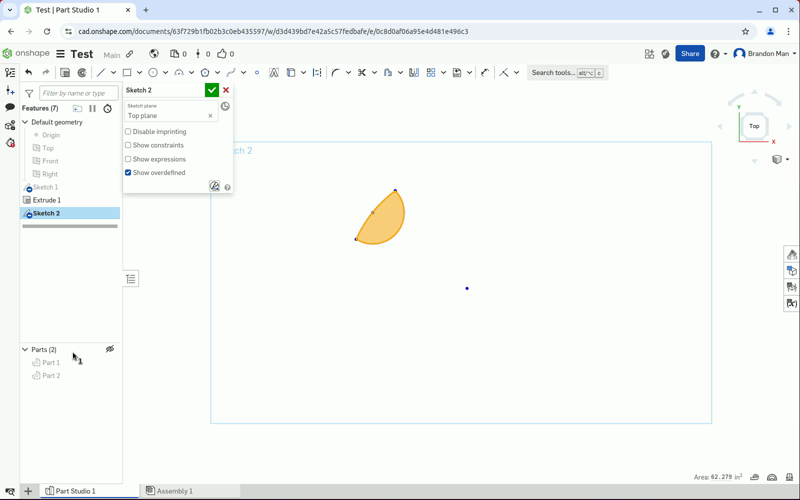
key(shift+y)
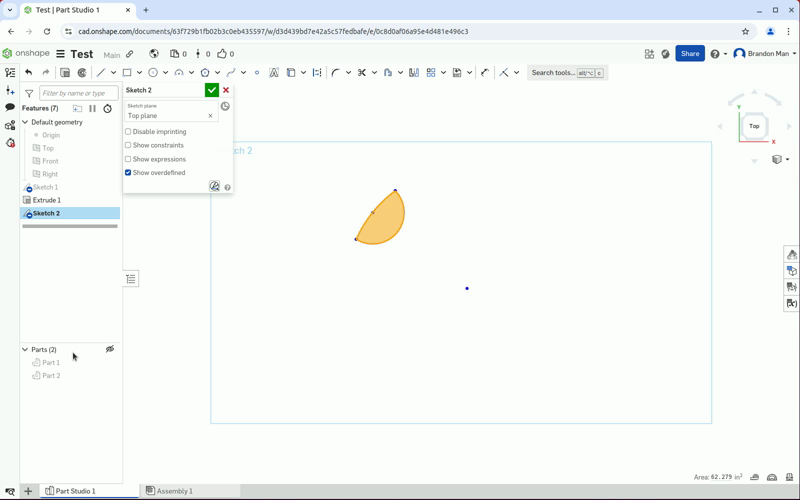
key(shift+e)
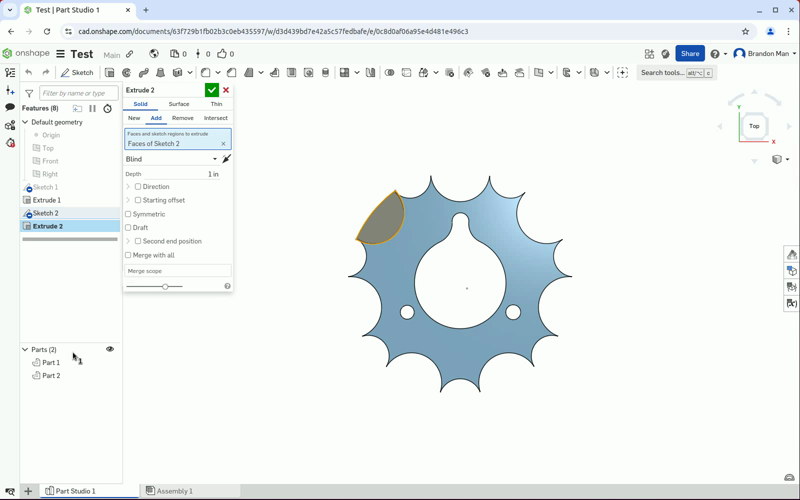
mouse_move(143, 106)
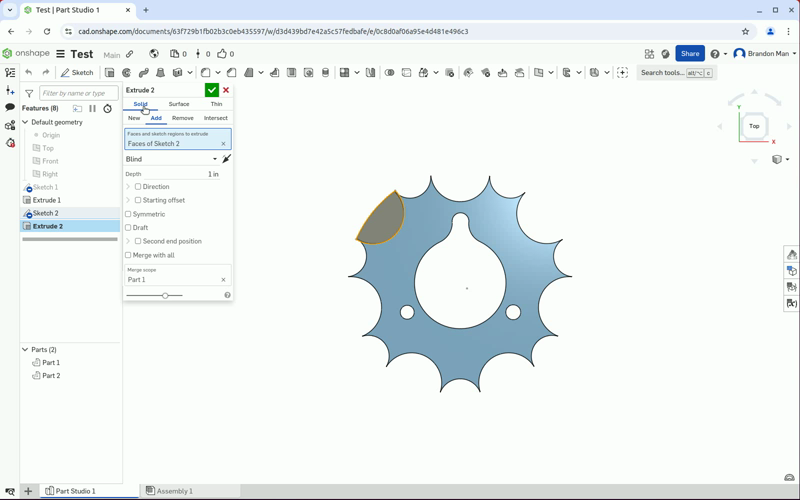
click(143, 106)
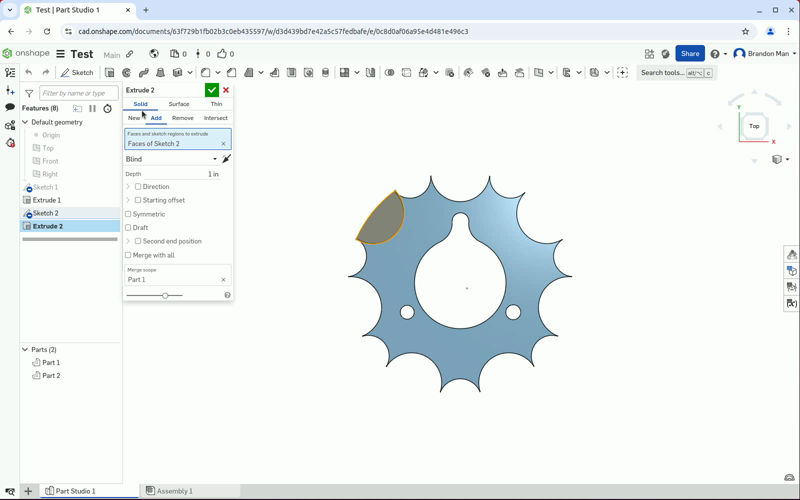
mouse_move(137, 120)
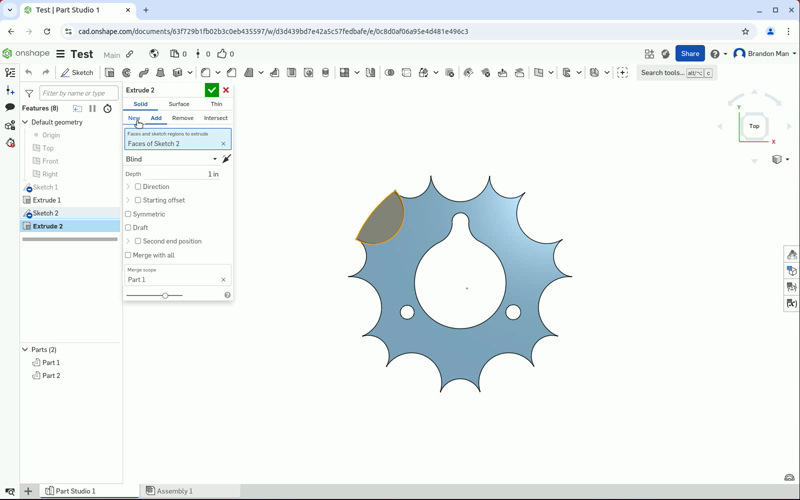
click(137, 120)
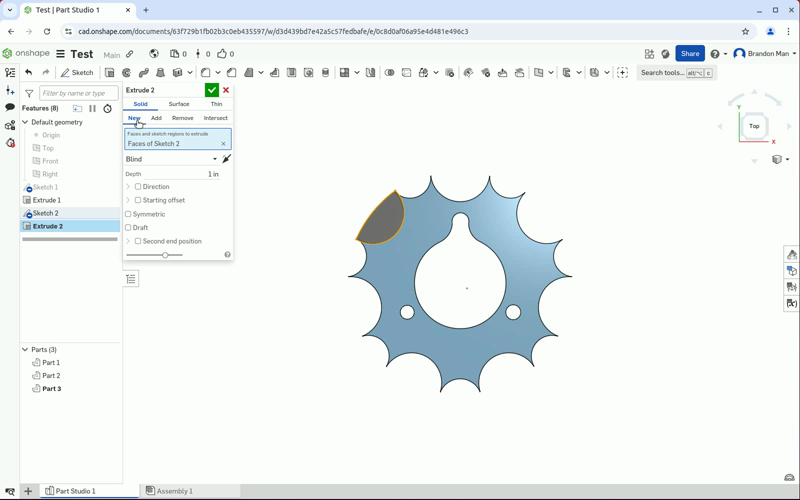
key(tab, 4)
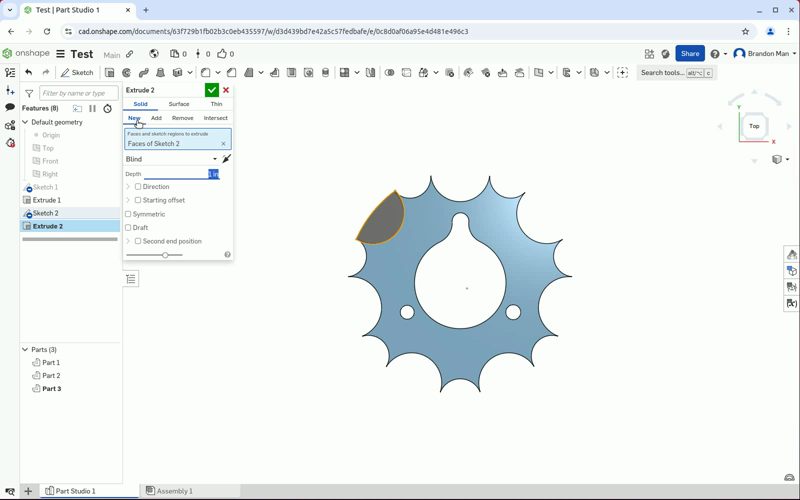
text(2.648)
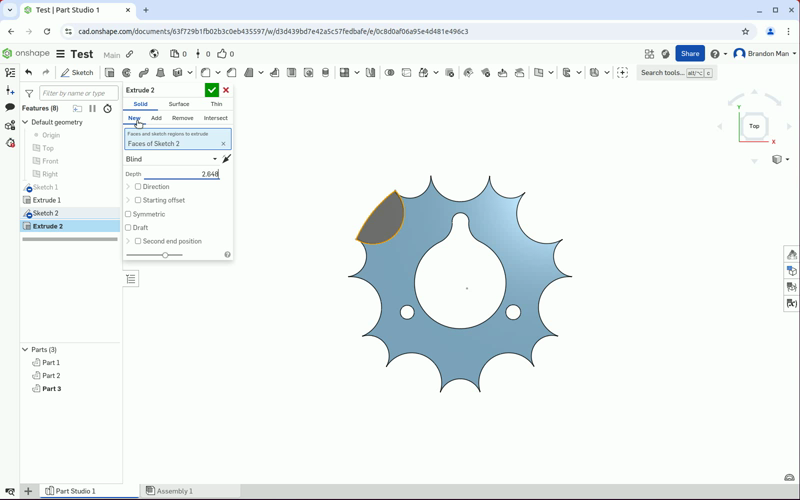
key(enter)
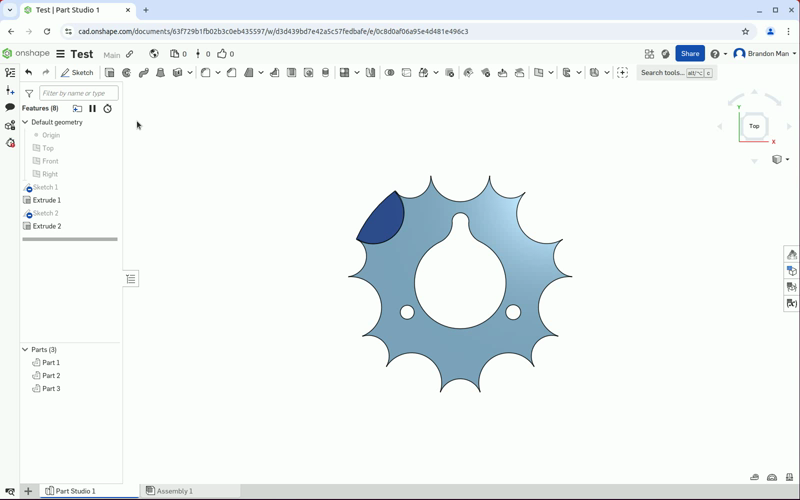
key(shift+h)
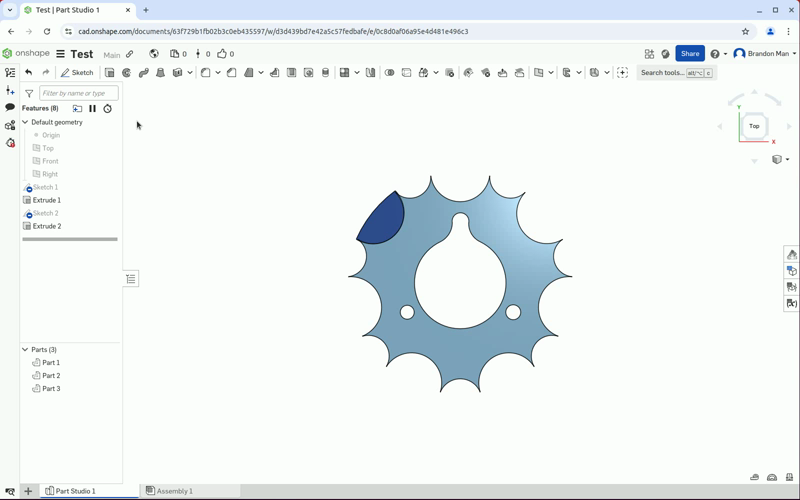
key(shift+h)
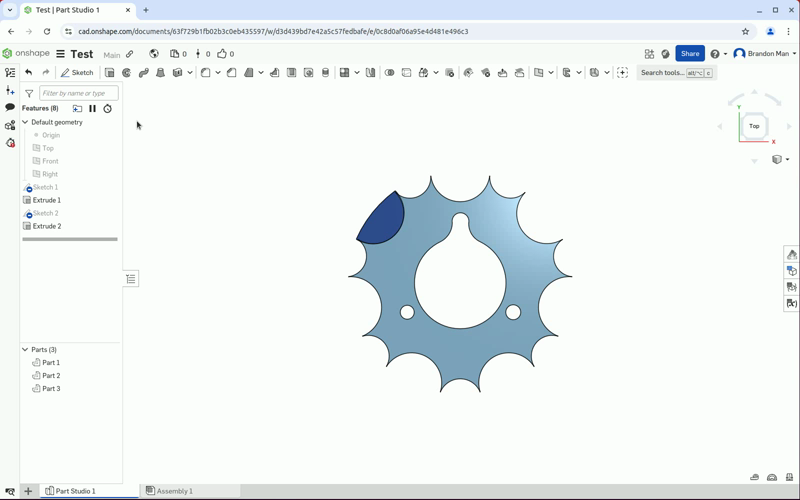
mouse_move(73, 189)
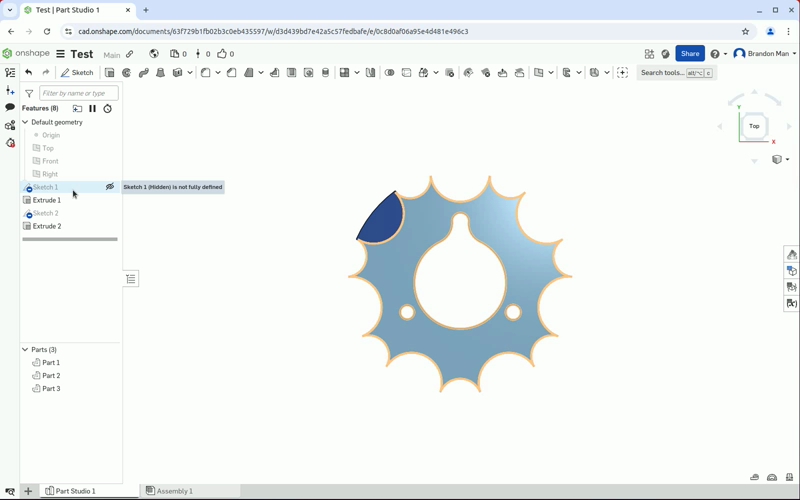
click(73, 189)
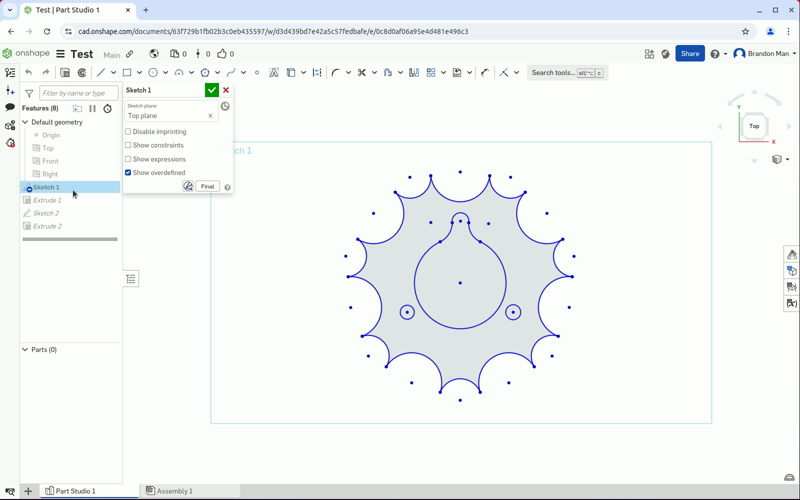
mouse_move(229, 92)
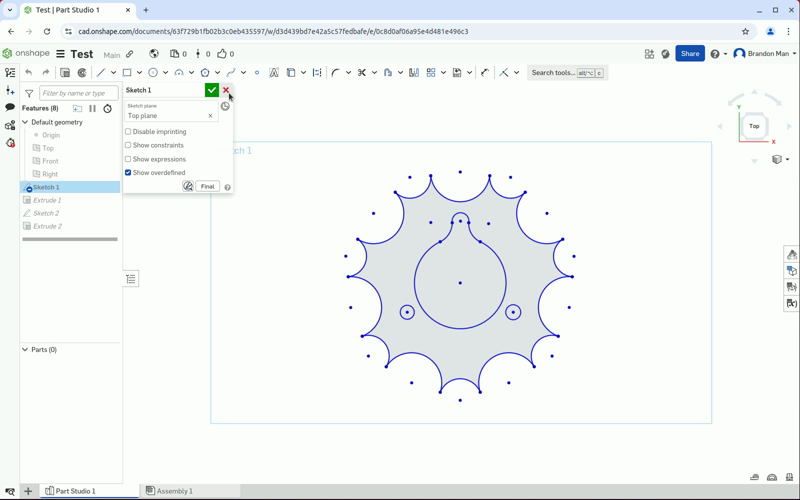
click(229, 92)
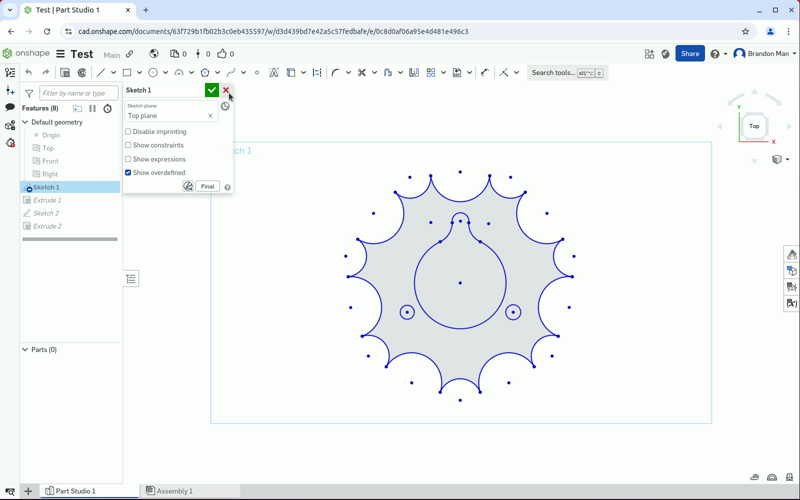
key(shift+s)
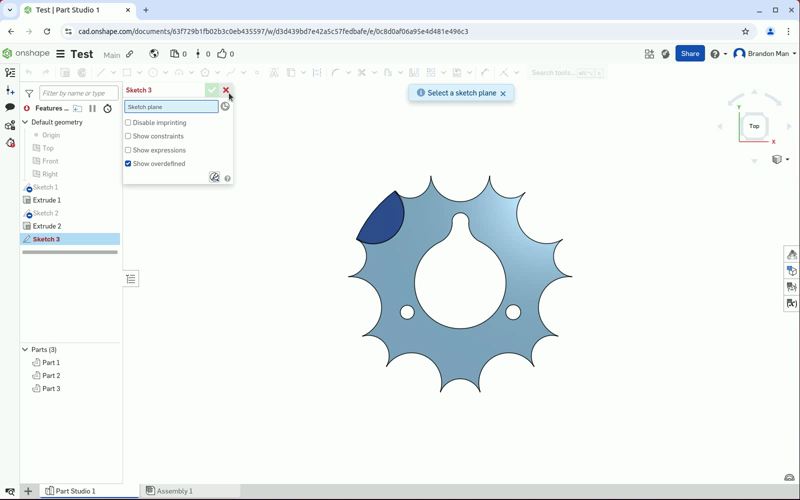
mouse_move(73, 150)
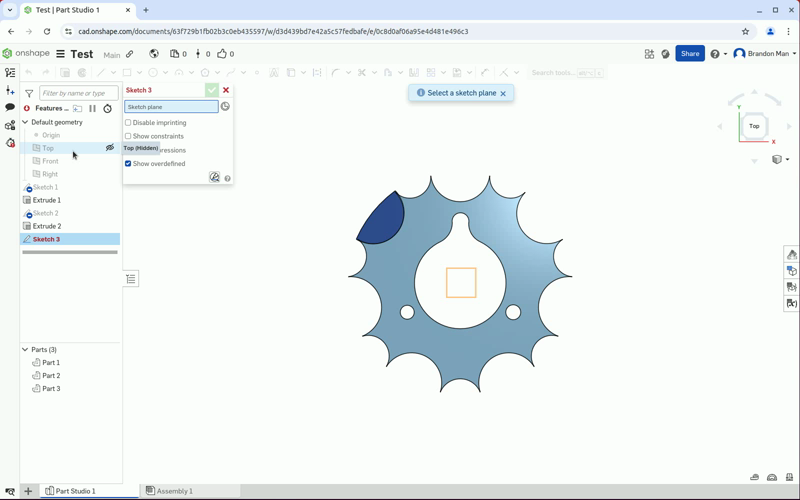
click(73, 150)
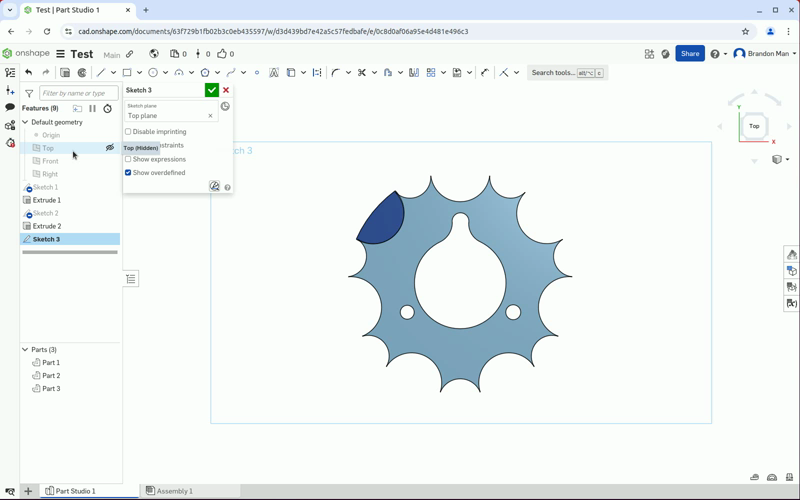
mouse_move(73, 352)
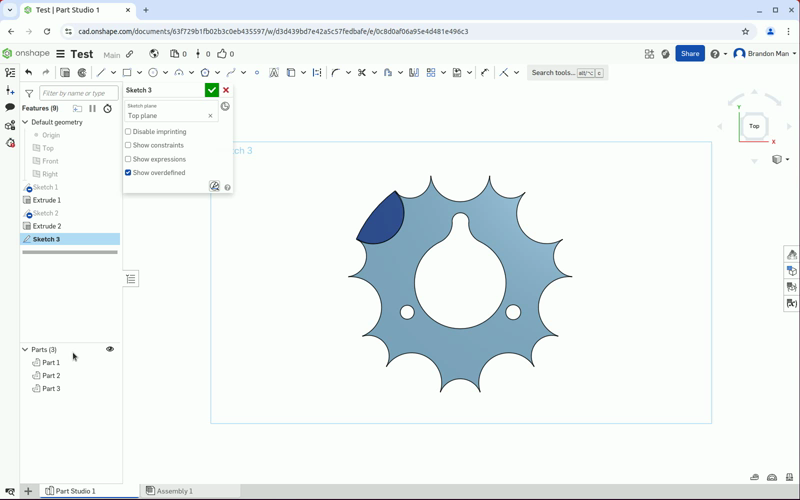
key(y)
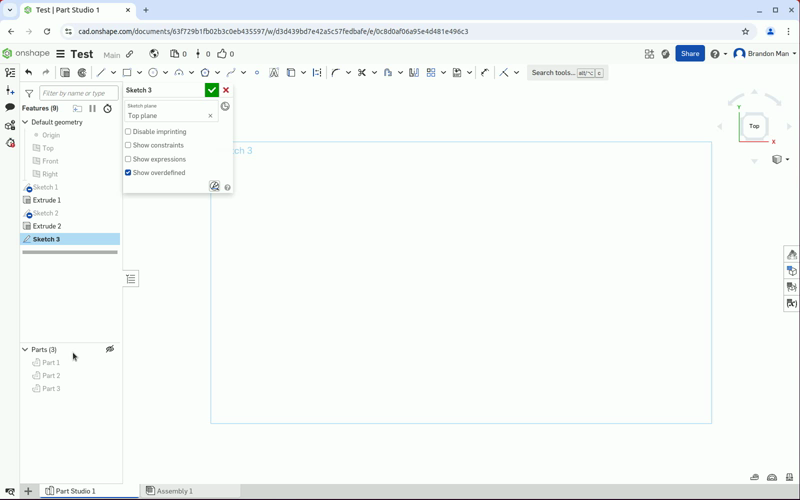
key(a)
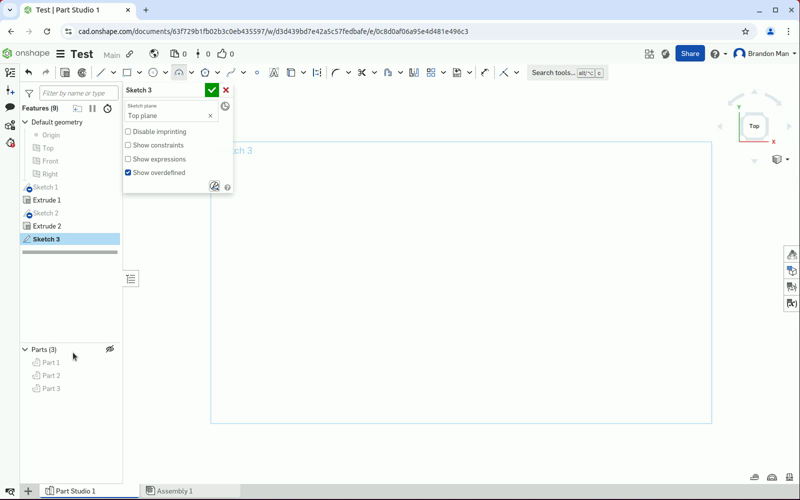
key_down(shift)
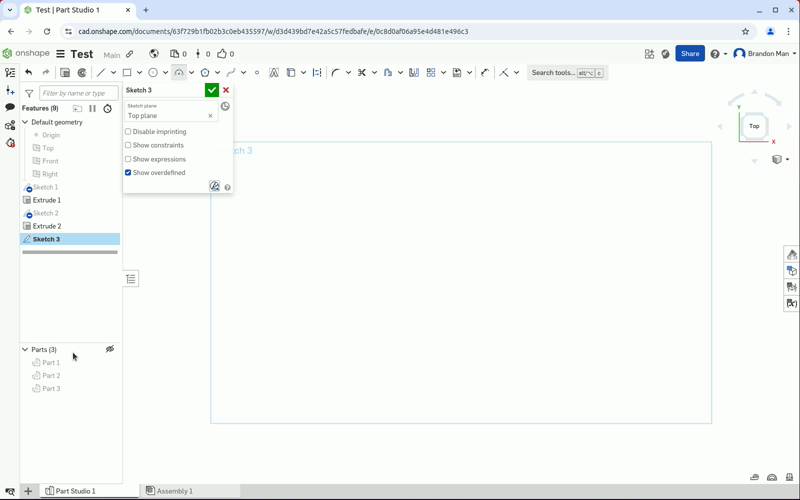
mouse_move(348, 276)
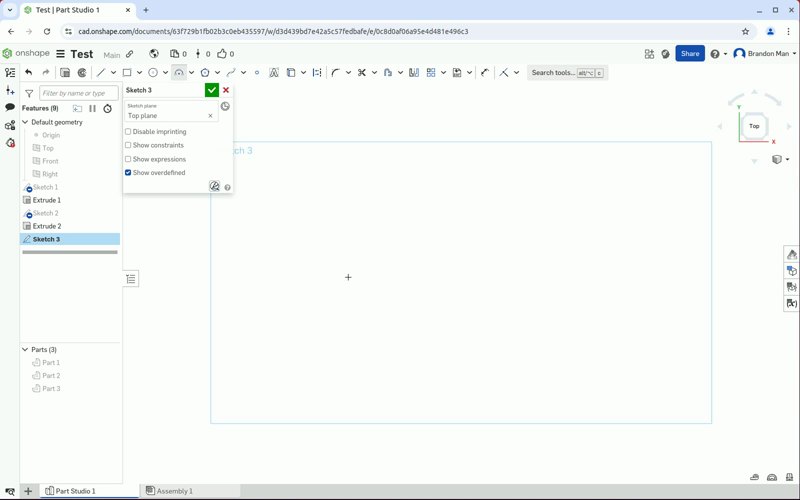
click(348, 276)
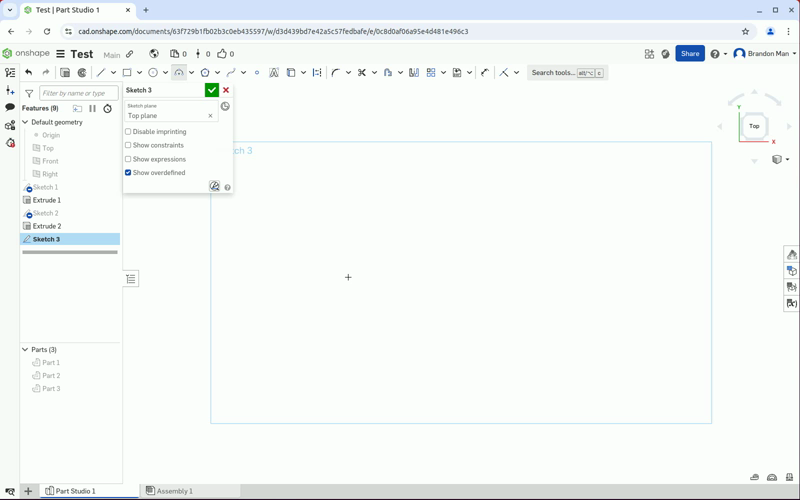
key_up(shift)
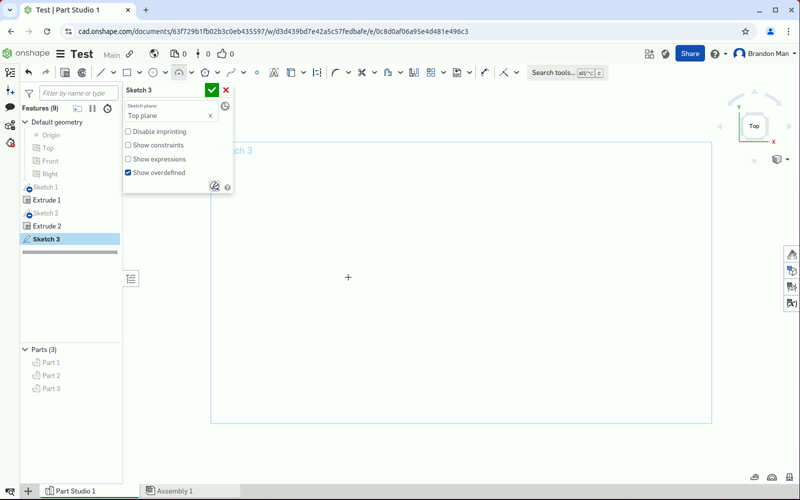
key_down(shift)
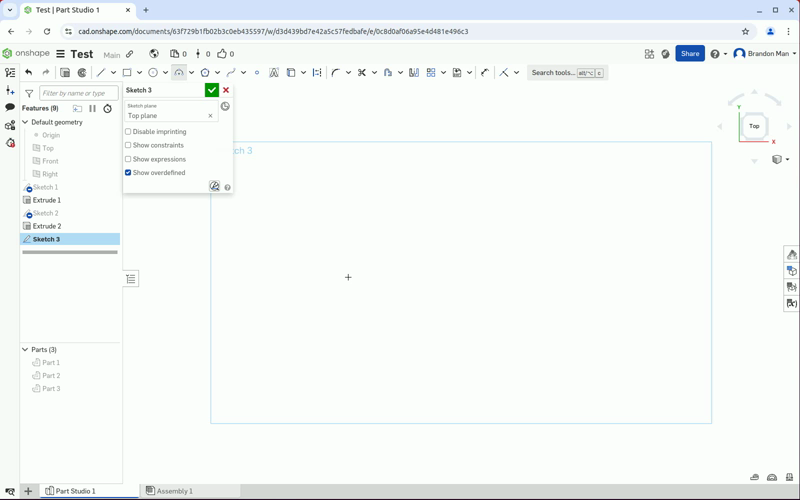
mouse_move(362, 337)
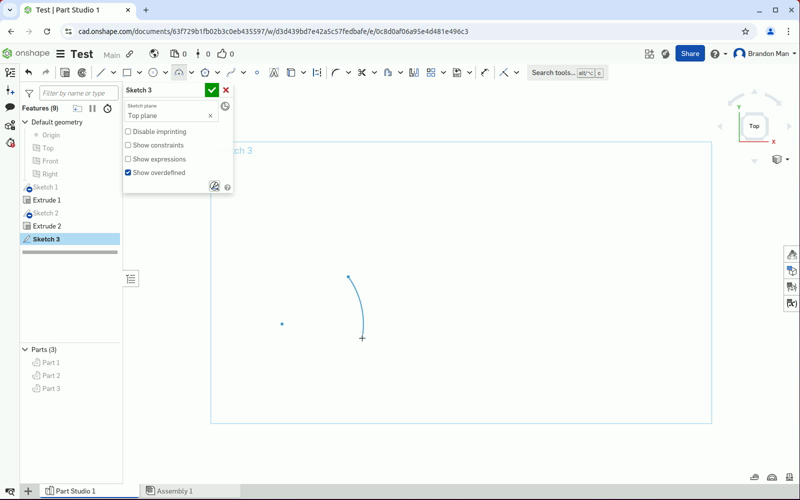
click(362, 337)
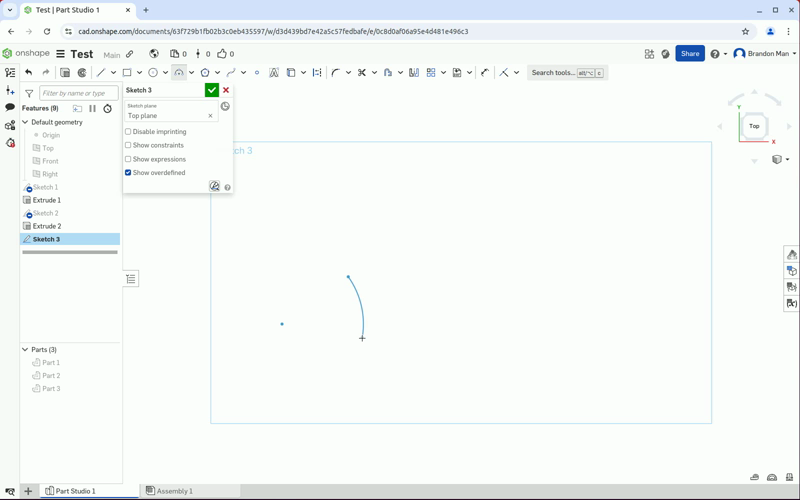
mouse_move(350, 308)
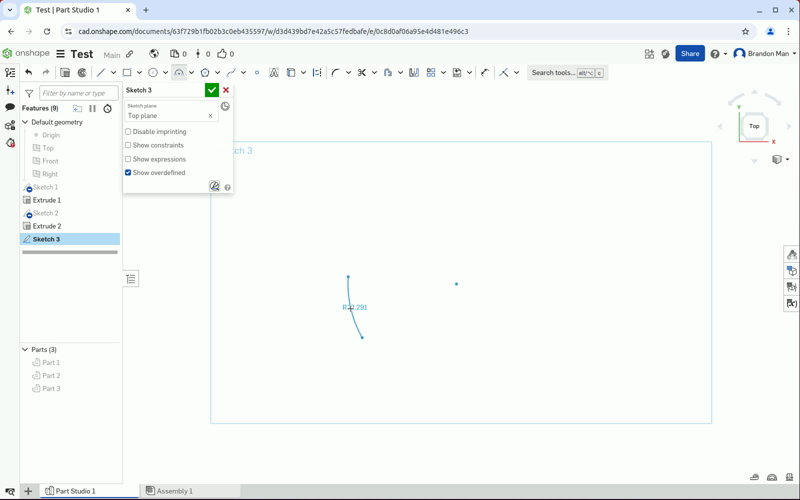
click(350, 308)
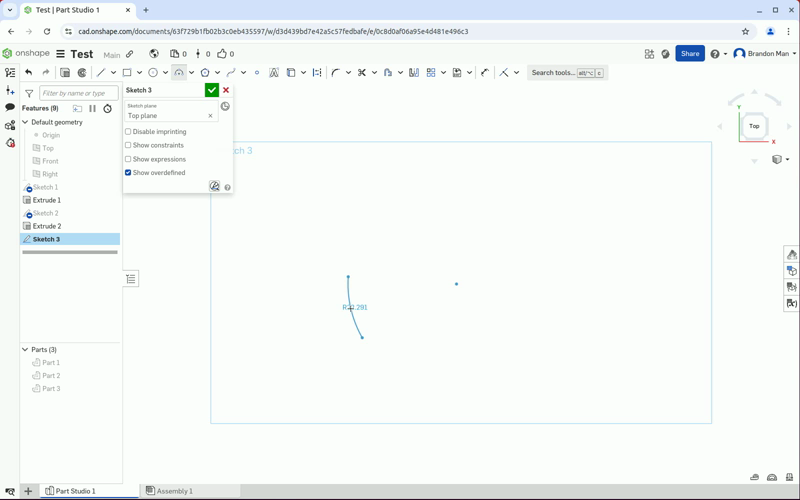
key_up(shift)
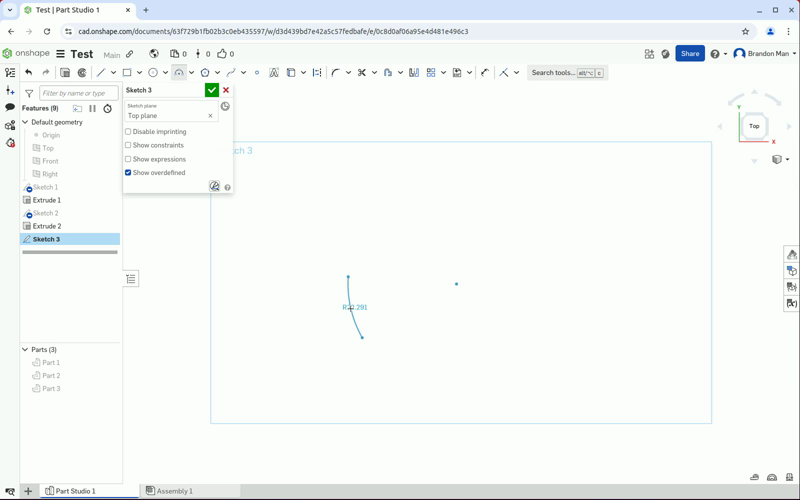
mouse_move(362, 337)
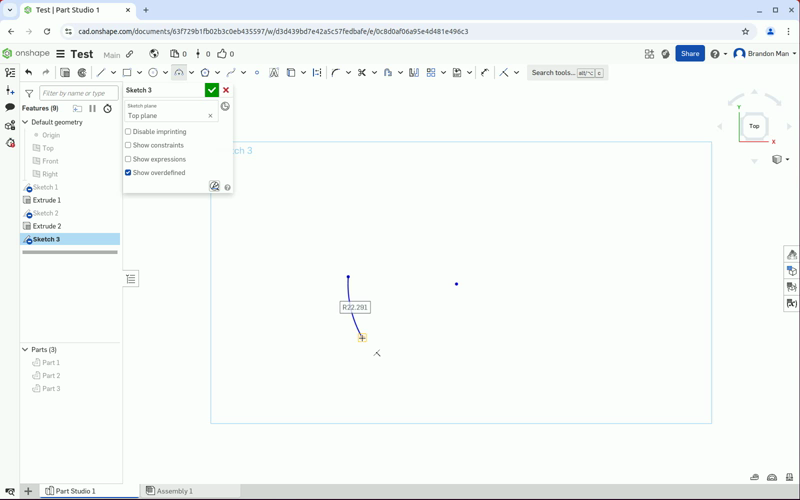
click(362, 337)
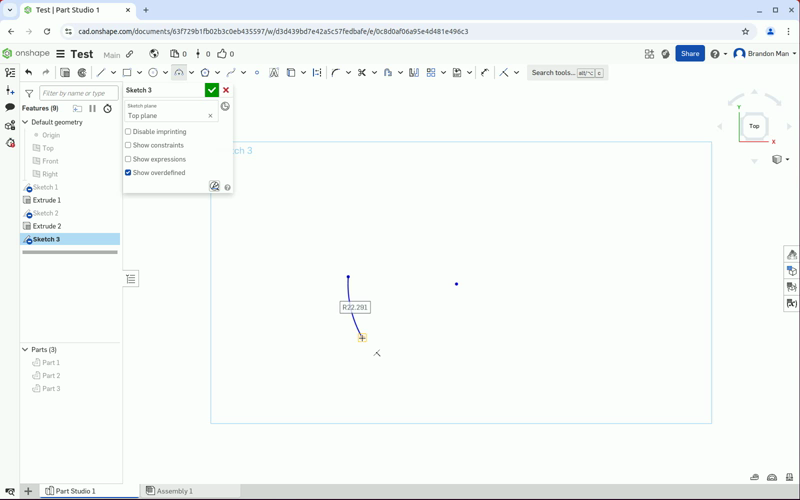
mouse_move(348, 276)
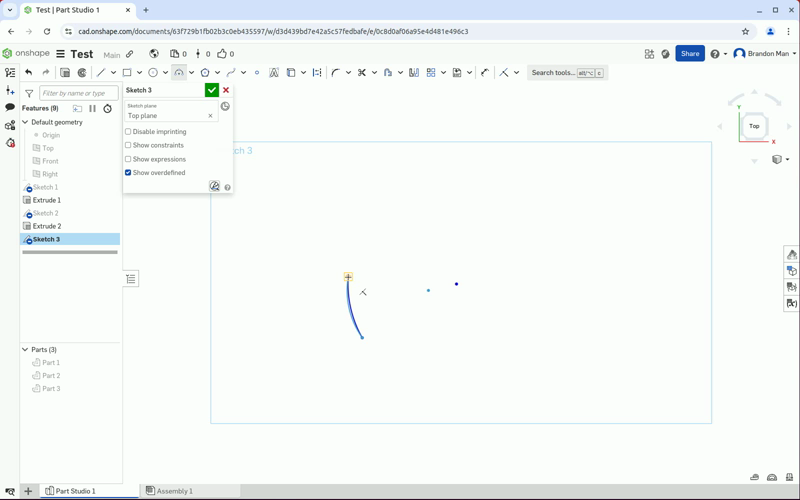
click(348, 276)
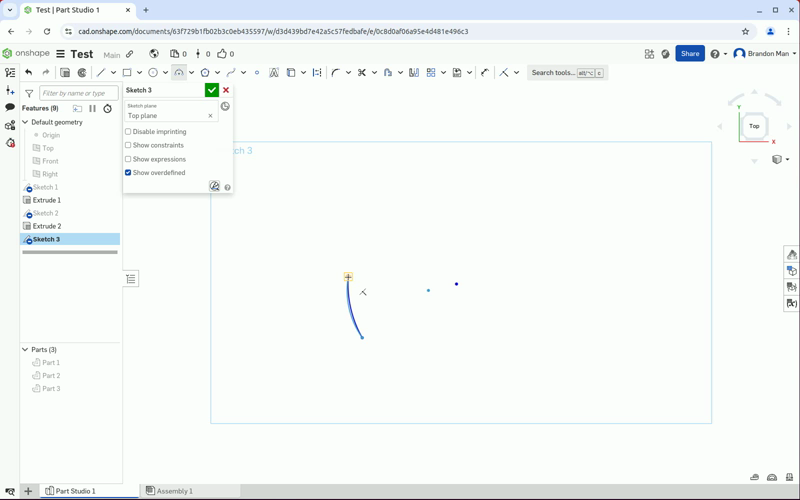
key_down(shift)
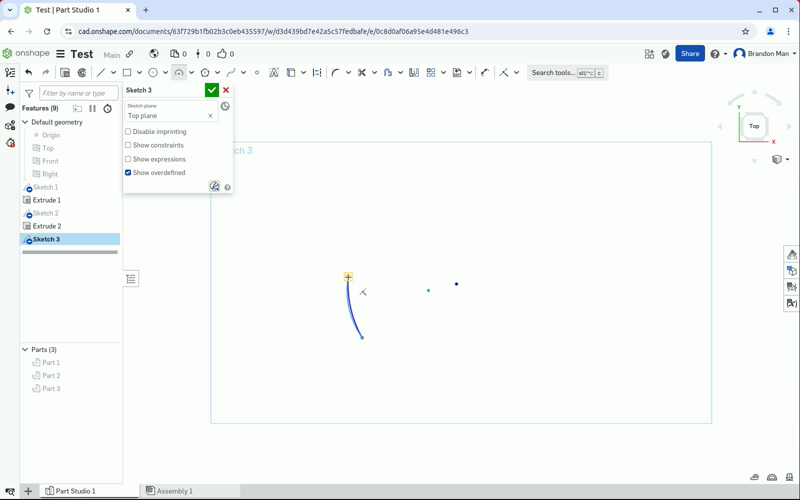
mouse_move(381, 301)
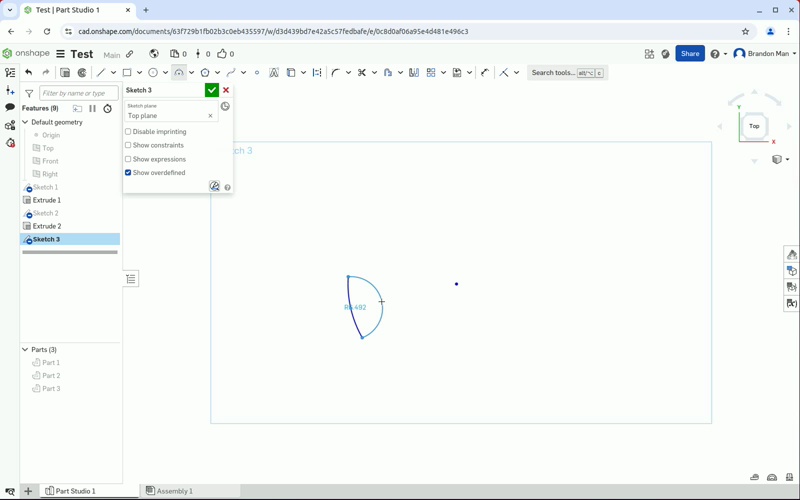
click(381, 301)
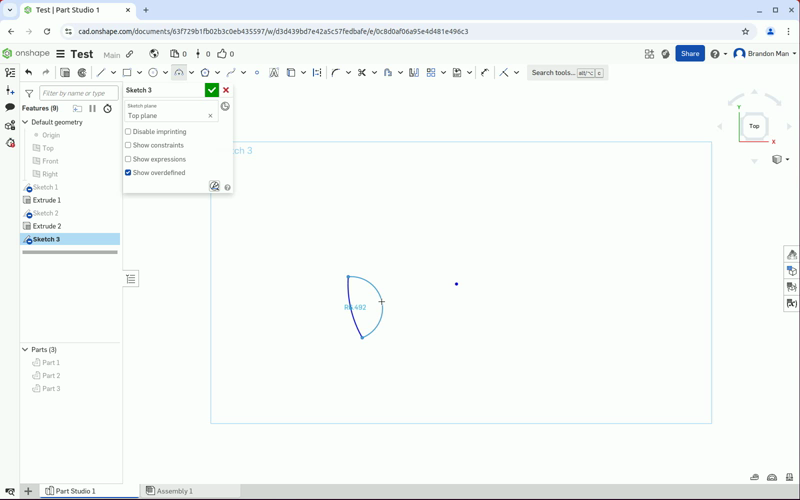
key_up(shift)
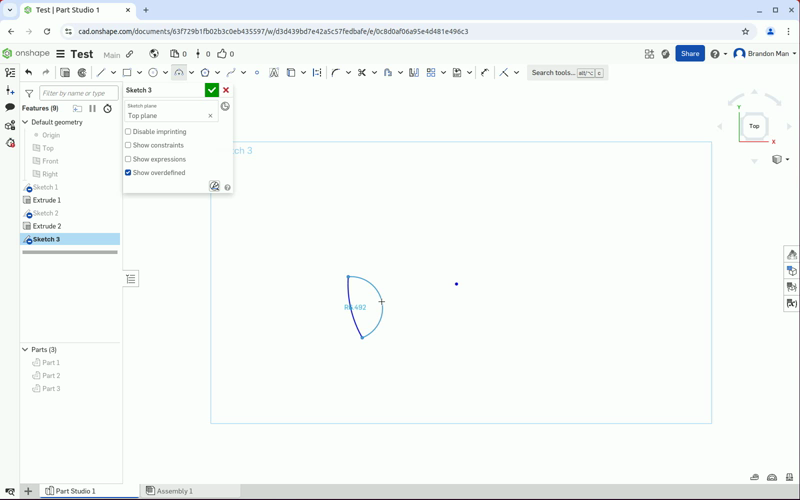
key(esc)
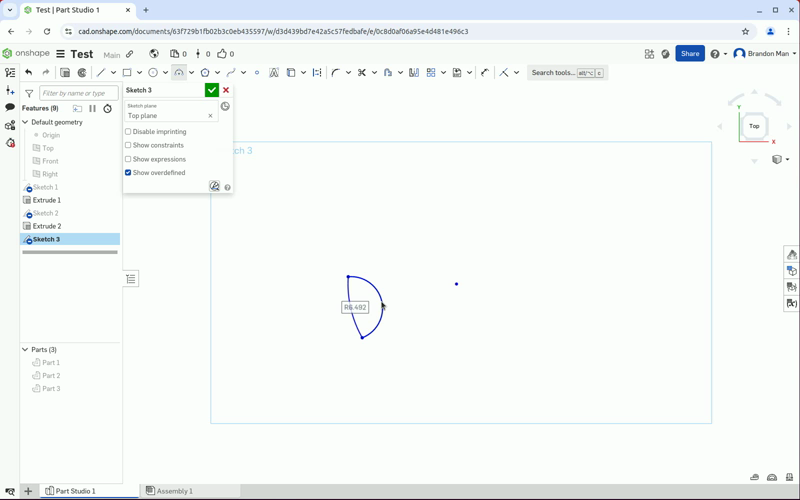
mouse_move(373, 313)
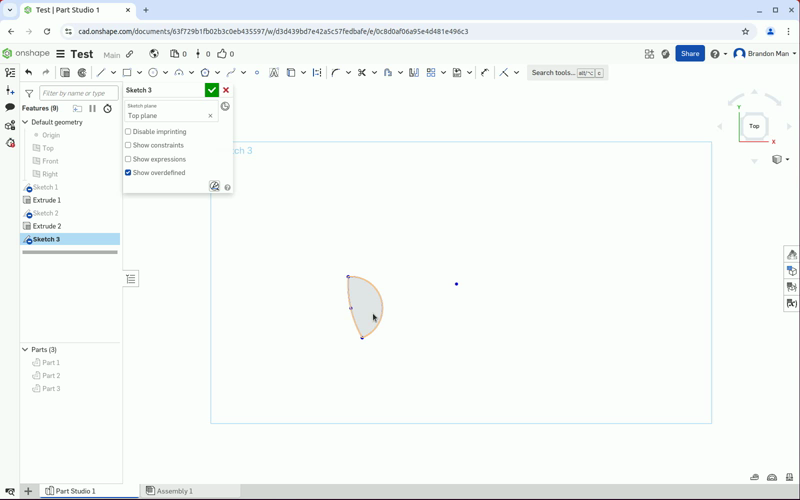
scroll(6)
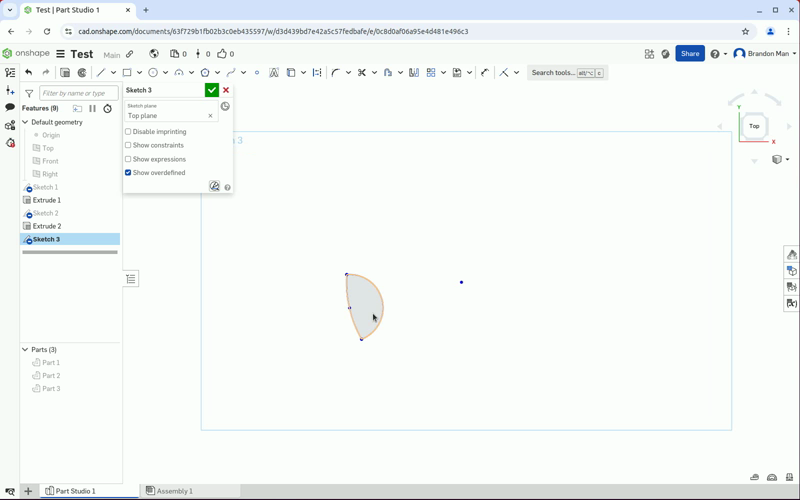
scroll(6)
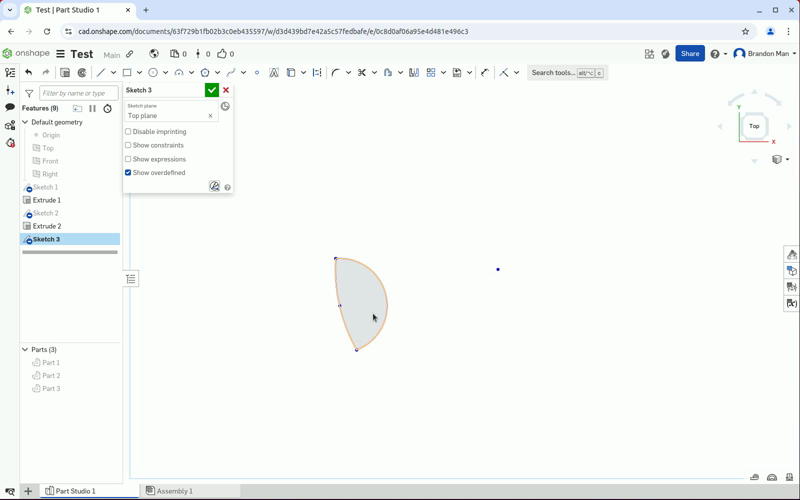
scroll(6)
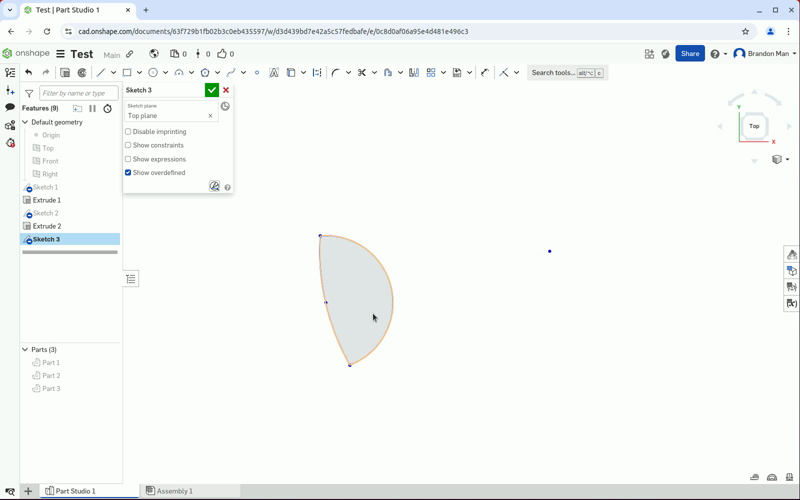
scroll(6)
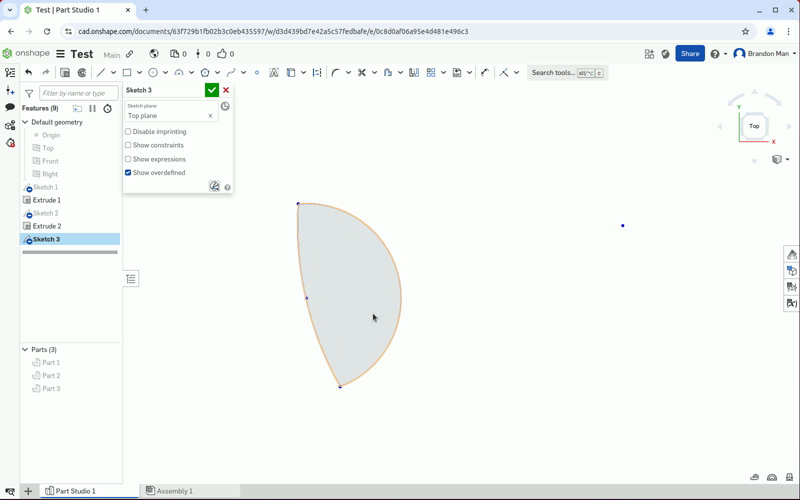
scroll(6)
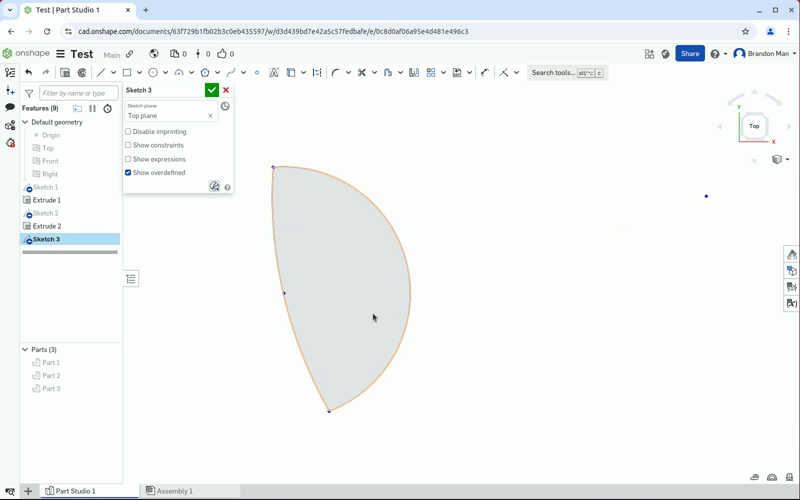
scroll(6)
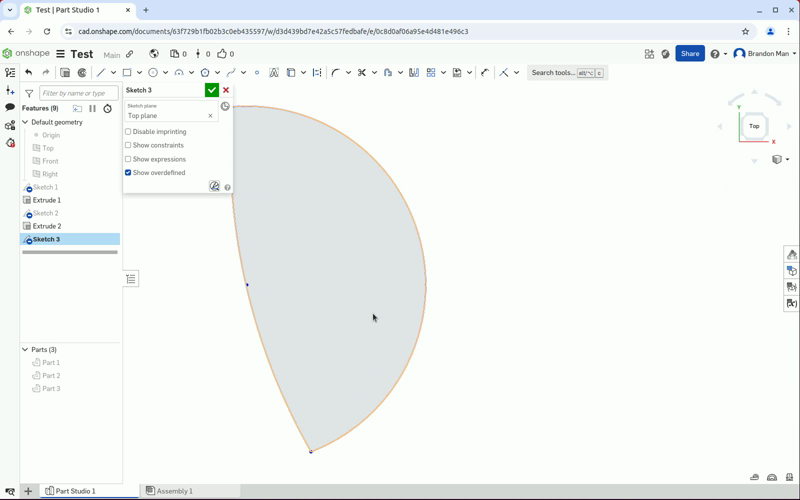
scroll(6)
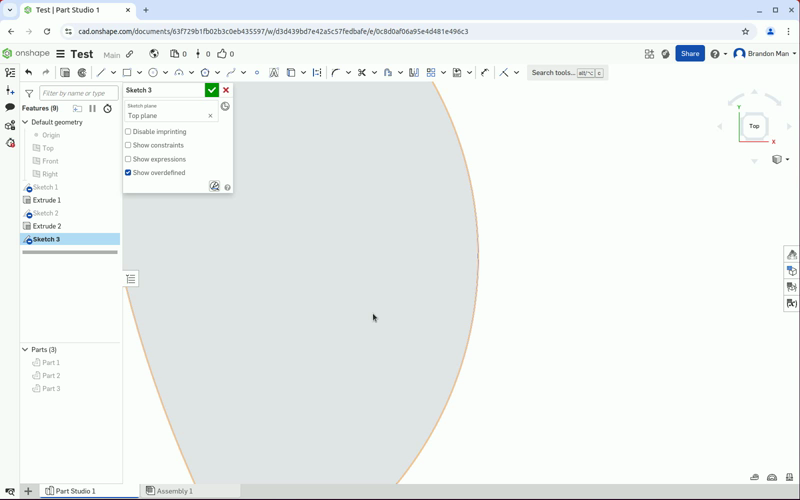
click(373, 313)
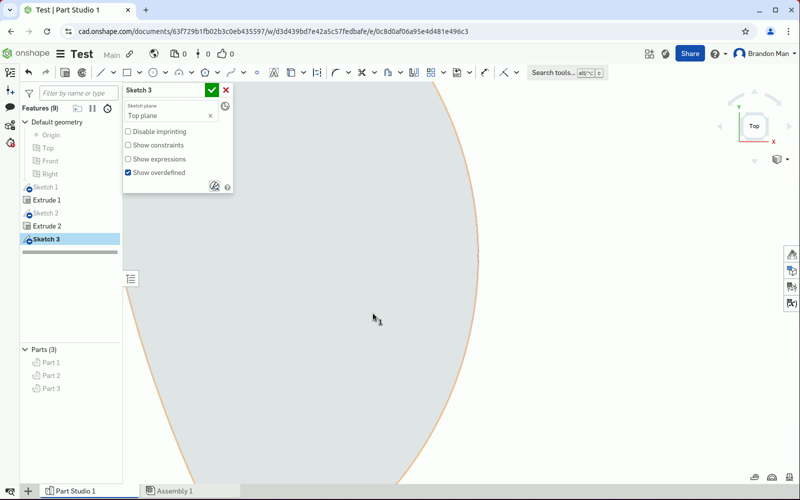
scroll(-6)
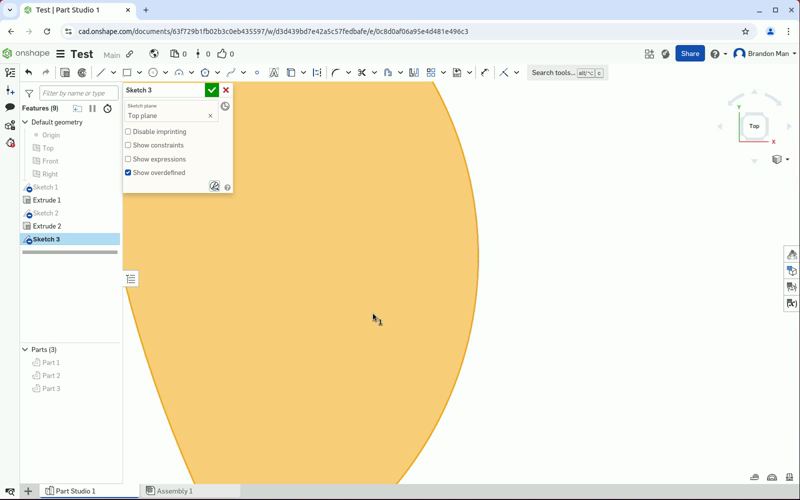
scroll(-6)
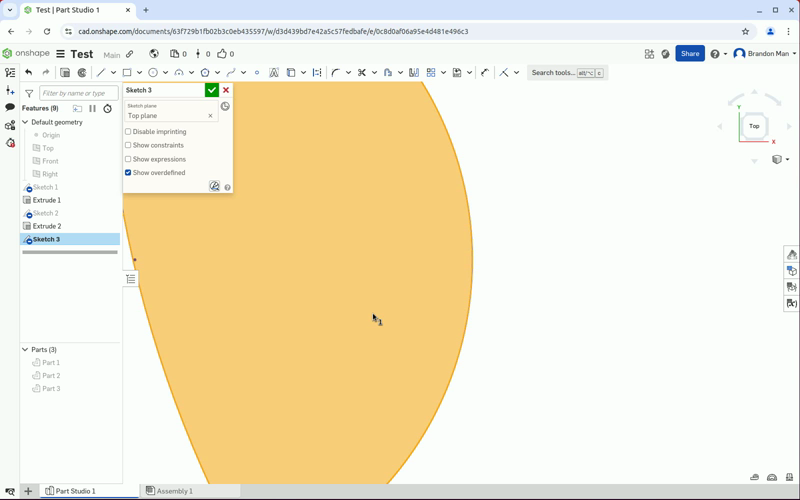
scroll(-6)
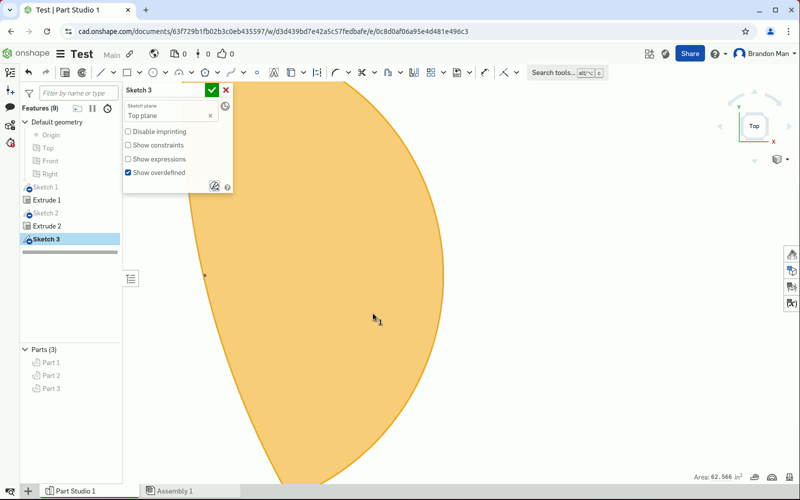
scroll(-6)
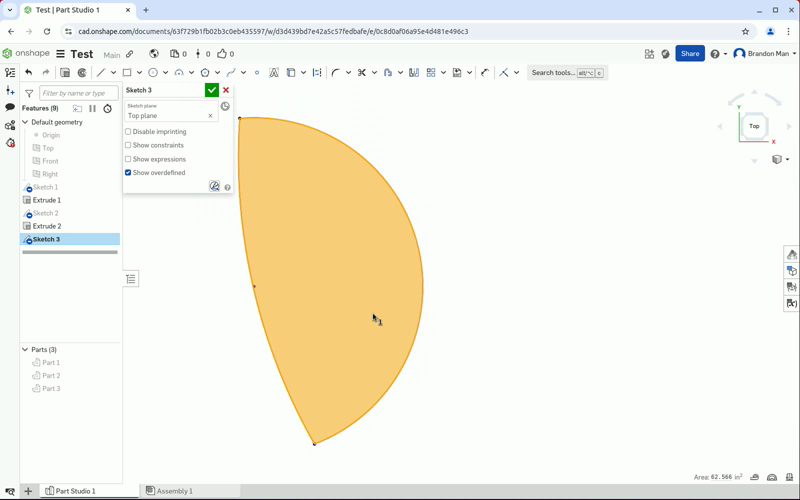
scroll(-6)
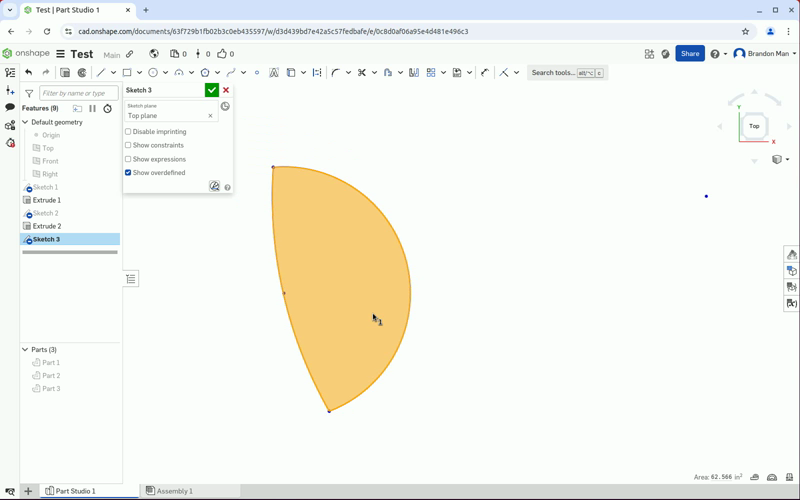
scroll(-6)
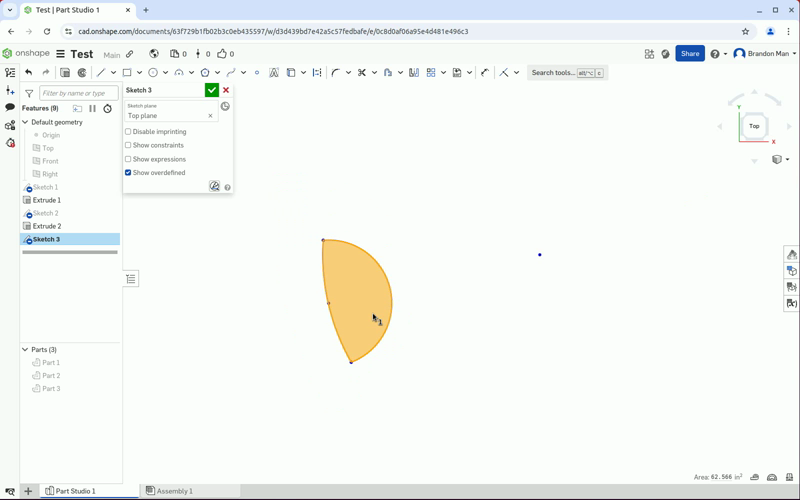
scroll(-6)
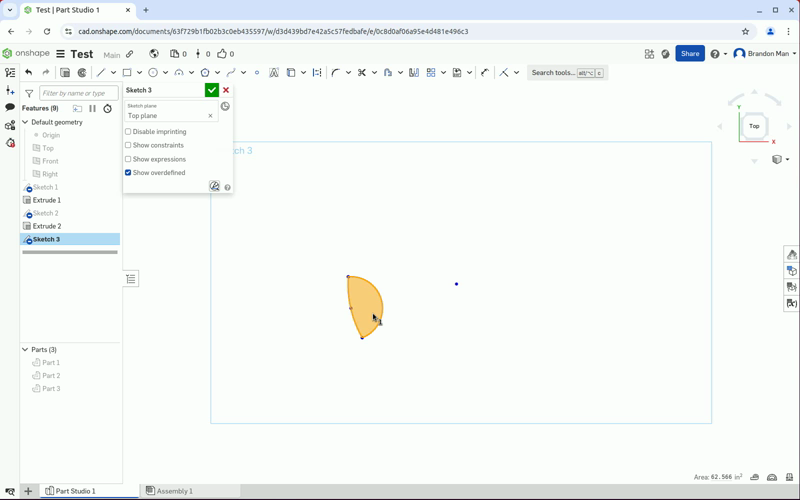
mouse_move(73, 352)
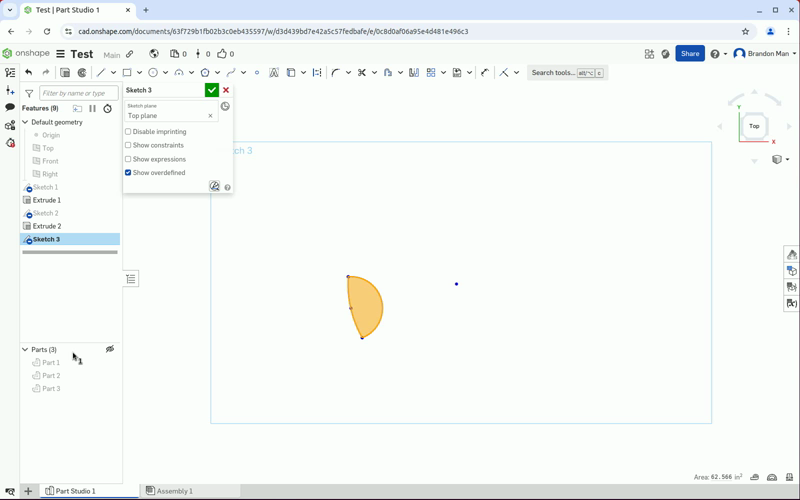
key(shift+y)
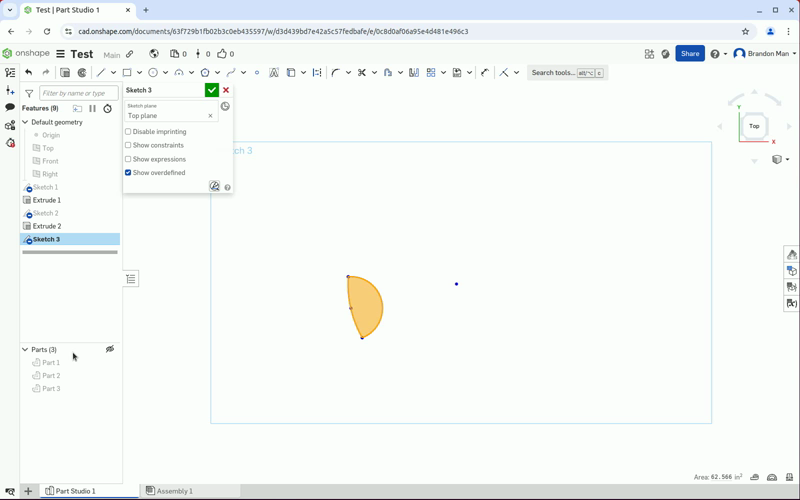
key(shift+e)
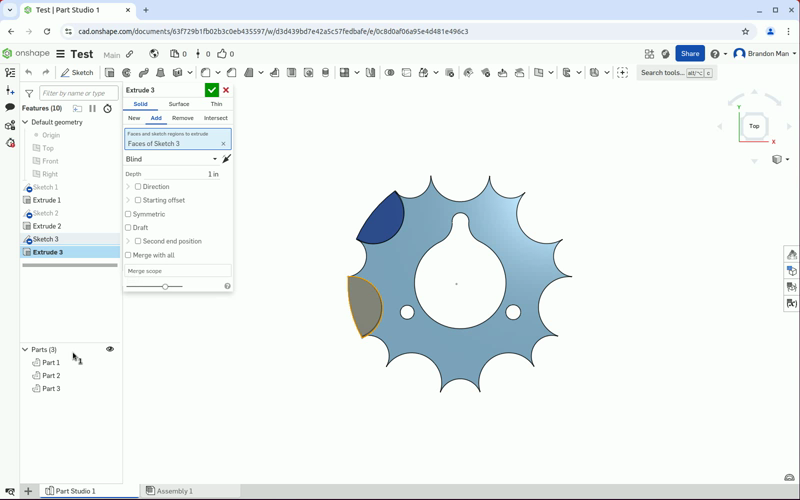
mouse_move(143, 106)
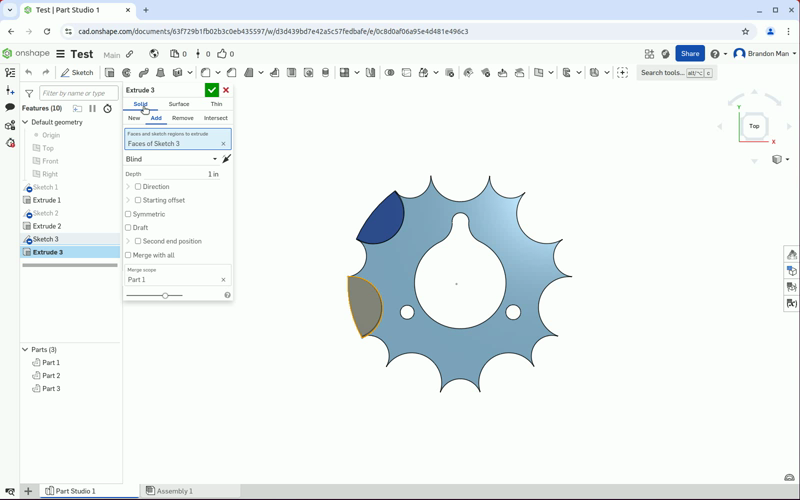
click(143, 106)
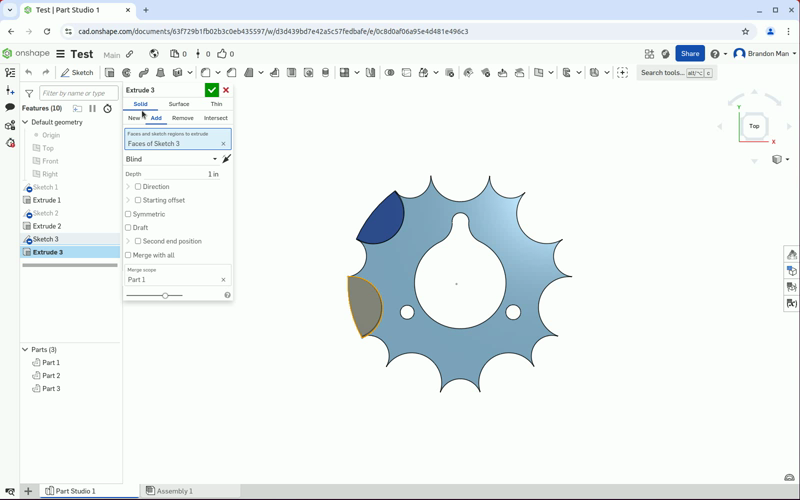
mouse_move(137, 120)
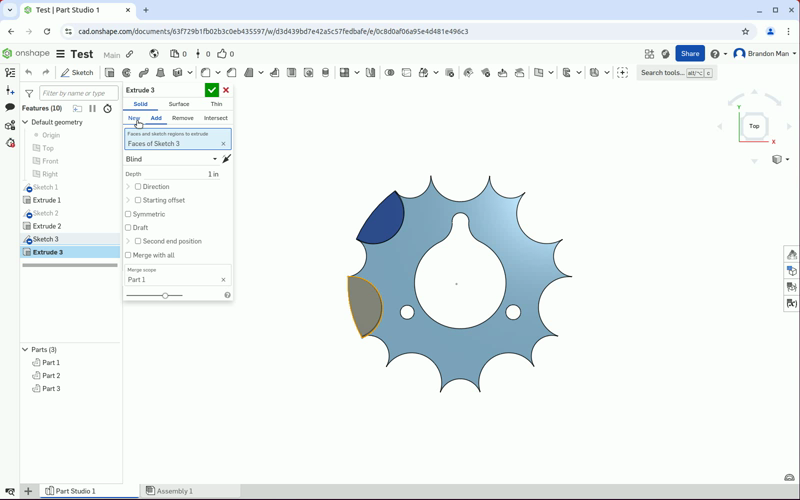
click(137, 120)
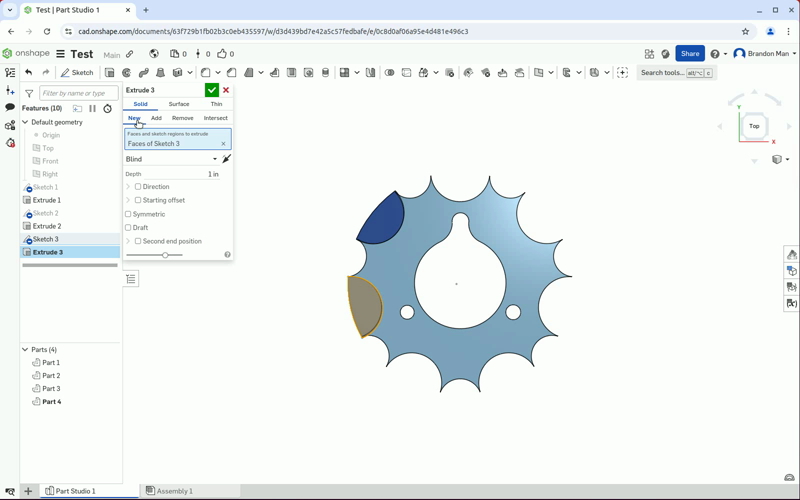
key(tab, 4)
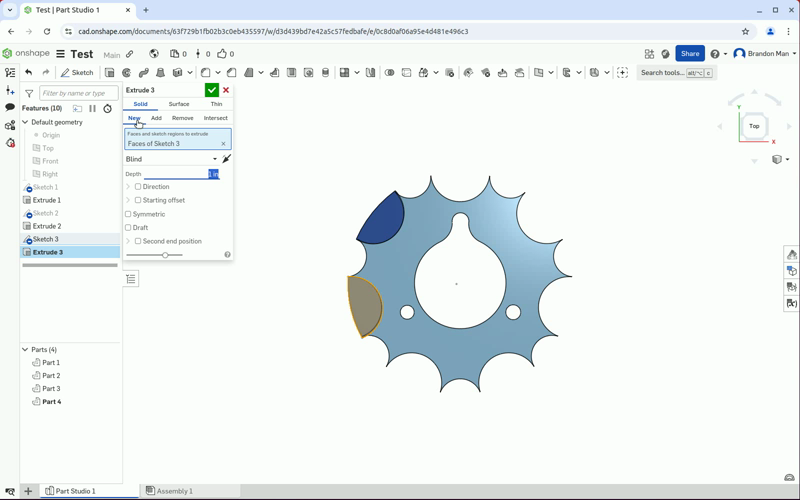
text(2.648)
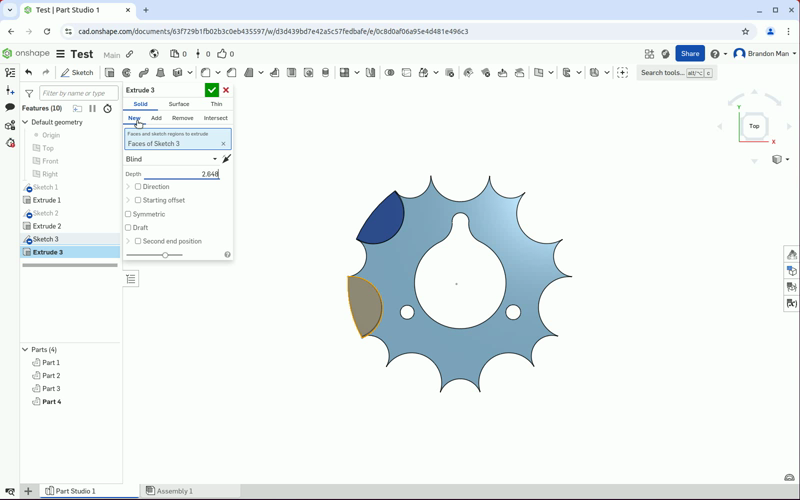
key(enter)
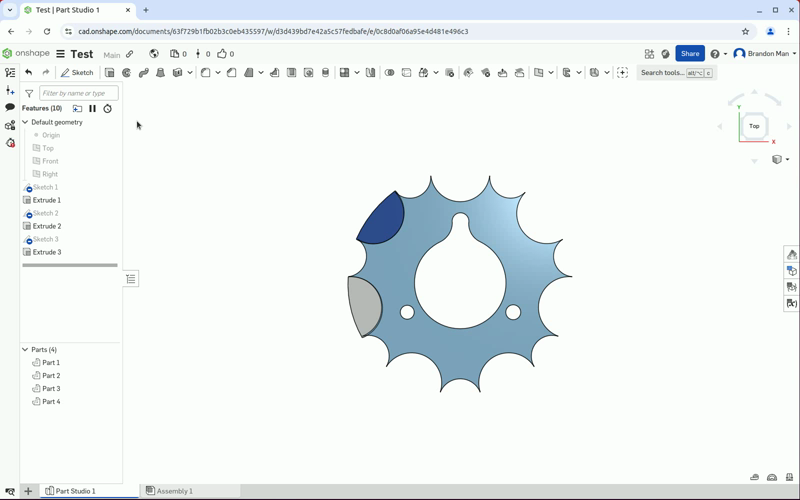
key(shift+h)
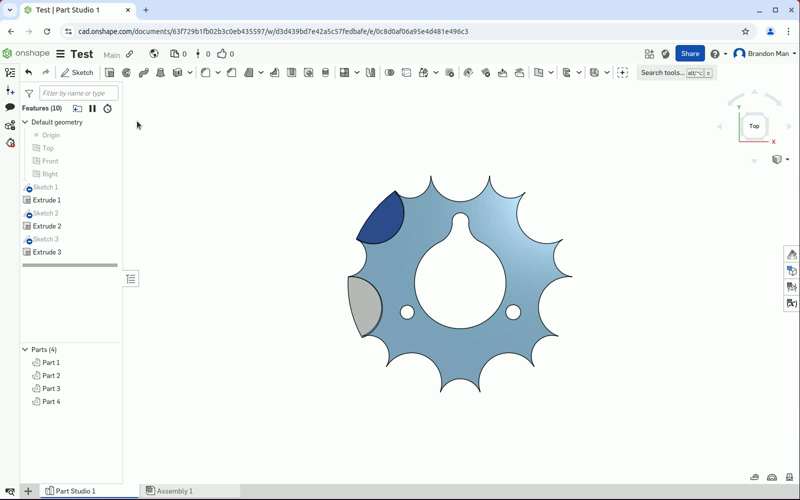
key(shift+h)
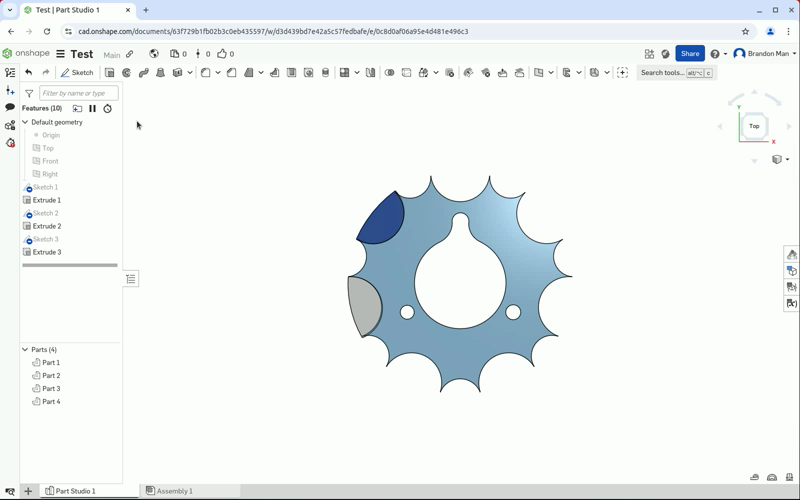
mouse_move(73, 189)
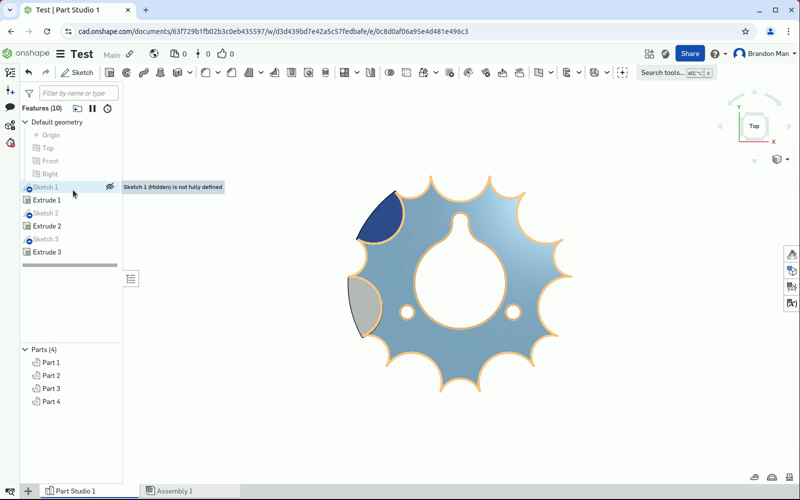
click(73, 189)
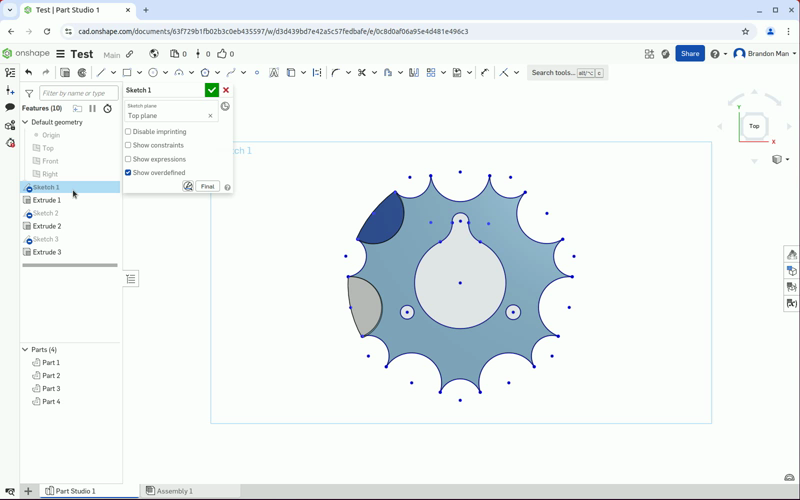
mouse_move(229, 92)
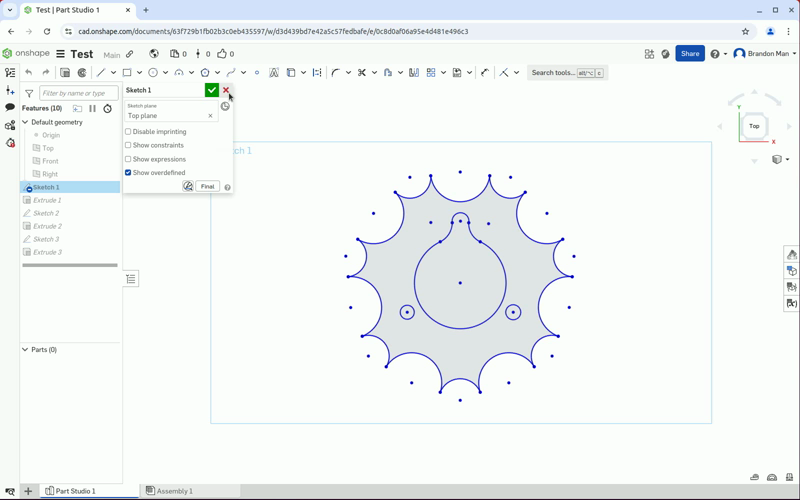
click(229, 92)
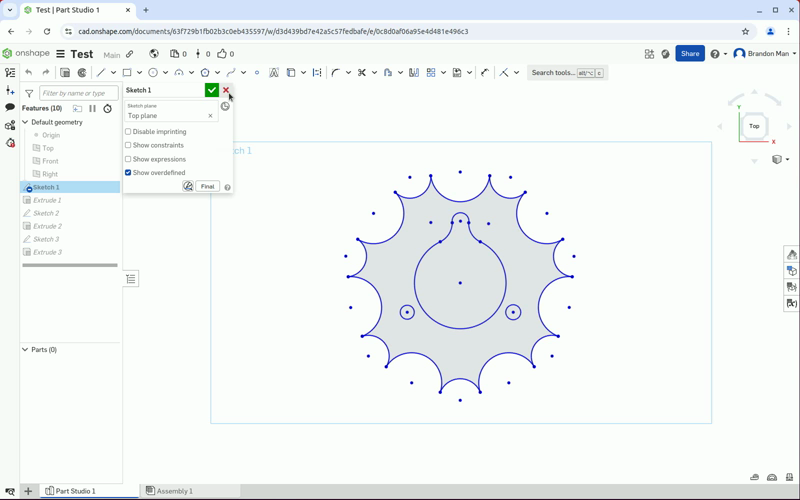
key(shift+s)
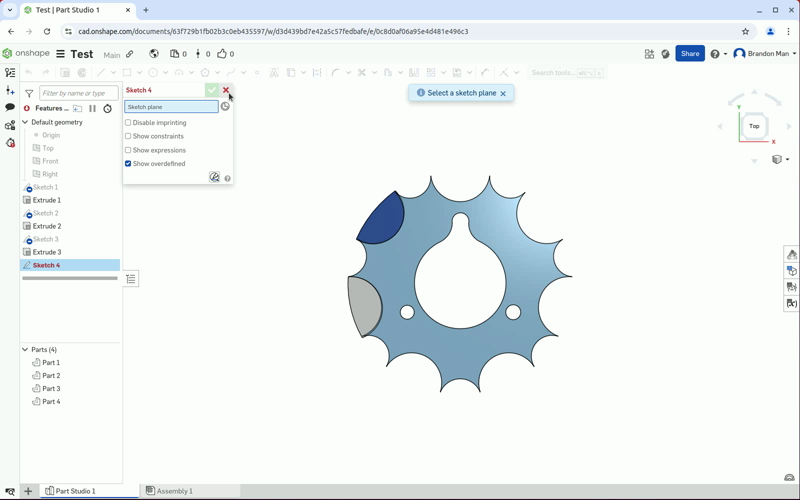
mouse_move(73, 150)
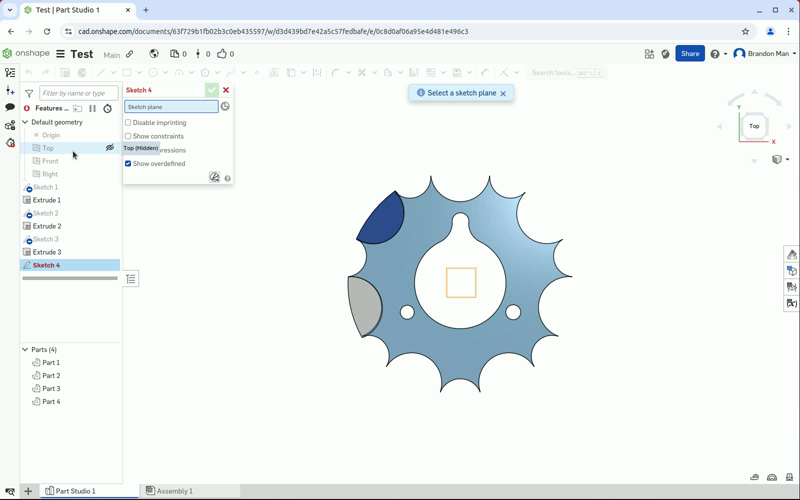
click(73, 150)
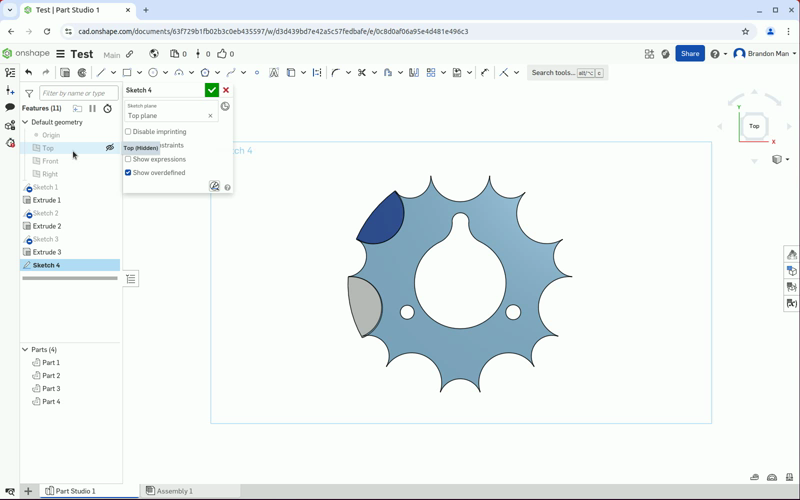
mouse_move(73, 352)
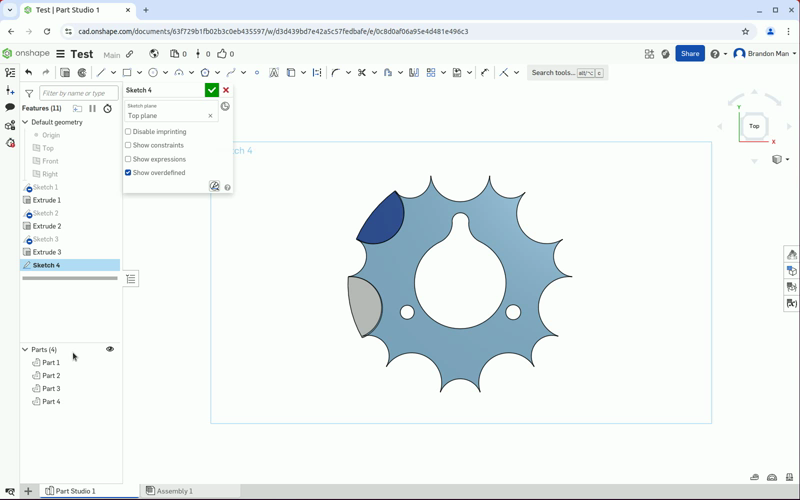
key(y)
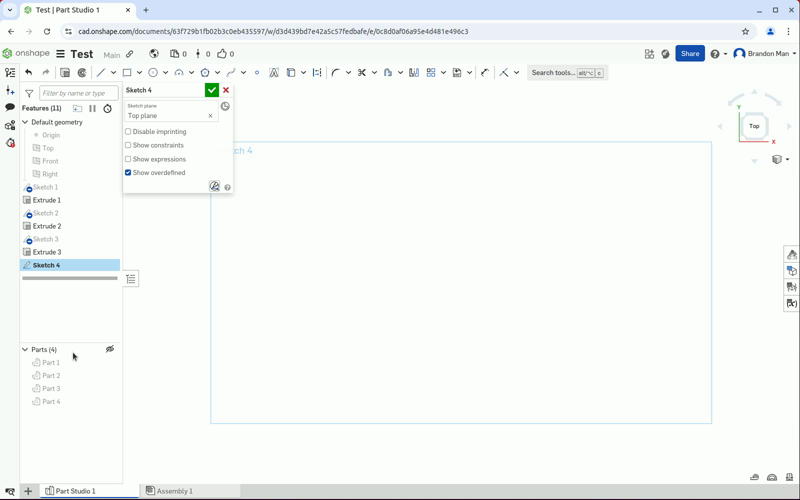
key(a)
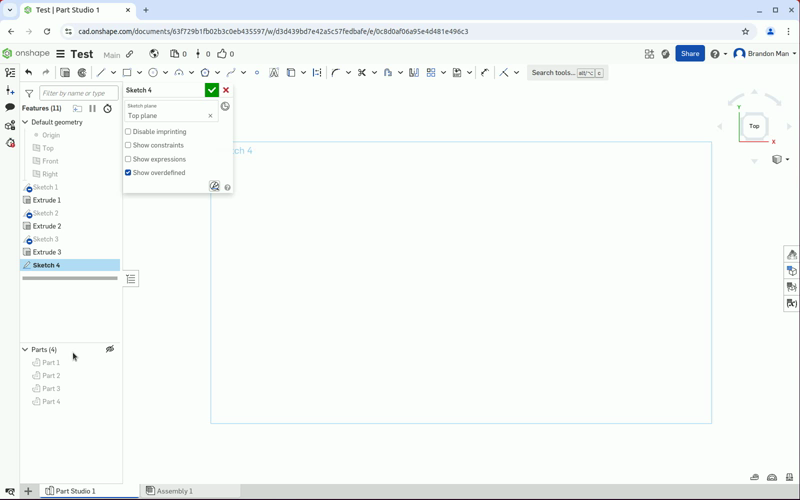
key_down(shift)
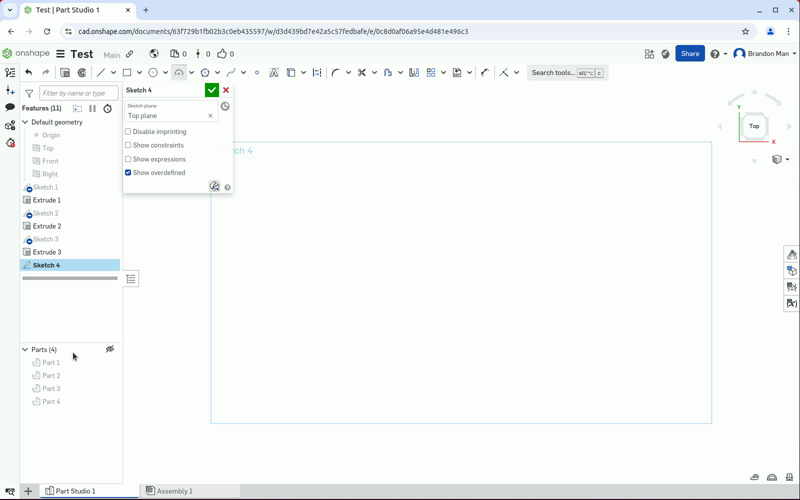
mouse_move(385, 367)
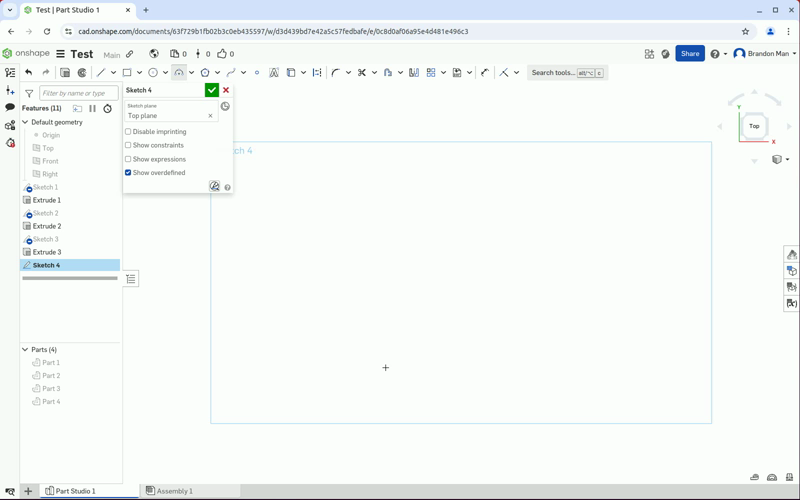
click(385, 367)
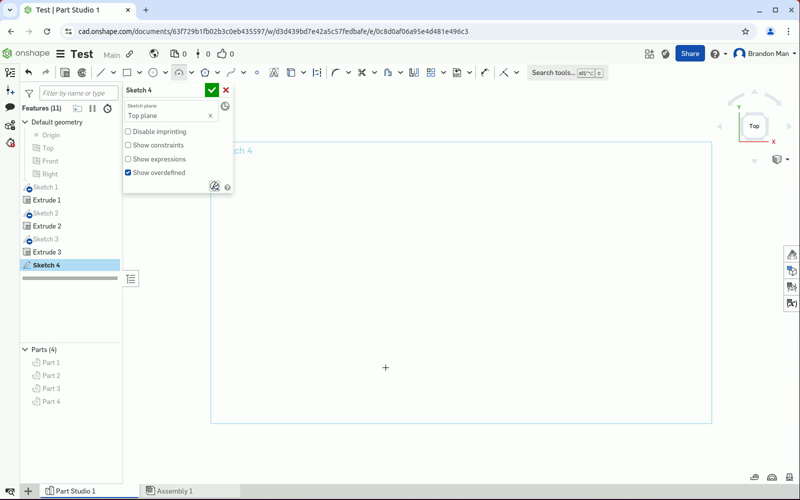
key_up(shift)
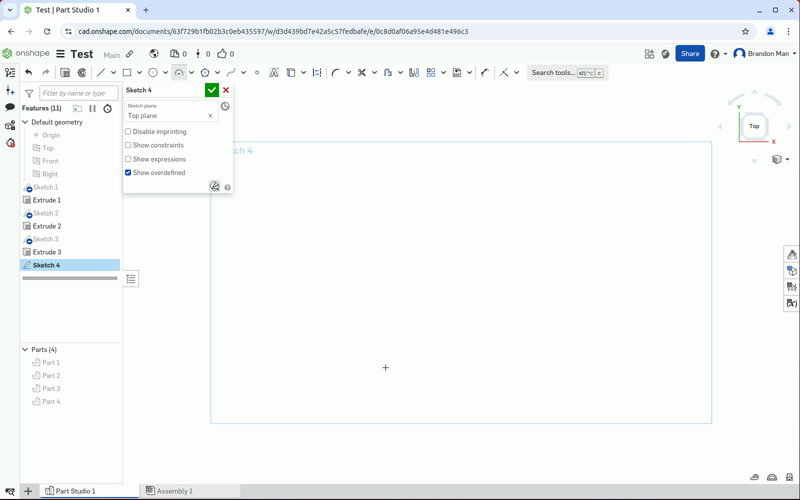
key_down(shift)
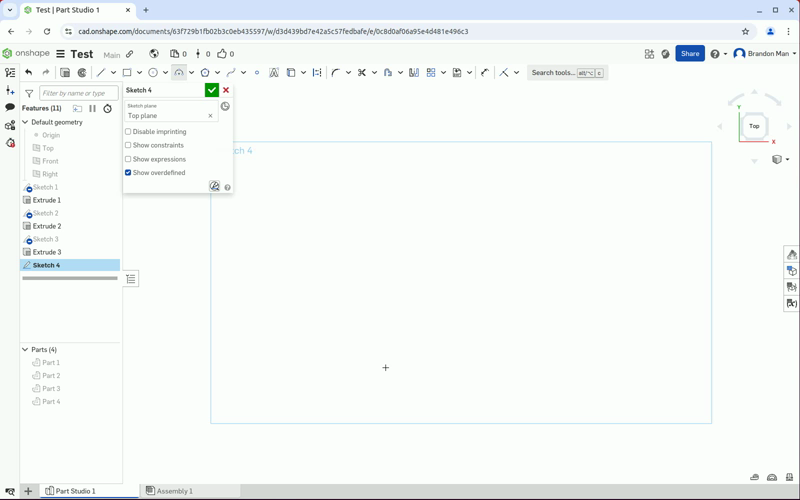
mouse_move(441, 394)
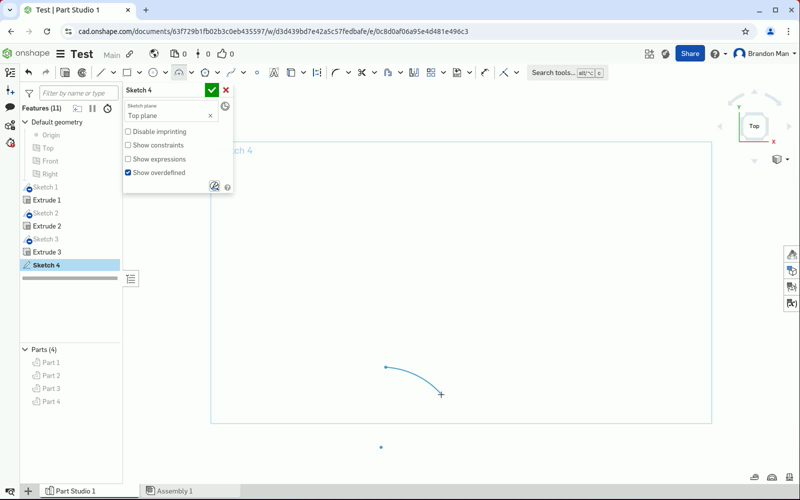
click(441, 394)
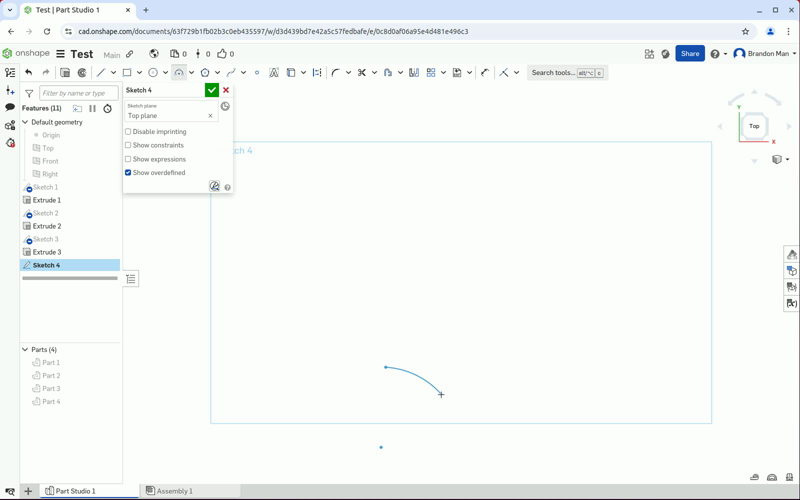
mouse_move(411, 384)
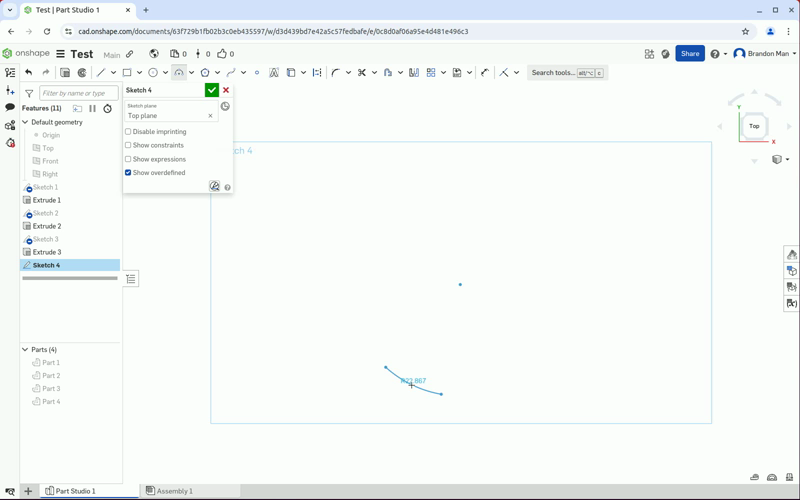
click(411, 384)
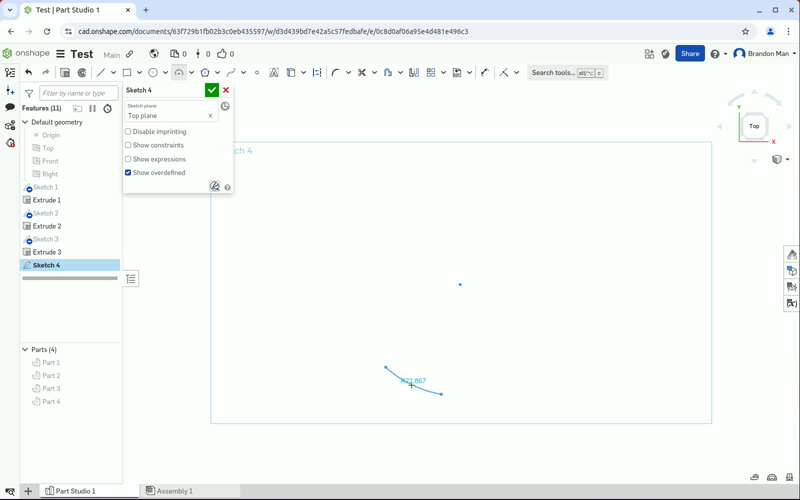
key_up(shift)
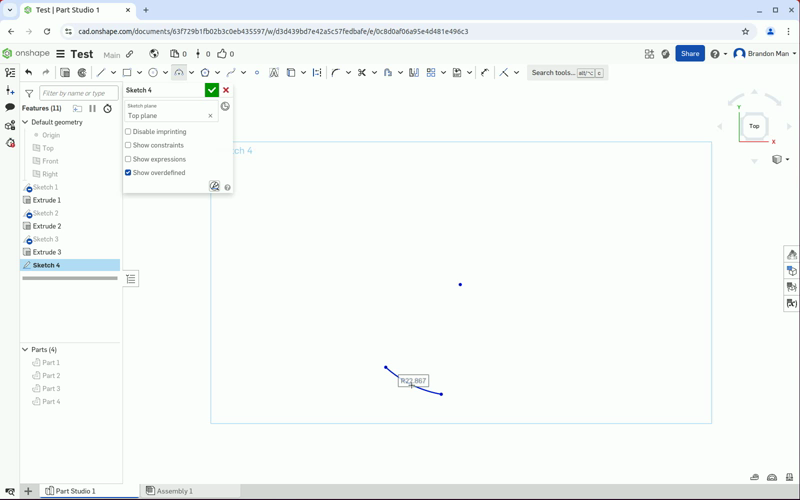
mouse_move(441, 394)
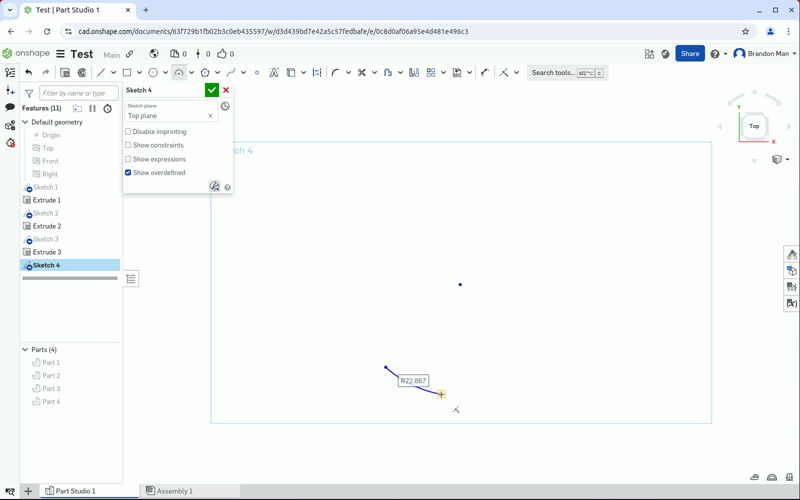
click(441, 394)
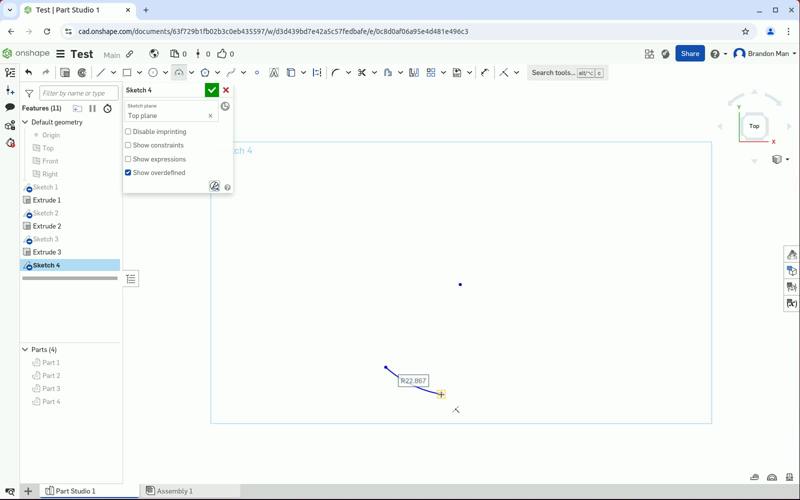
mouse_move(385, 367)
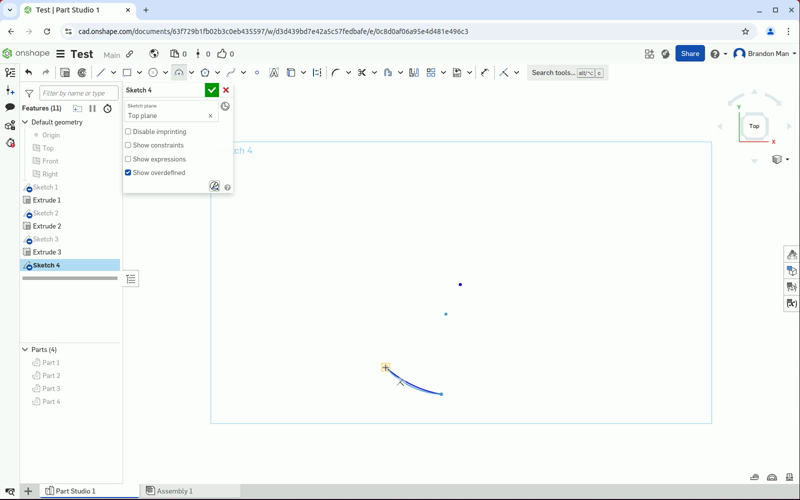
click(385, 367)
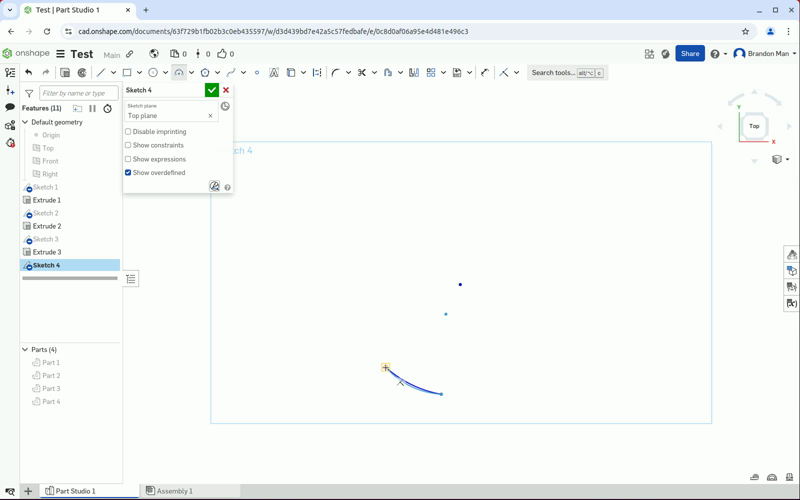
key_down(shift)
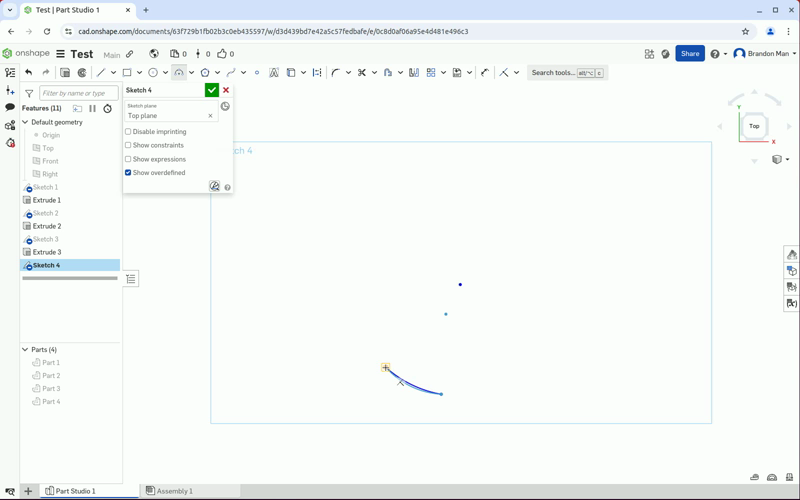
mouse_move(425, 356)
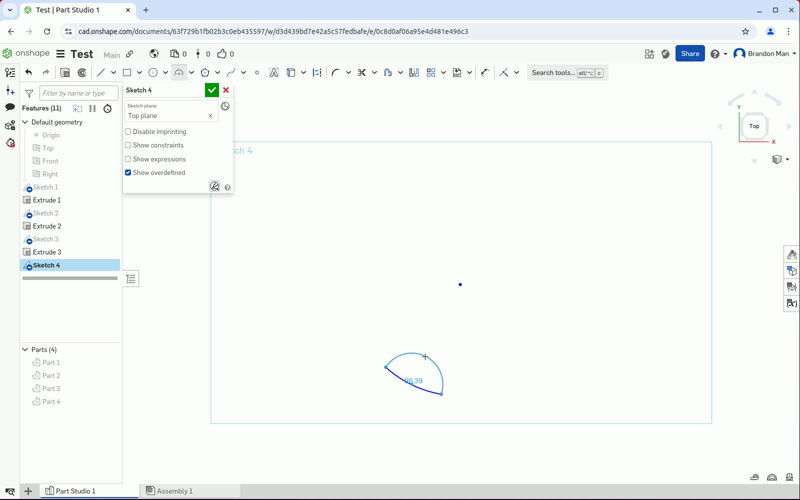
click(425, 356)
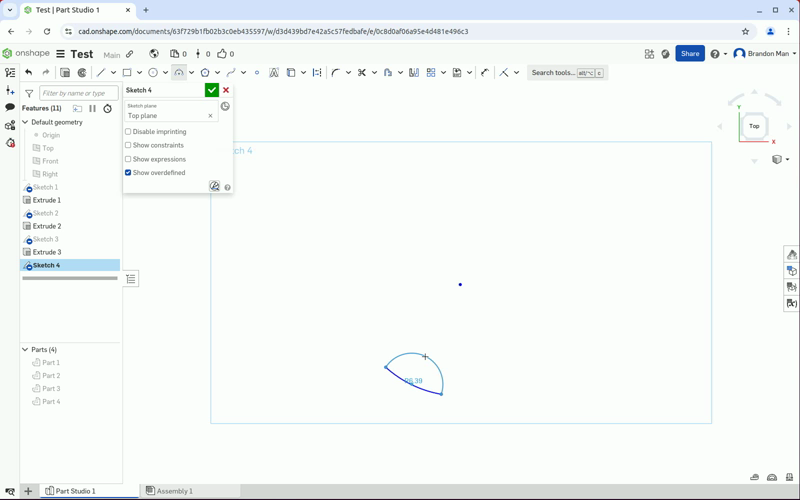
key_up(shift)
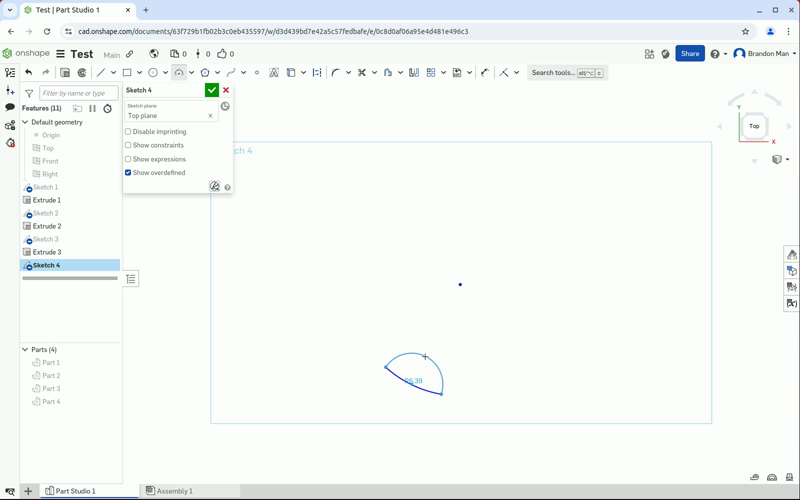
key(esc)
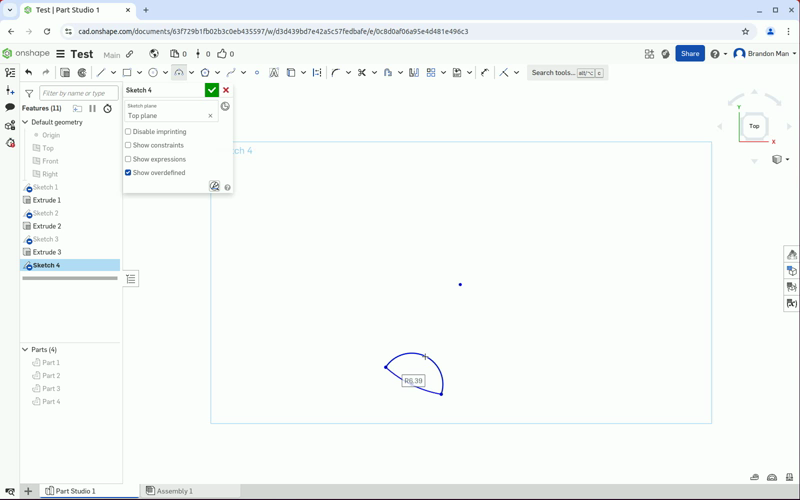
mouse_move(410, 368)
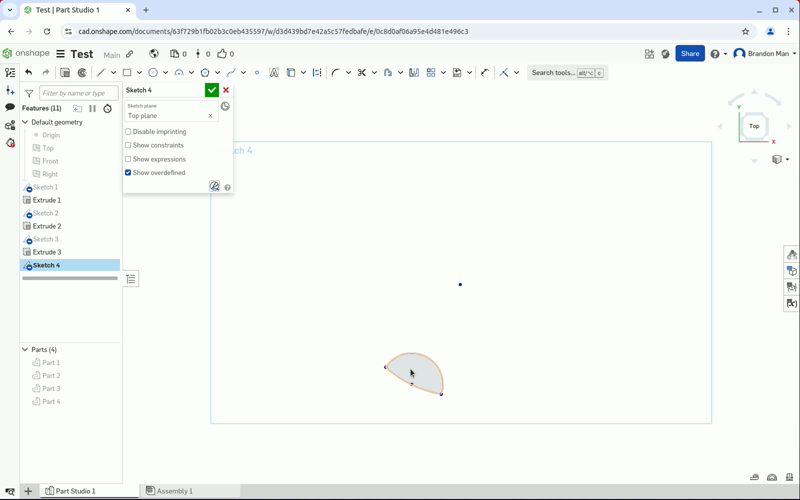
scroll(6)
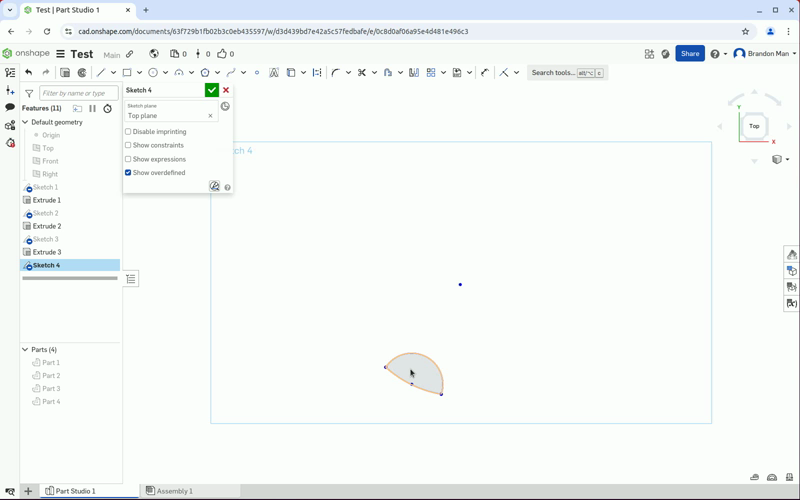
scroll(6)
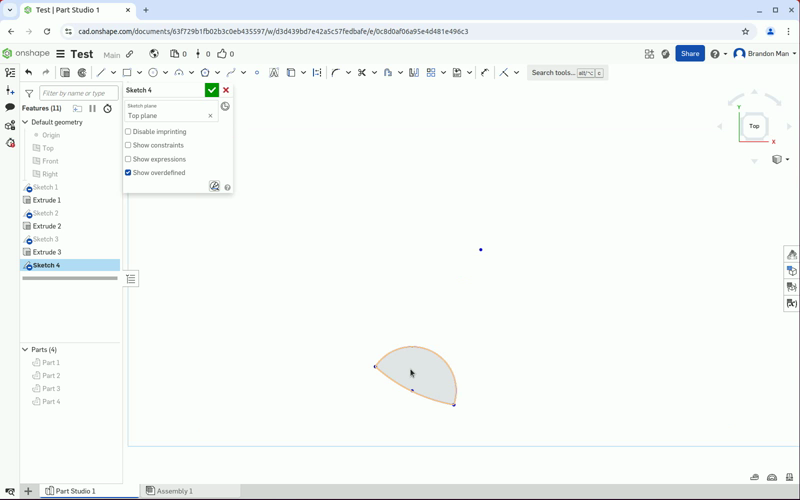
scroll(6)
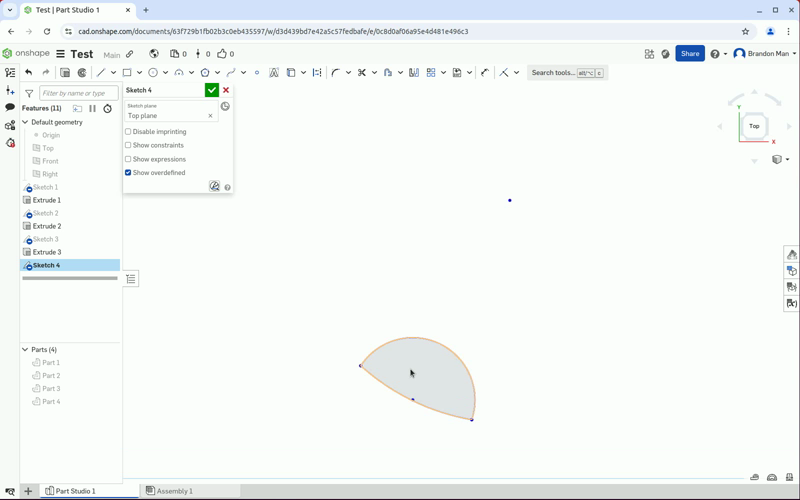
scroll(6)
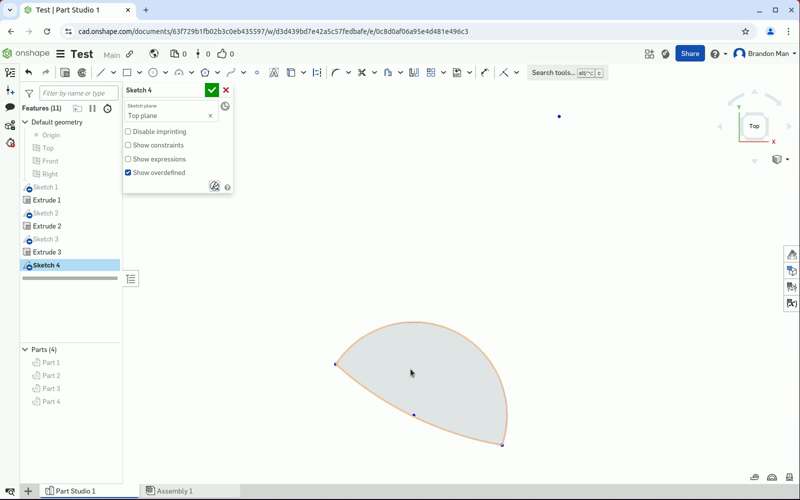
scroll(6)
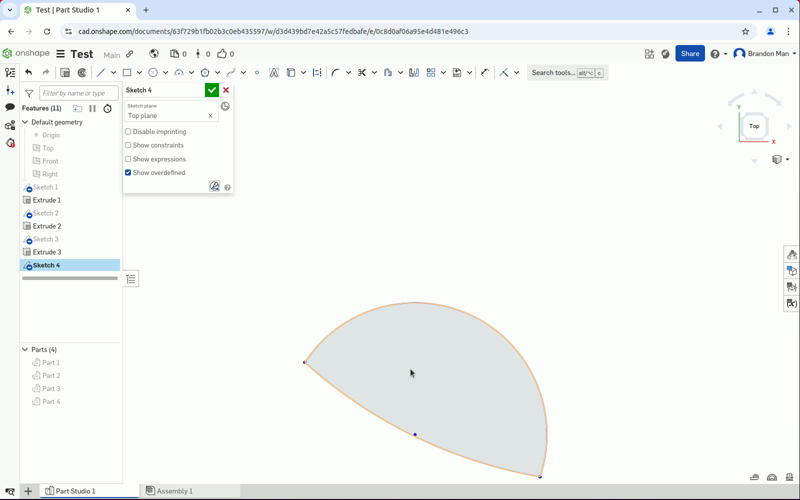
scroll(6)
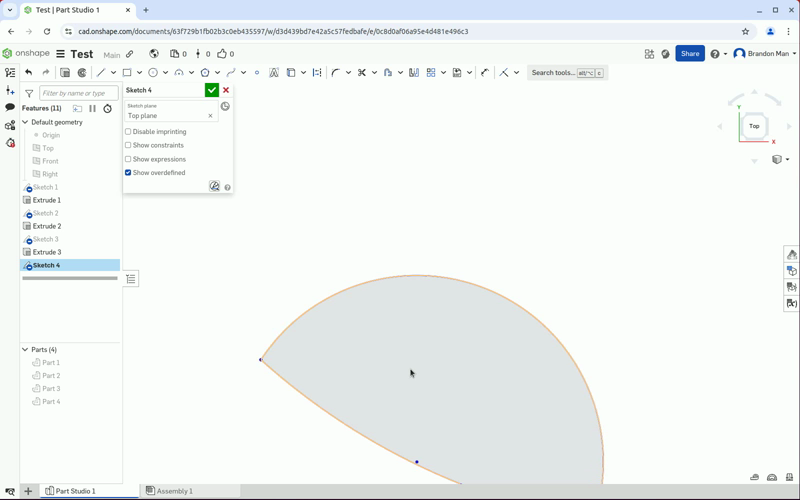
scroll(6)
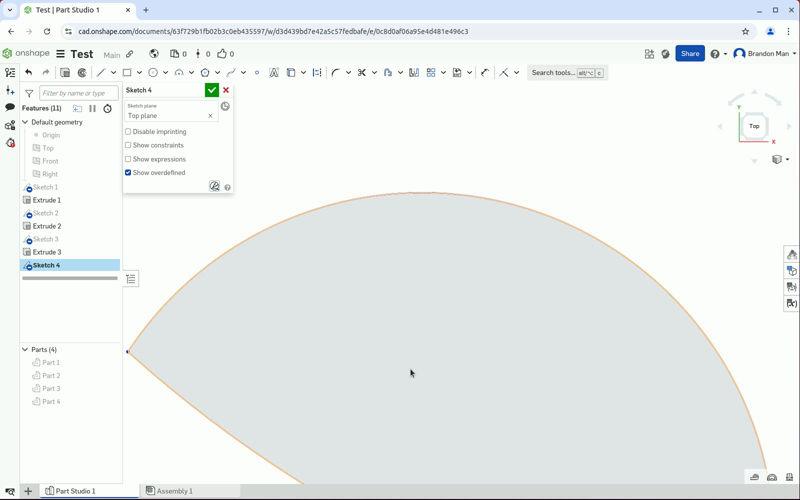
click(410, 368)
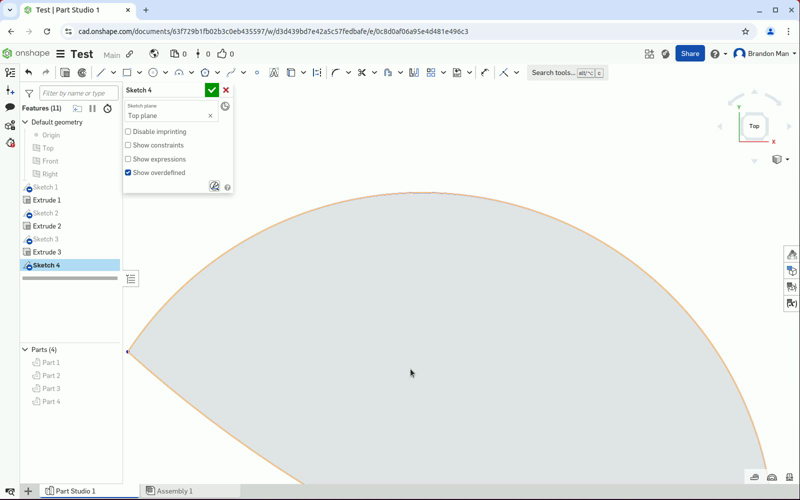
scroll(-6)
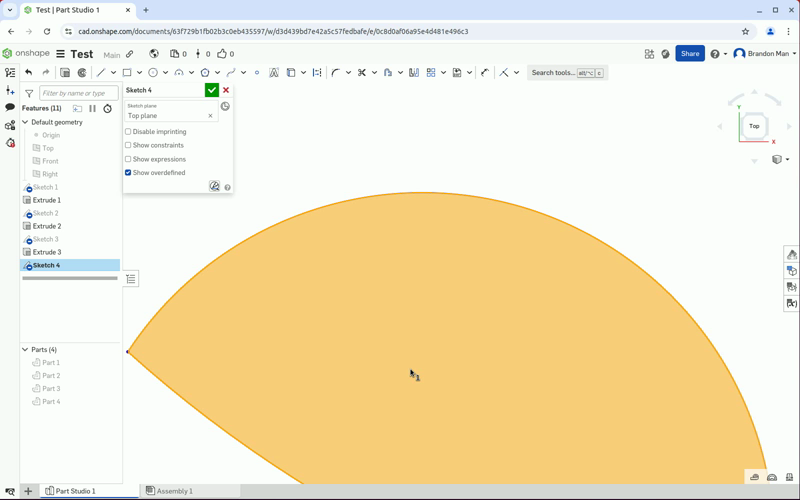
scroll(-6)
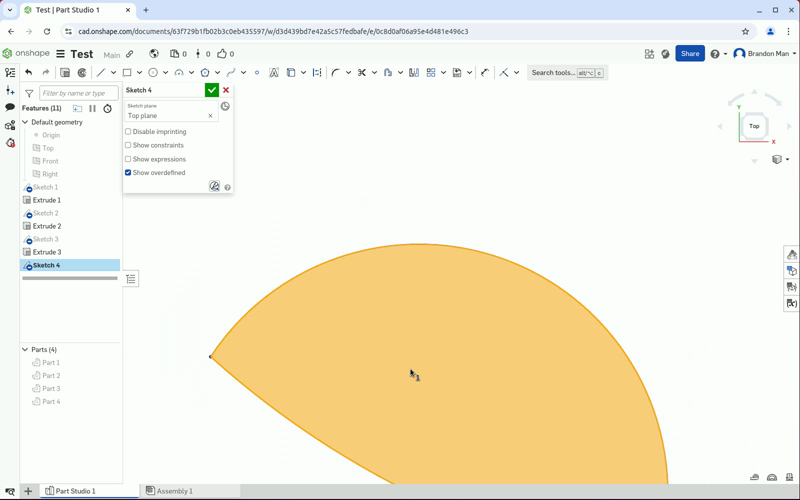
scroll(-6)
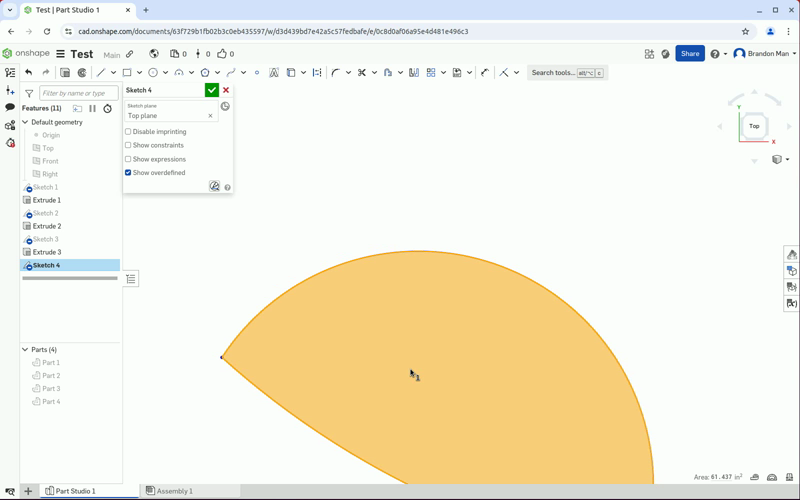
scroll(-6)
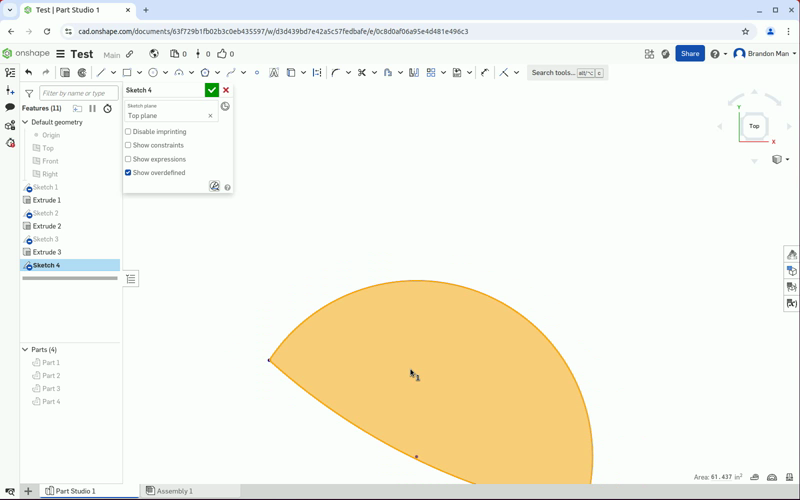
scroll(-6)
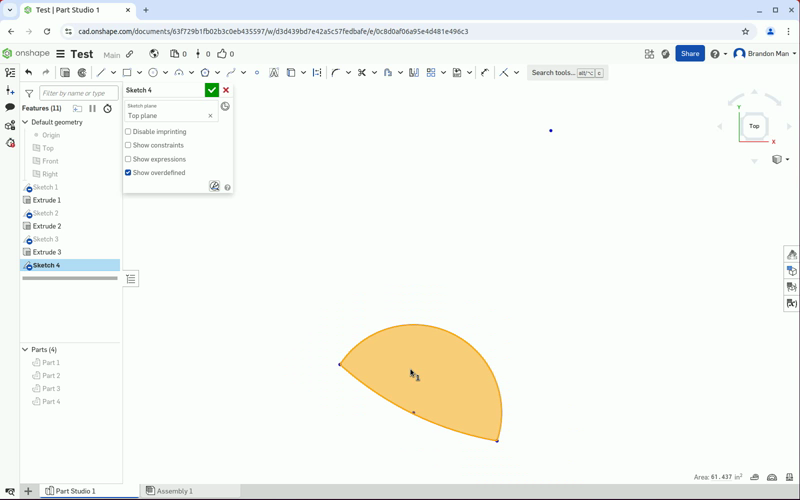
scroll(-6)
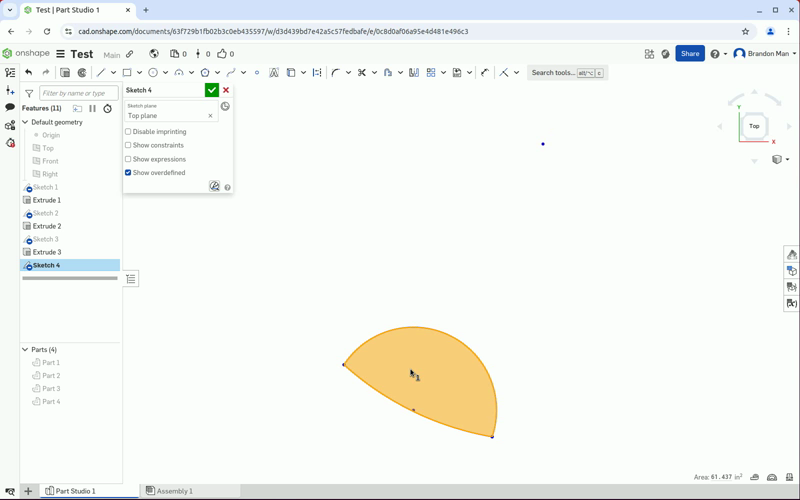
scroll(-6)
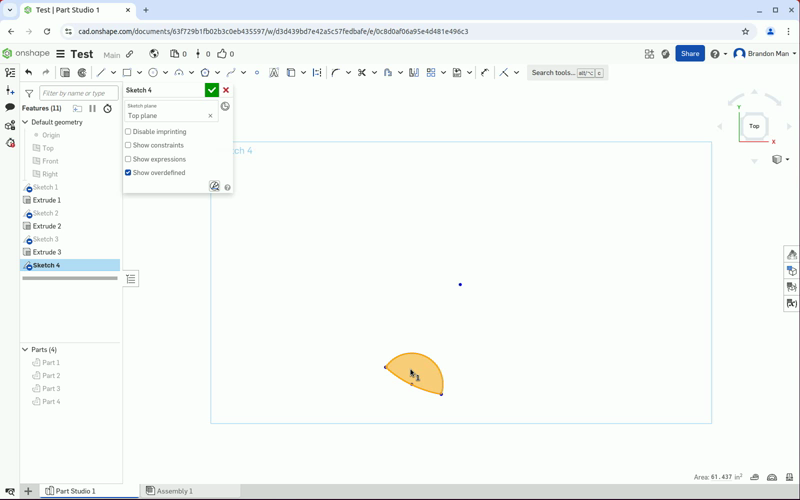
mouse_move(73, 352)
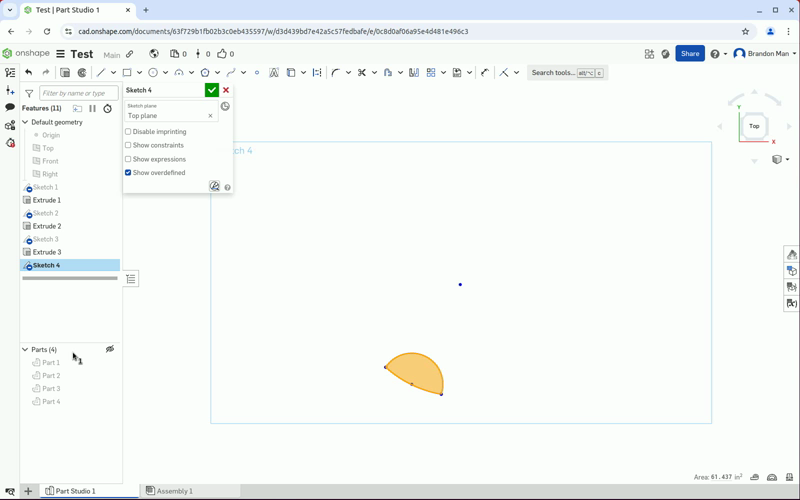
key(shift+y)
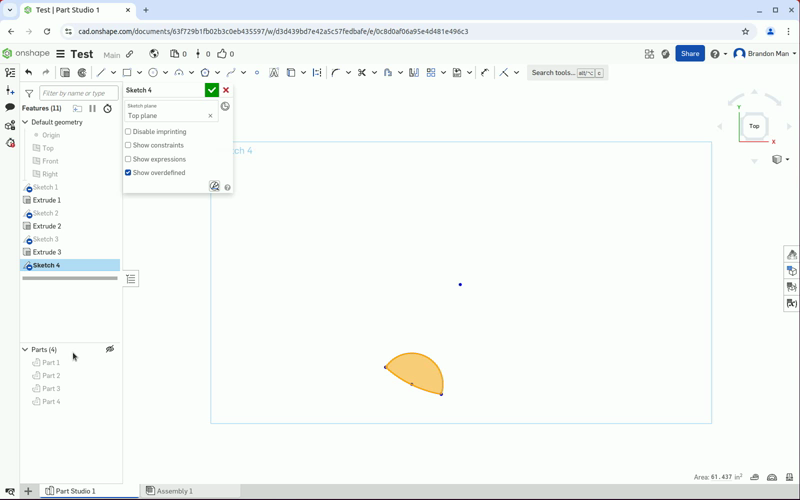
key(shift+e)
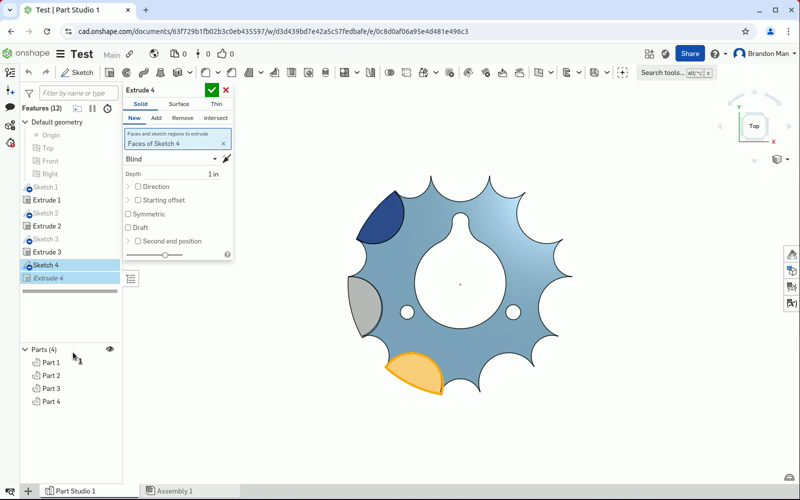
mouse_move(143, 106)
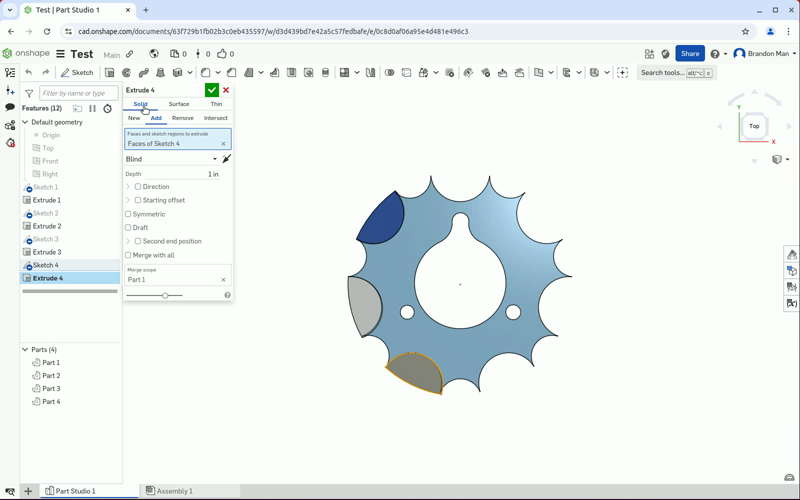
click(143, 106)
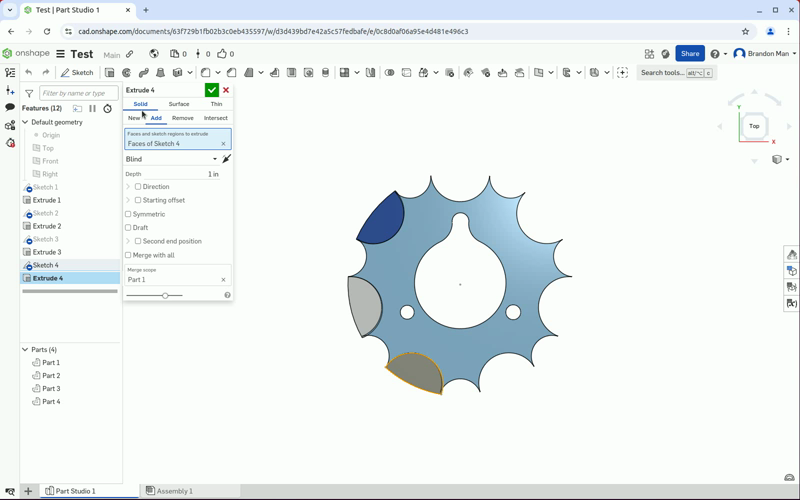
mouse_move(137, 120)
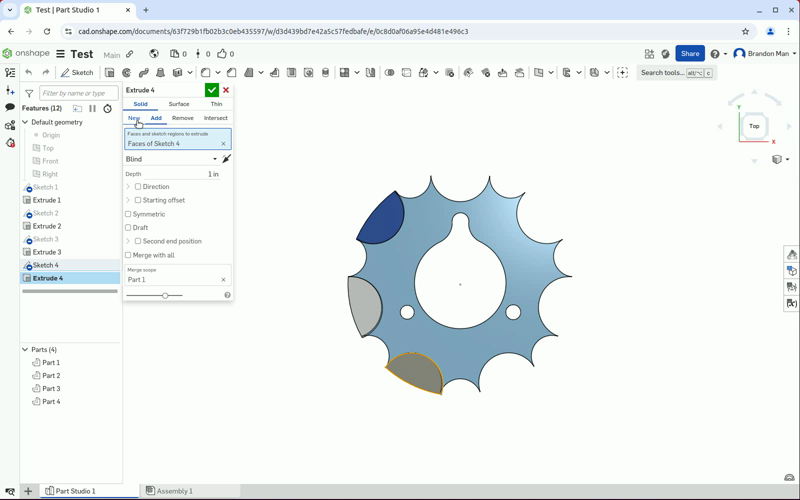
click(137, 120)
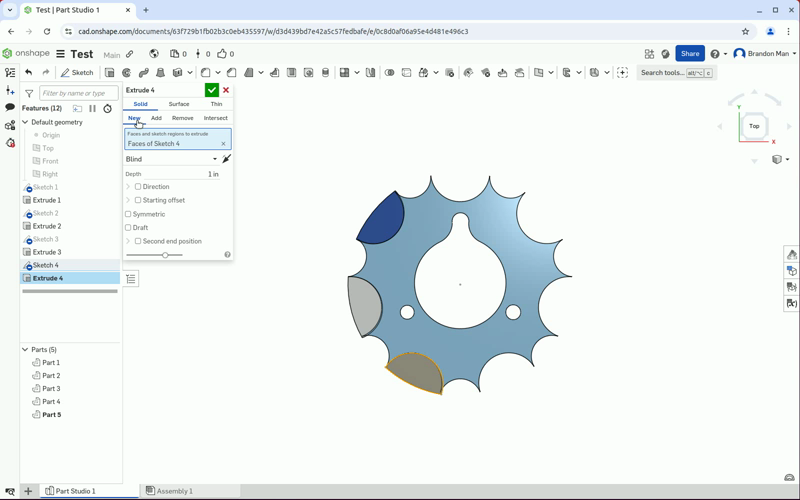
key(tab, 4)
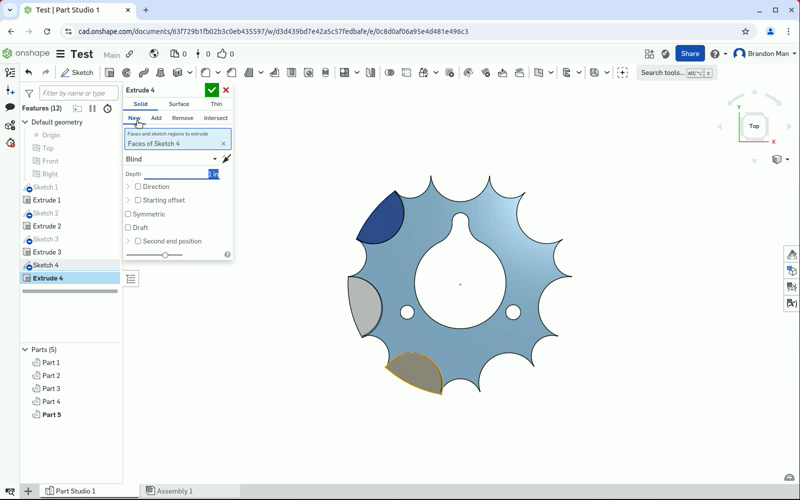
text(2.648)
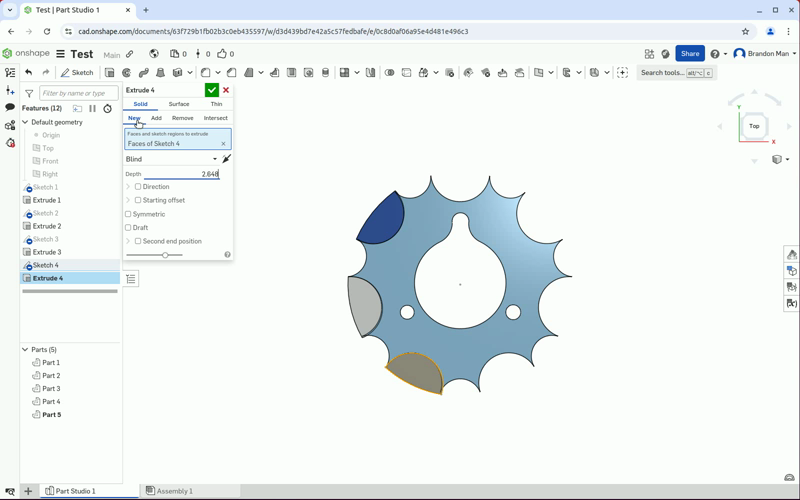
key(enter)
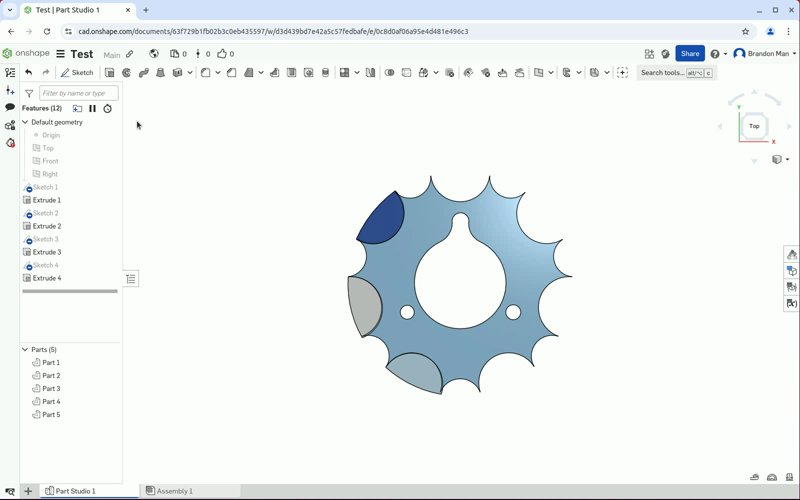
key(shift+h)
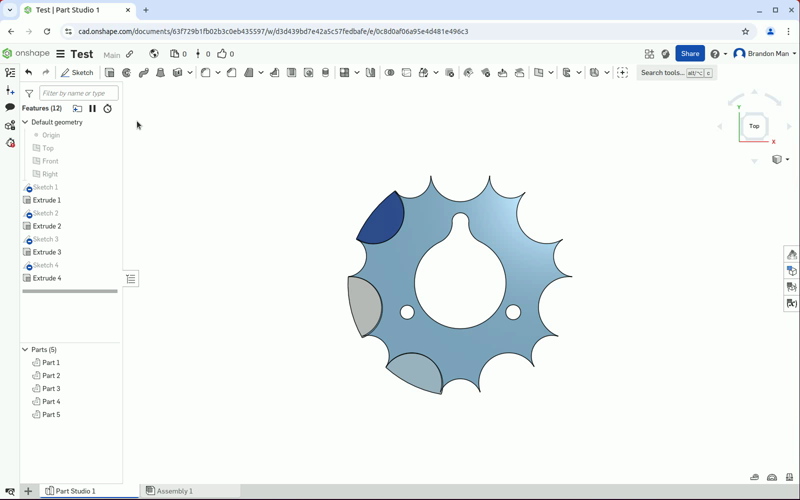
key(shift+h)
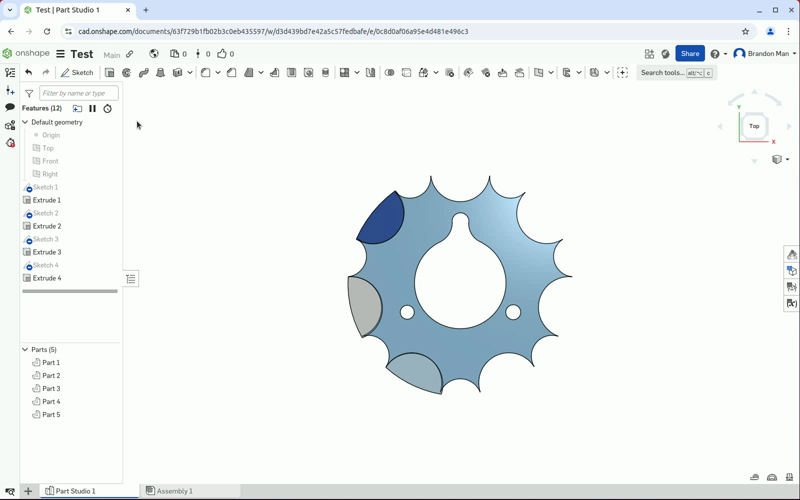
mouse_move(73, 189)
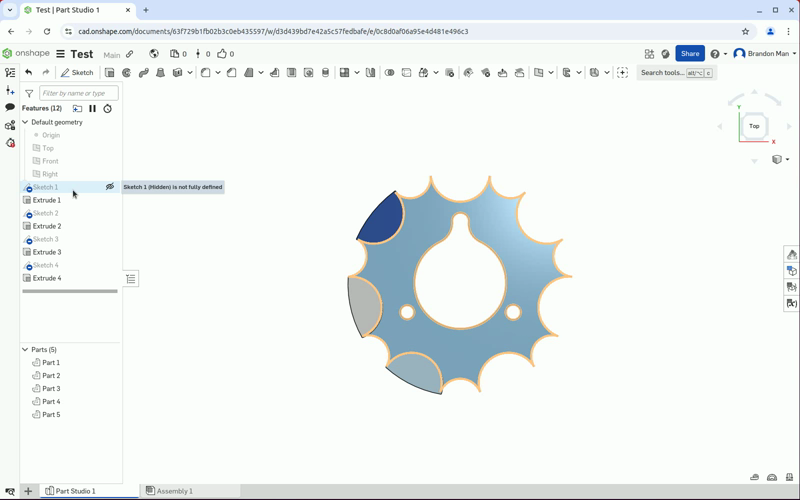
click(73, 189)
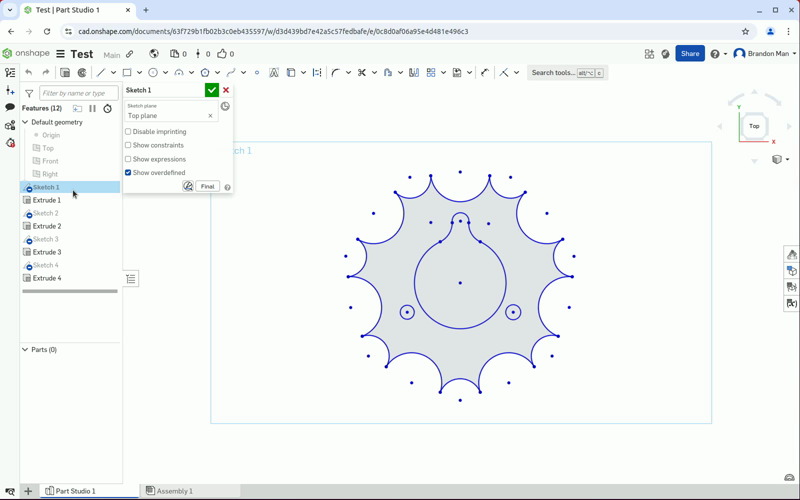
mouse_move(229, 92)
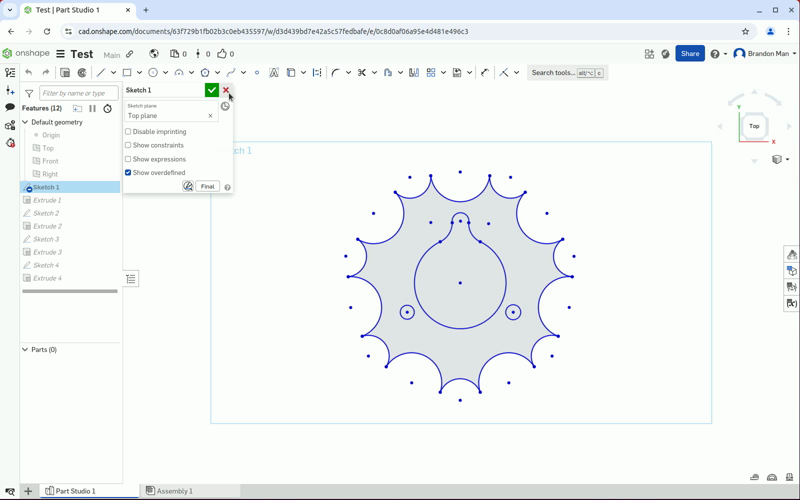
click(229, 92)
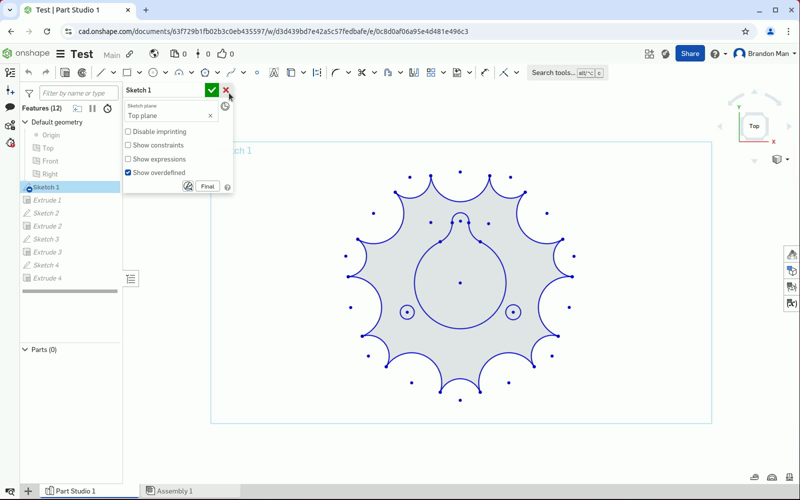
key(shift+s)
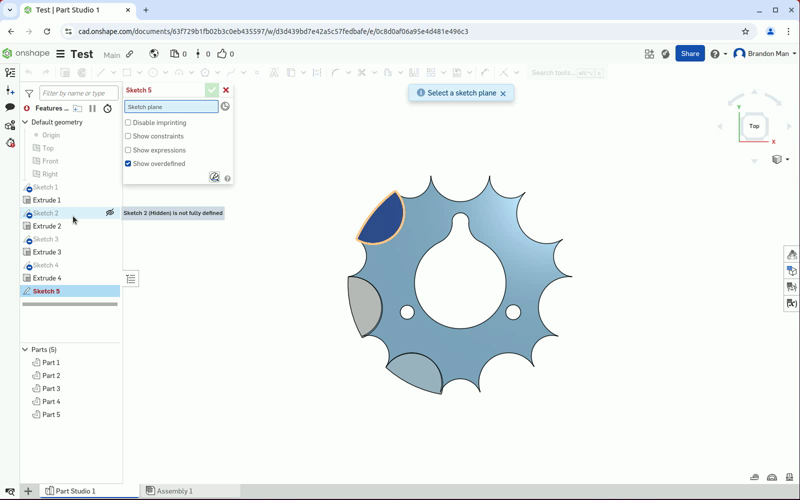
scroll(3)
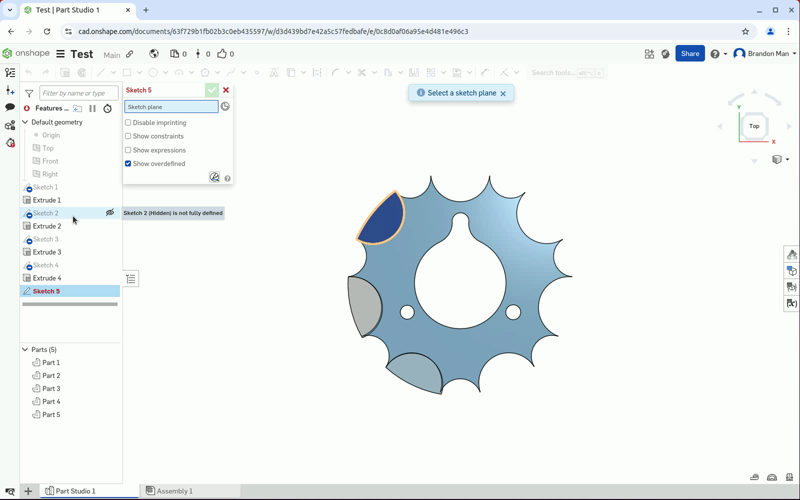
mouse_move(73, 150)
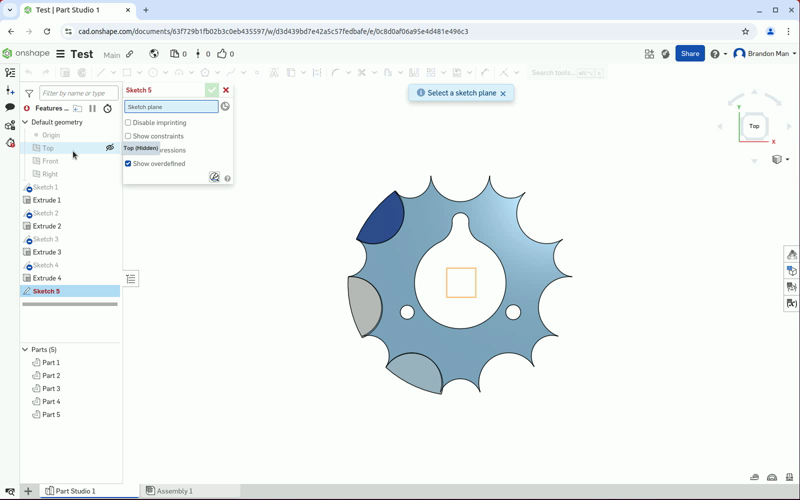
click(73, 150)
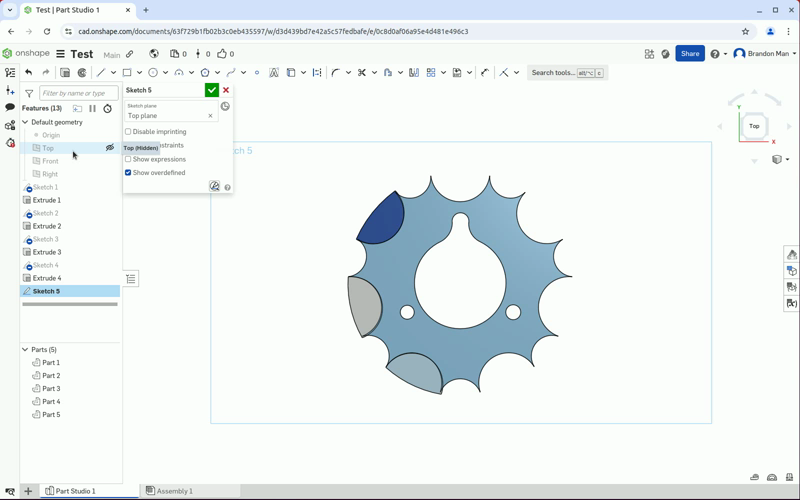
mouse_move(73, 352)
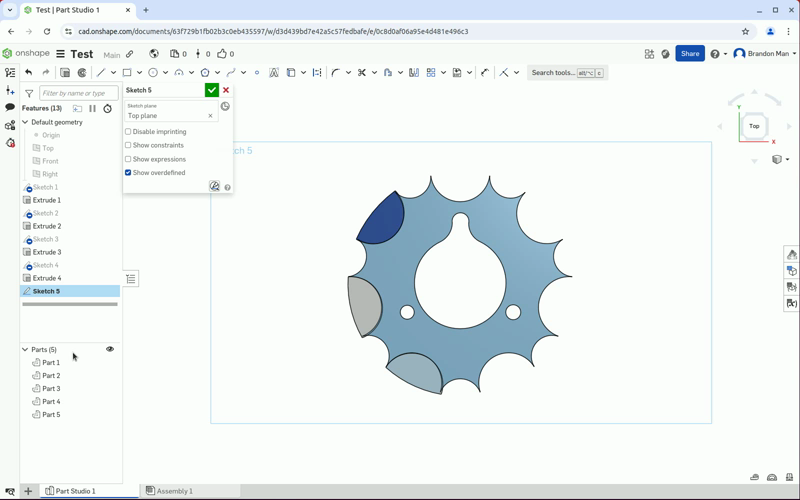
key(y)
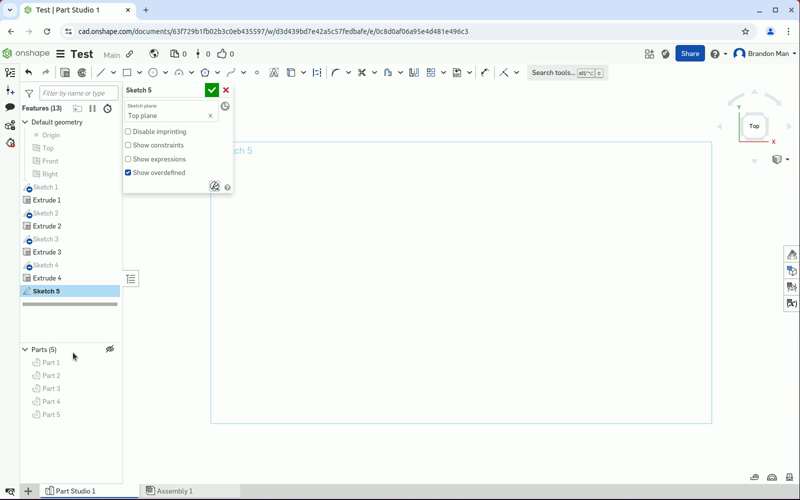
key(a)
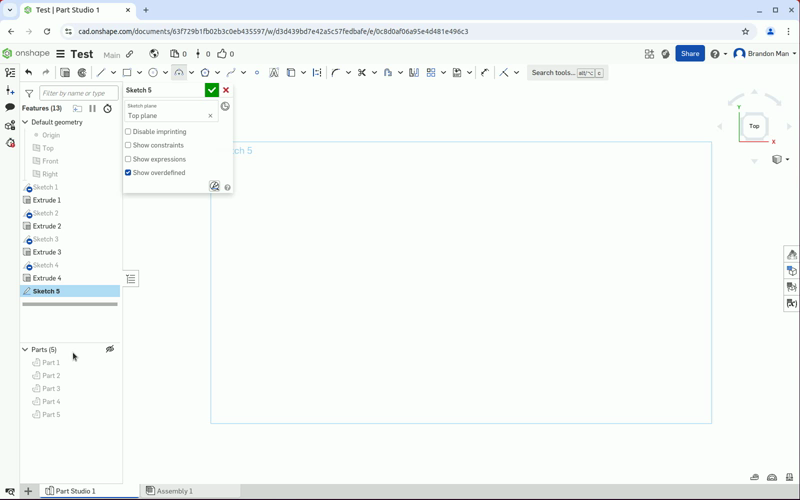
key_down(shift)
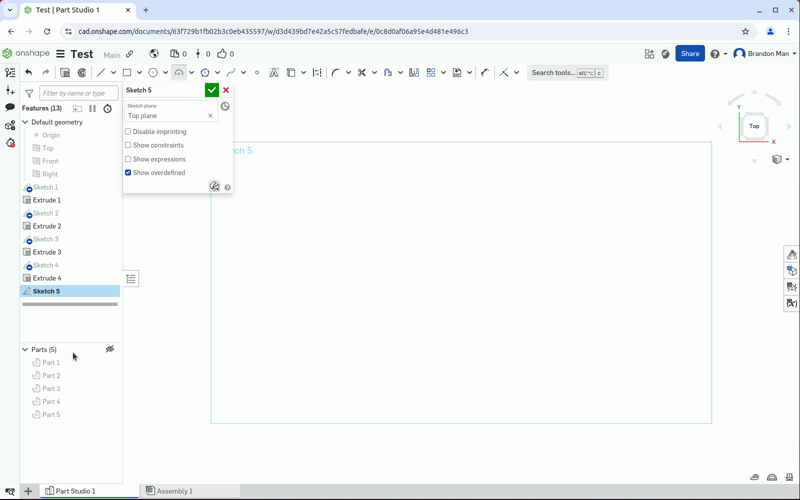
mouse_move(479, 394)
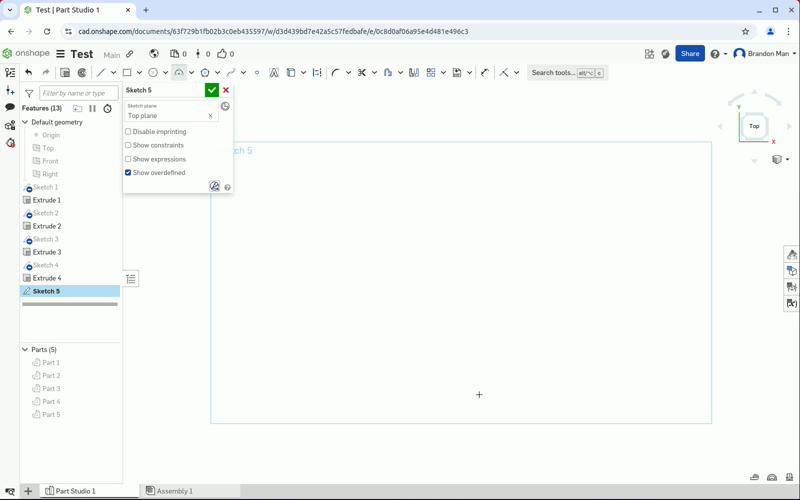
click(479, 394)
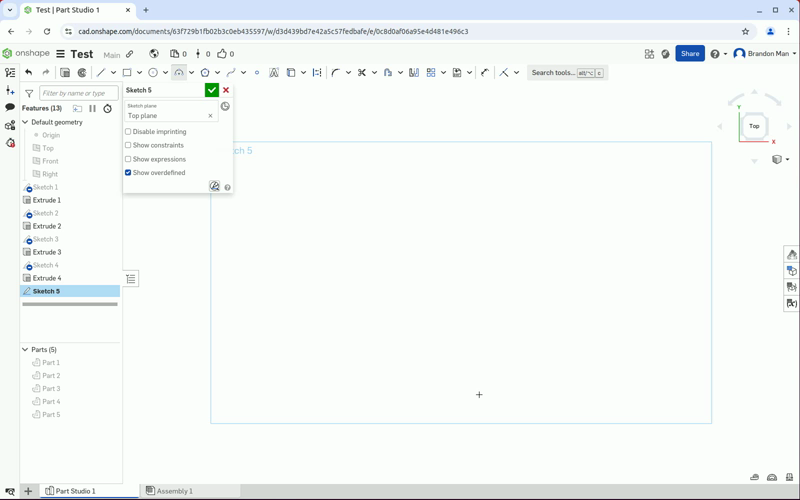
key_up(shift)
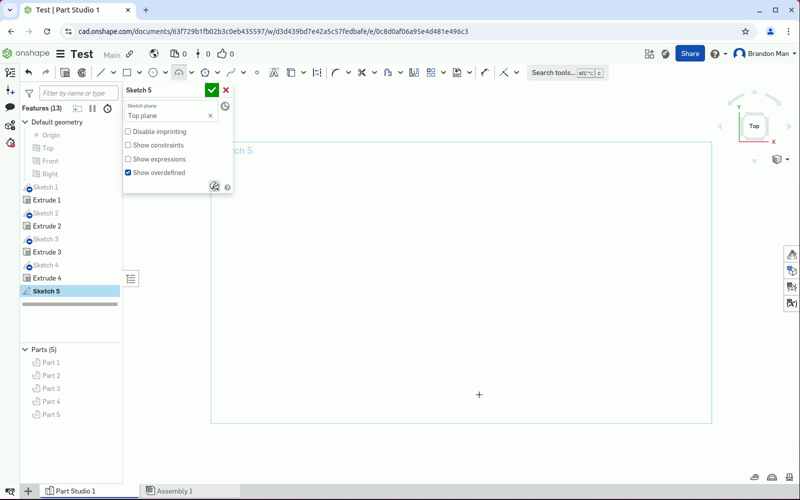
key_down(shift)
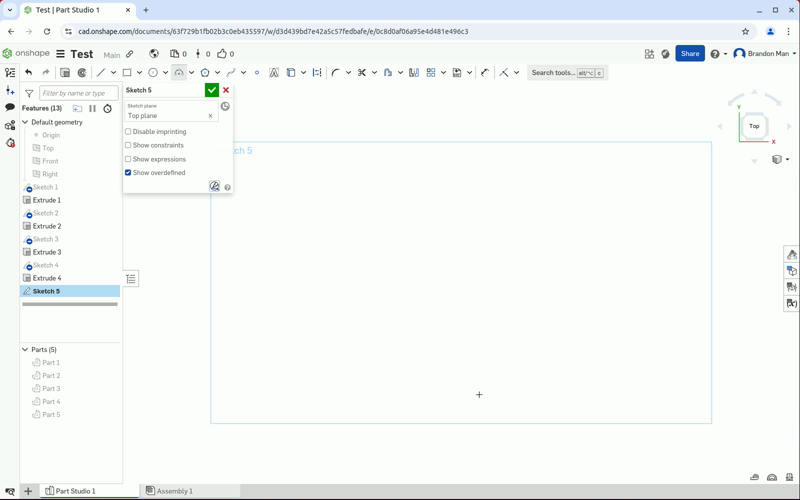
mouse_move(535, 367)
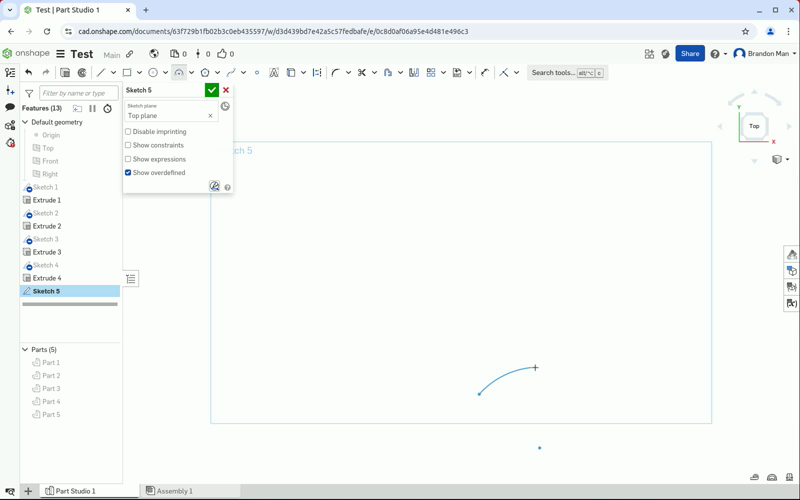
click(535, 367)
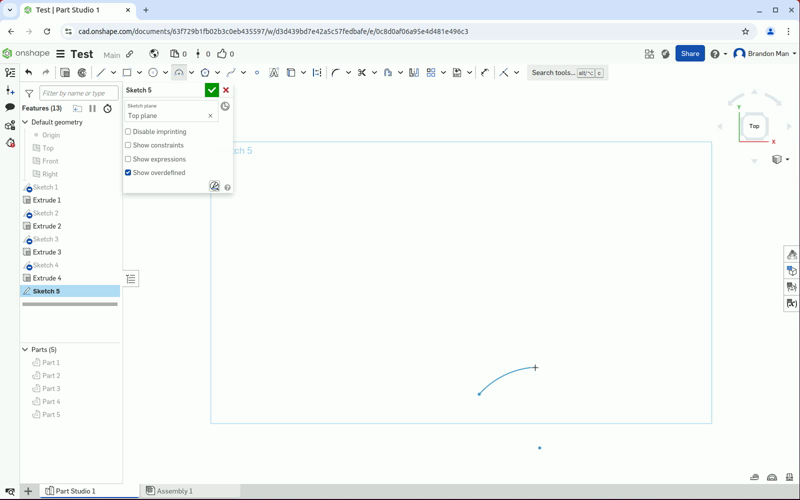
mouse_move(509, 384)
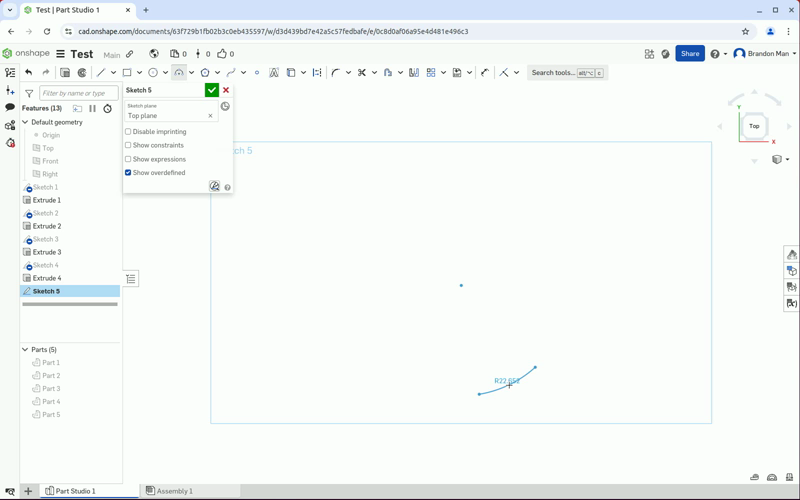
click(509, 384)
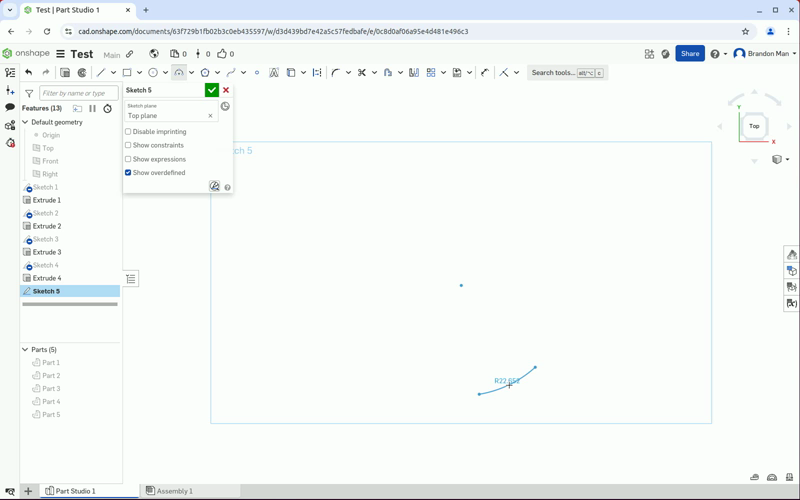
key_up(shift)
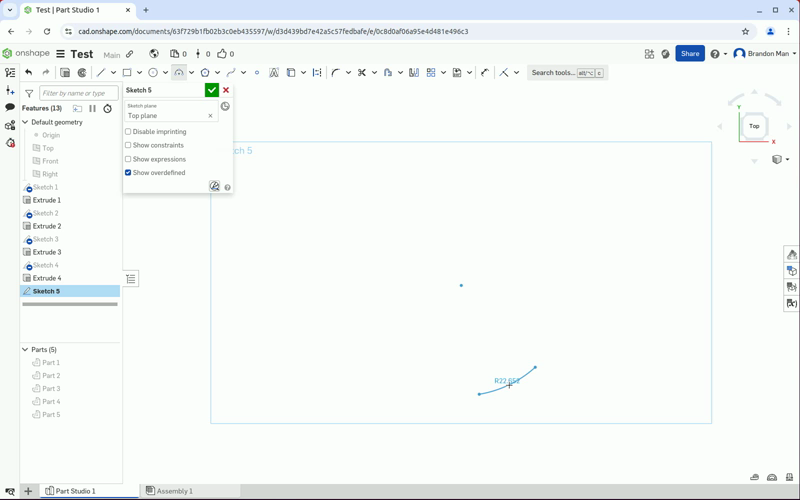
mouse_move(535, 367)
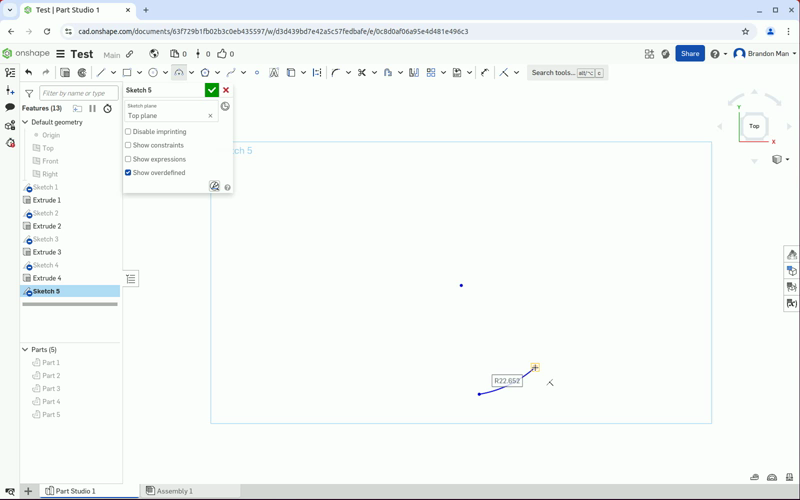
click(535, 367)
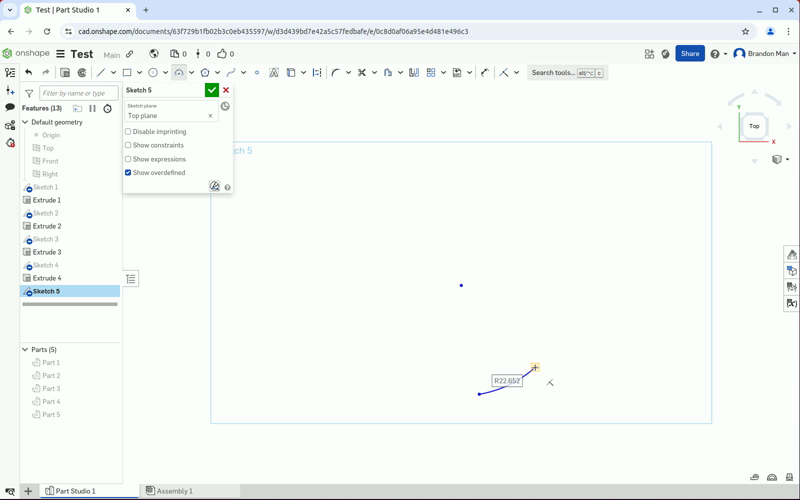
mouse_move(479, 394)
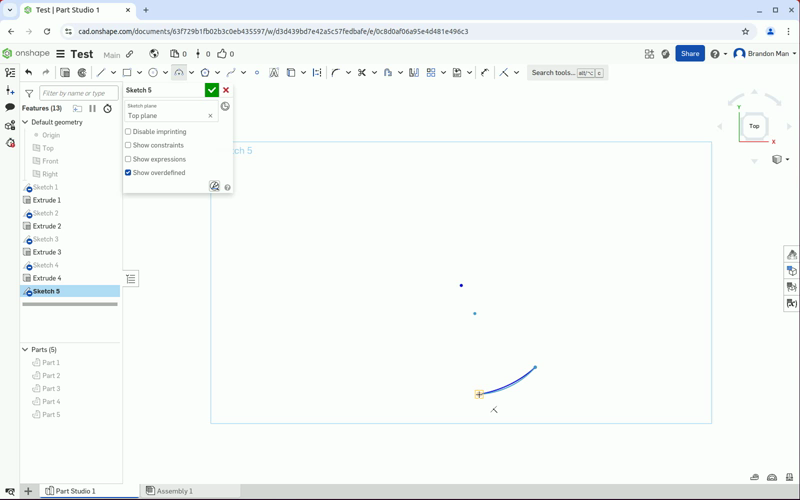
click(479, 394)
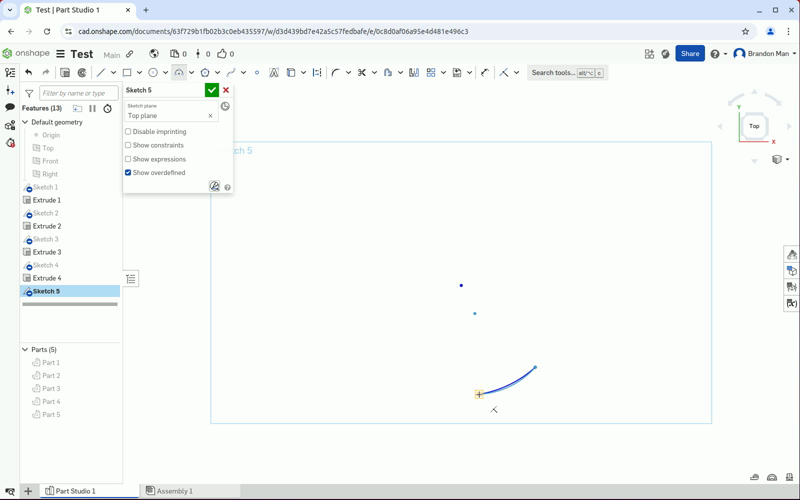
key_down(shift)
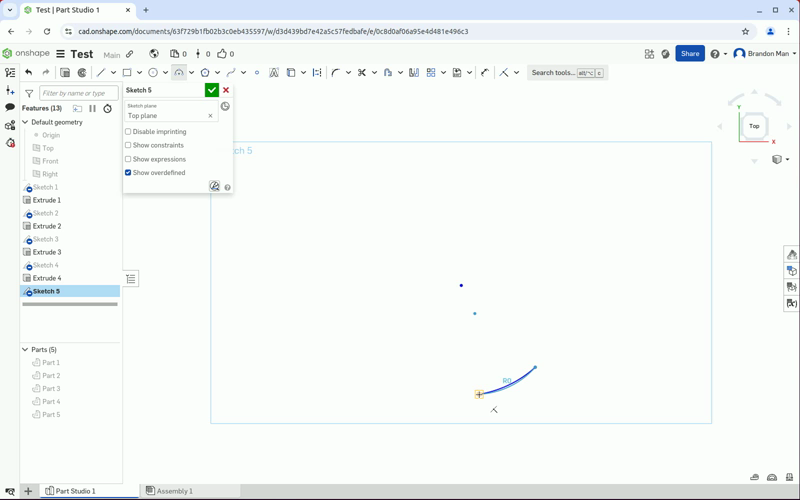
mouse_move(495, 356)
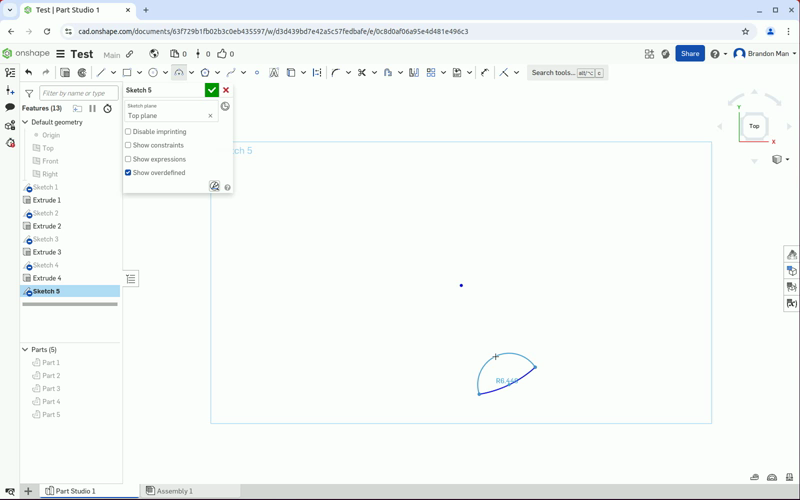
click(495, 356)
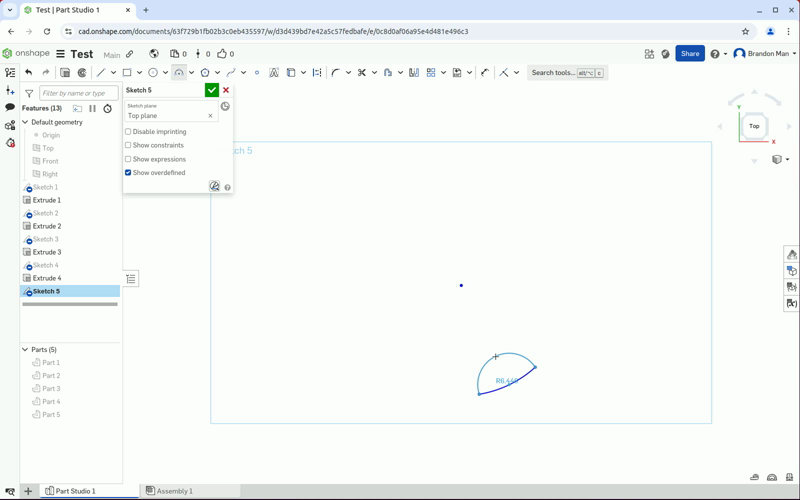
key_up(shift)
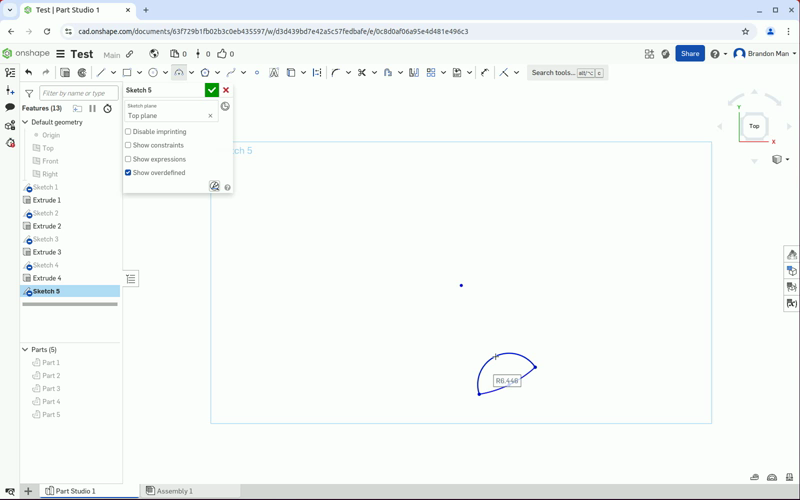
key(esc)
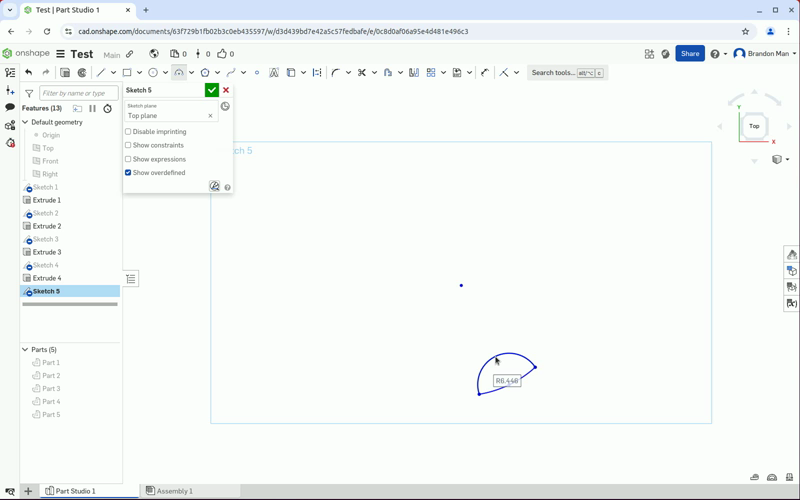
mouse_move(490, 365)
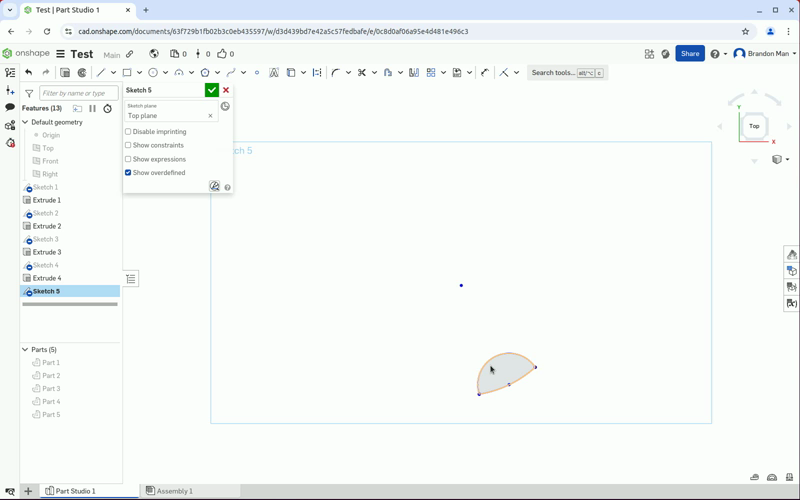
scroll(6)
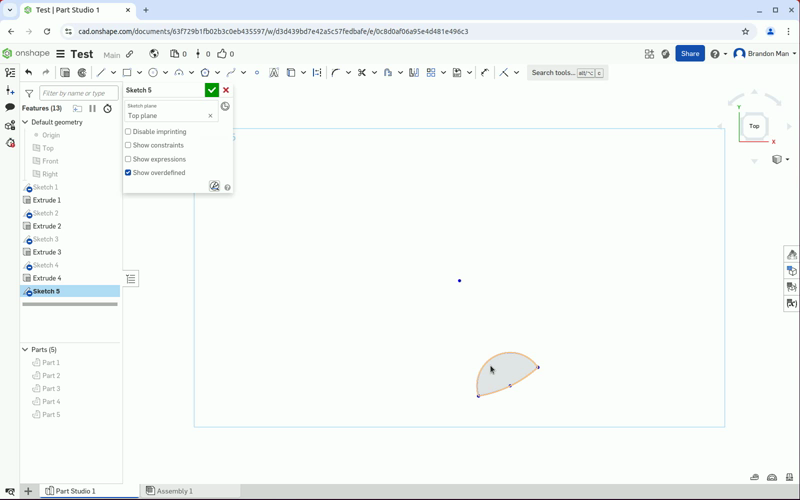
scroll(6)
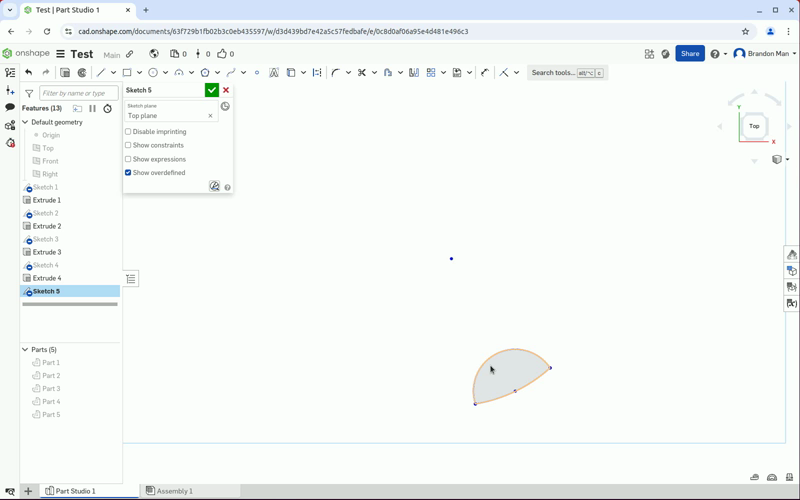
scroll(6)
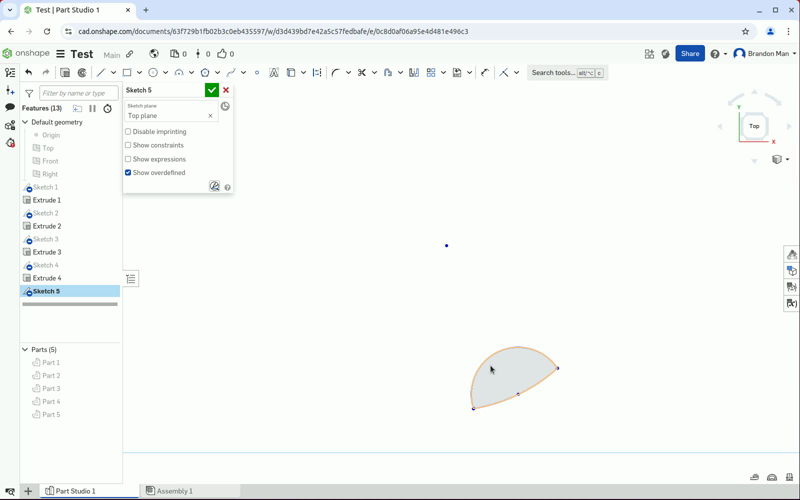
scroll(6)
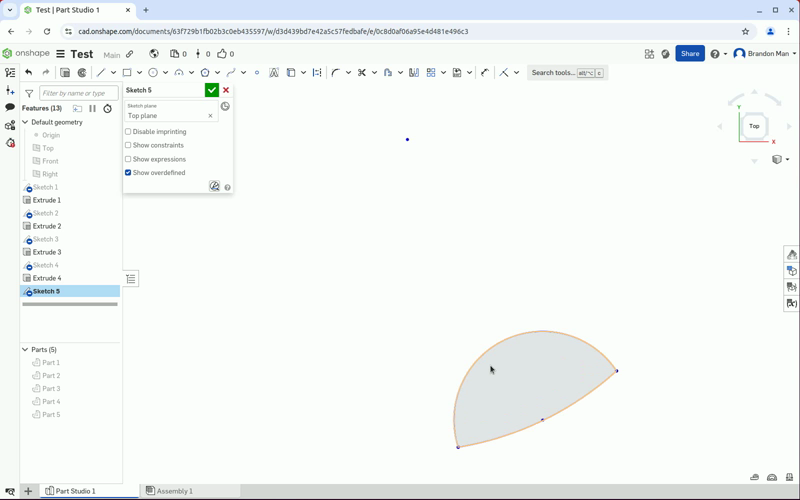
scroll(6)
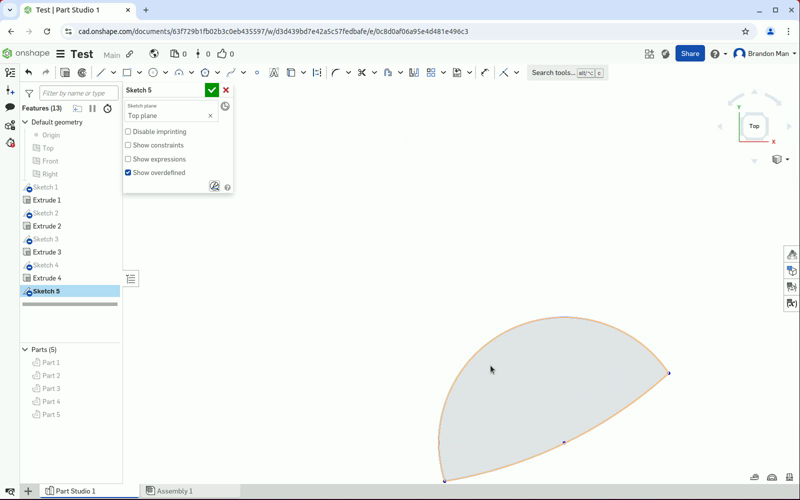
scroll(6)
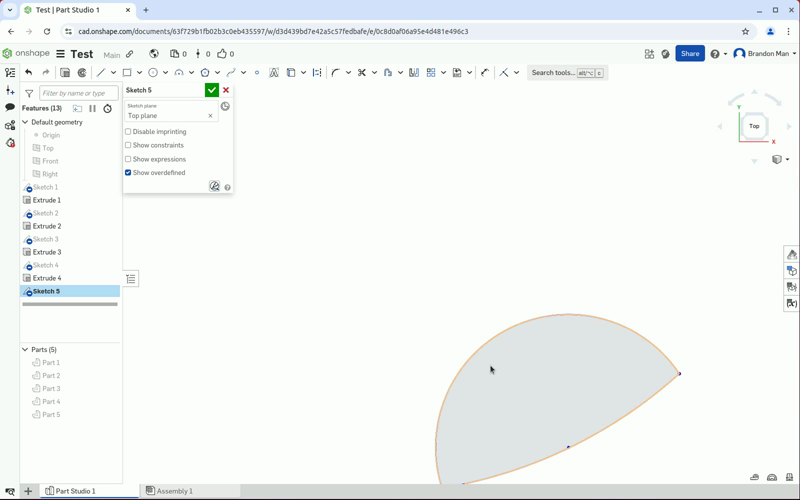
scroll(6)
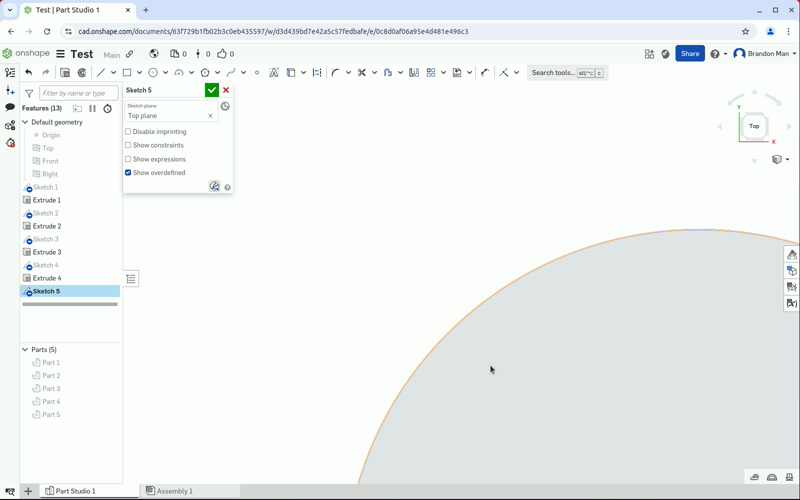
click(490, 365)
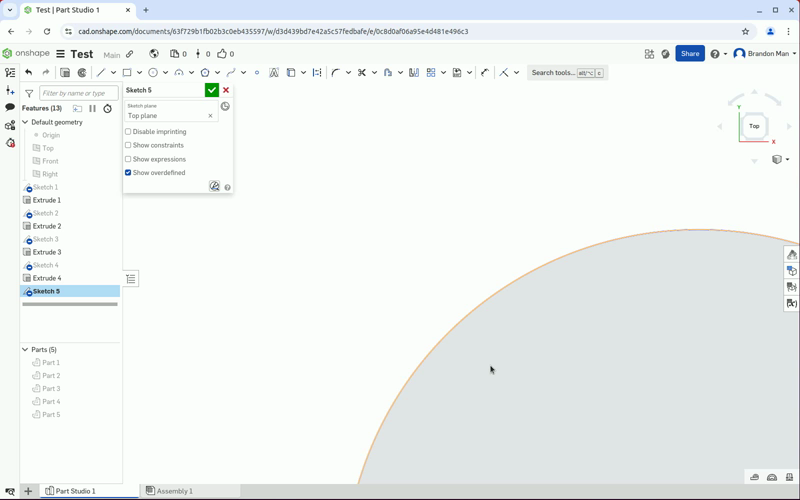
scroll(-6)
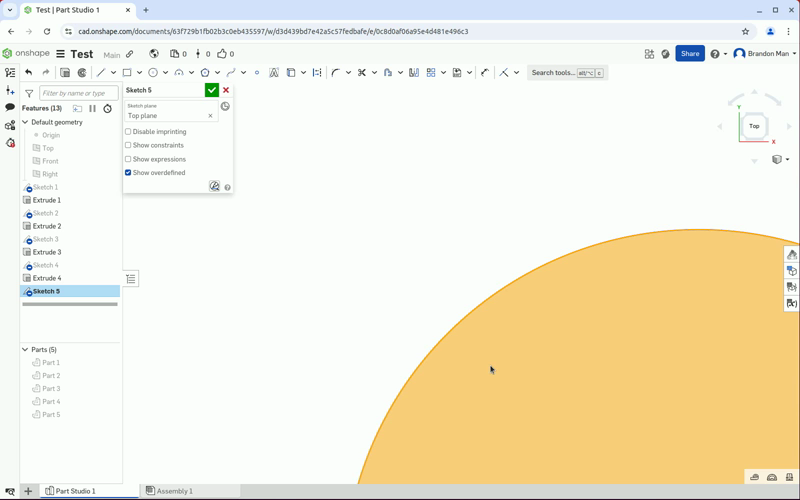
scroll(-6)
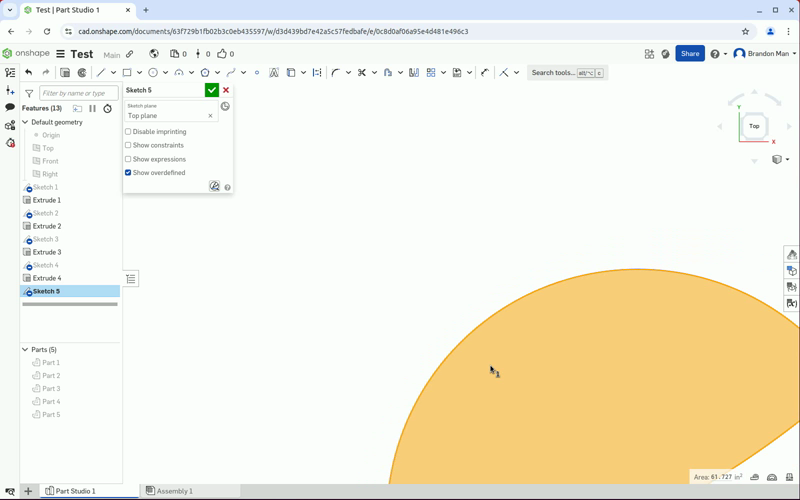
scroll(-6)
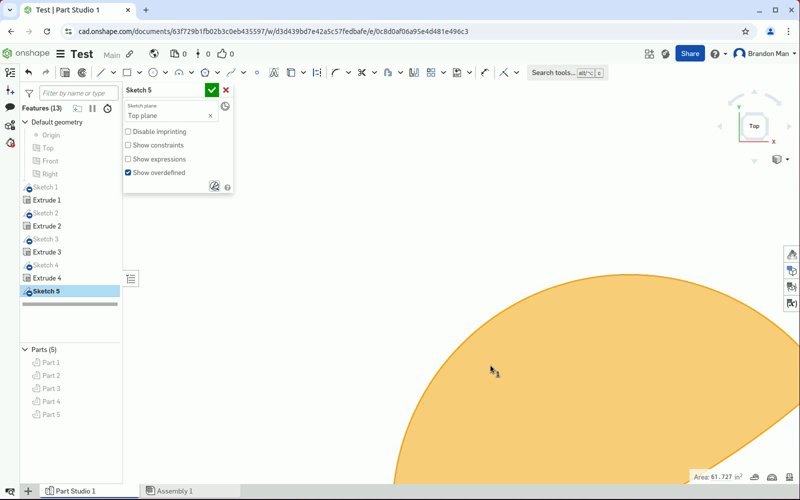
scroll(-6)
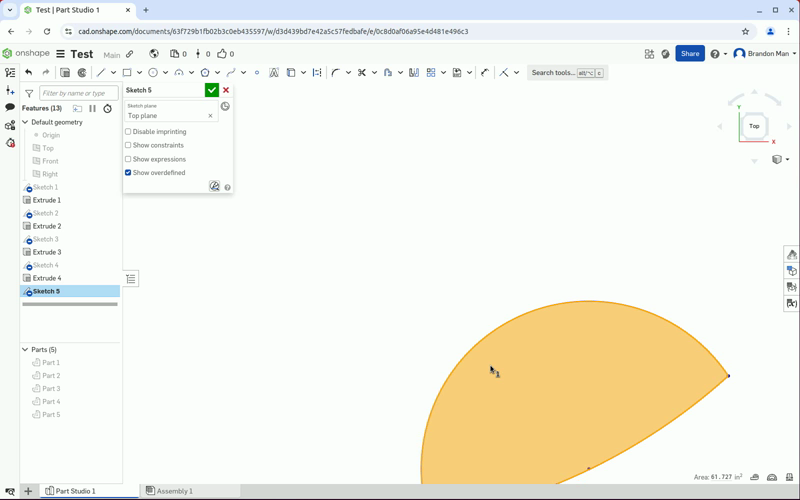
scroll(-6)
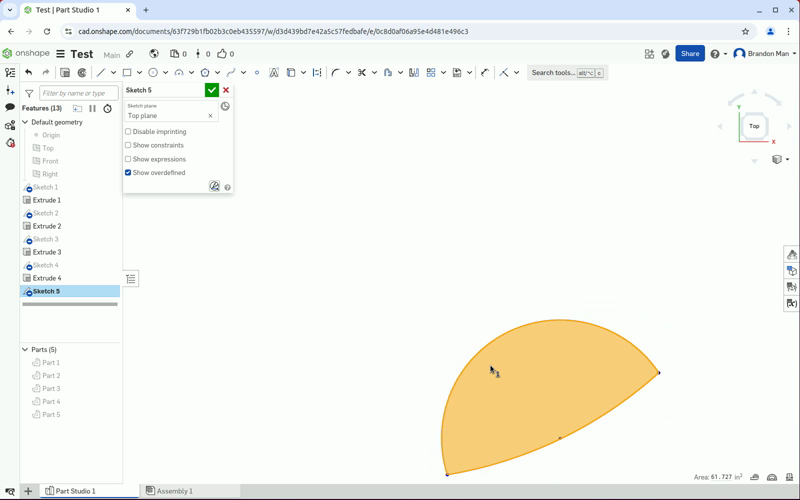
scroll(-6)
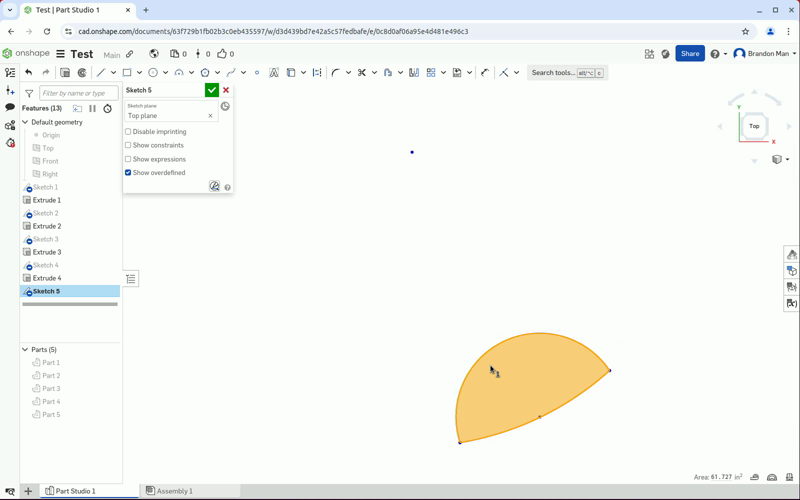
scroll(-6)
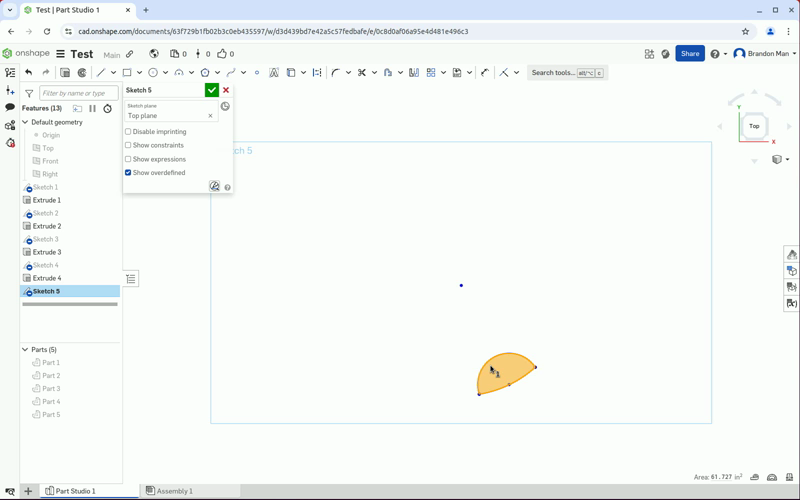
mouse_move(73, 352)
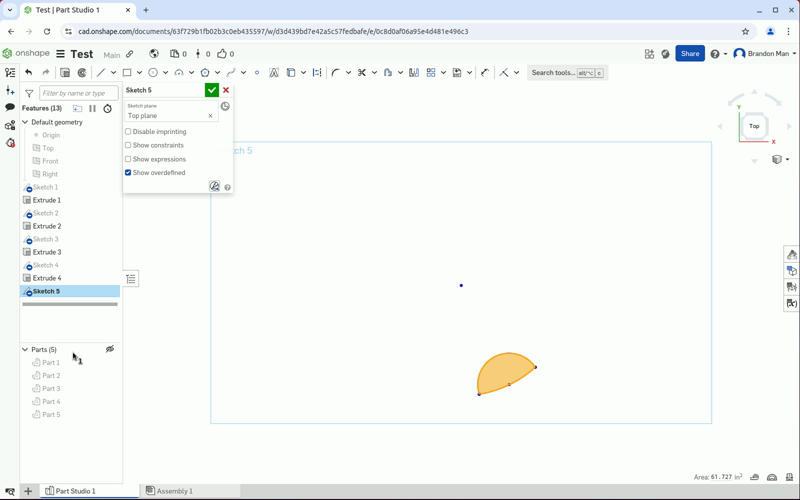
key(shift+y)
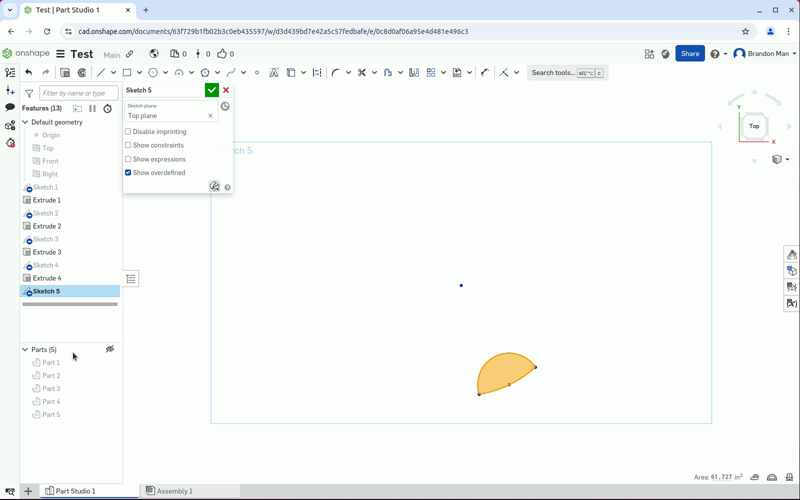
key(shift+e)
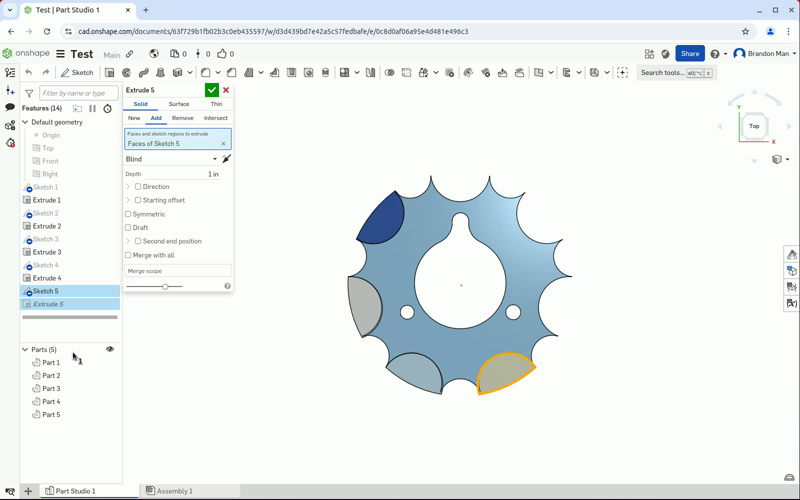
mouse_move(143, 106)
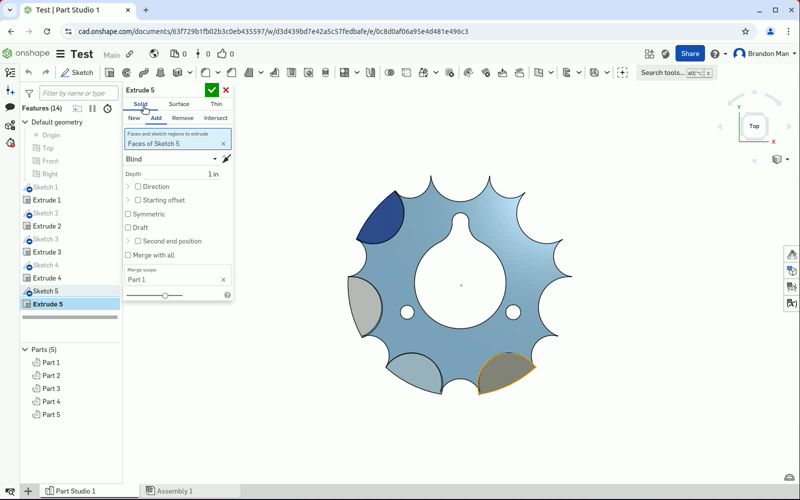
click(143, 106)
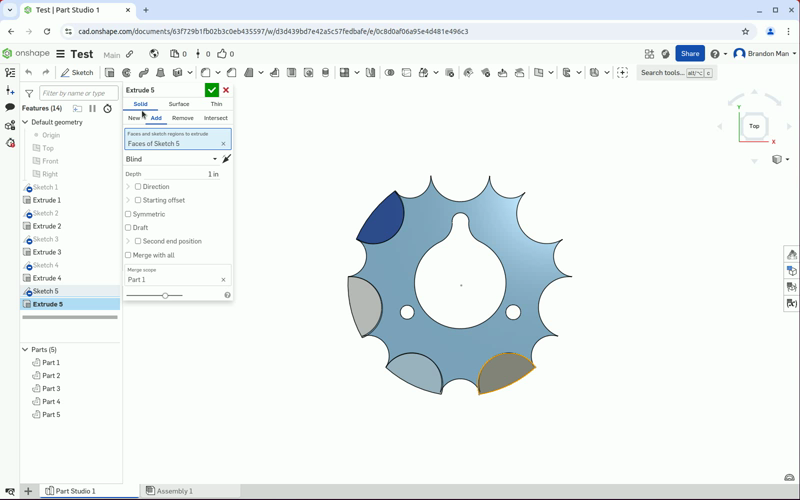
mouse_move(137, 120)
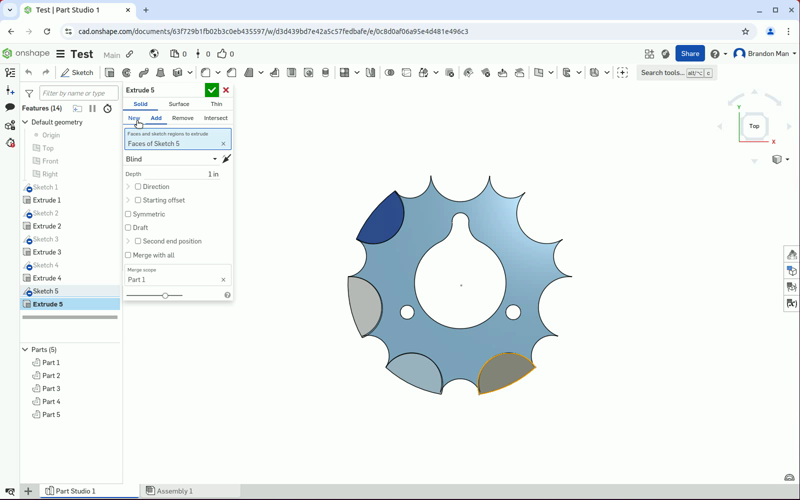
click(137, 120)
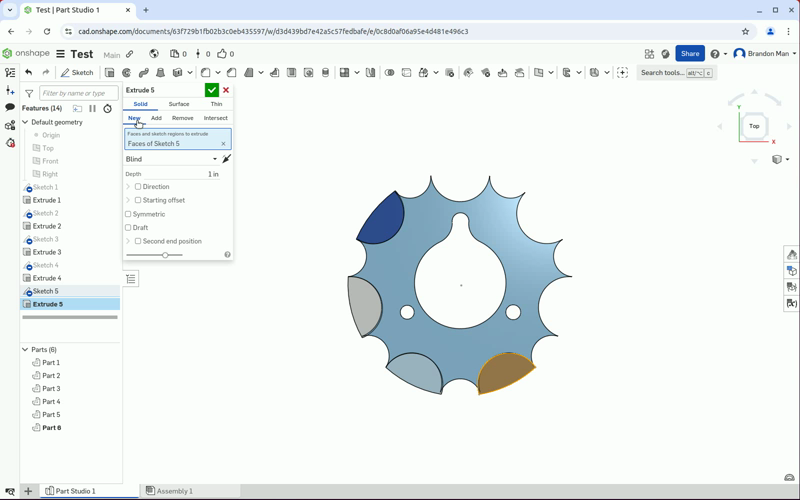
key(tab, 4)
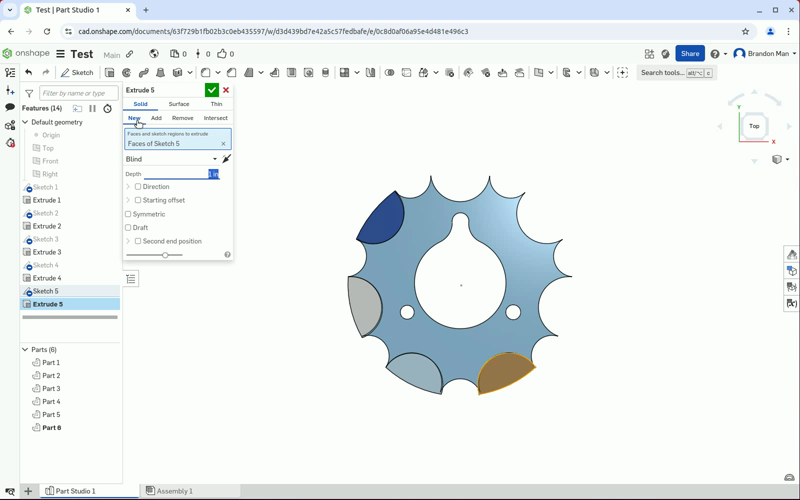
text(2.648)
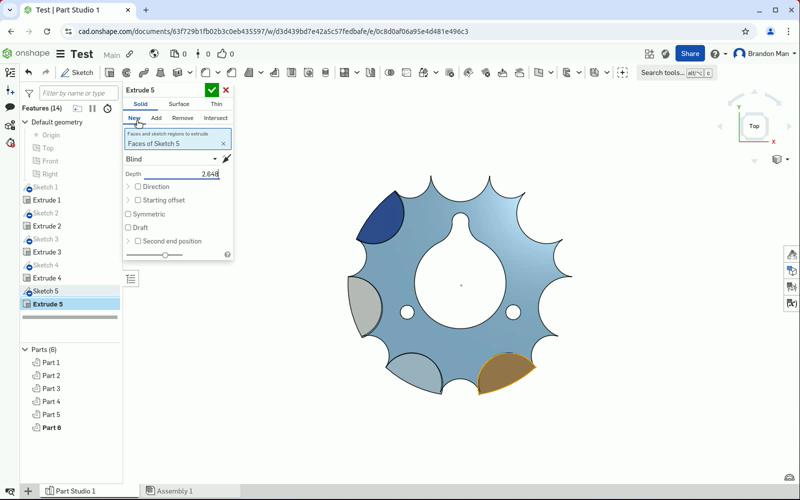
key(enter)
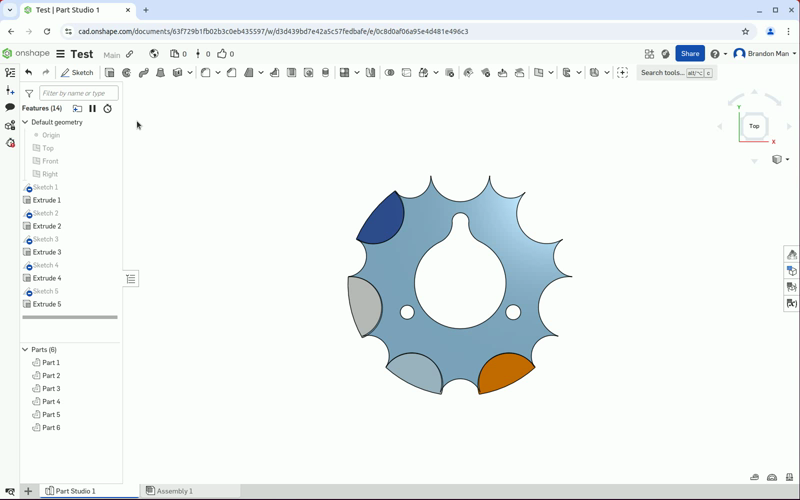
key(shift+h)
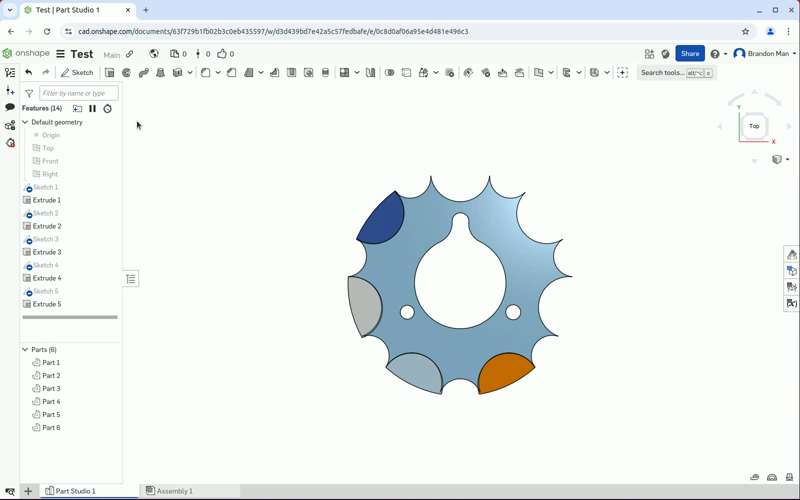
key(shift+h)
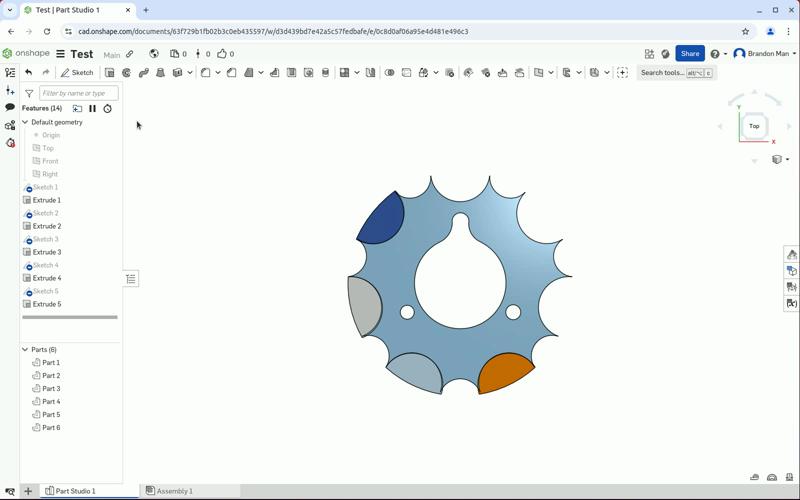
mouse_move(73, 189)
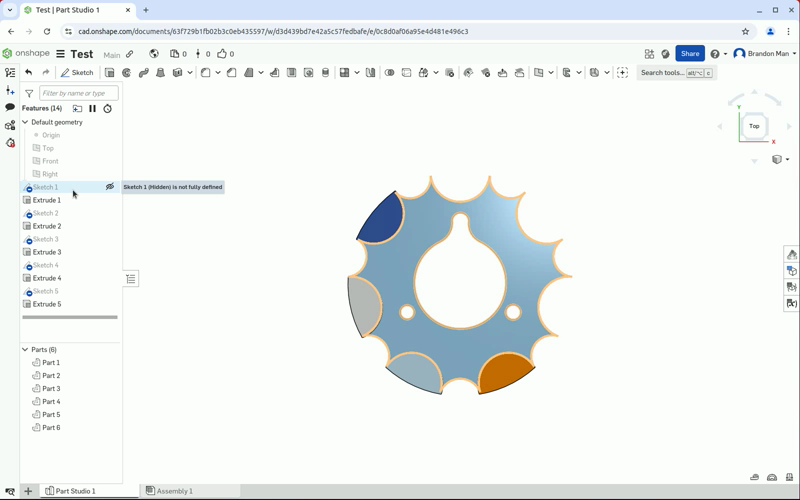
click(73, 189)
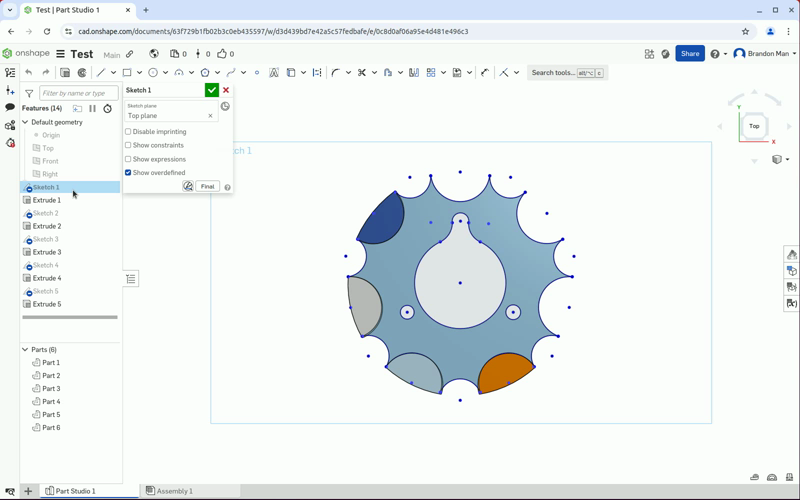
mouse_move(229, 92)
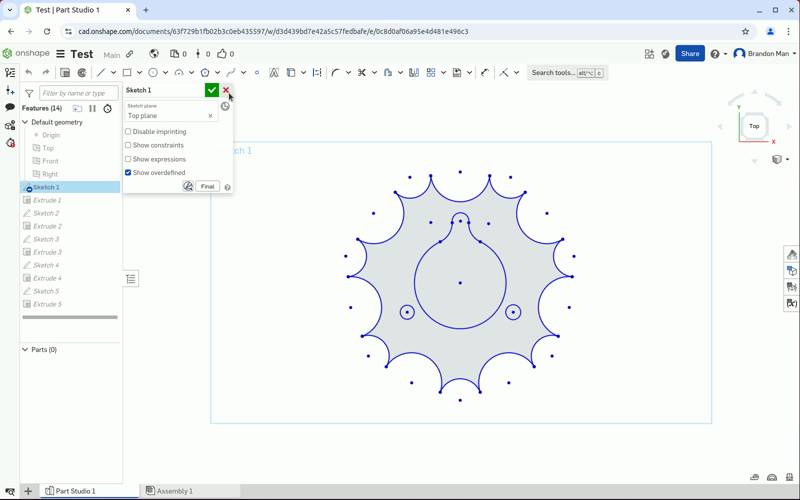
click(229, 92)
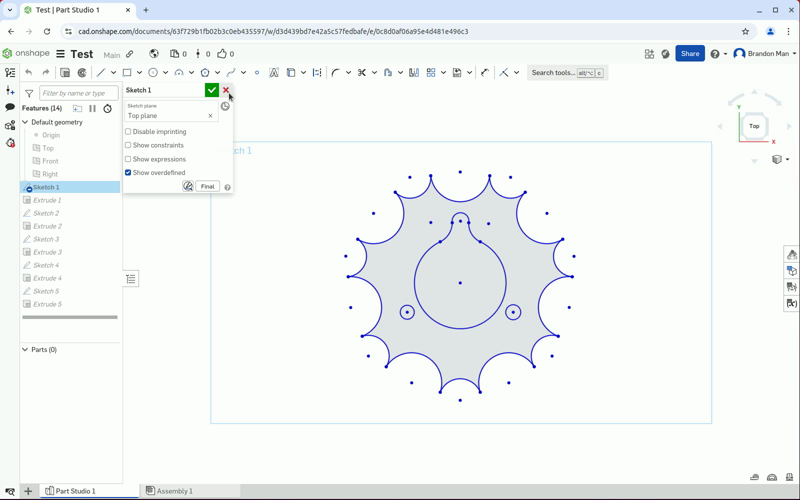
key(shift+s)
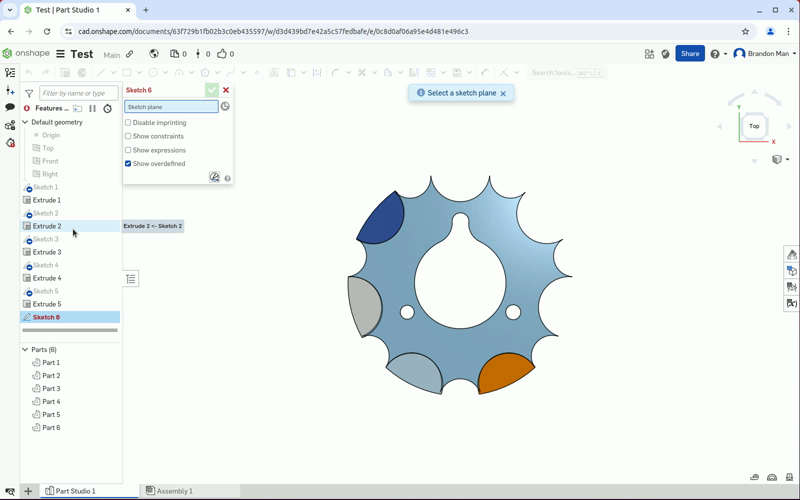
scroll(3)
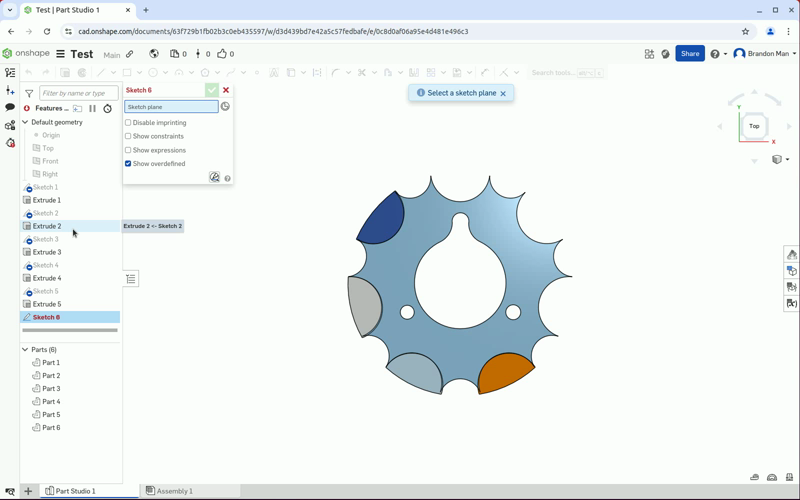
mouse_move(73, 150)
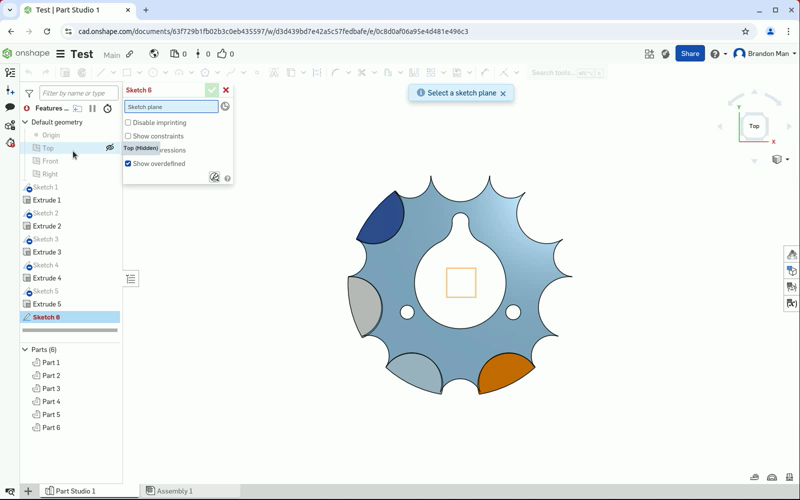
click(73, 150)
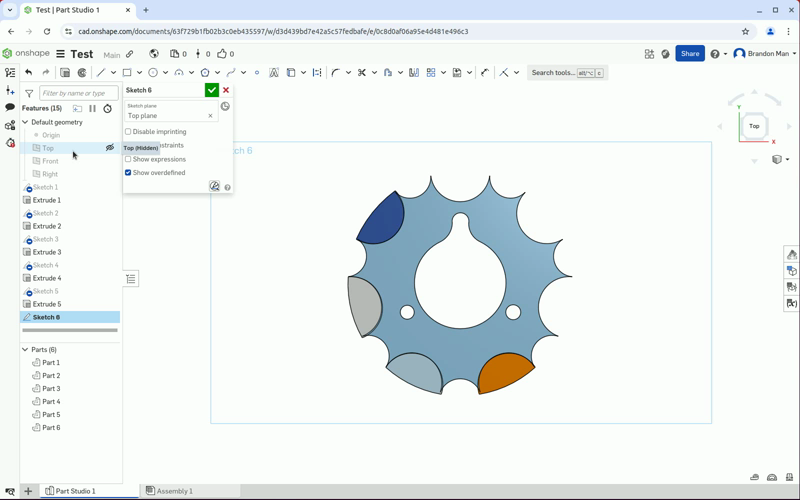
mouse_move(73, 352)
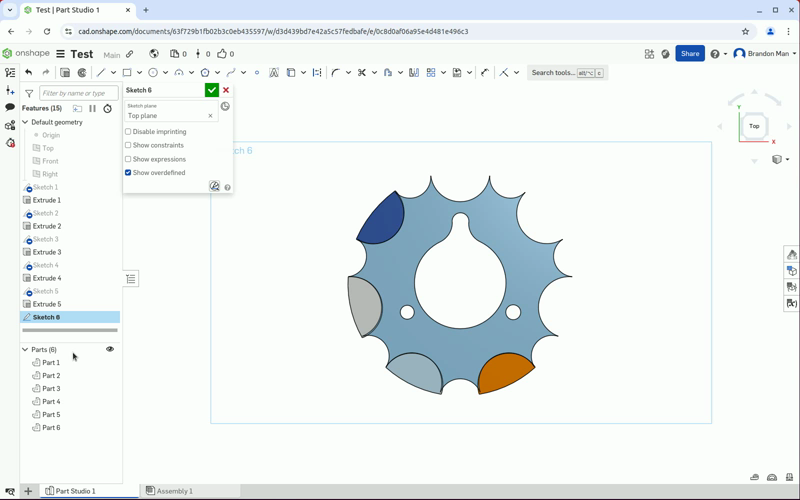
key(y)
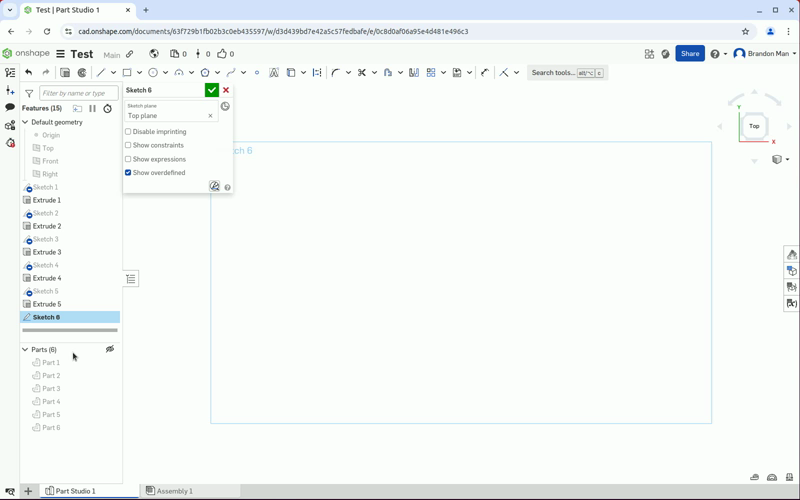
key(a)
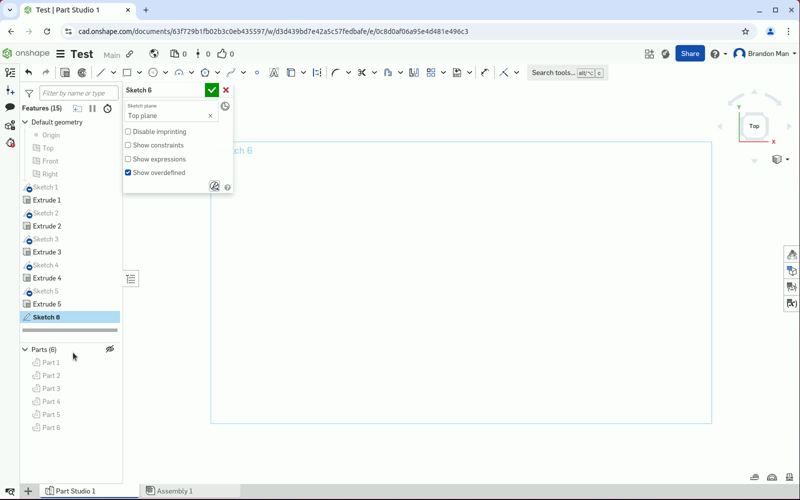
key_down(shift)
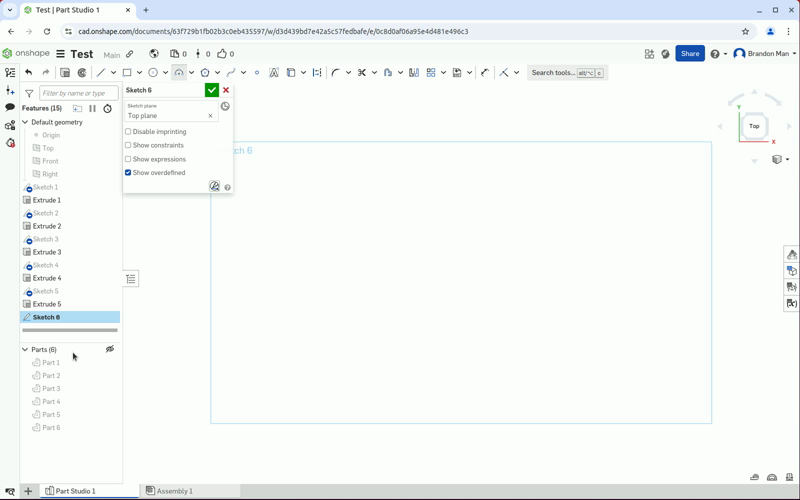
mouse_move(559, 336)
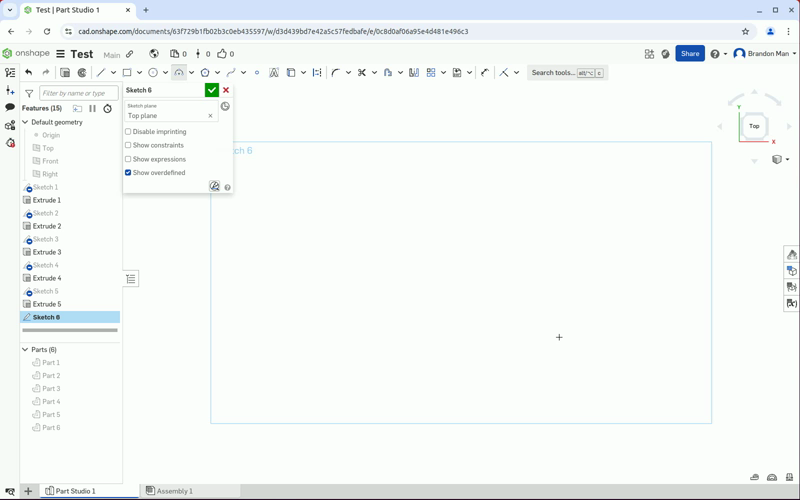
click(559, 336)
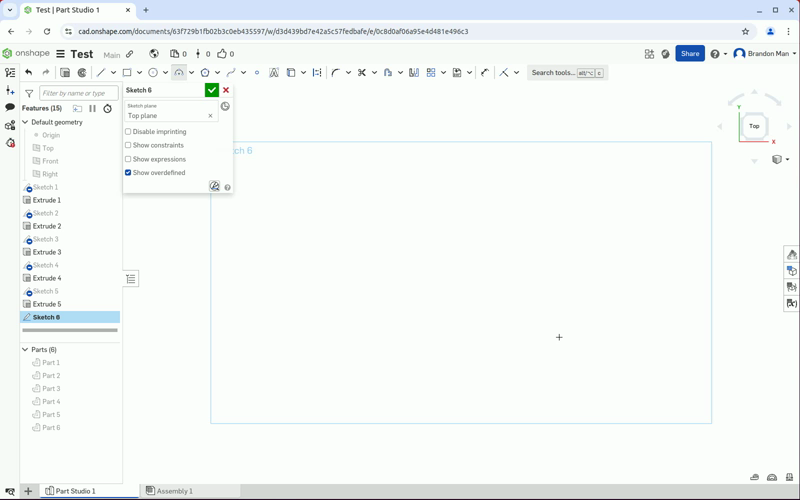
key_up(shift)
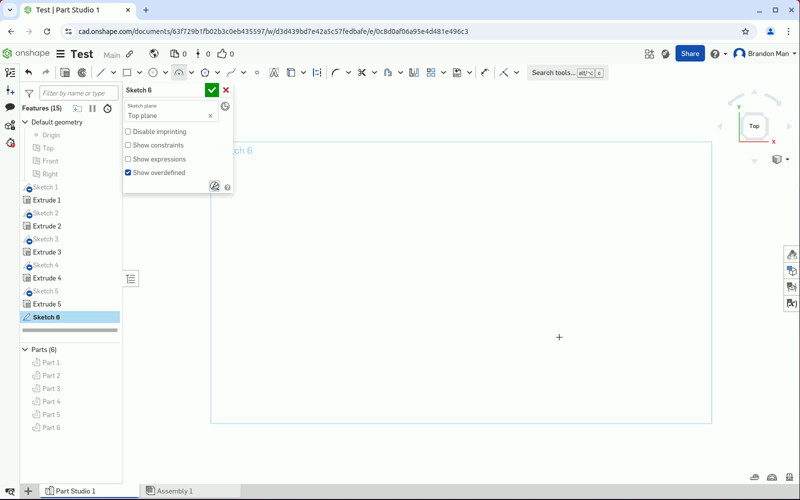
key_down(shift)
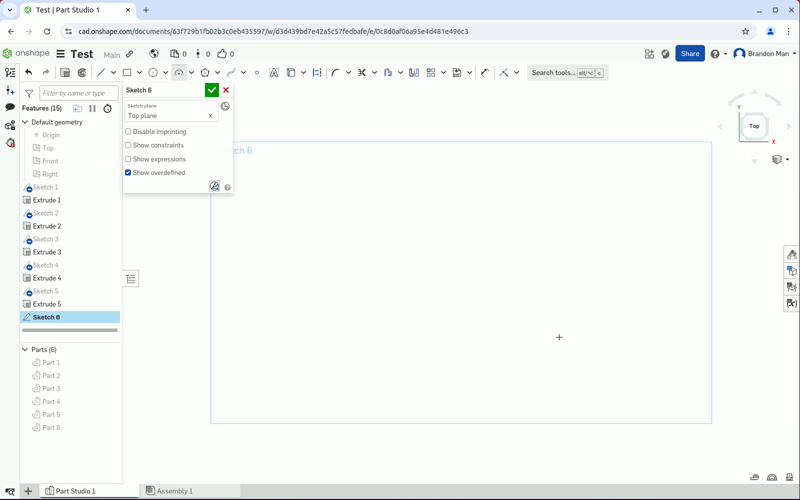
mouse_move(573, 276)
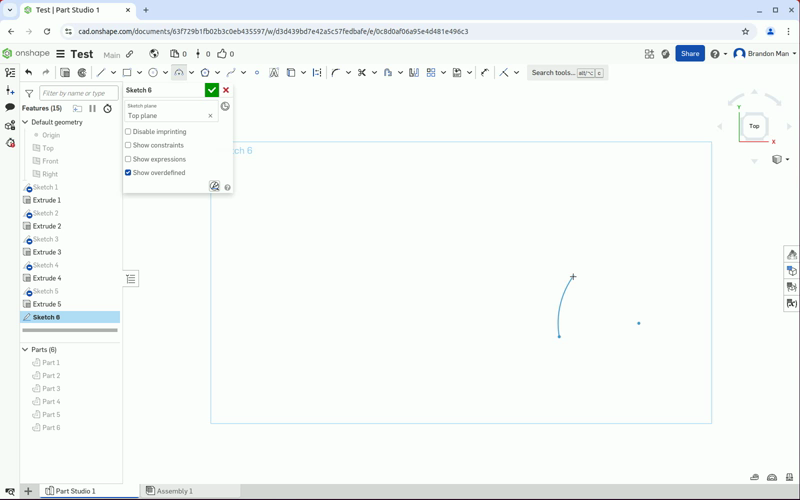
click(573, 276)
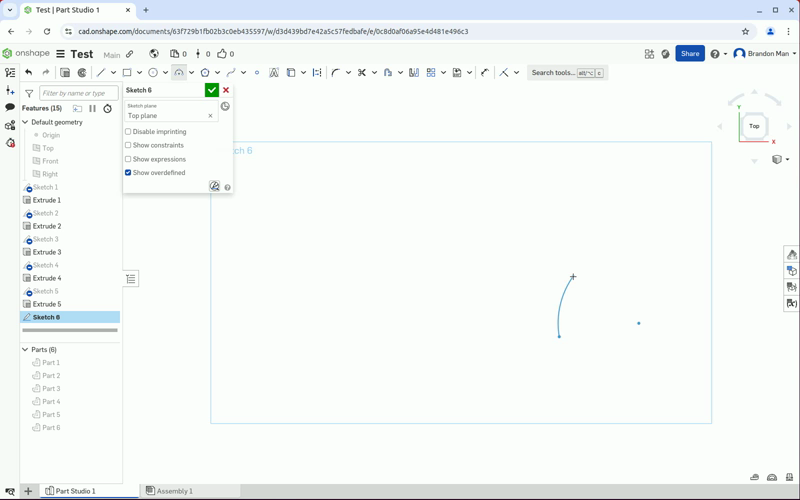
mouse_move(570, 307)
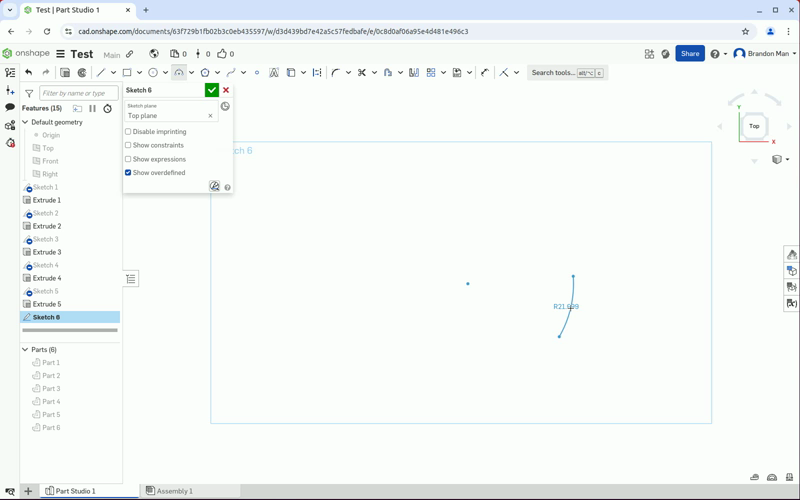
click(570, 307)
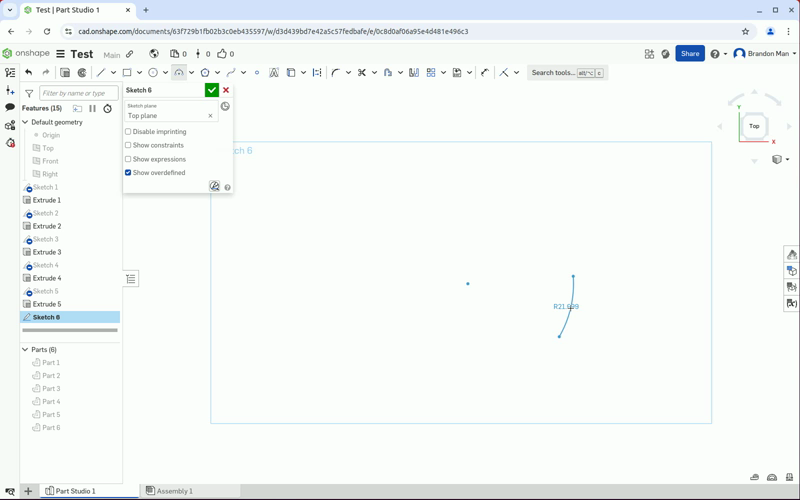
key_up(shift)
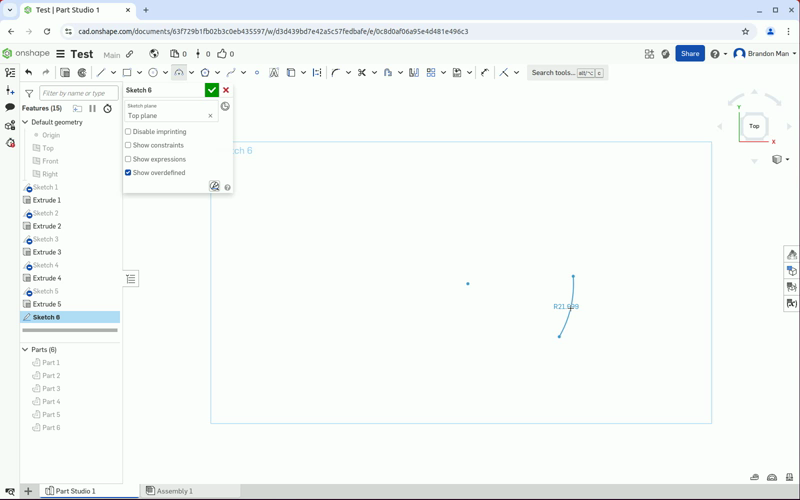
mouse_move(573, 276)
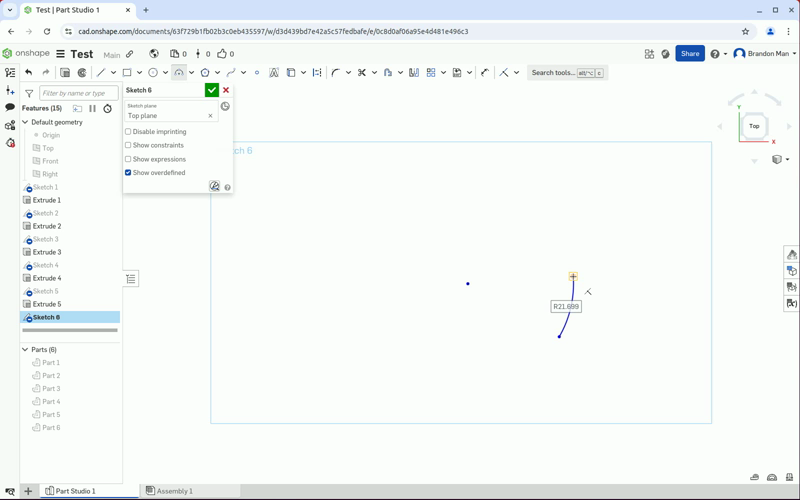
click(573, 276)
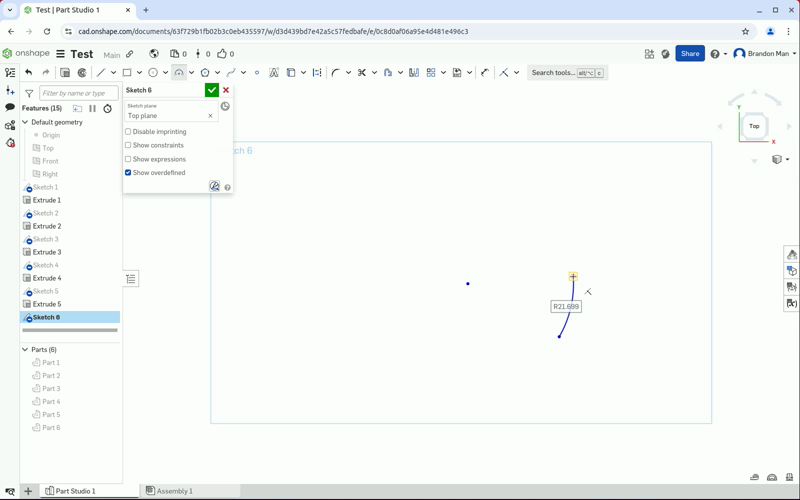
mouse_move(559, 336)
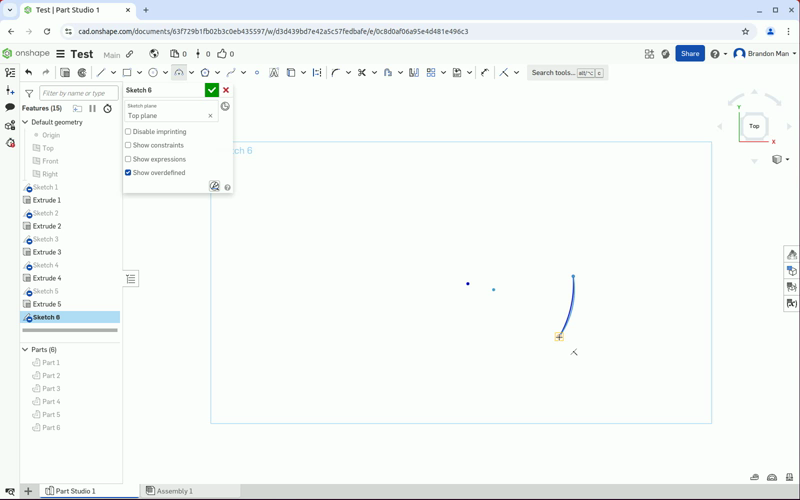
click(559, 336)
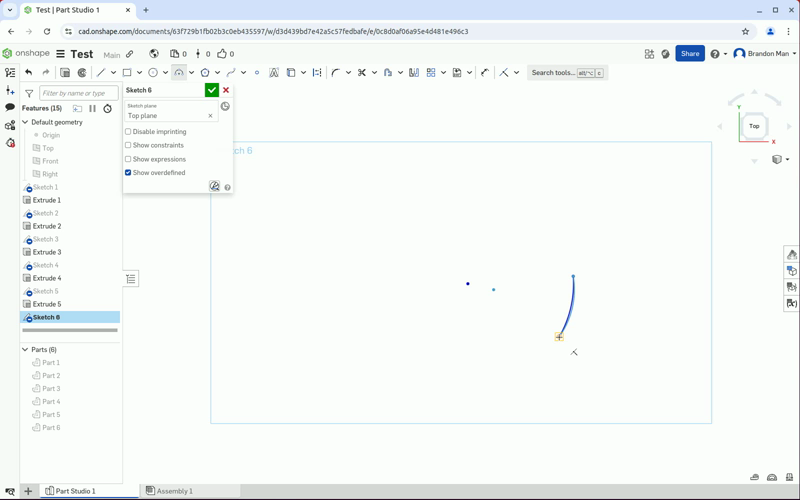
key_down(shift)
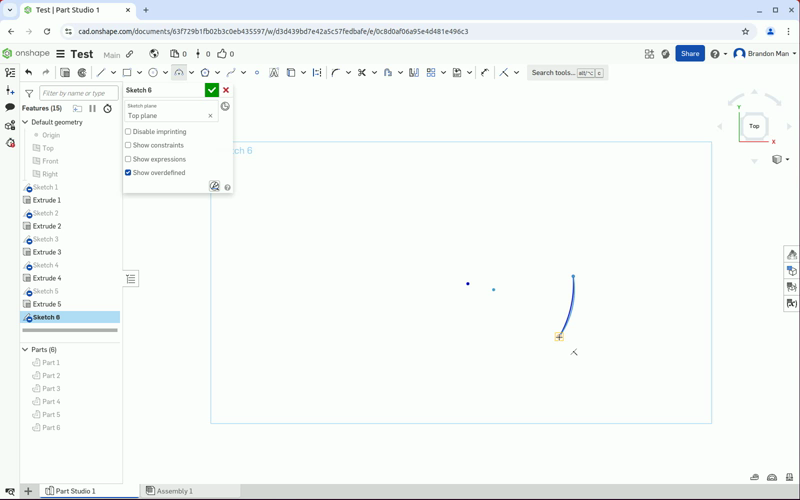
mouse_move(539, 300)
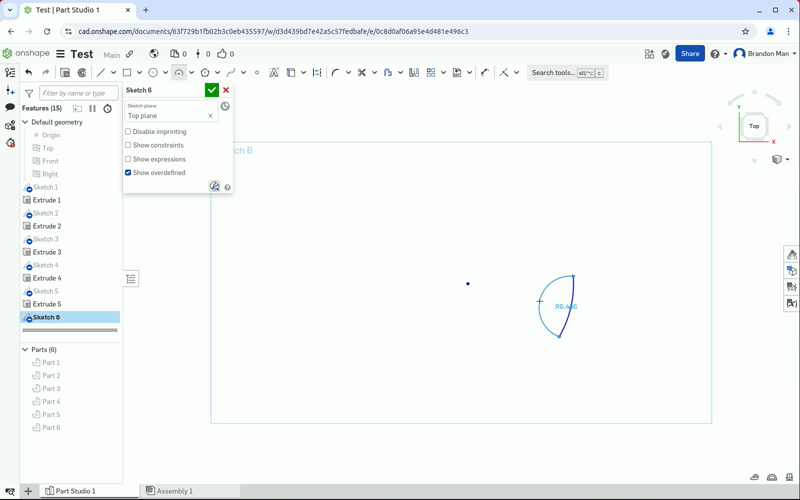
click(539, 300)
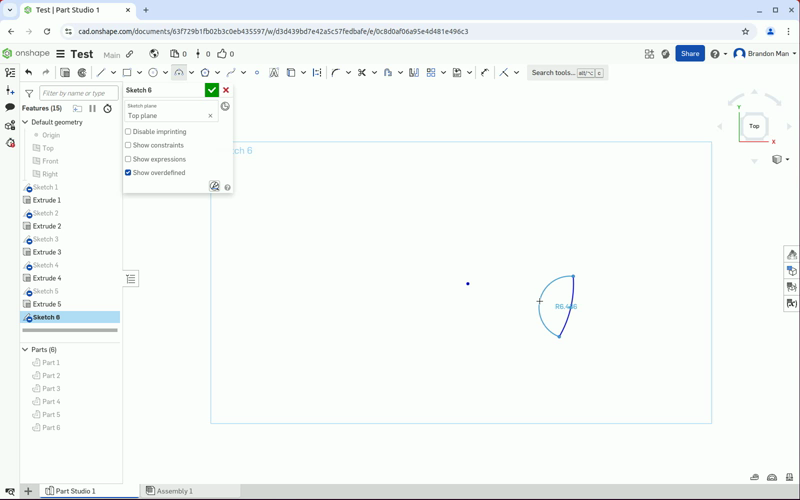
key_up(shift)
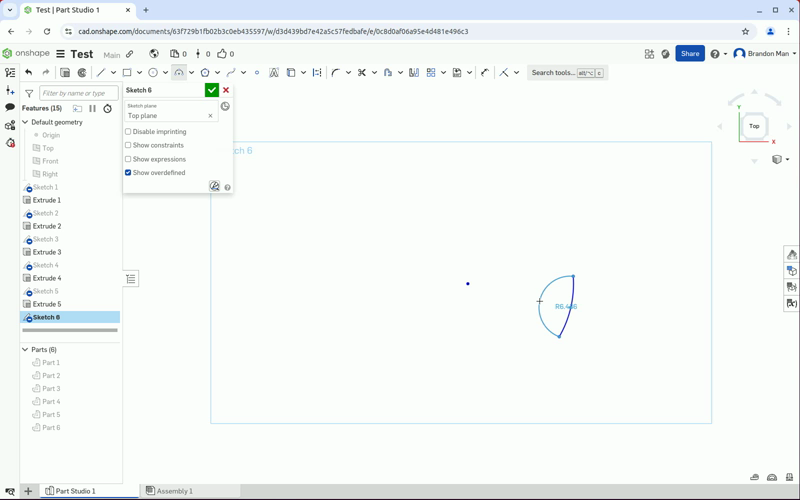
key(esc)
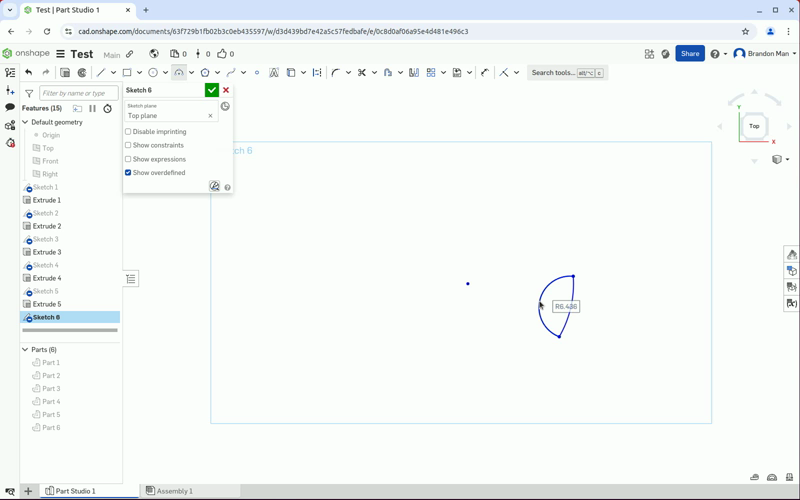
mouse_move(546, 325)
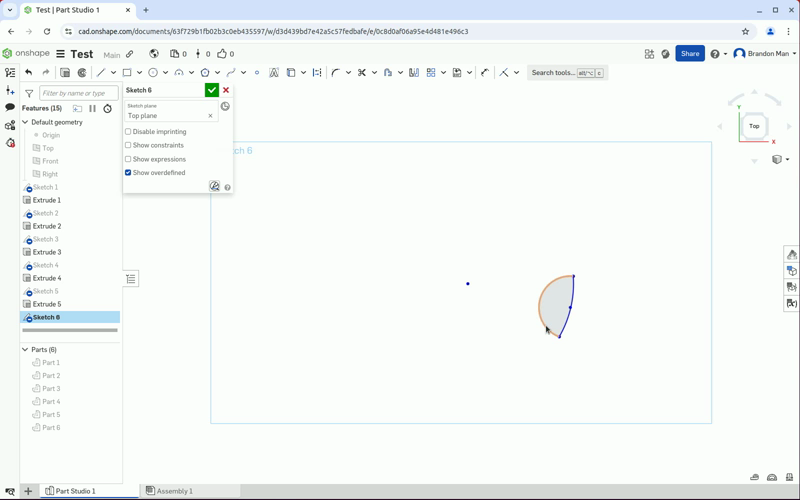
scroll(6)
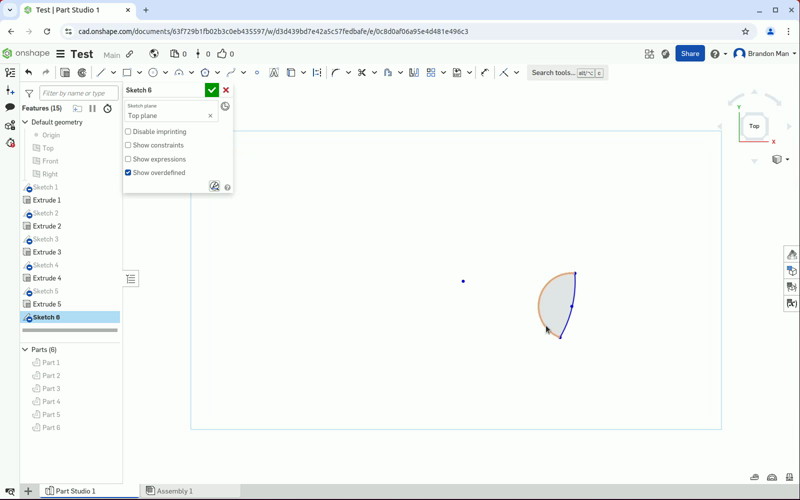
scroll(6)
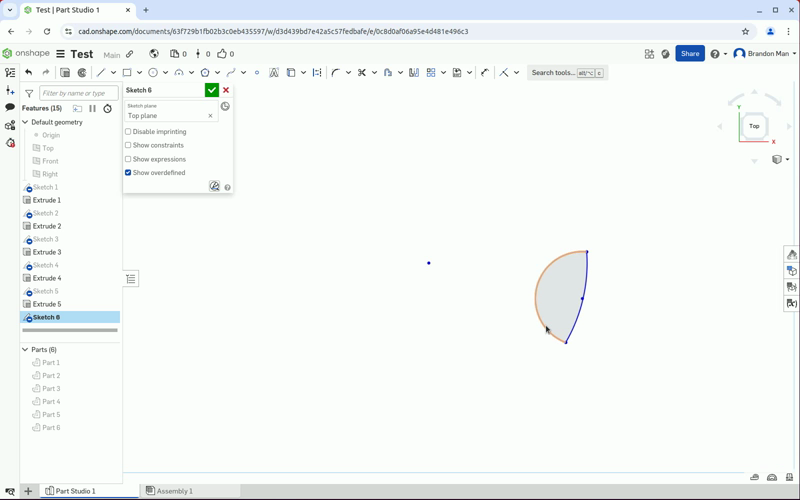
scroll(6)
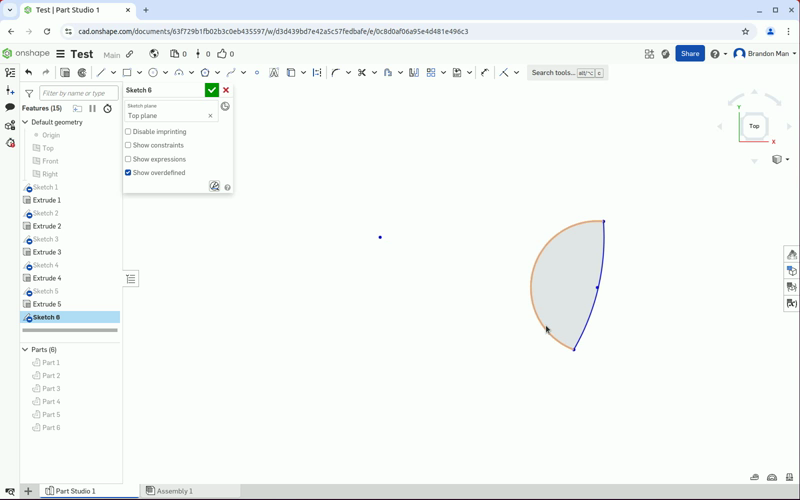
scroll(6)
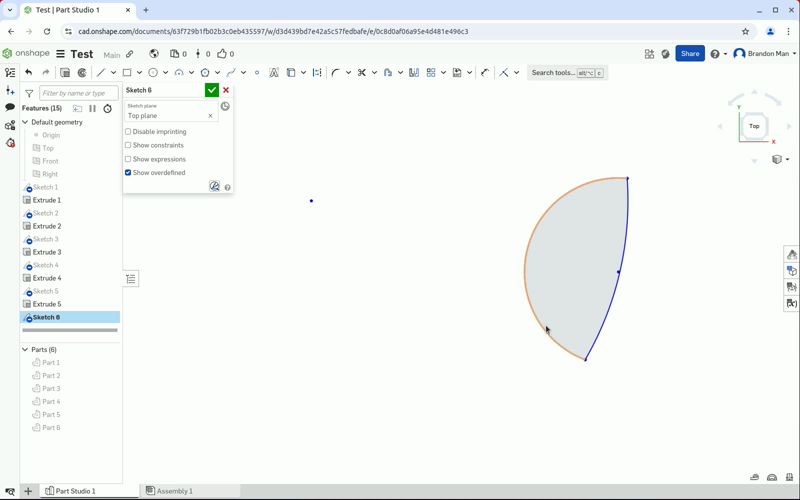
scroll(6)
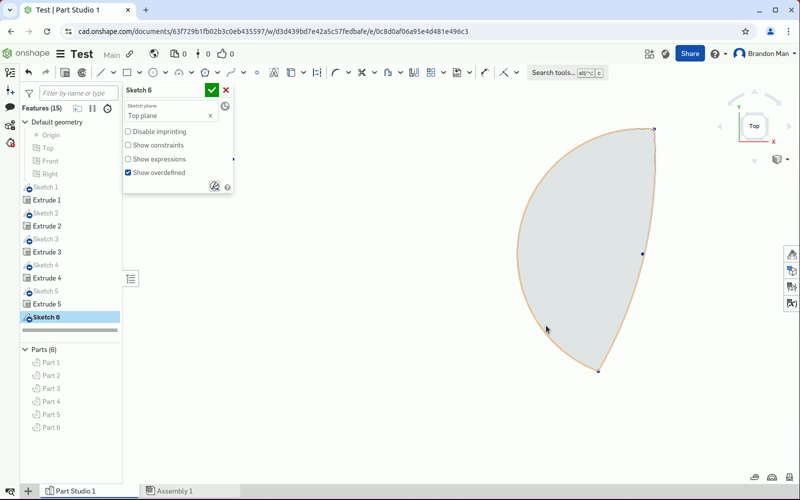
scroll(6)
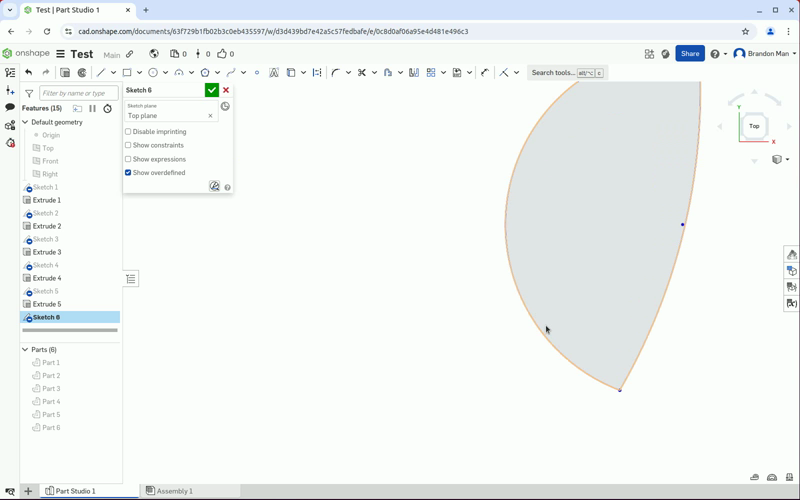
scroll(6)
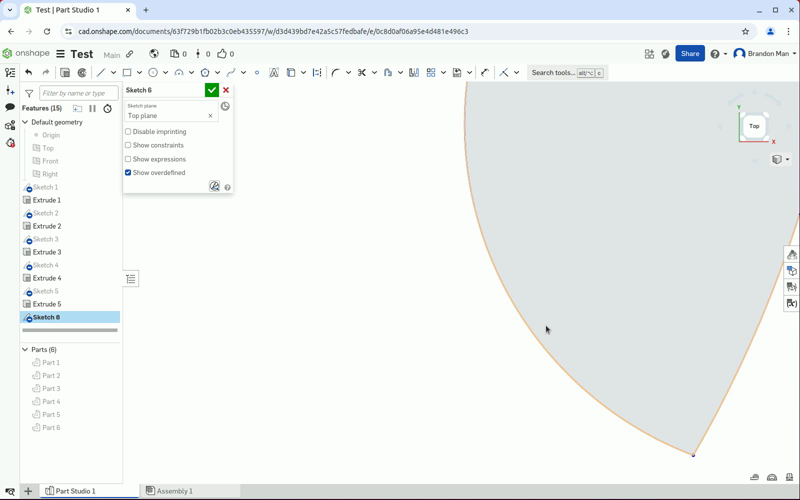
click(546, 325)
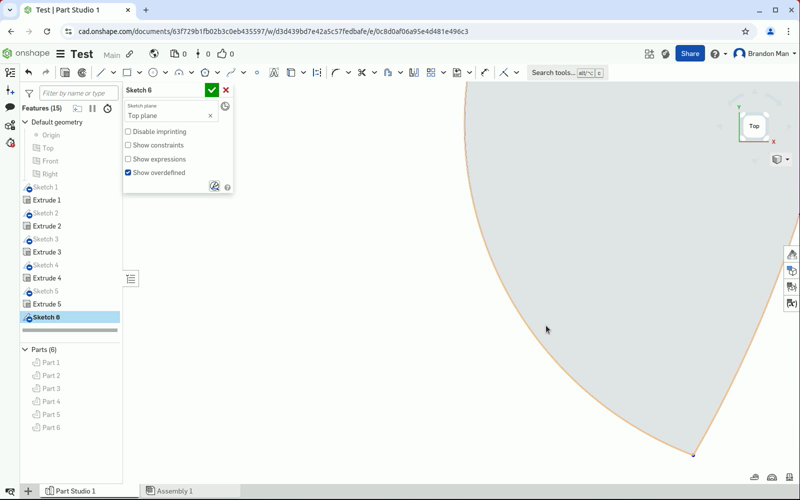
scroll(-6)
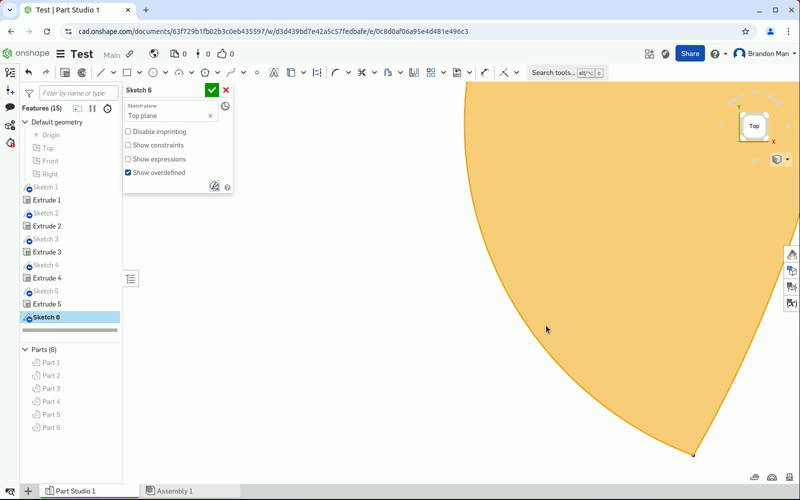
scroll(-6)
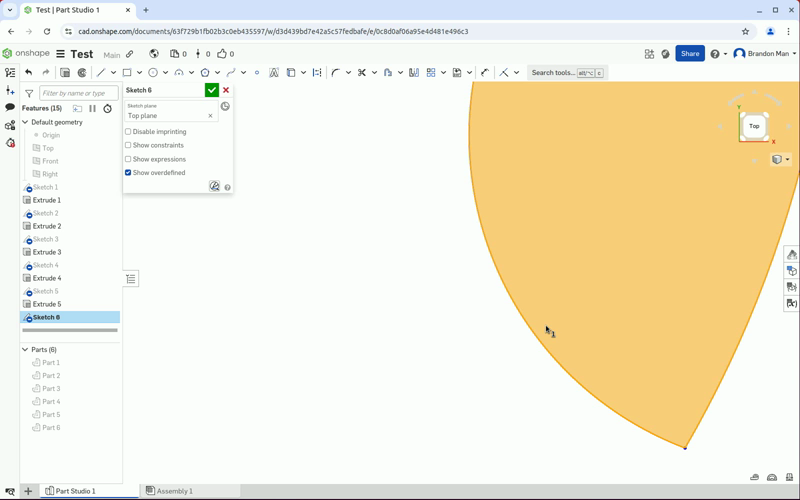
scroll(-6)
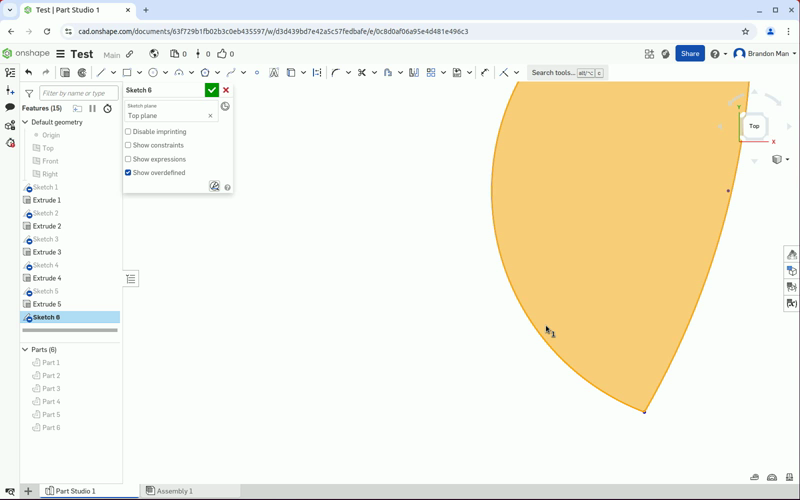
scroll(-6)
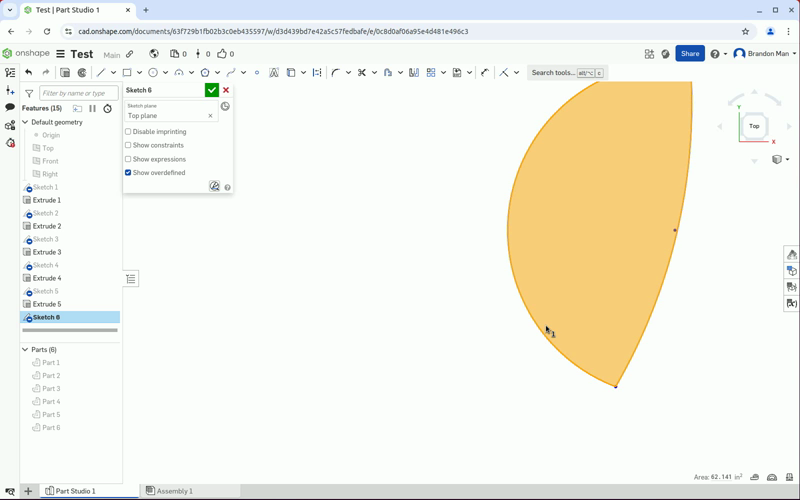
scroll(-6)
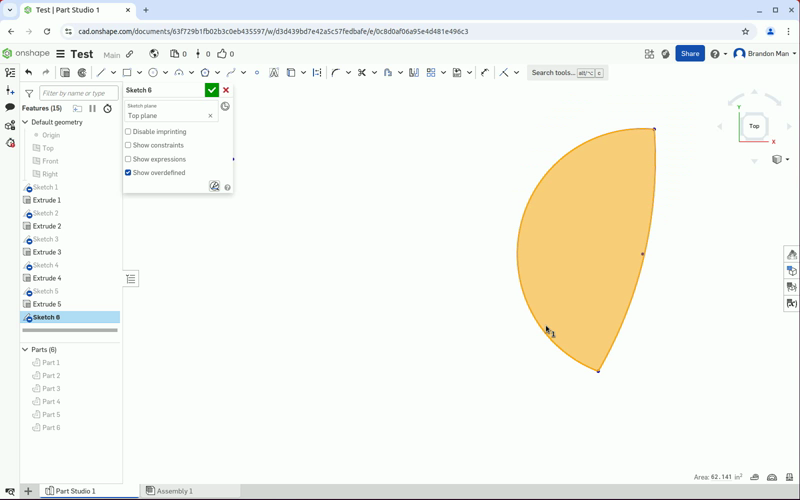
scroll(-6)
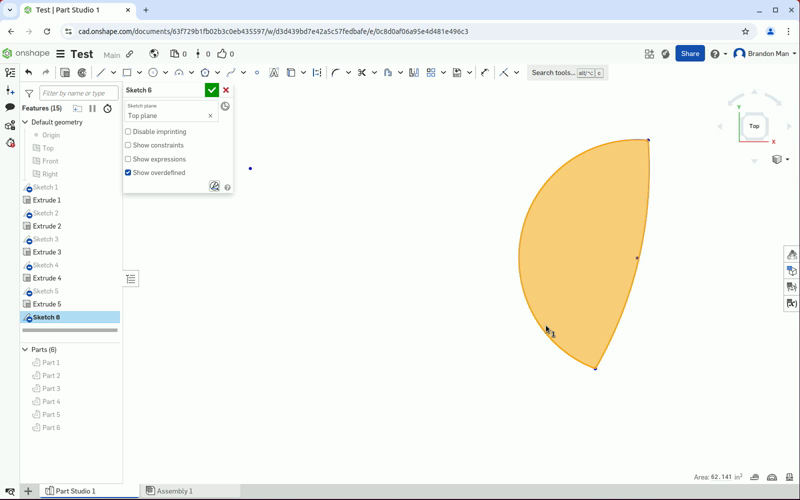
scroll(-6)
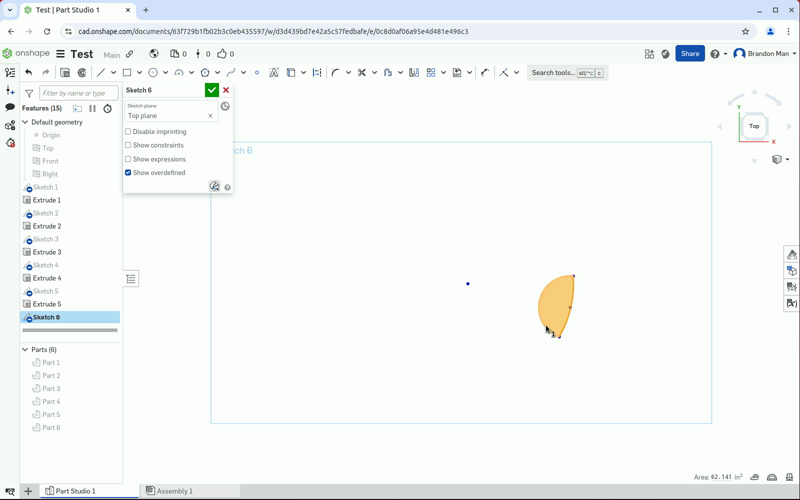
mouse_move(73, 352)
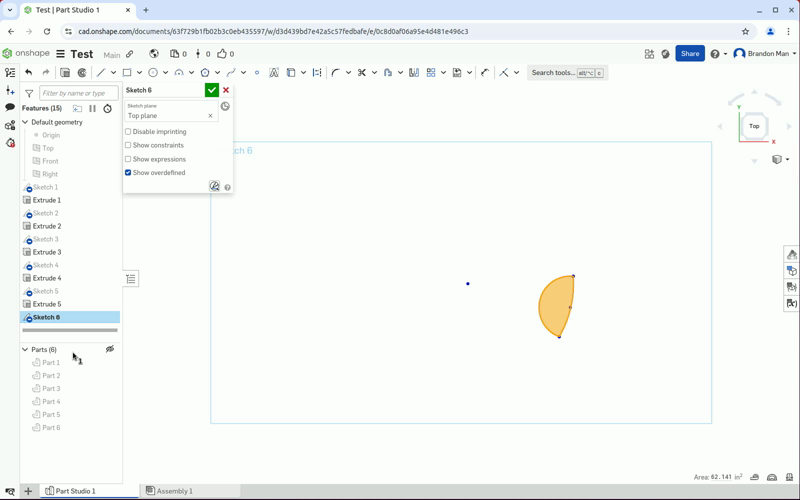
key(shift+y)
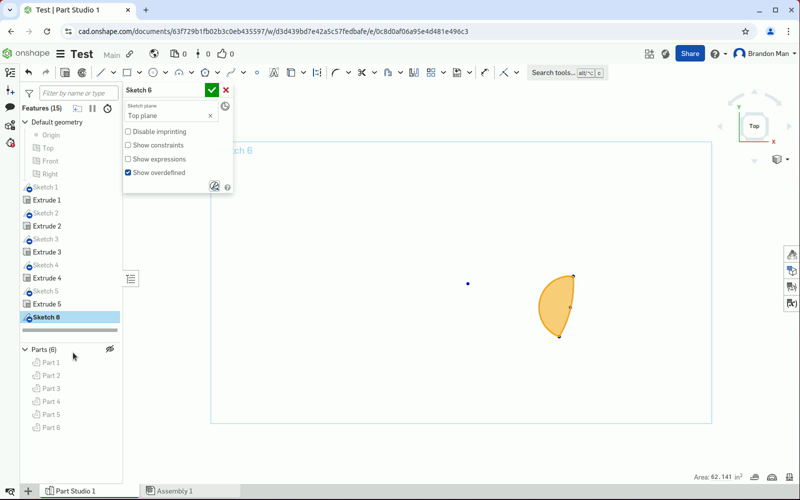
key(shift+e)
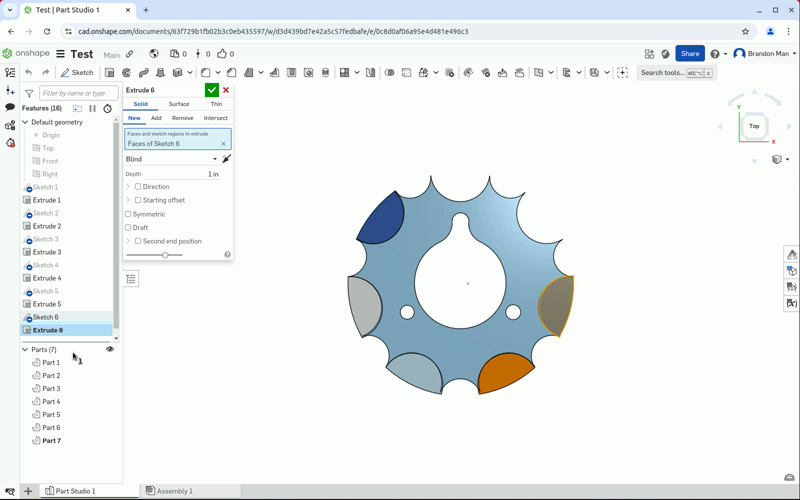
mouse_move(143, 106)
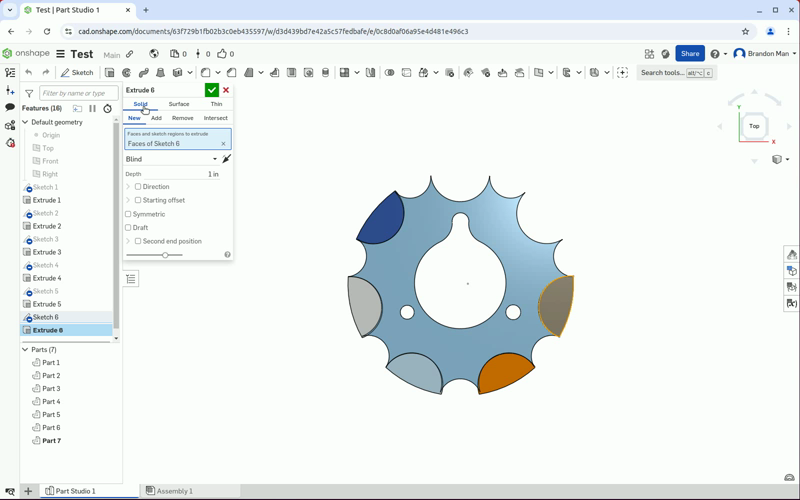
click(143, 106)
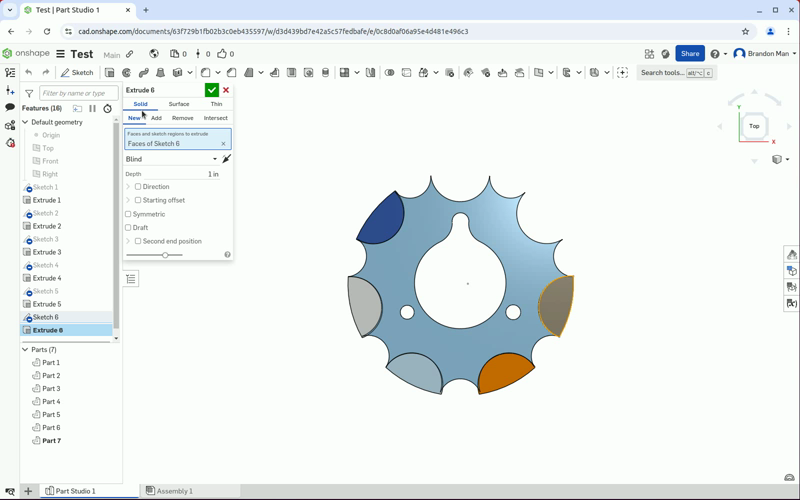
mouse_move(137, 120)
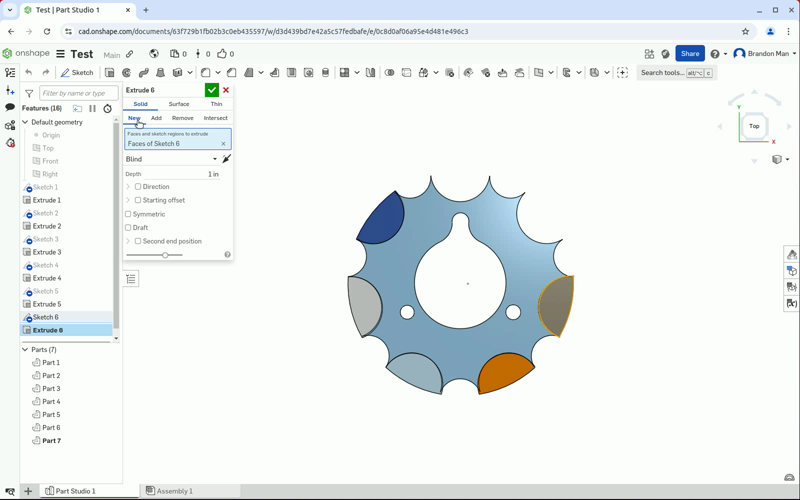
click(137, 120)
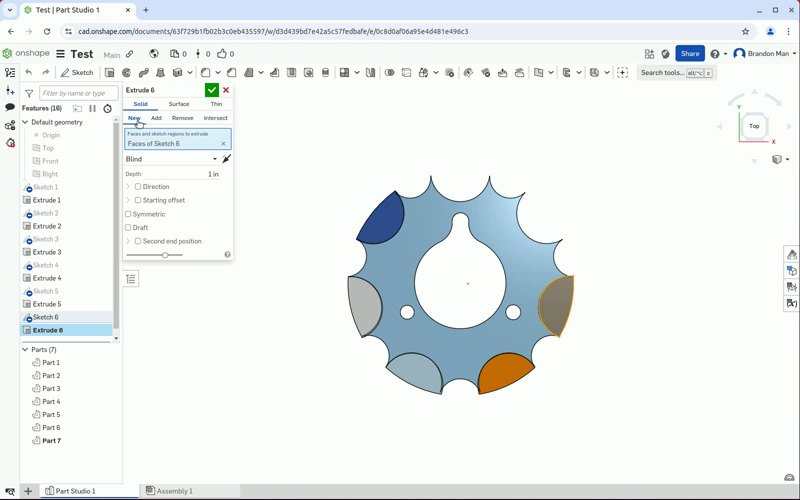
key(tab, 4)
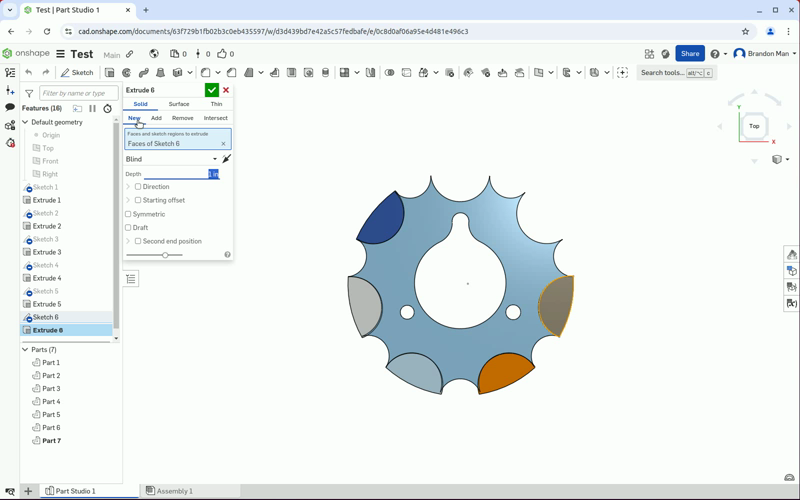
text(2.648)
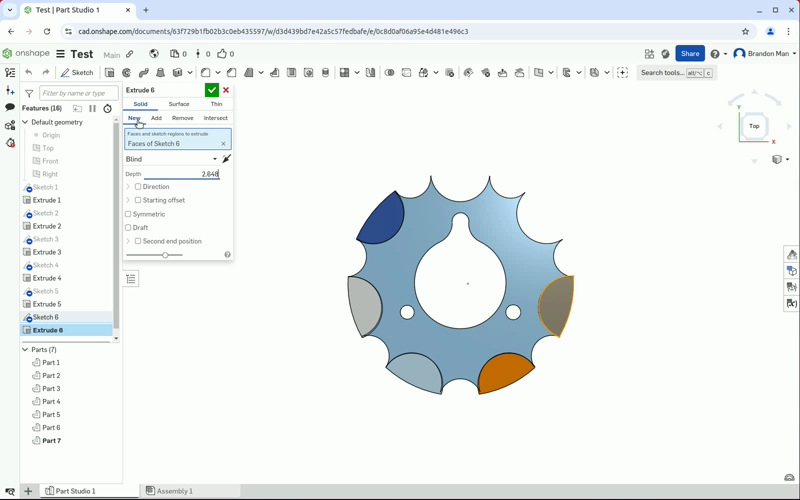
key(enter)
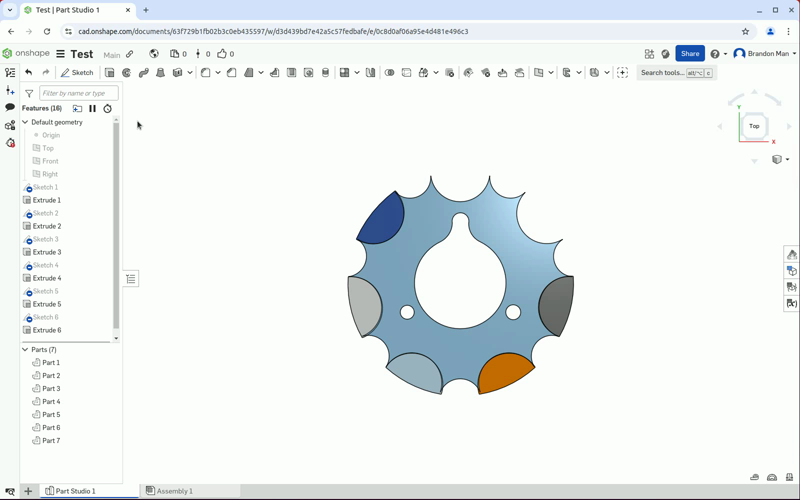
key(shift+h)
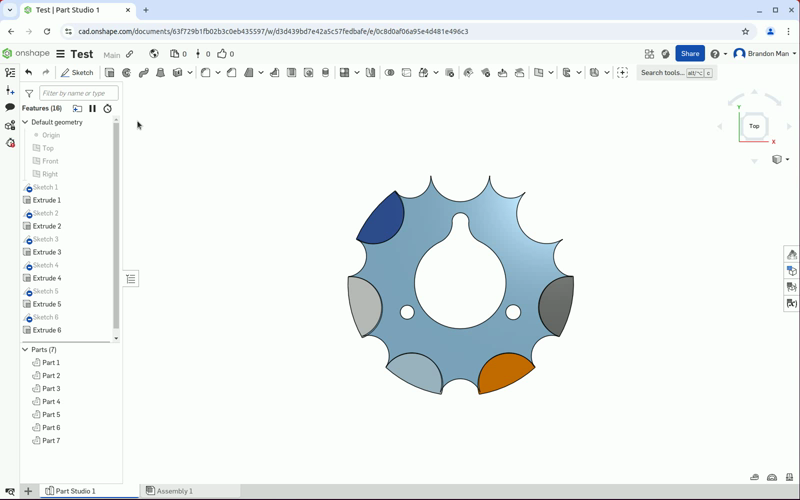
key(shift+h)
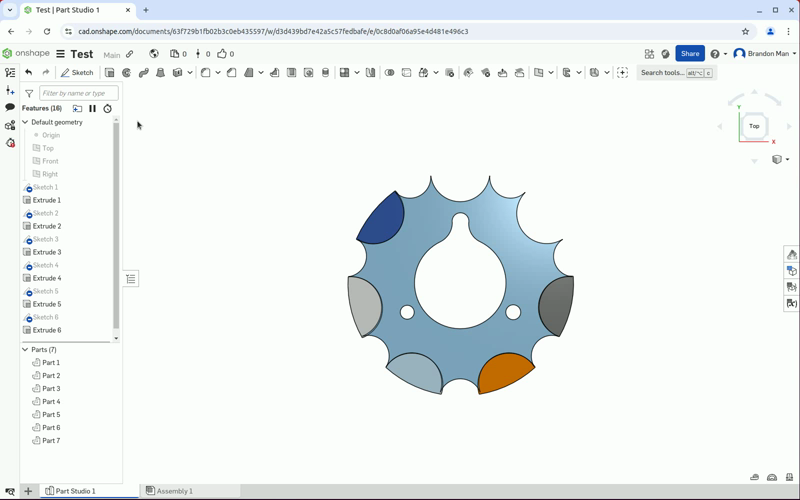
mouse_move(69, 189)
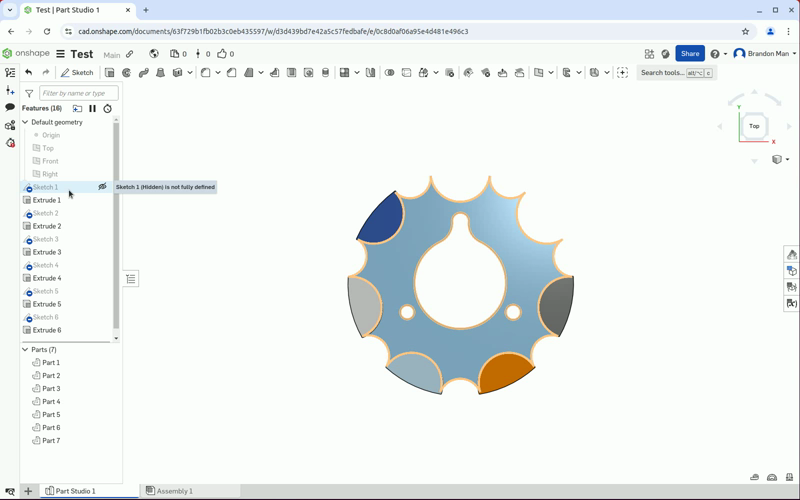
click(69, 189)
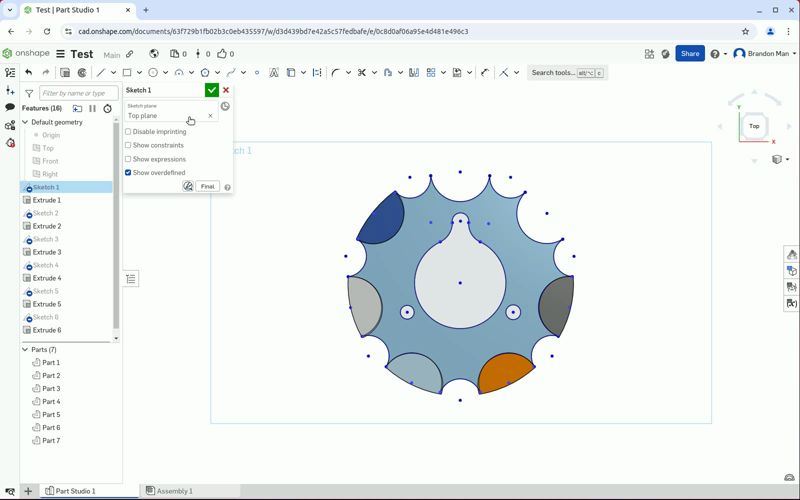
mouse_move(229, 92)
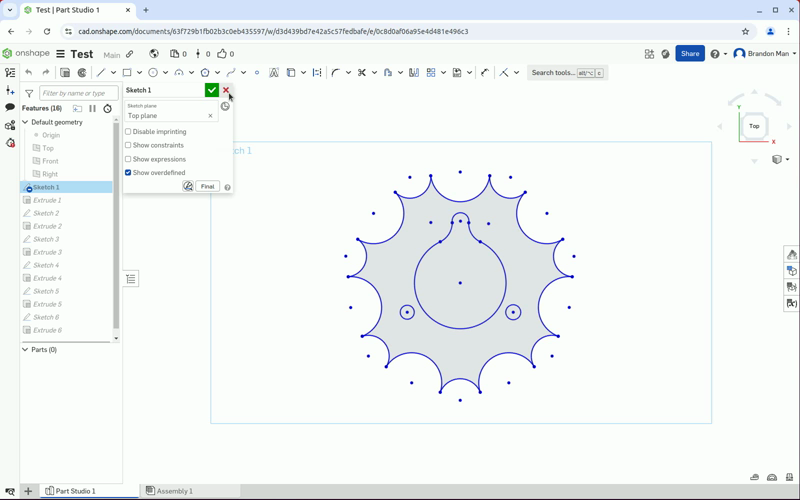
click(229, 92)
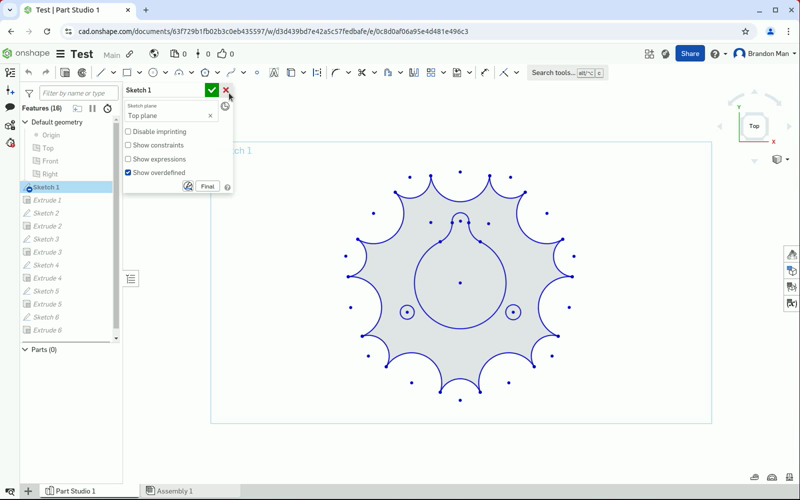
key(shift+s)
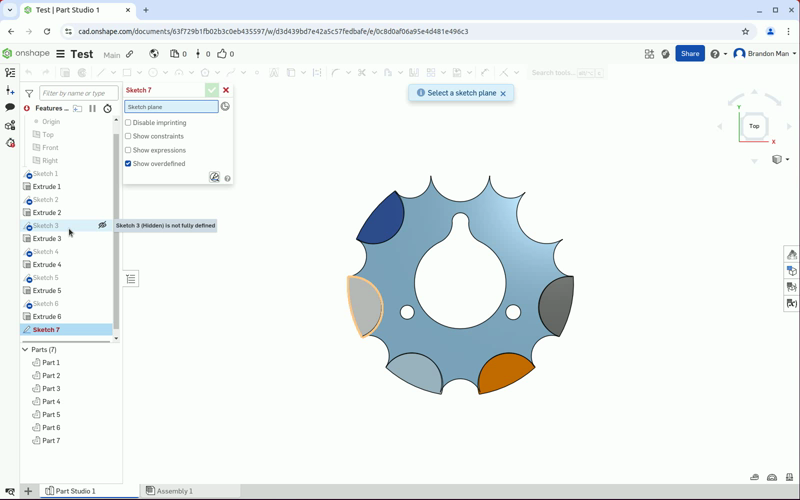
scroll(3)
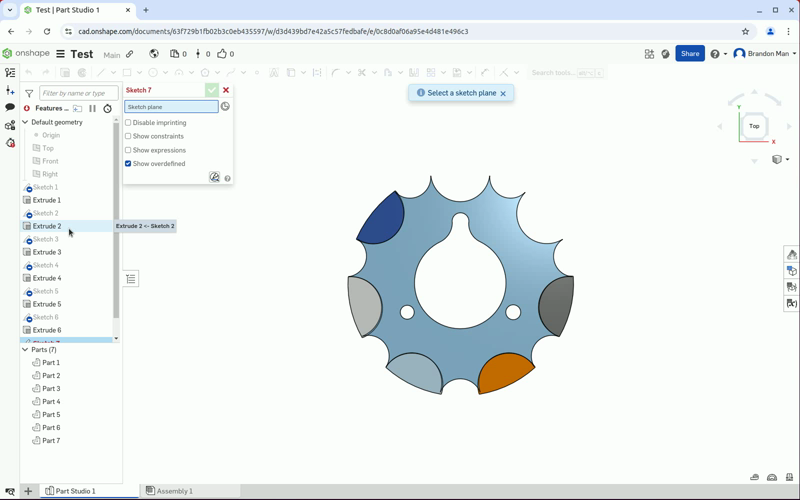
mouse_move(69, 150)
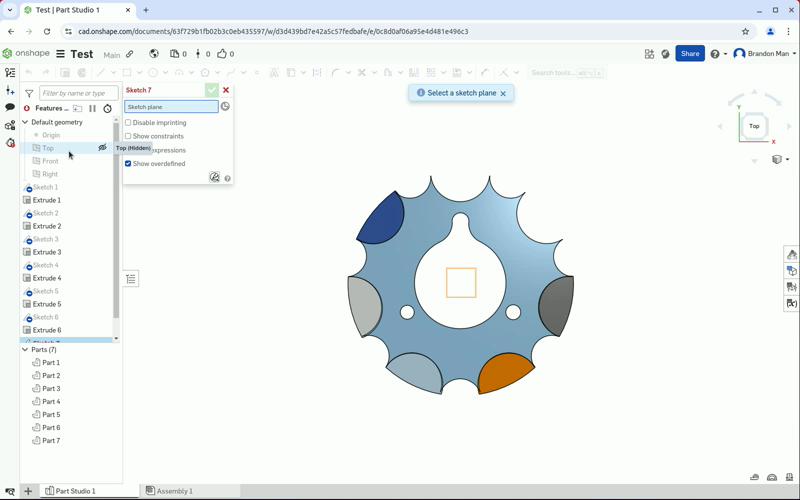
click(69, 150)
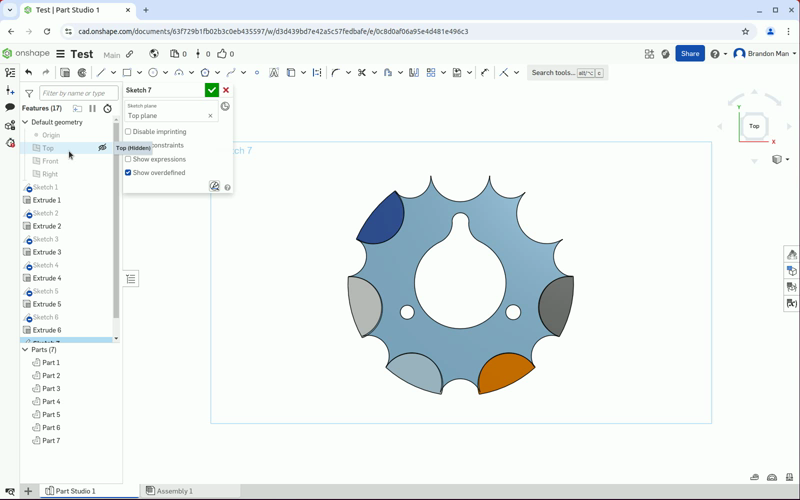
mouse_move(73, 352)
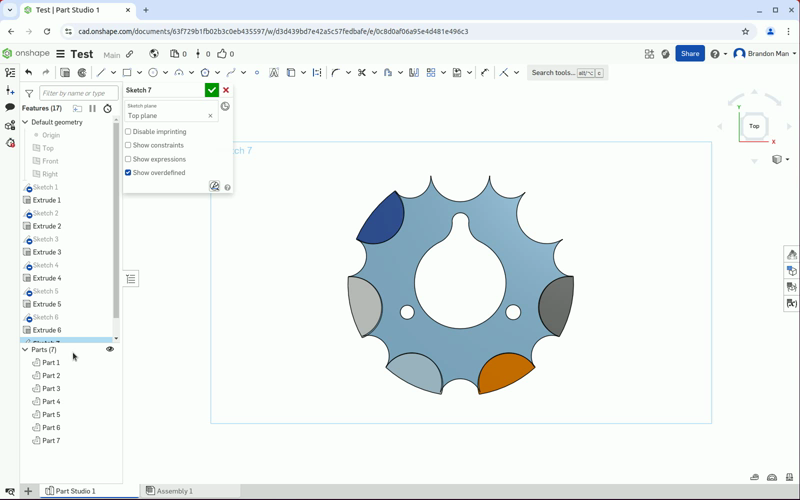
key(y)
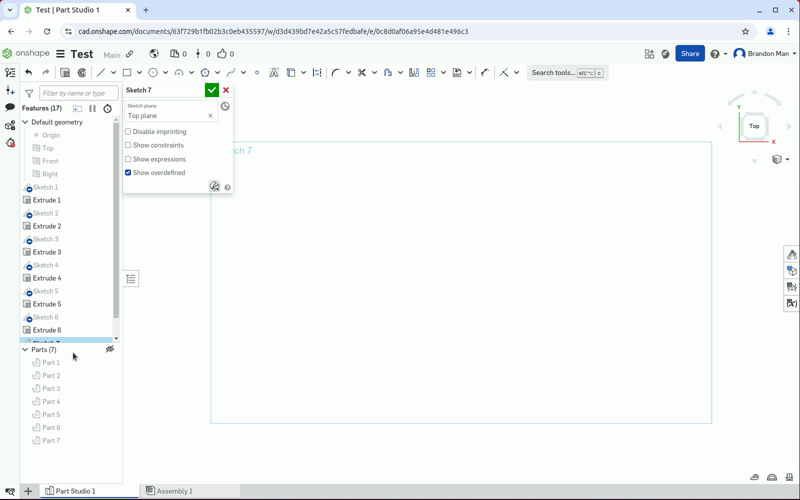
key(a)
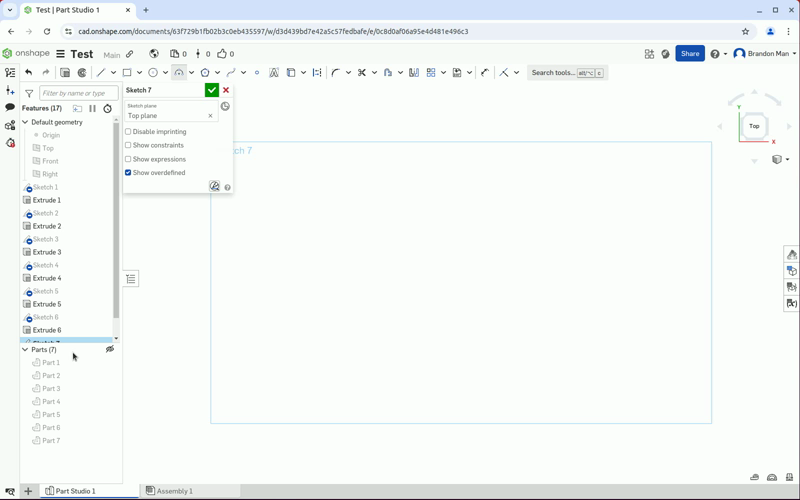
key_down(shift)
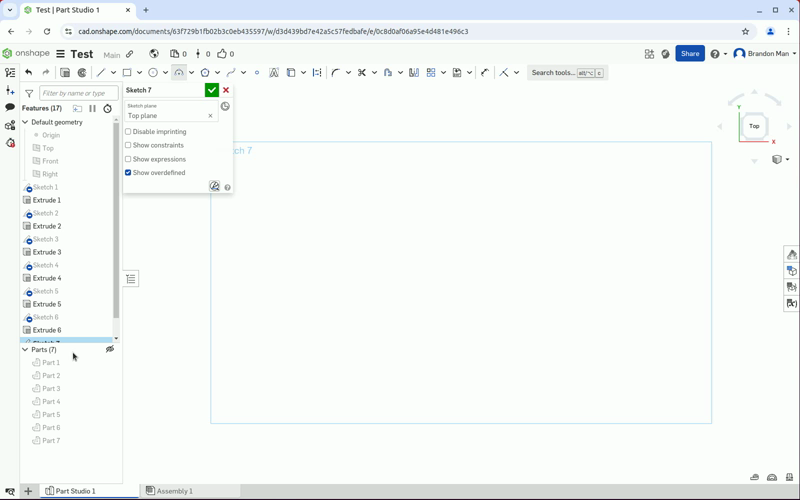
mouse_move(526, 191)
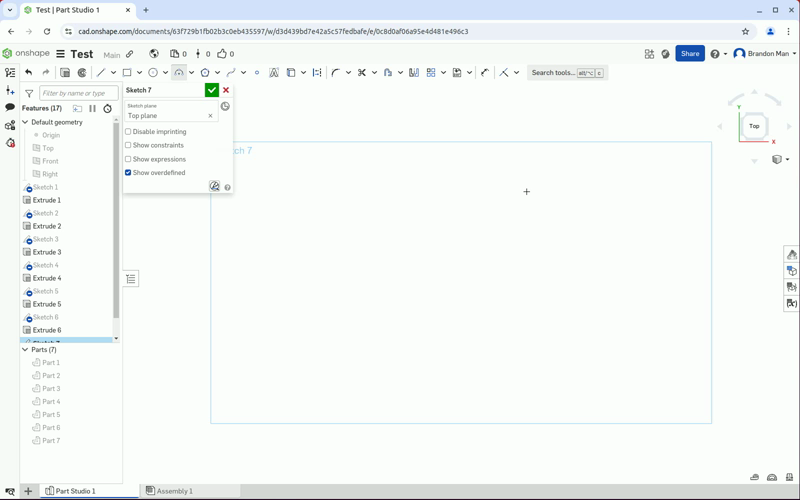
click(526, 191)
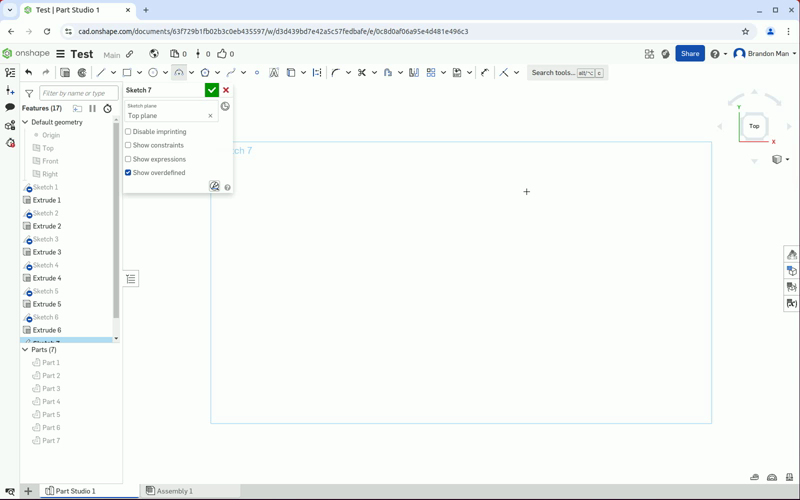
key_up(shift)
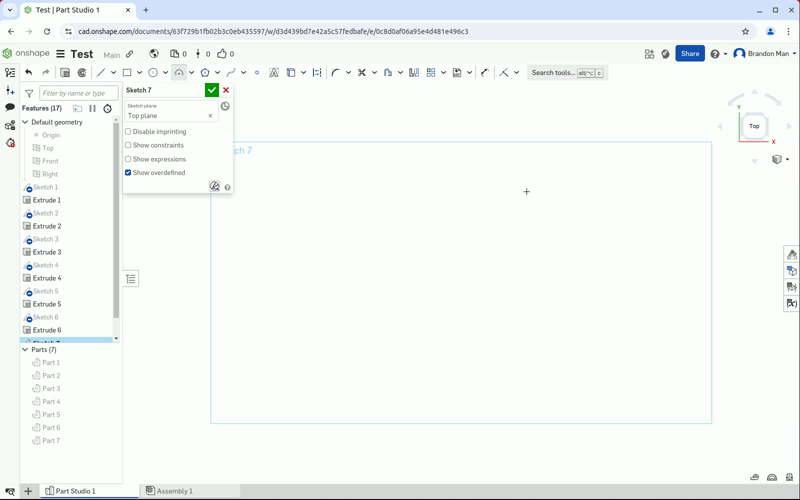
key_down(shift)
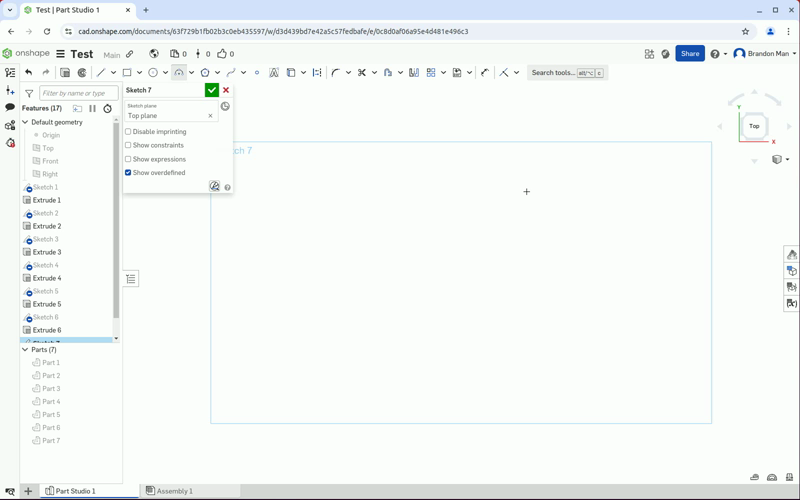
mouse_move(565, 240)
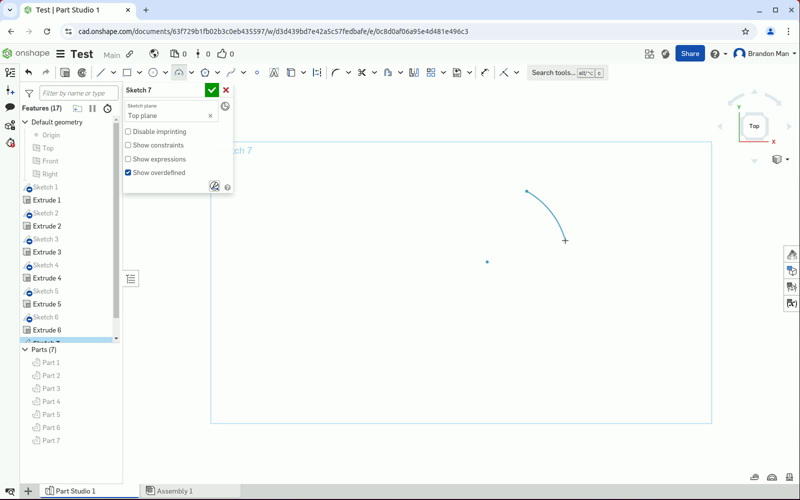
click(565, 240)
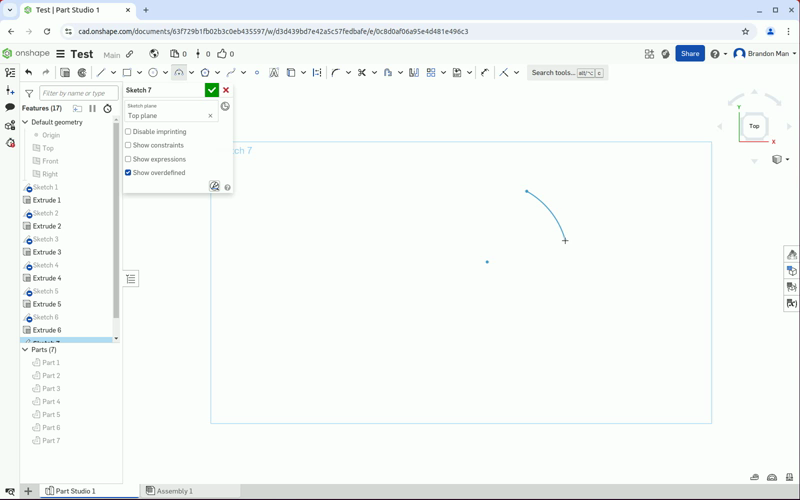
mouse_move(524, 232)
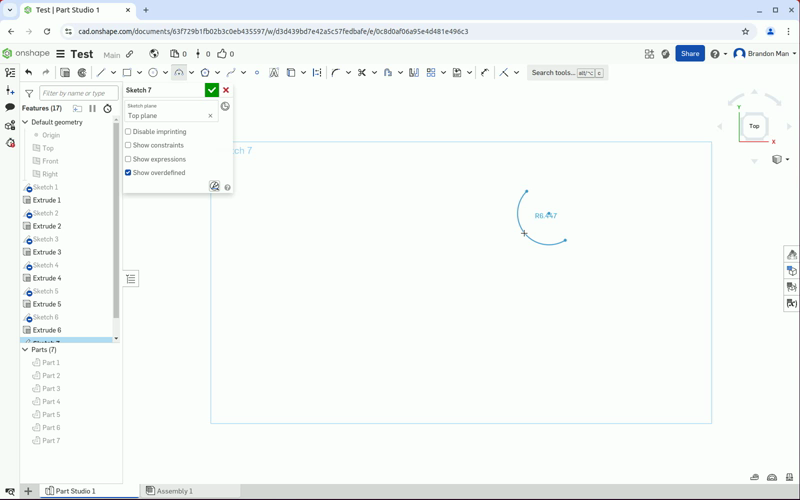
click(524, 232)
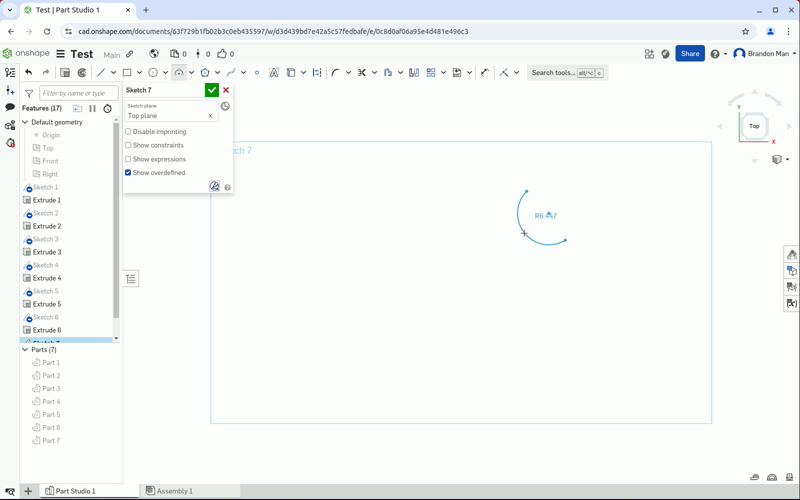
key_up(shift)
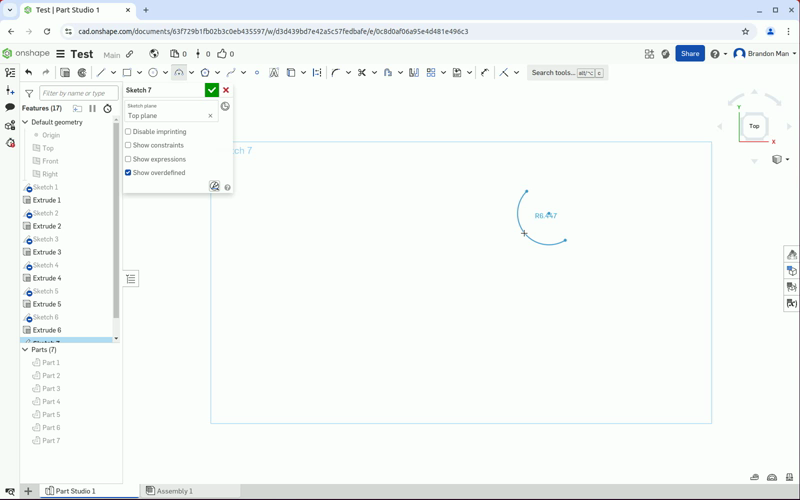
mouse_move(565, 240)
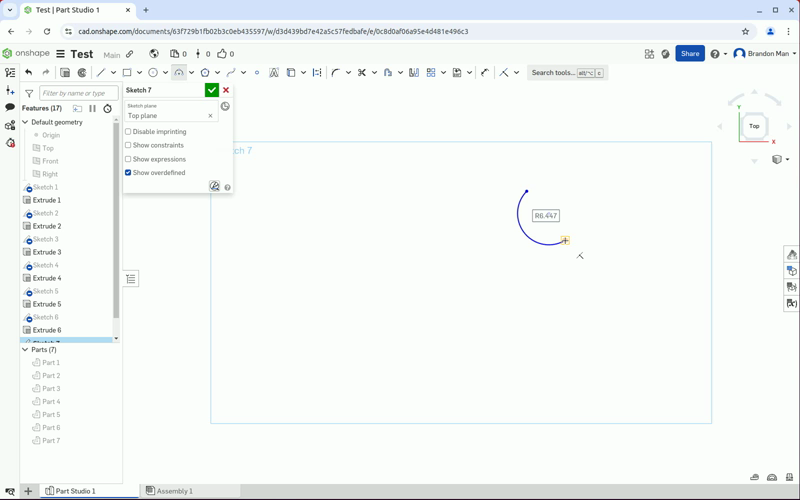
click(565, 240)
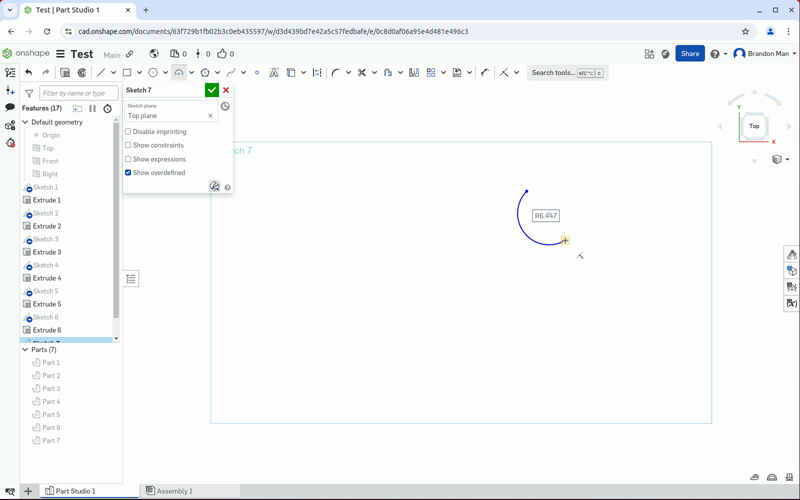
mouse_move(526, 191)
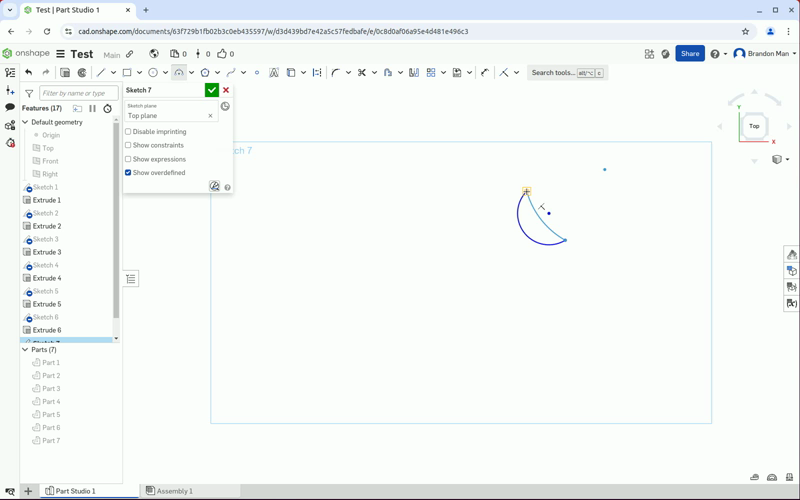
click(526, 191)
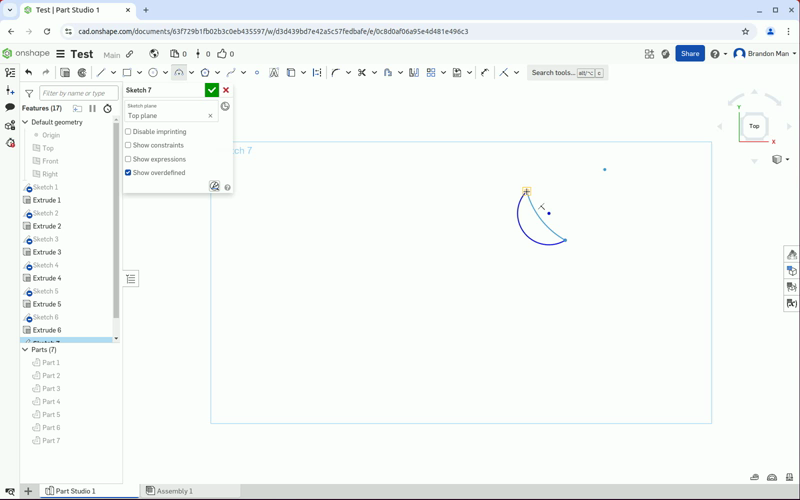
key_down(shift)
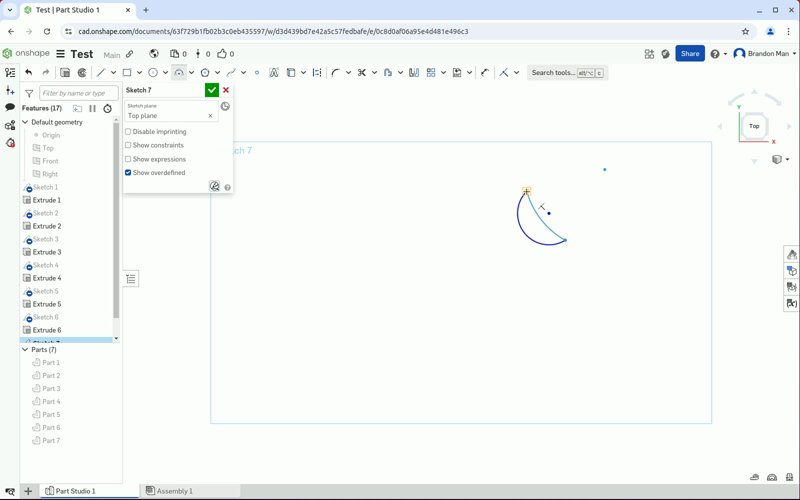
mouse_move(549, 213)
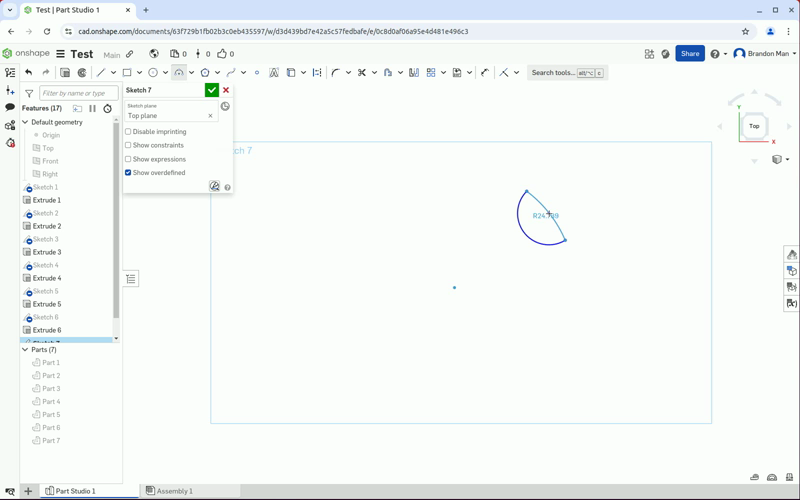
click(549, 213)
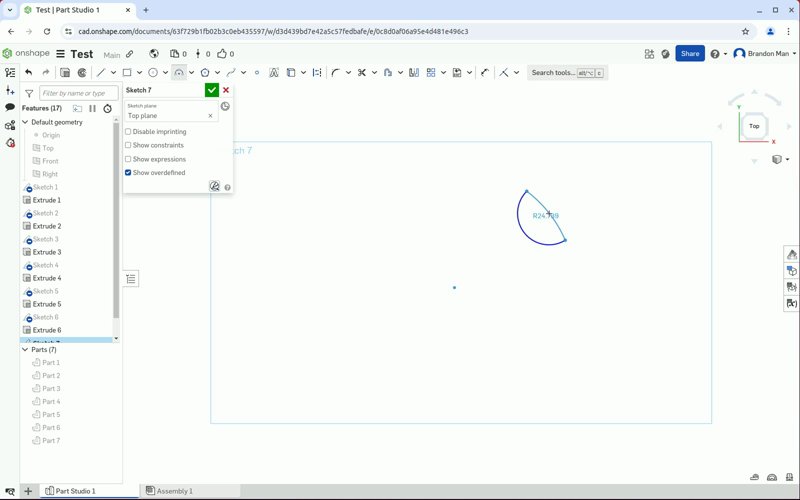
key_up(shift)
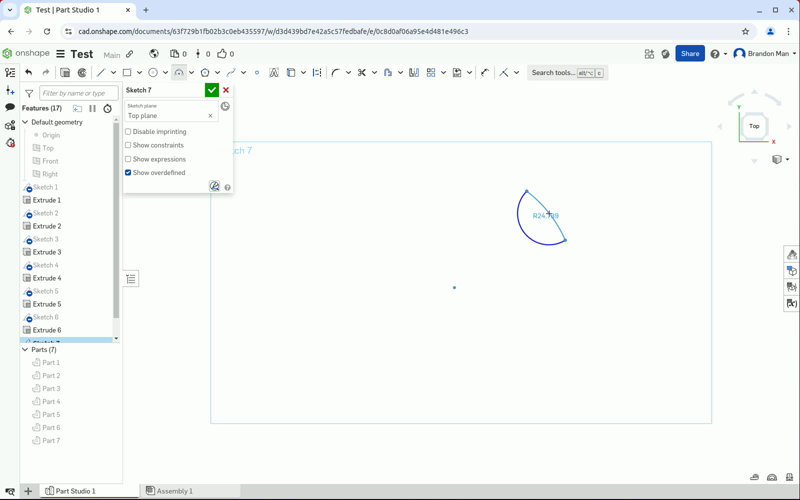
key(esc)
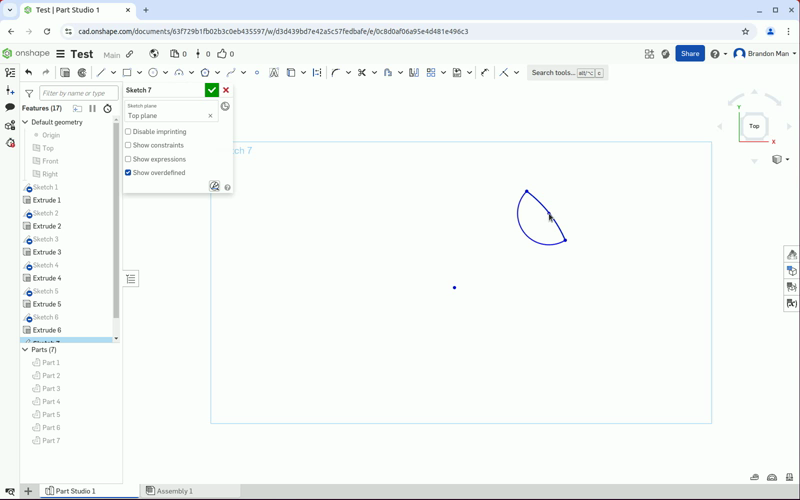
mouse_move(551, 240)
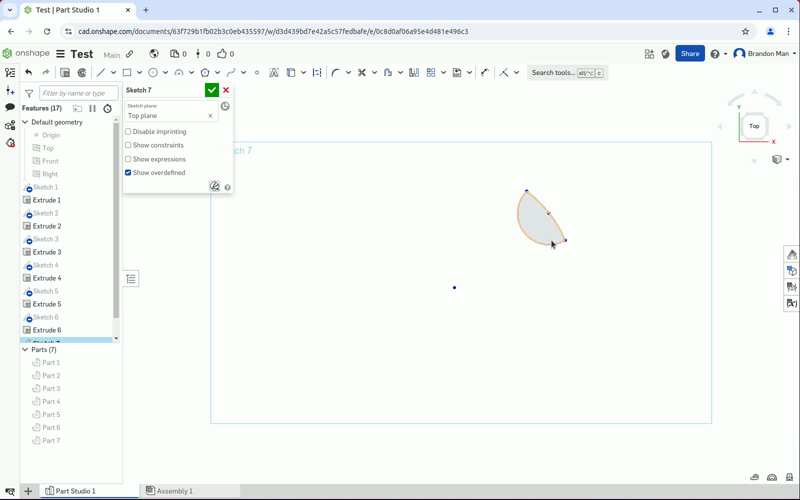
scroll(6)
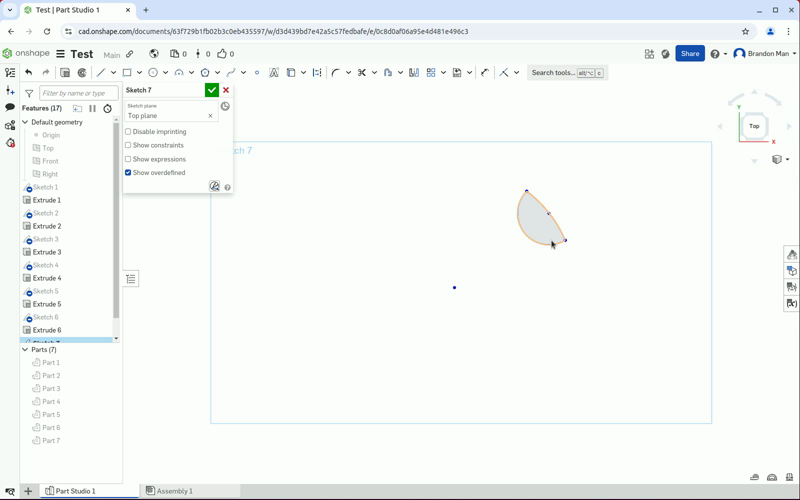
scroll(6)
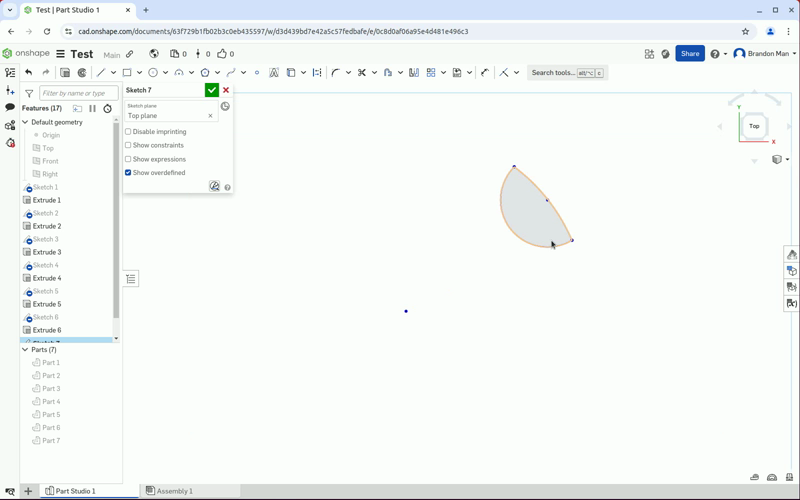
scroll(6)
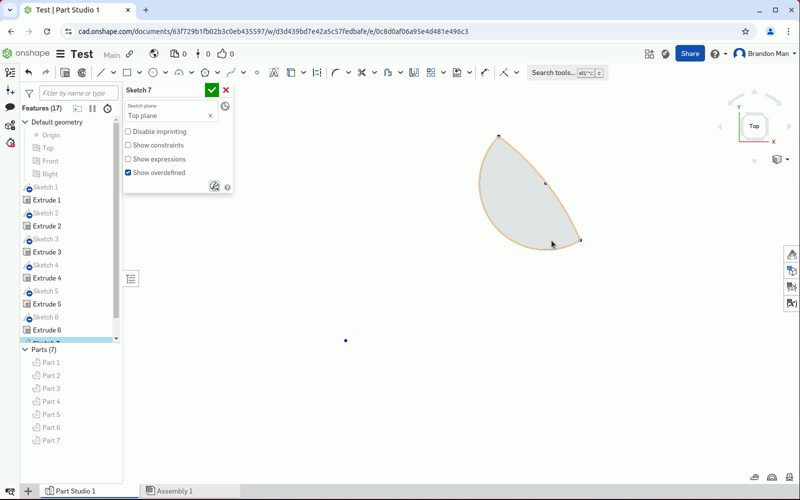
scroll(6)
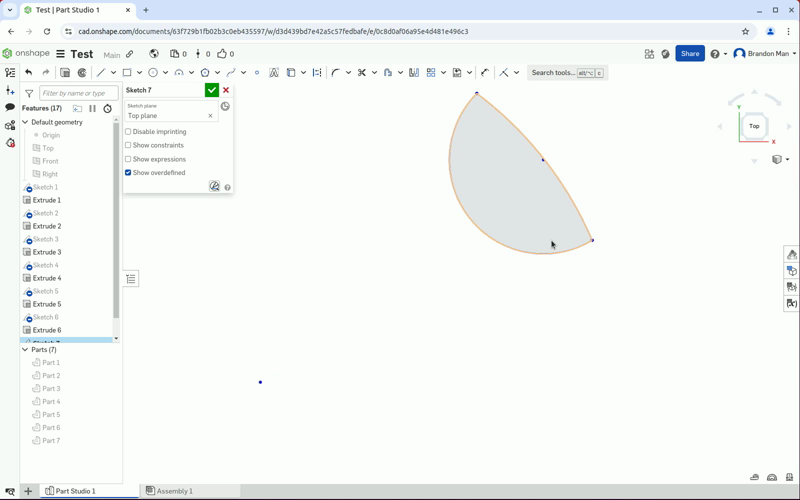
scroll(6)
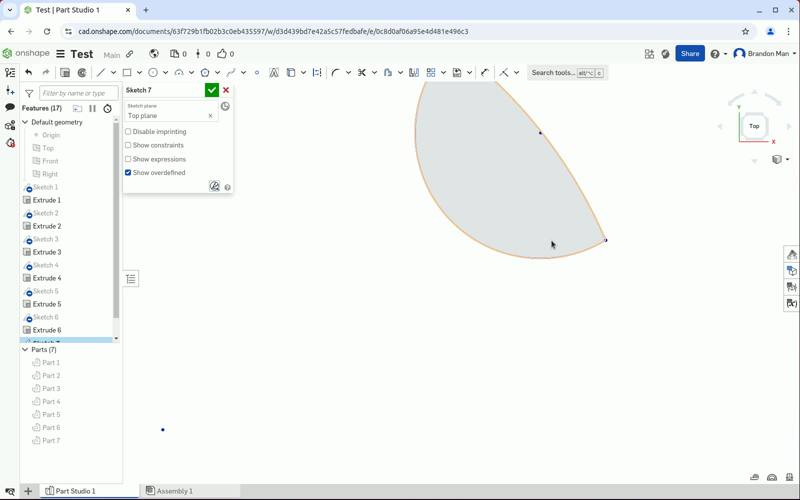
scroll(6)
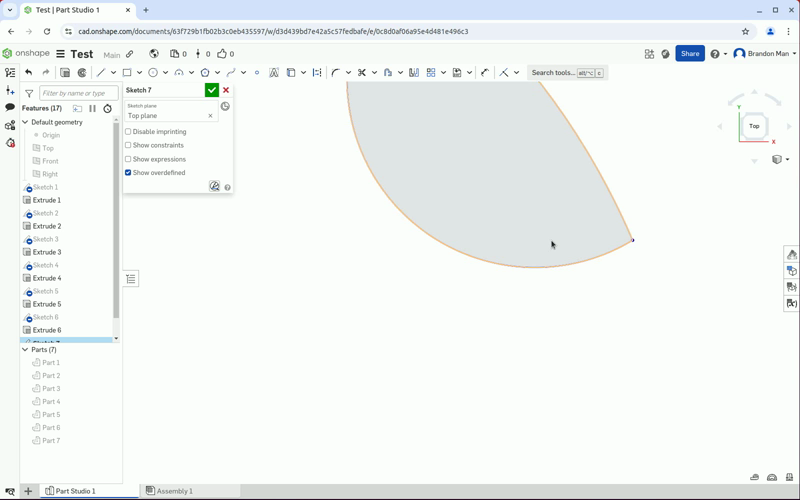
scroll(6)
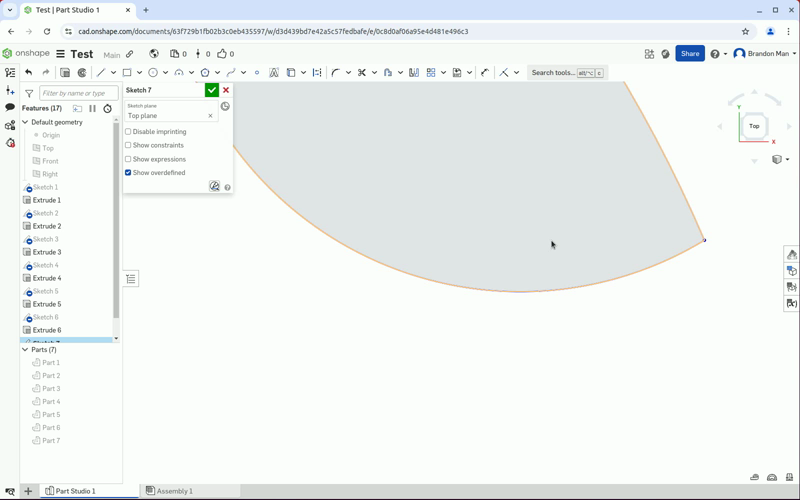
click(551, 240)
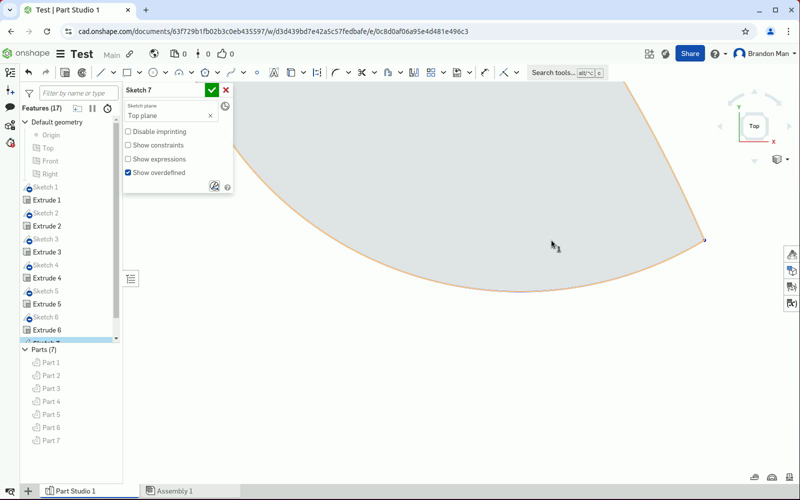
scroll(-6)
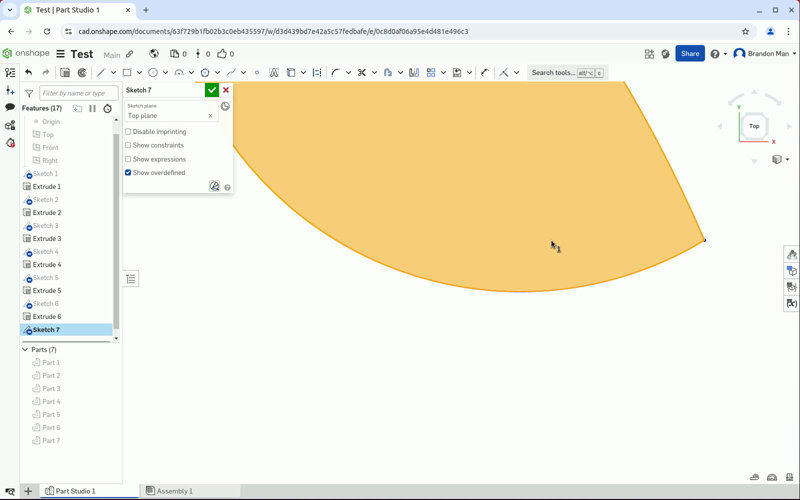
scroll(-6)
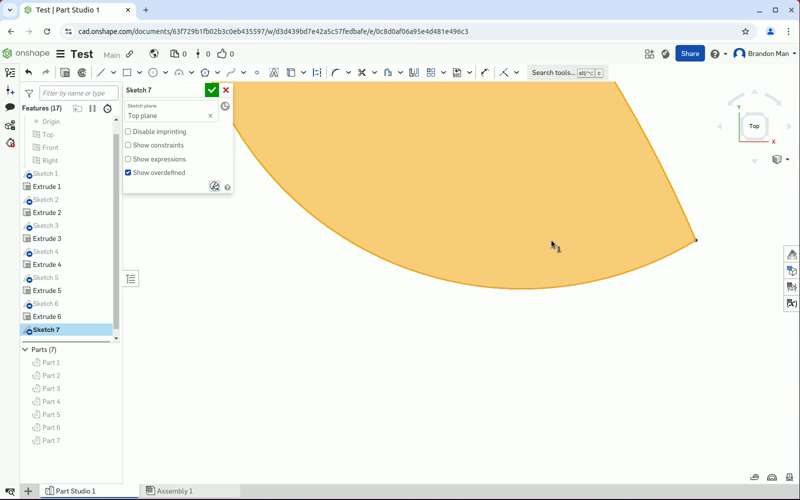
scroll(-6)
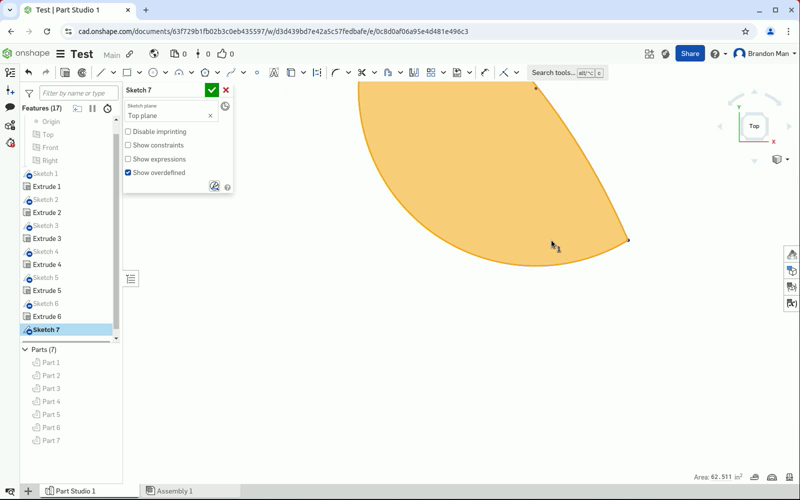
scroll(-6)
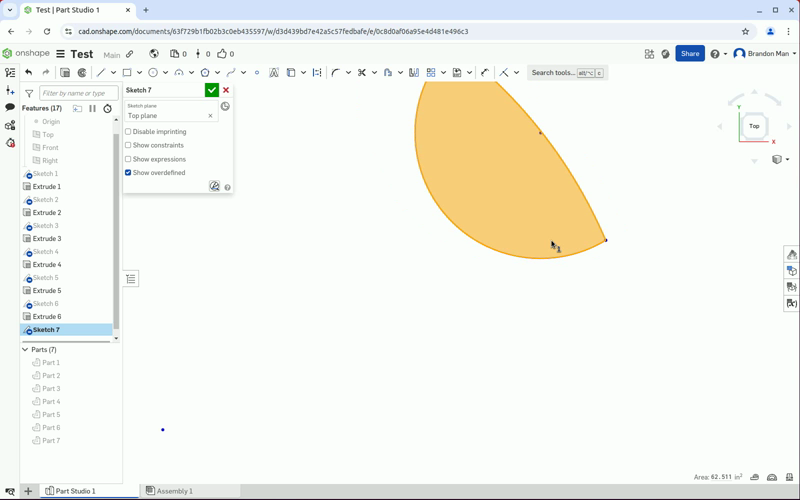
scroll(-6)
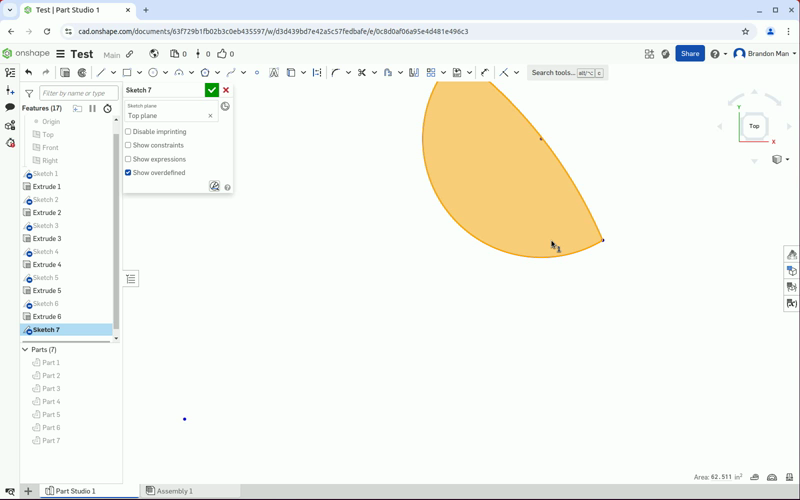
scroll(-6)
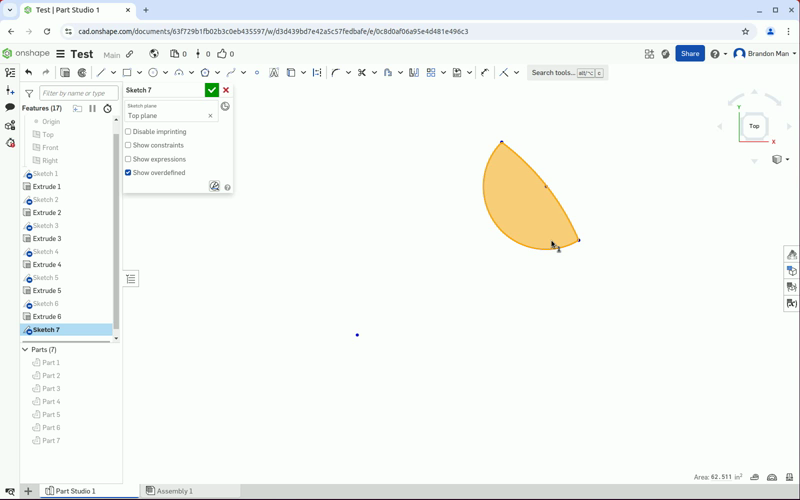
scroll(-6)
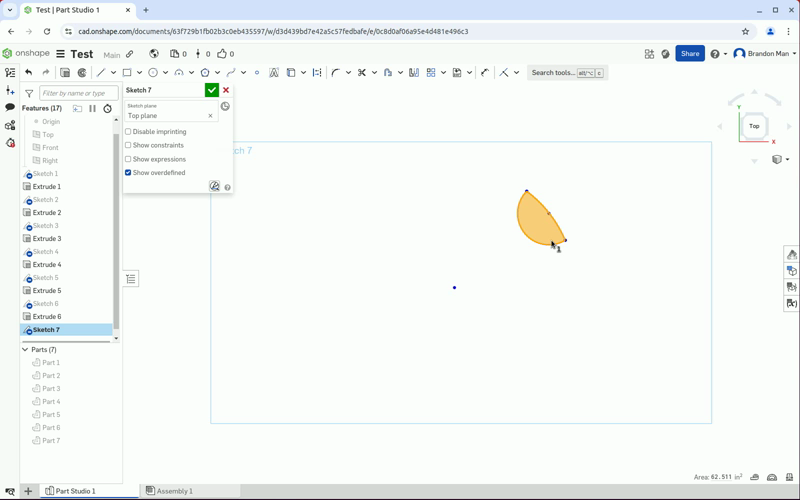
mouse_move(73, 352)
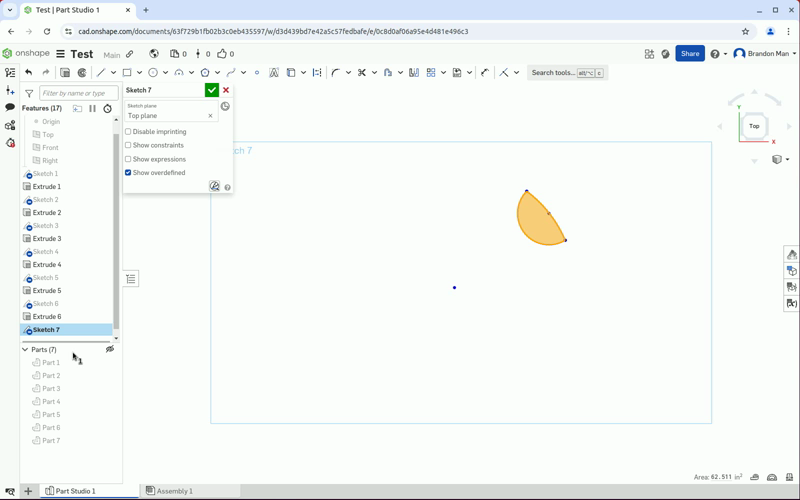
key(shift+y)
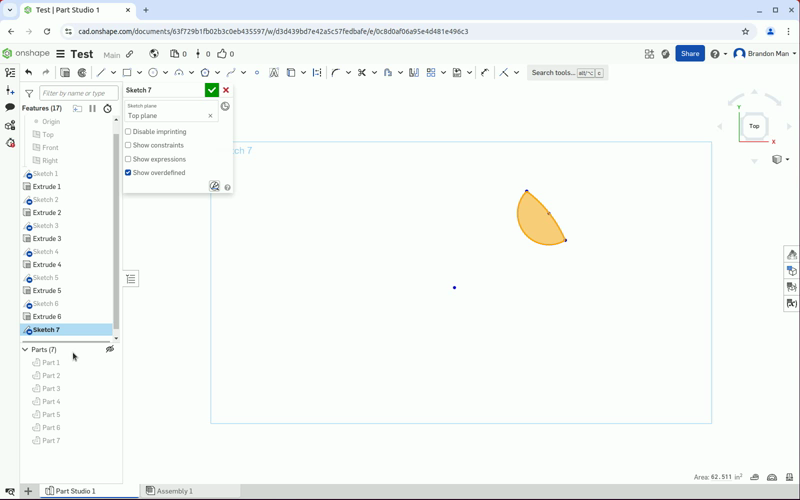
key(shift+e)
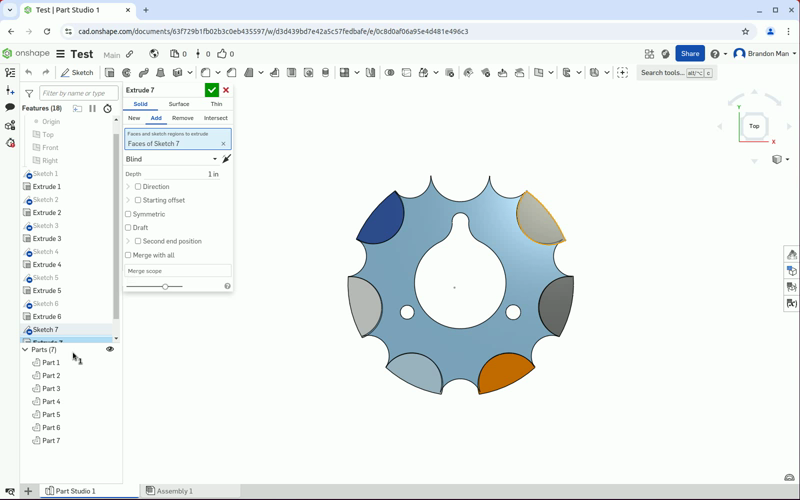
mouse_move(143, 106)
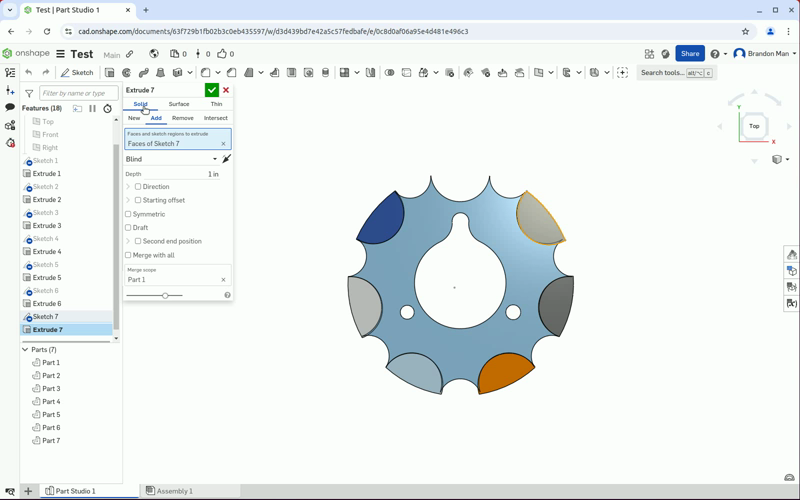
click(143, 106)
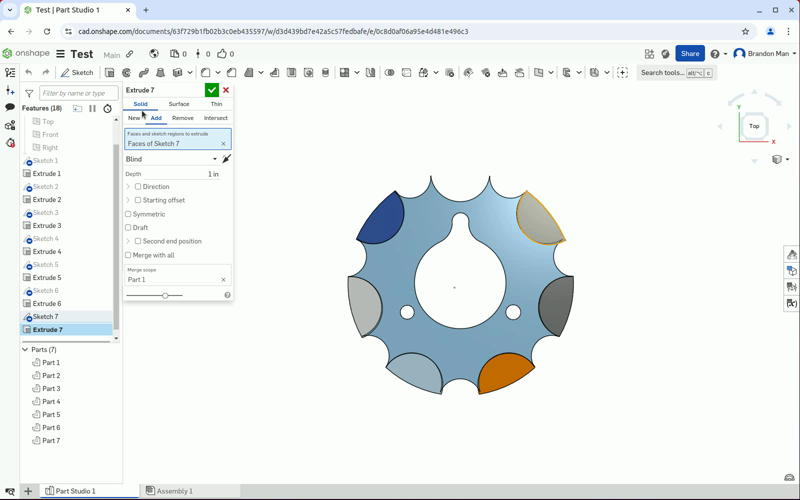
mouse_move(137, 120)
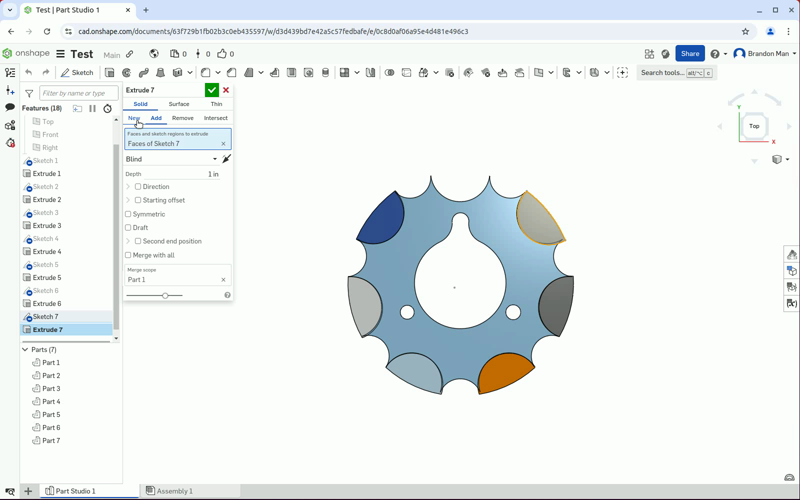
click(137, 120)
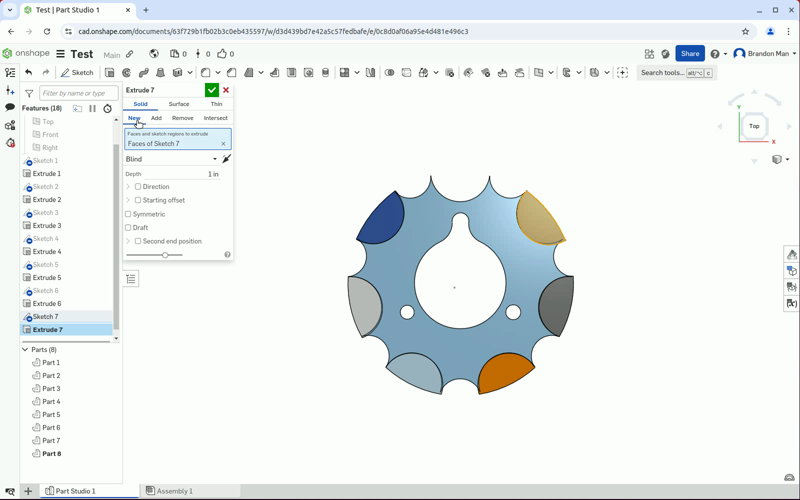
key(tab, 4)
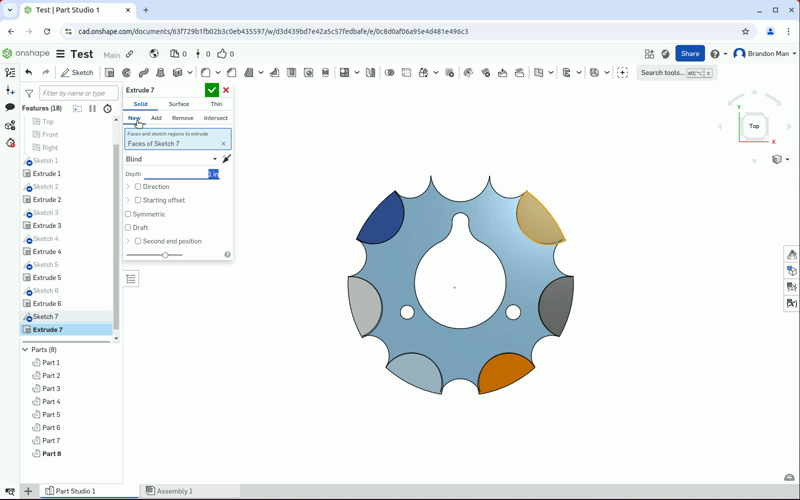
text(2.648)
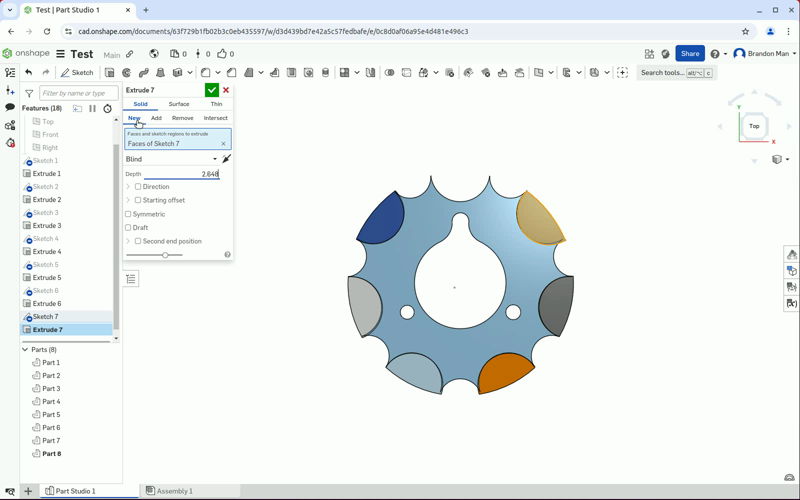
key(enter)
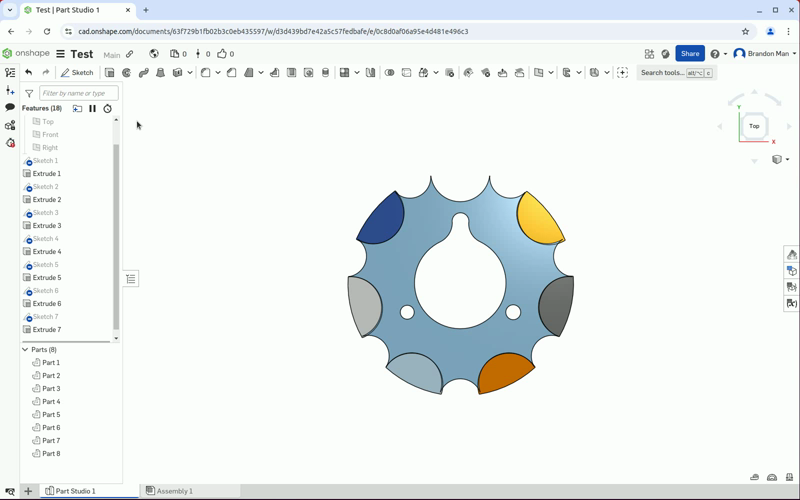
key(shift+h)
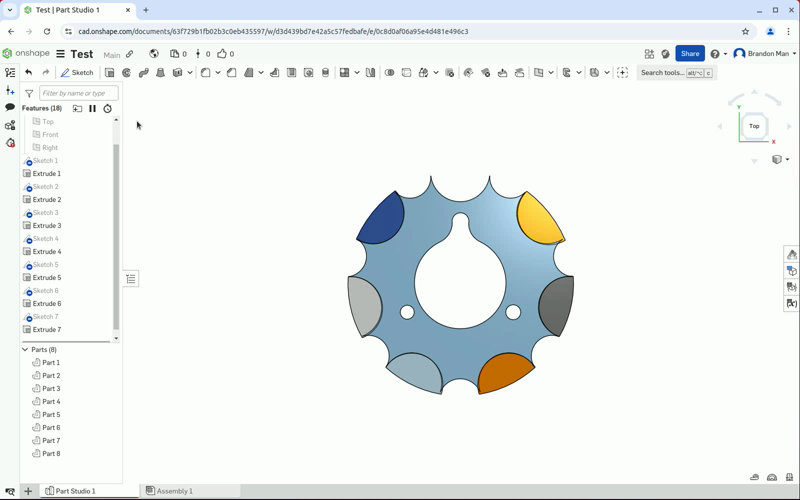
key(shift+h)
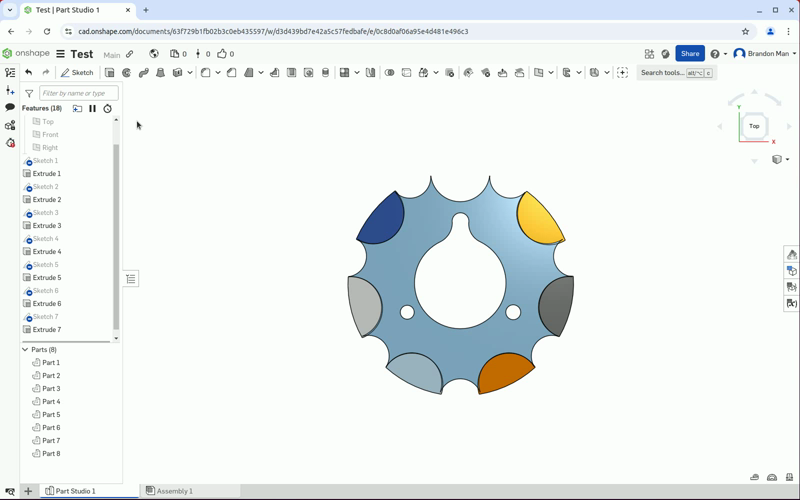
mouse_move(69, 163)
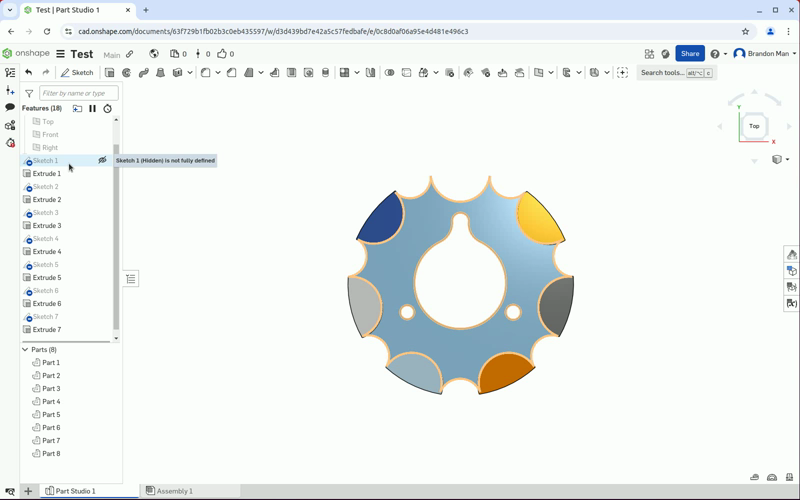
click(69, 163)
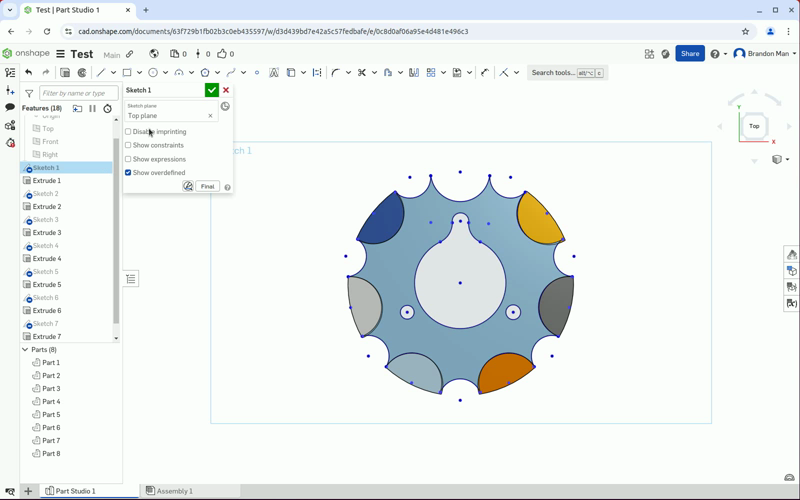
mouse_move(229, 92)
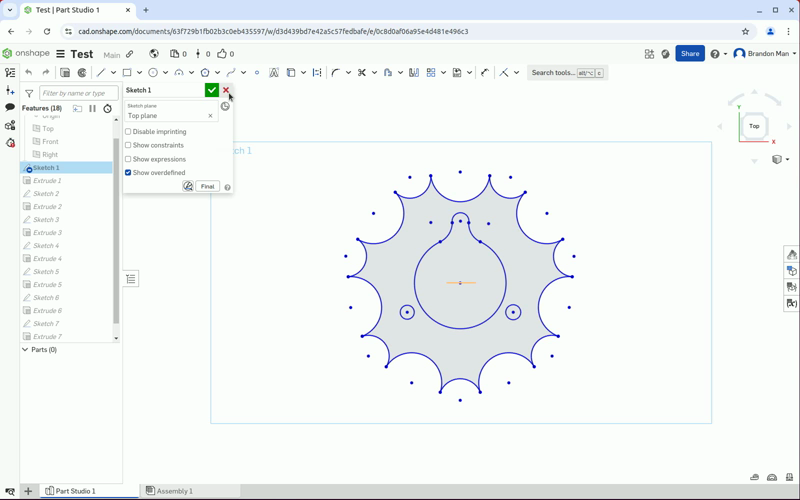
click(229, 92)
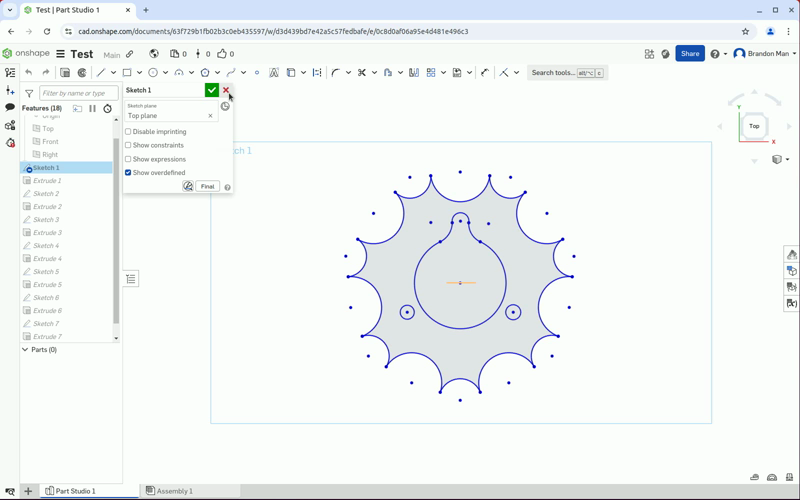
key(shift+s)
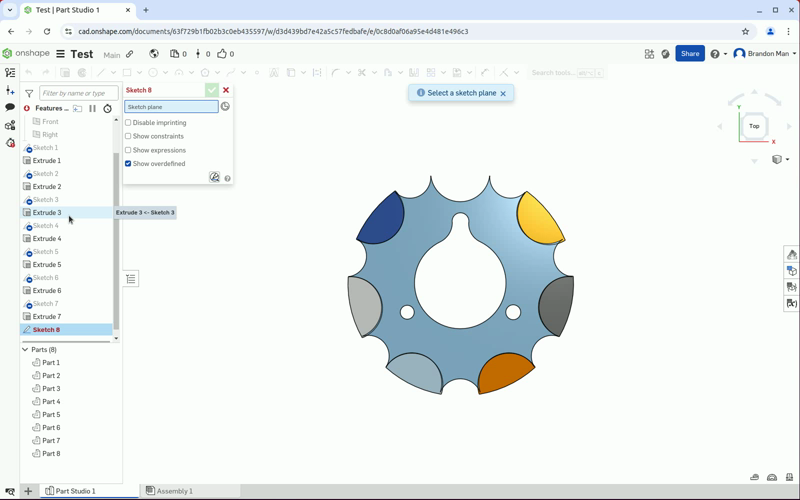
scroll(3)
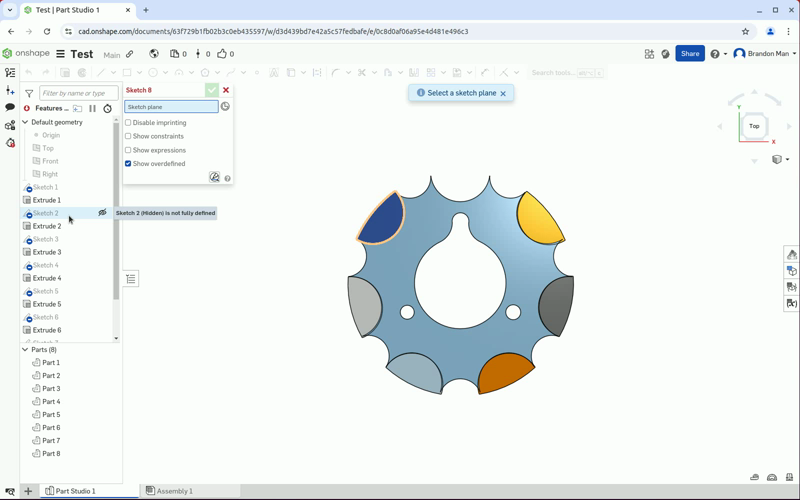
mouse_move(69, 150)
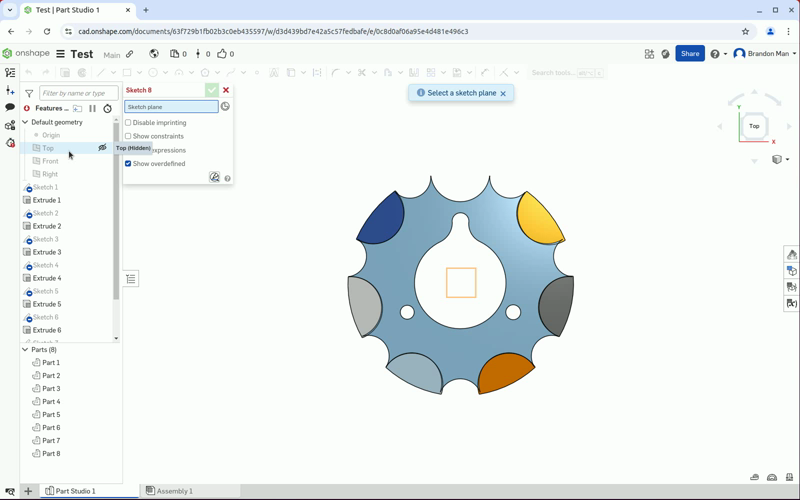
click(69, 150)
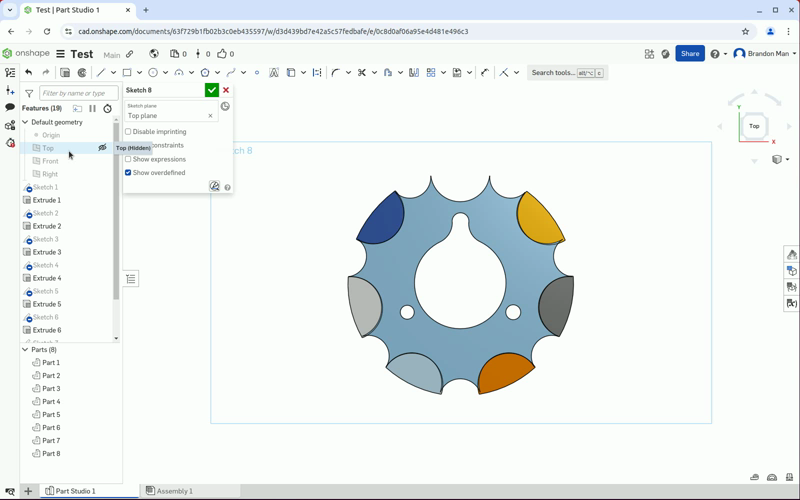
mouse_move(73, 352)
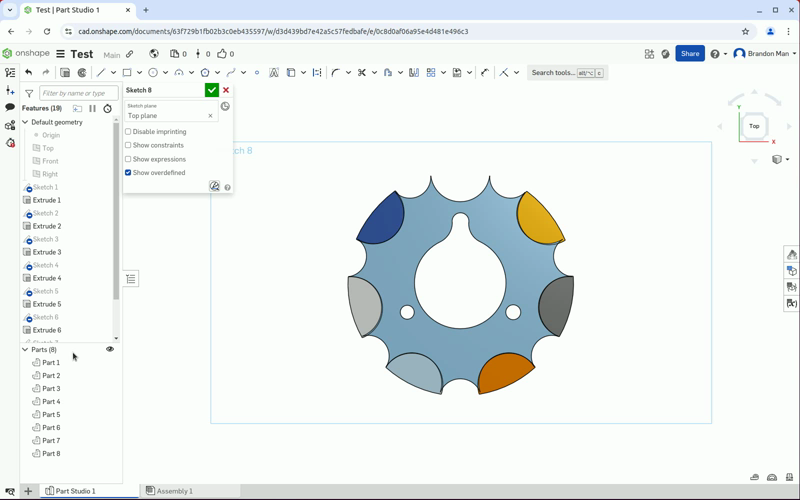
key(y)
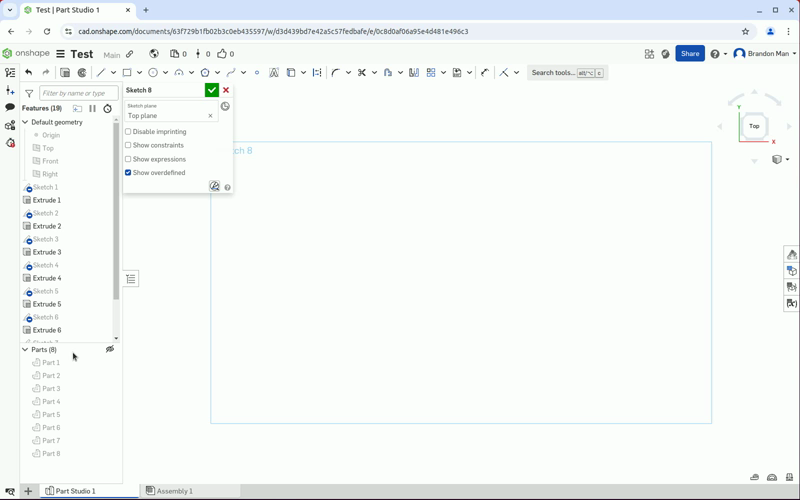
key(a)
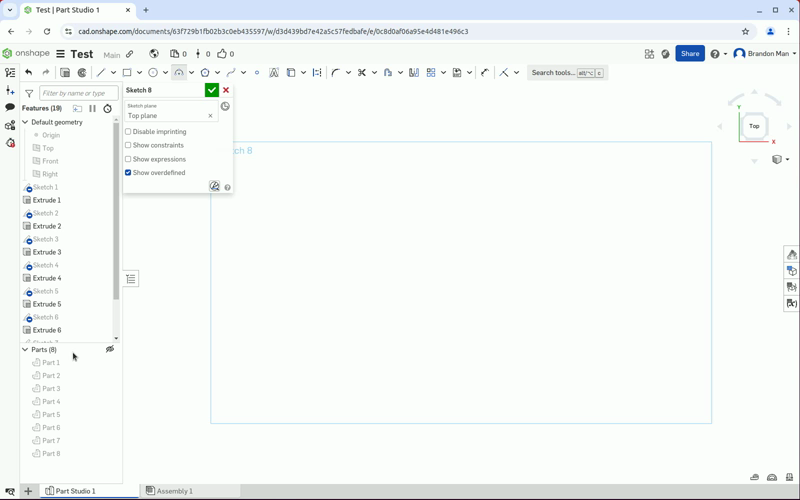
key_down(shift)
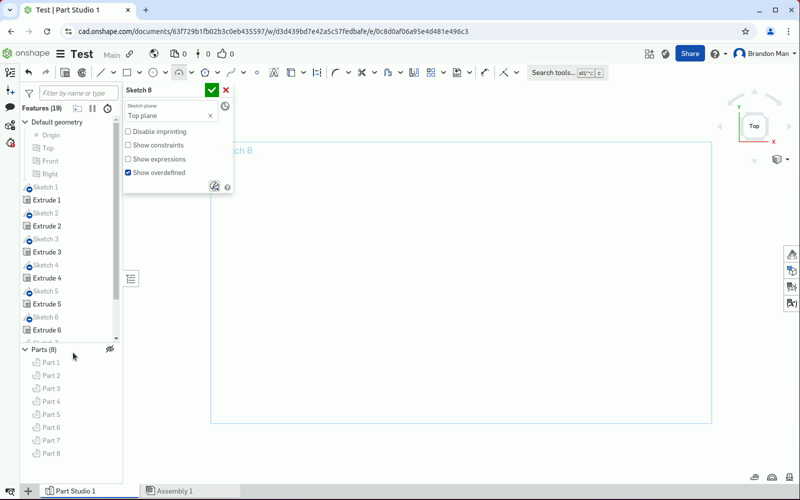
mouse_move(430, 175)
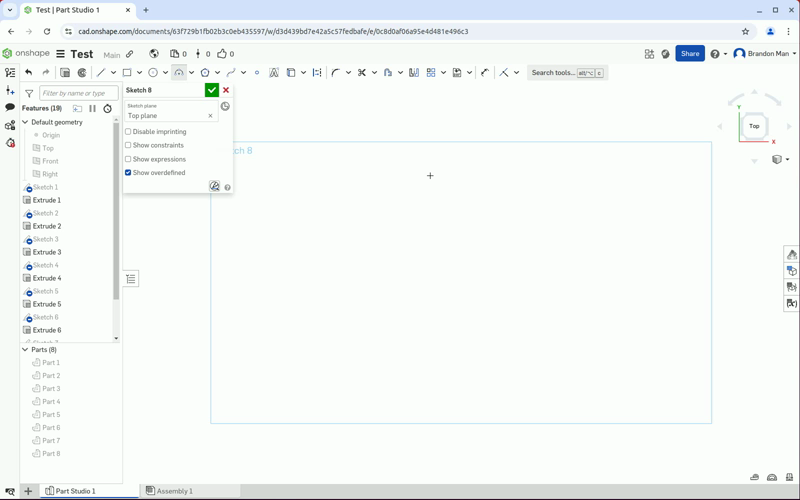
click(430, 175)
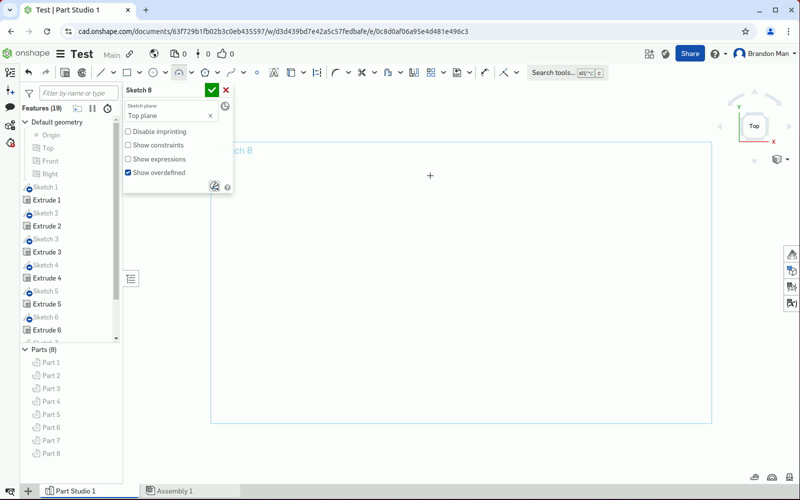
key_up(shift)
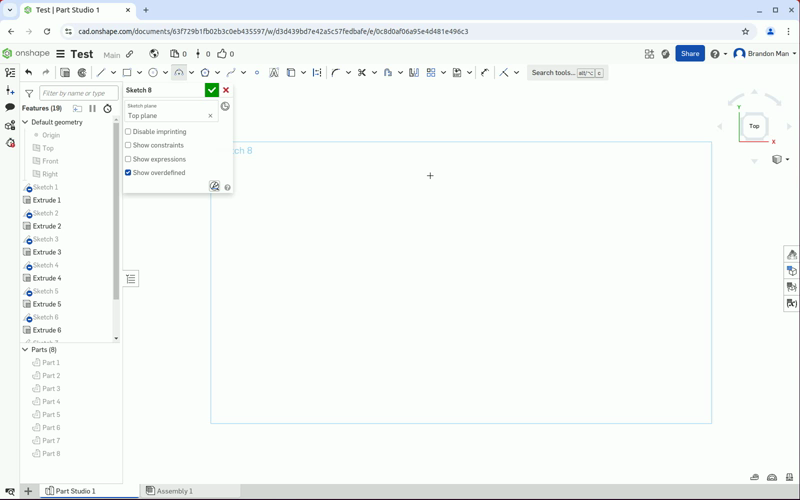
key_down(shift)
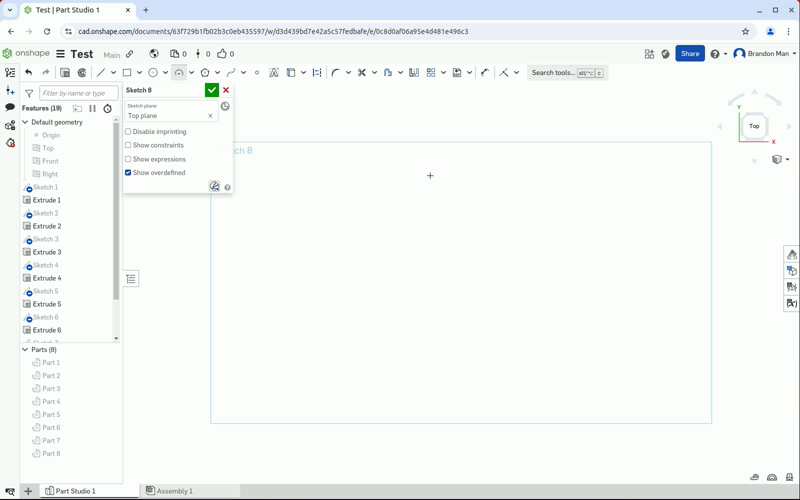
mouse_move(491, 175)
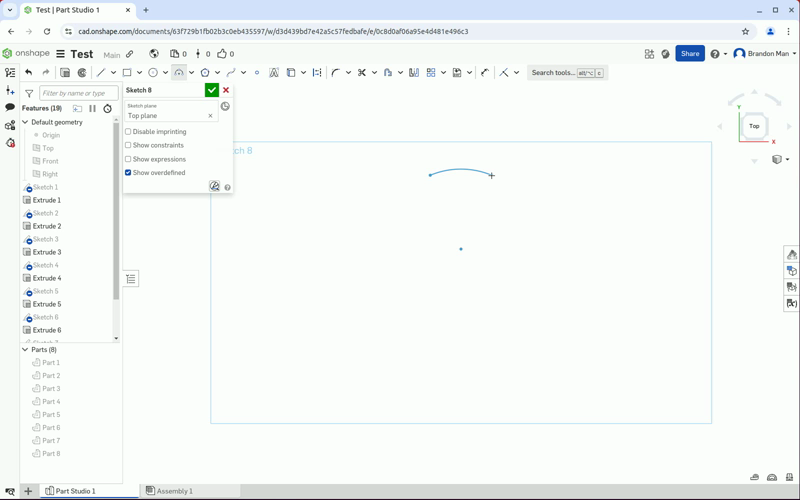
click(491, 175)
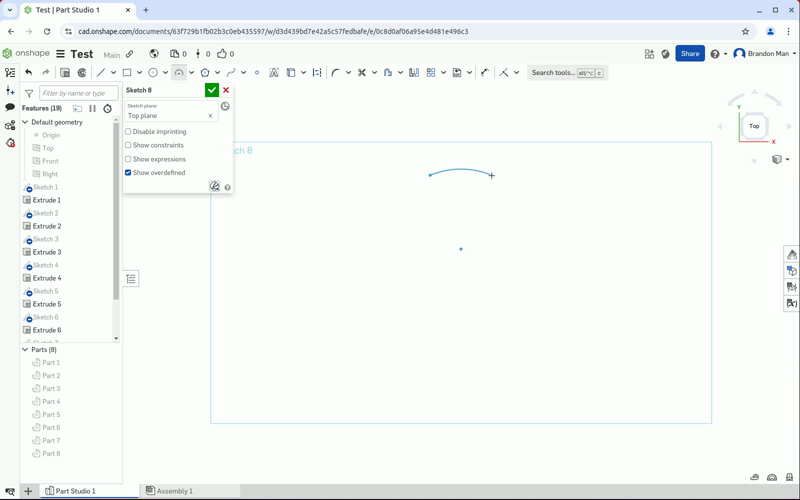
mouse_move(461, 201)
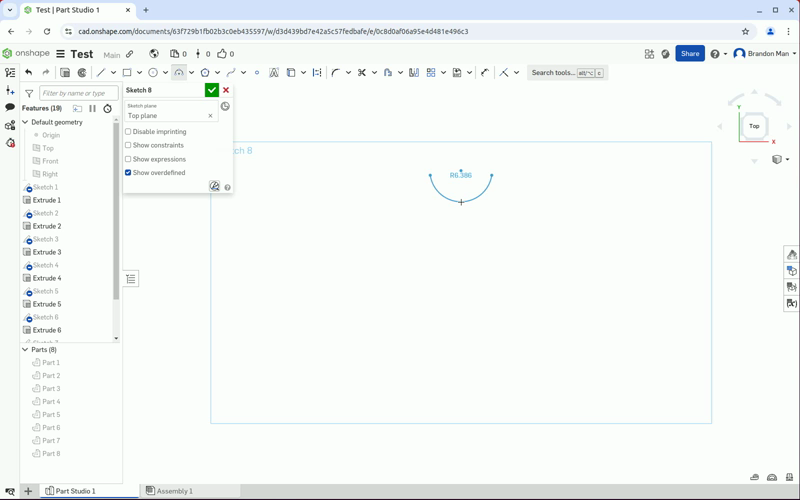
click(461, 201)
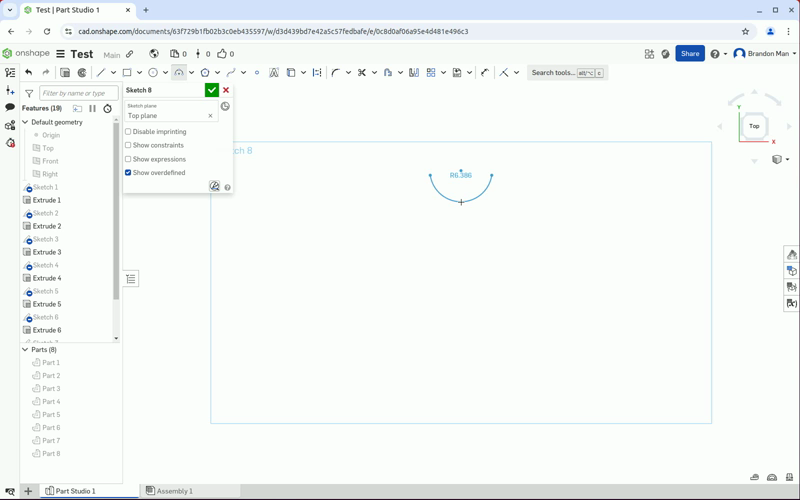
key_up(shift)
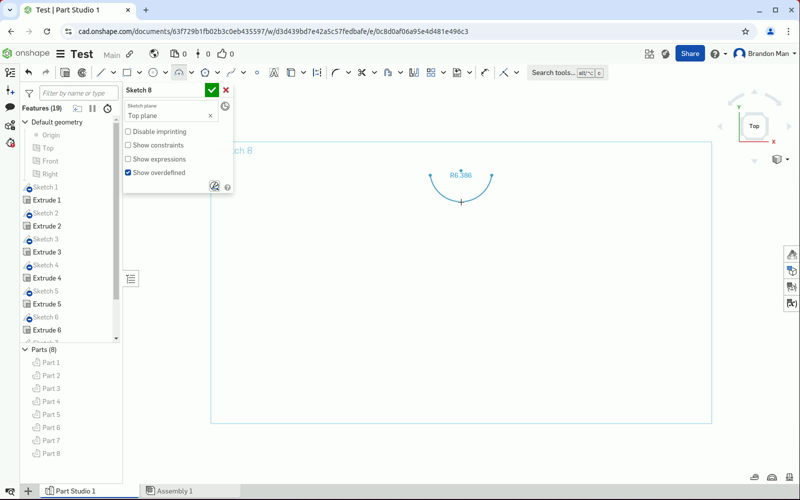
mouse_move(491, 175)
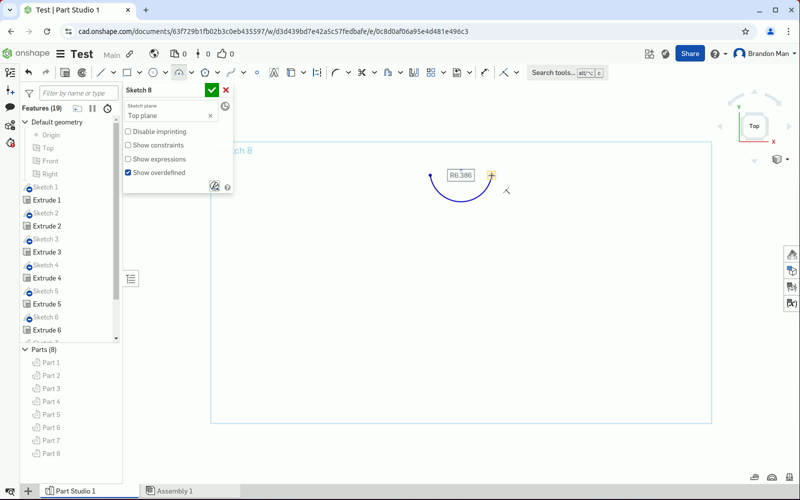
click(491, 175)
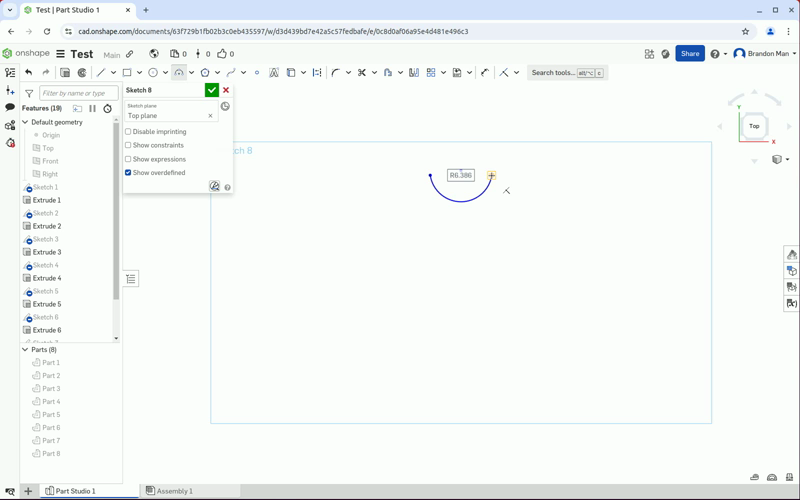
mouse_move(430, 175)
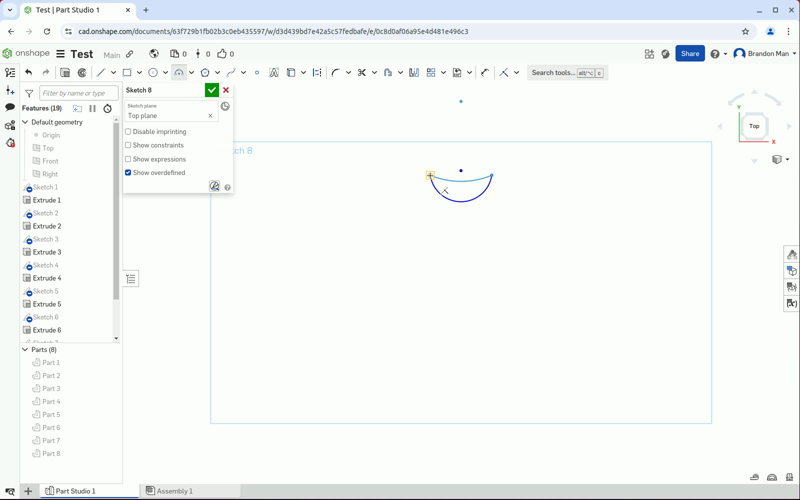
click(430, 175)
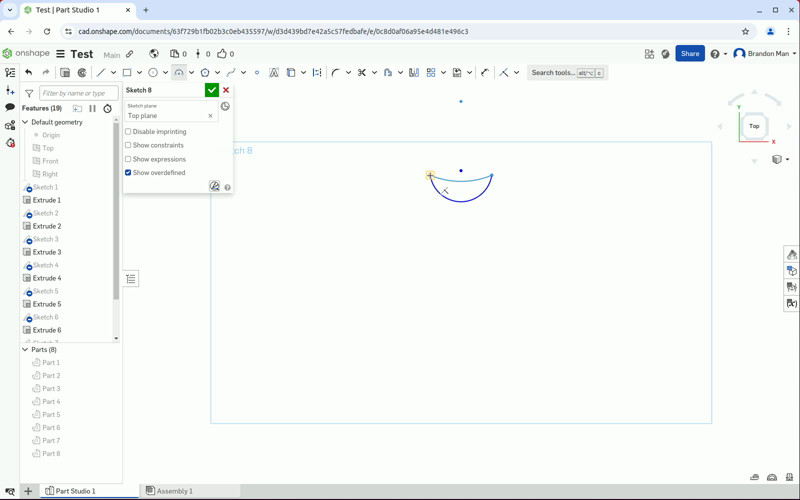
key_down(shift)
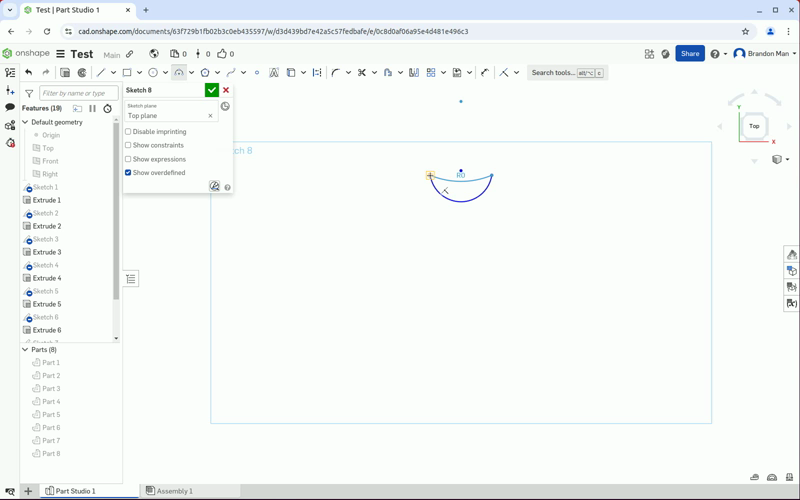
mouse_move(461, 170)
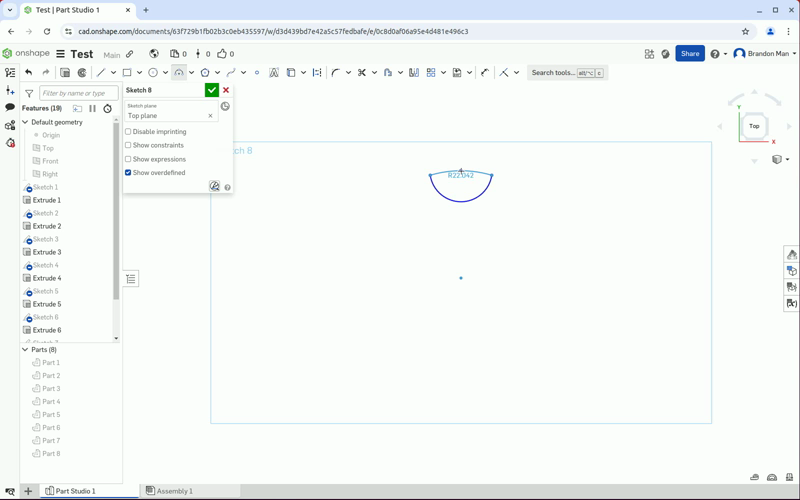
click(461, 170)
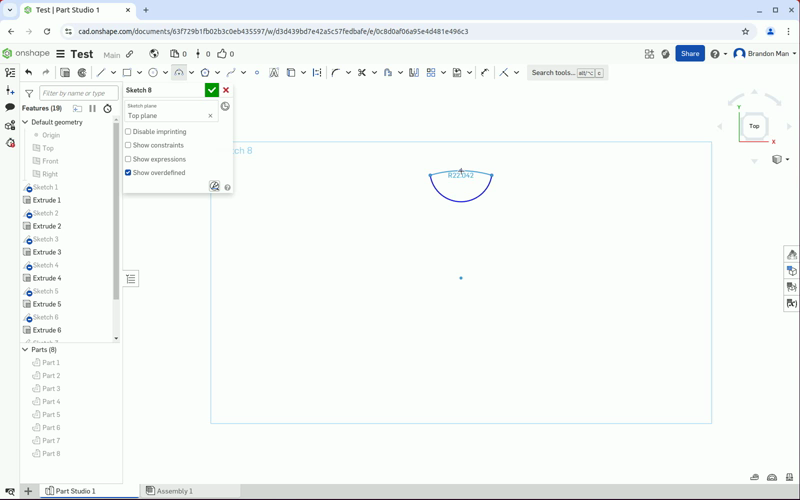
key_up(shift)
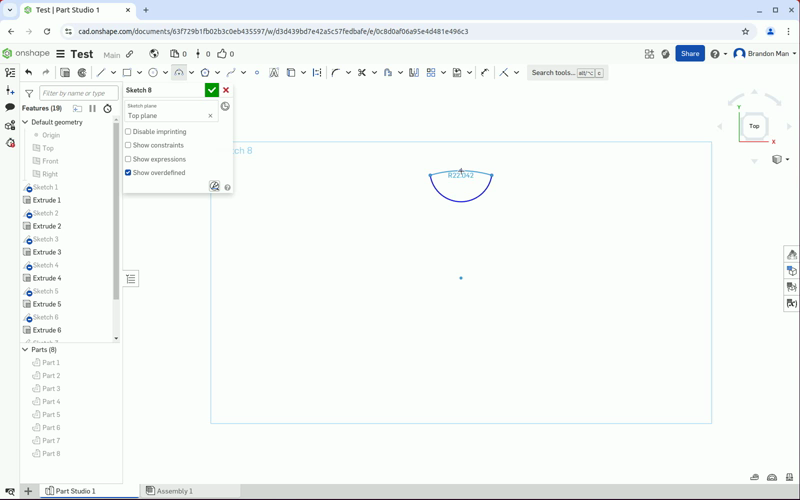
key(esc)
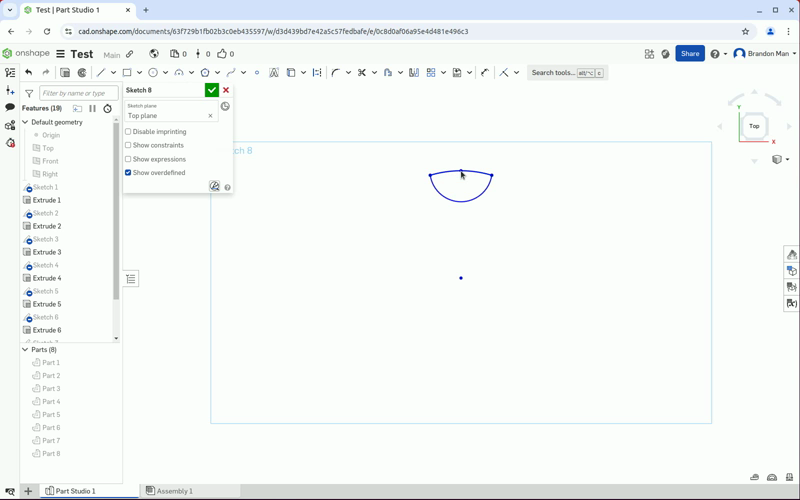
mouse_move(466, 189)
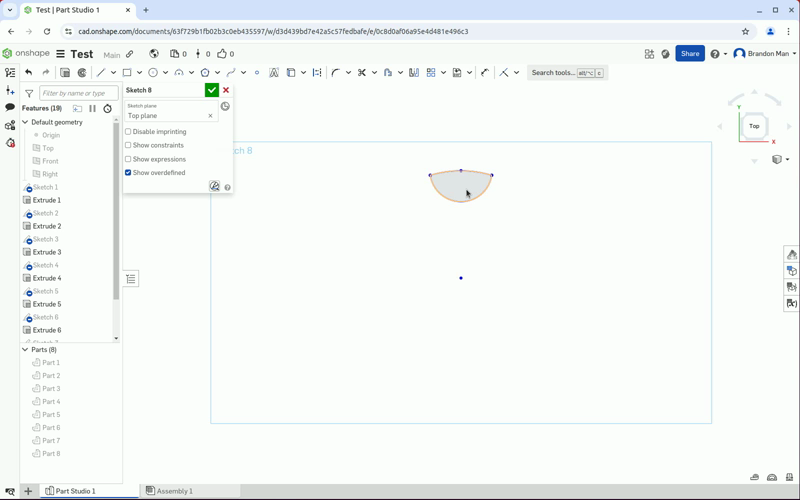
scroll(6)
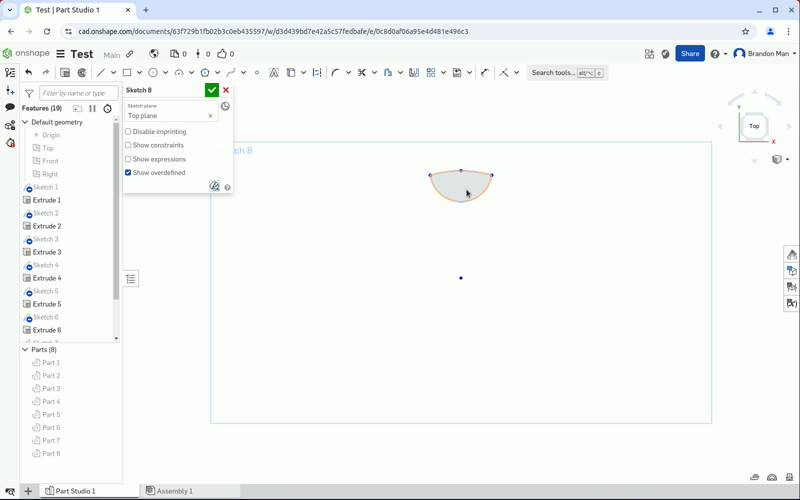
scroll(6)
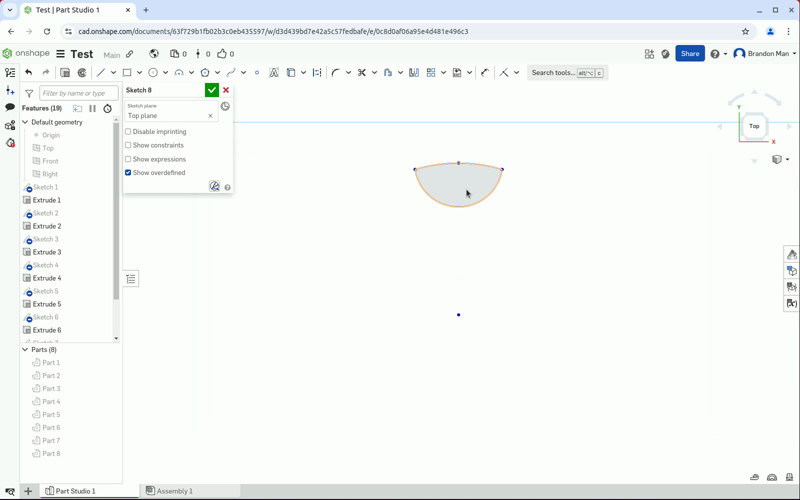
scroll(6)
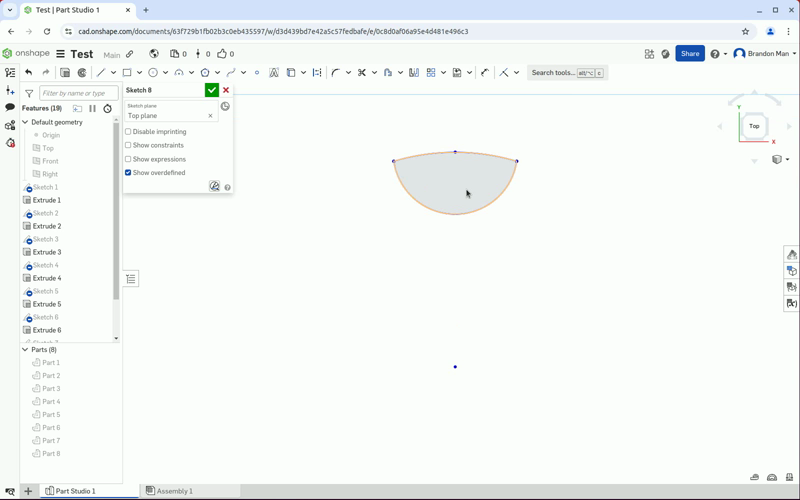
scroll(6)
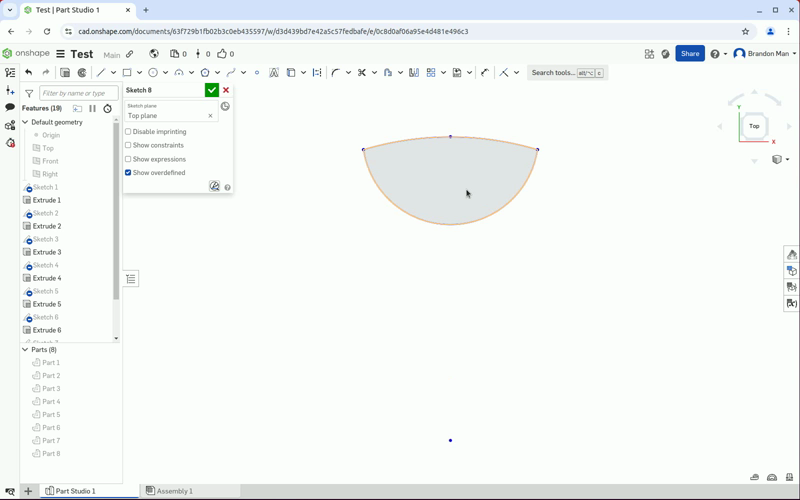
scroll(6)
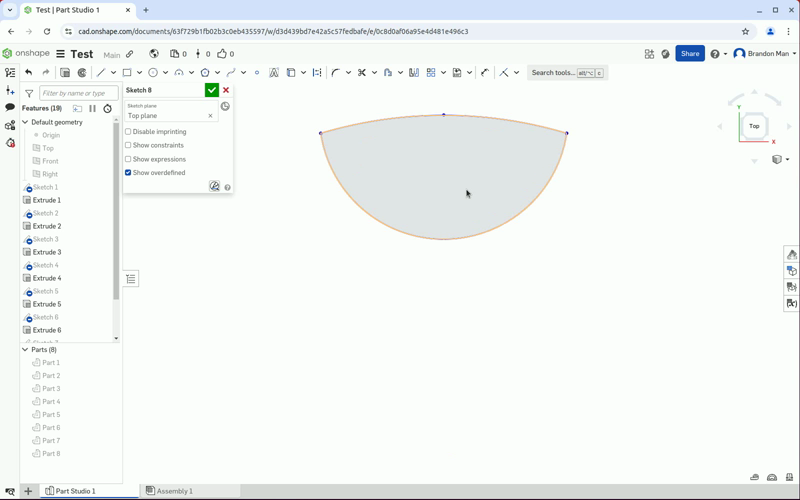
scroll(6)
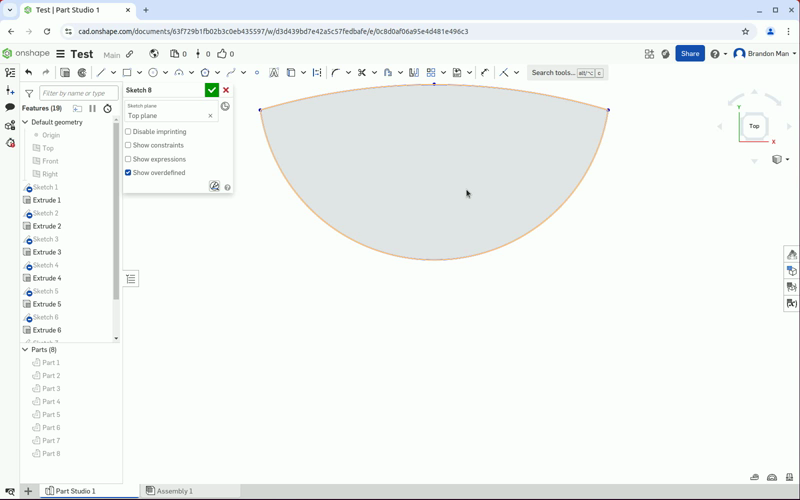
scroll(6)
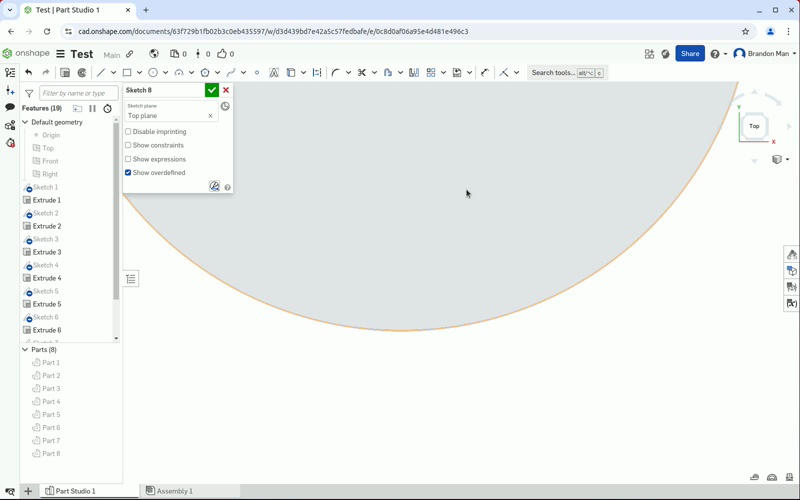
click(466, 189)
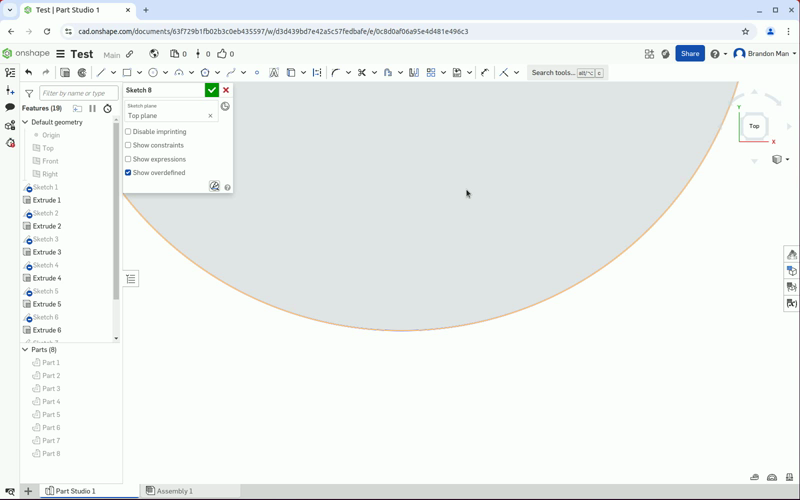
scroll(-6)
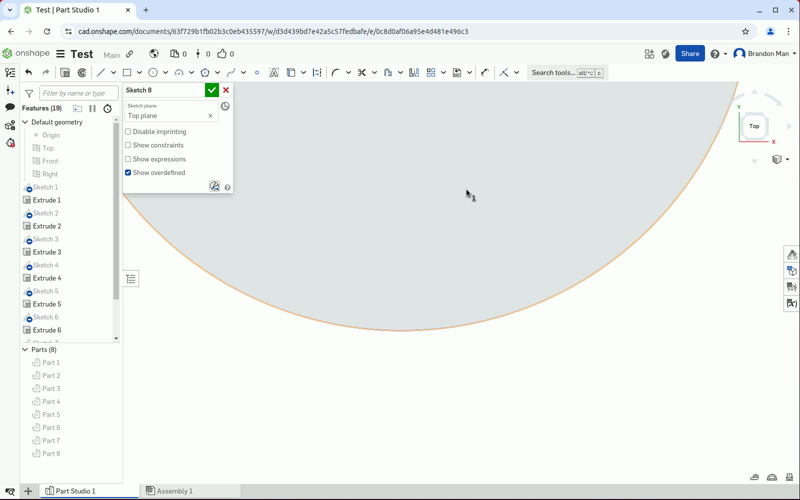
scroll(-6)
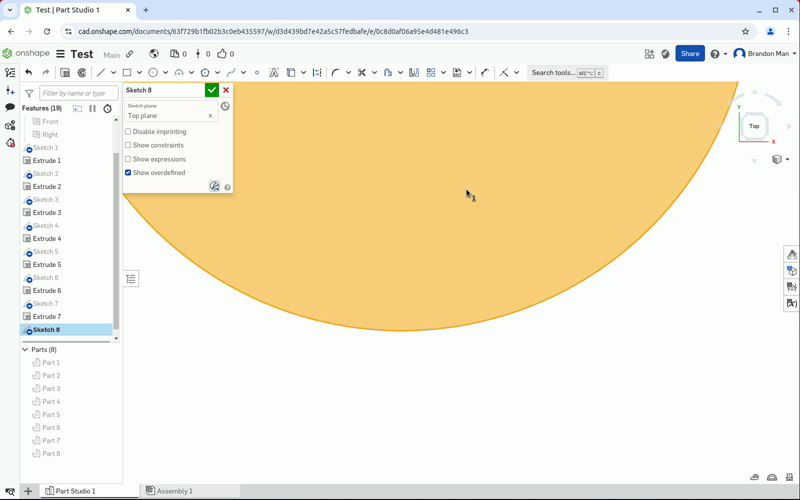
scroll(-6)
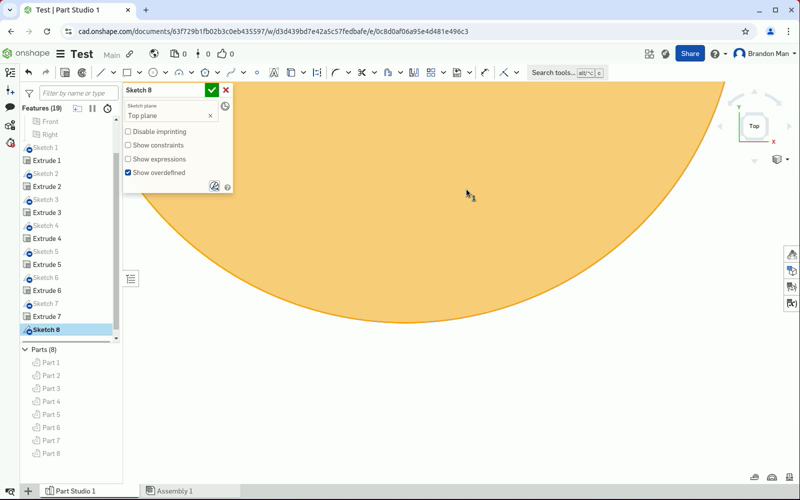
scroll(-6)
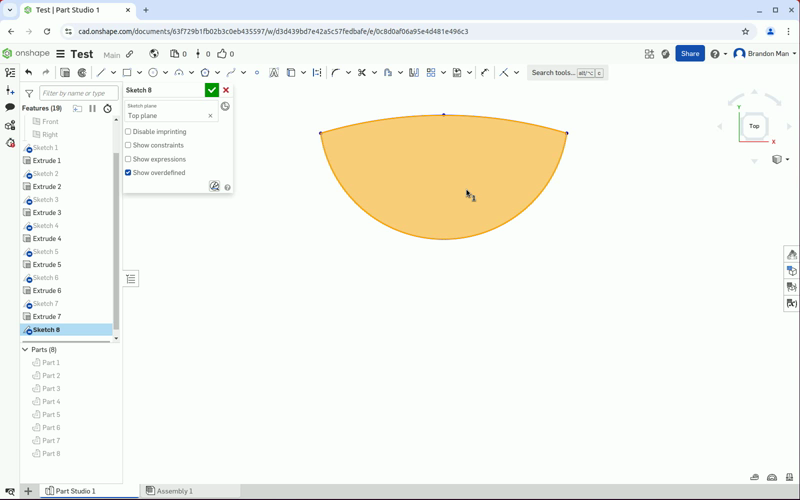
scroll(-6)
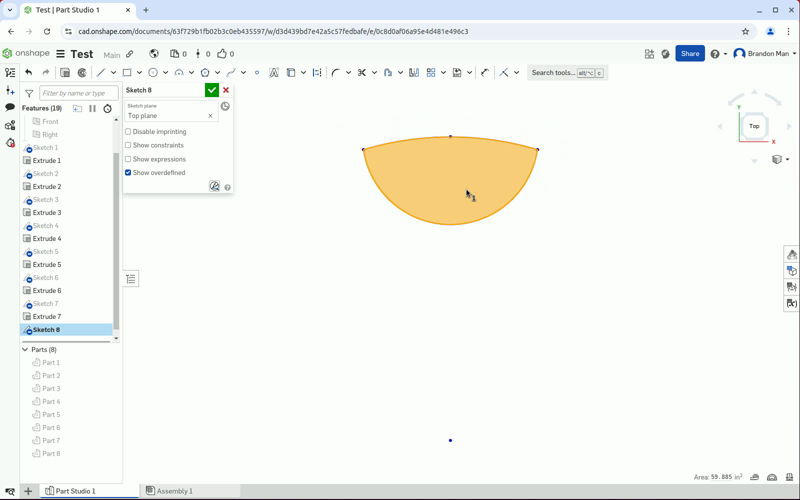
scroll(-6)
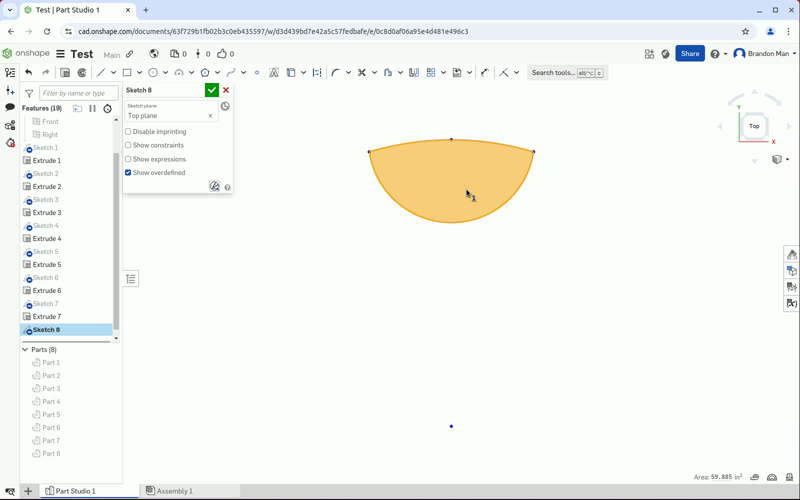
scroll(-6)
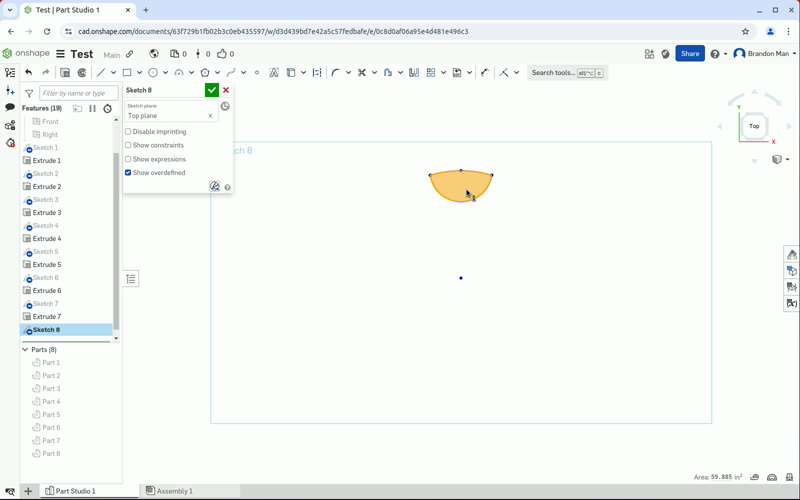
mouse_move(73, 352)
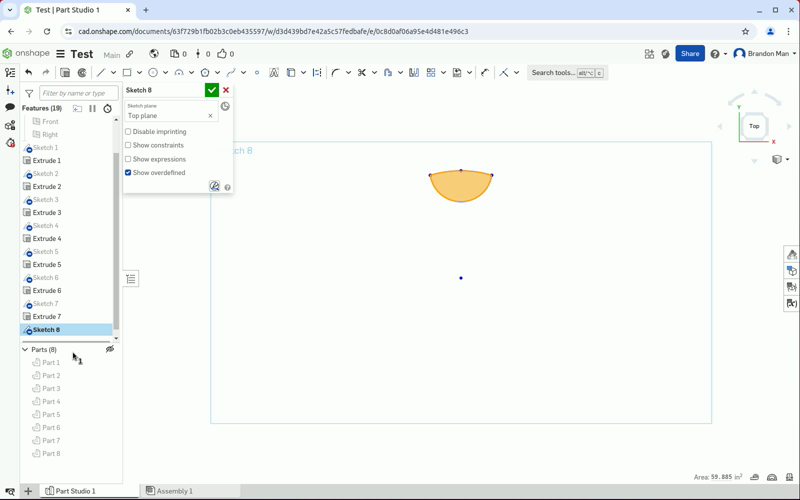
key(shift+y)
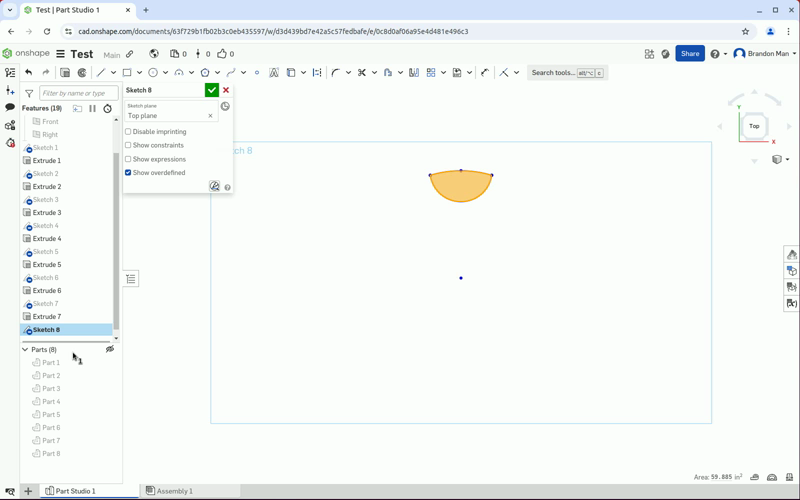
key(shift+e)
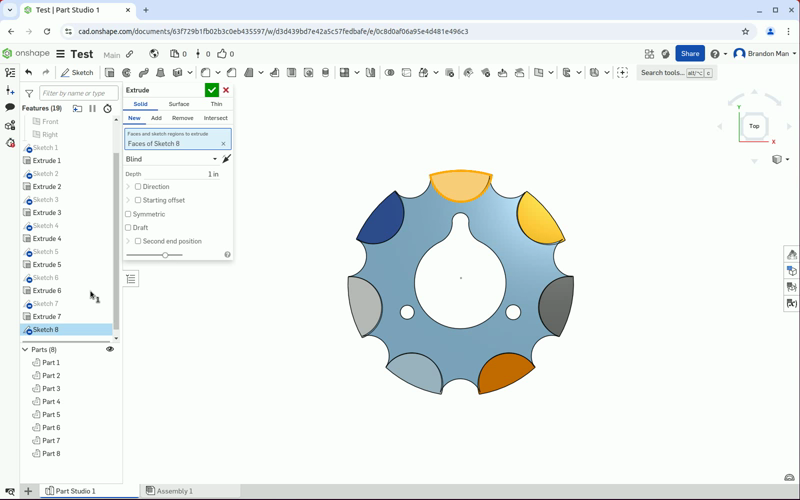
mouse_move(143, 106)
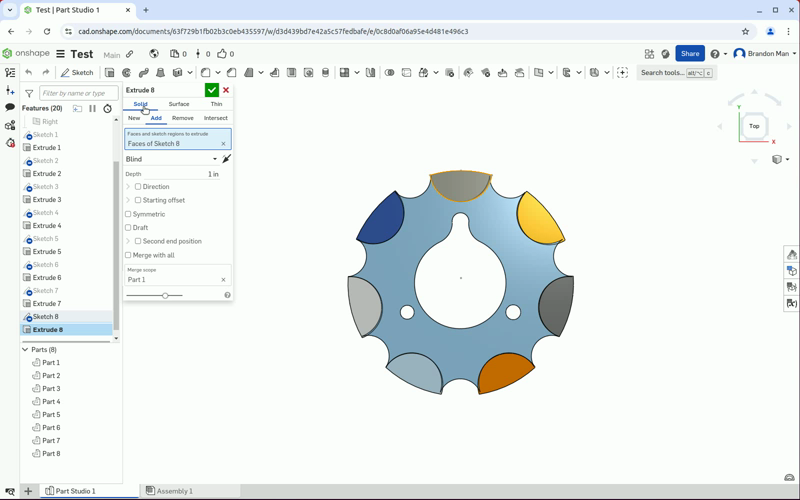
click(143, 106)
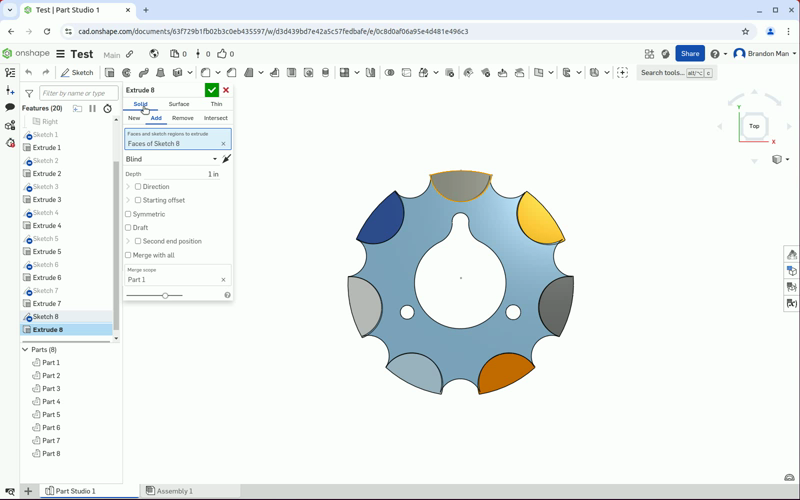
mouse_move(137, 120)
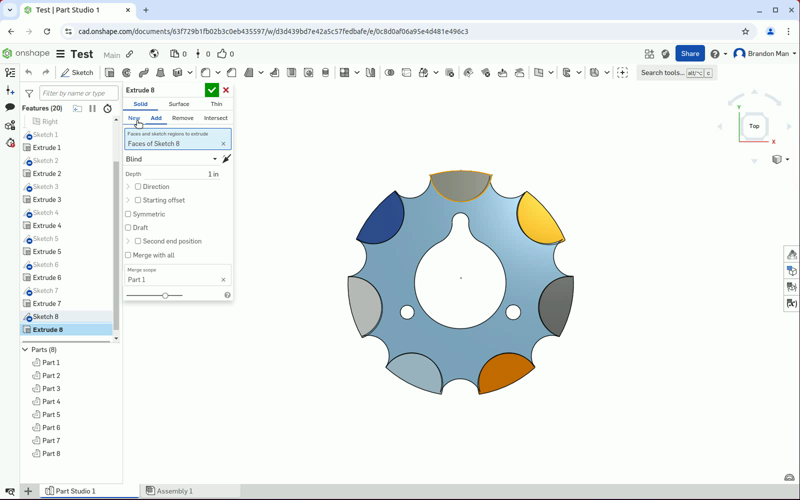
click(137, 120)
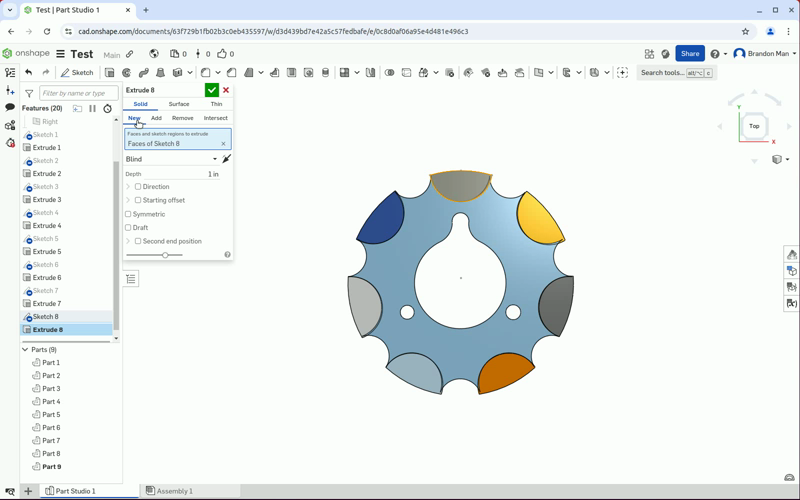
key(tab, 4)
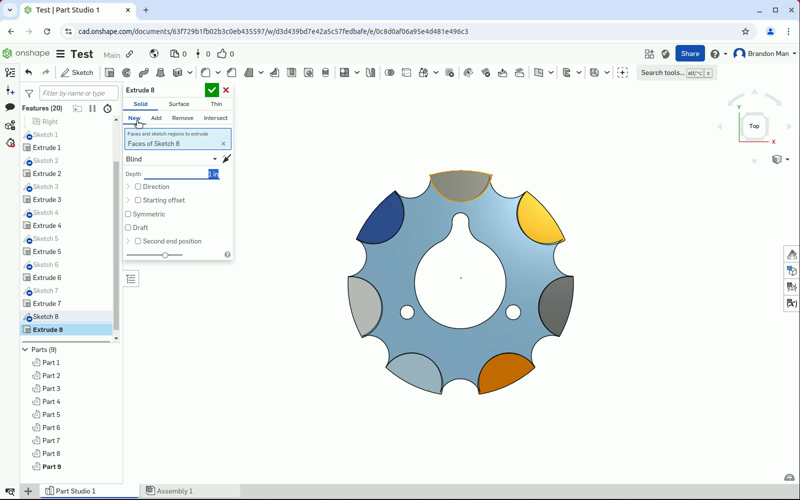
text(2.648)
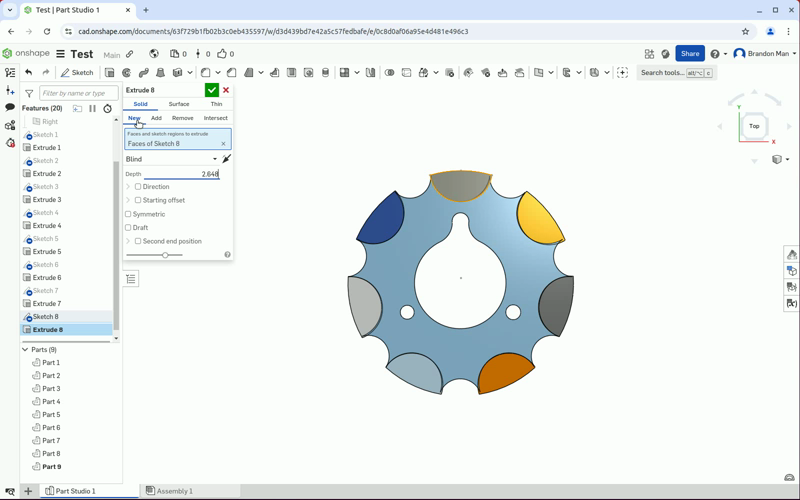
key(enter)
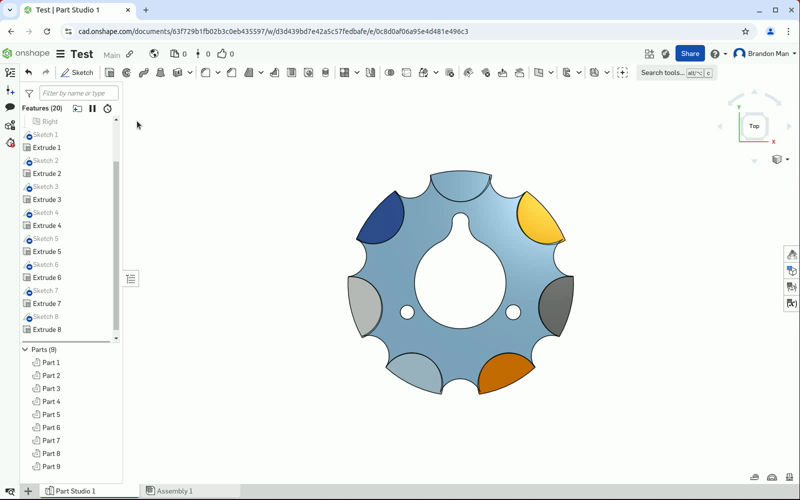
key(shift+h)
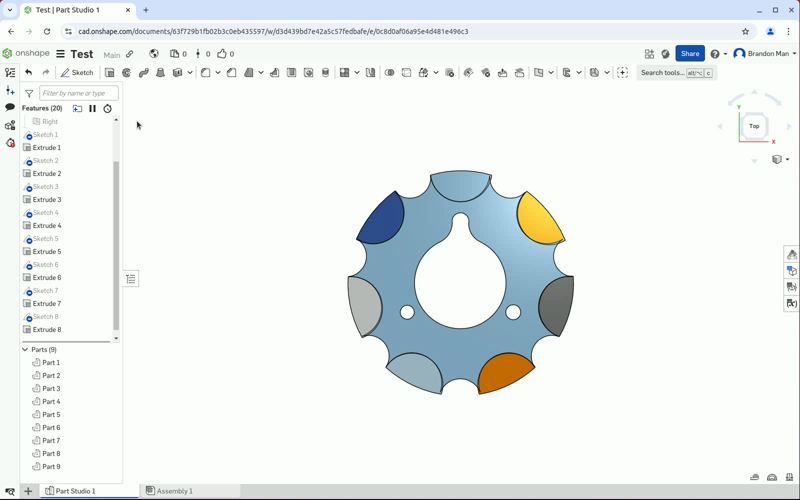
key(shift+h)
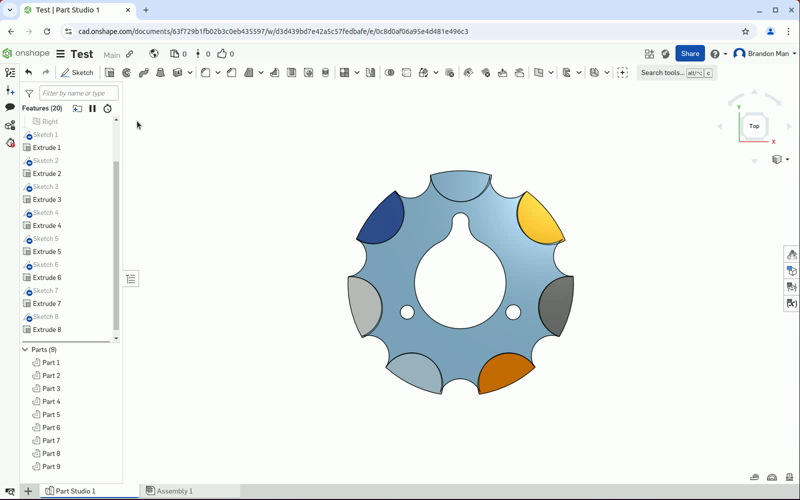
key(shift+7)
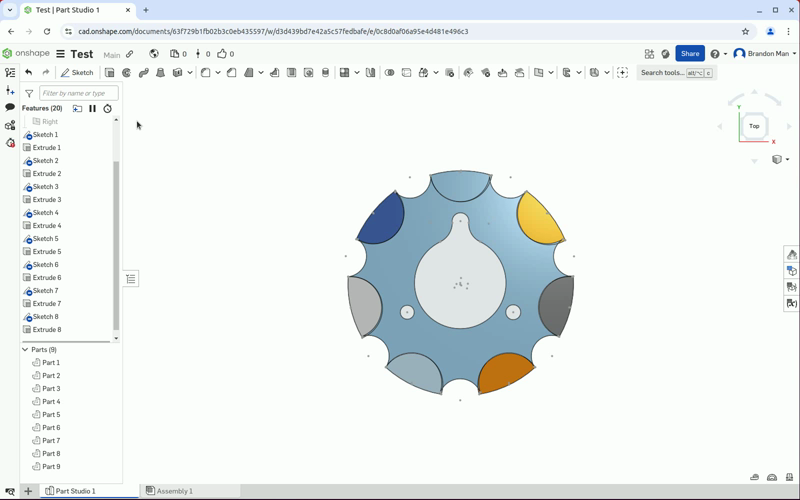
key(up, 3)
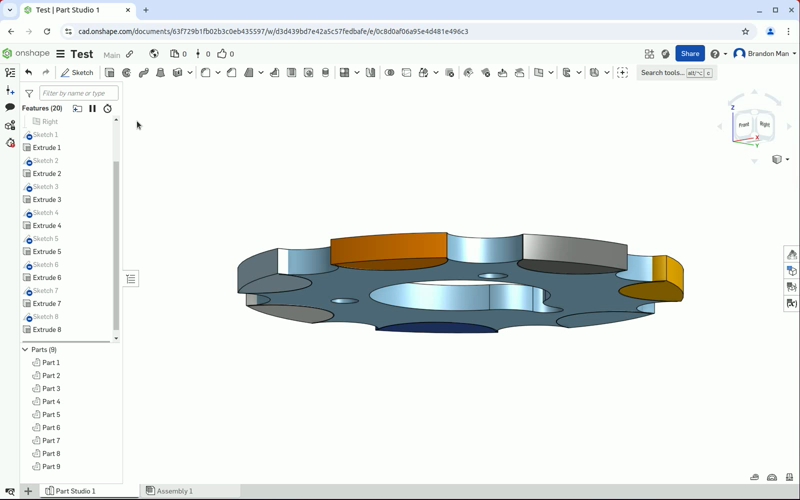
key(left, 3)
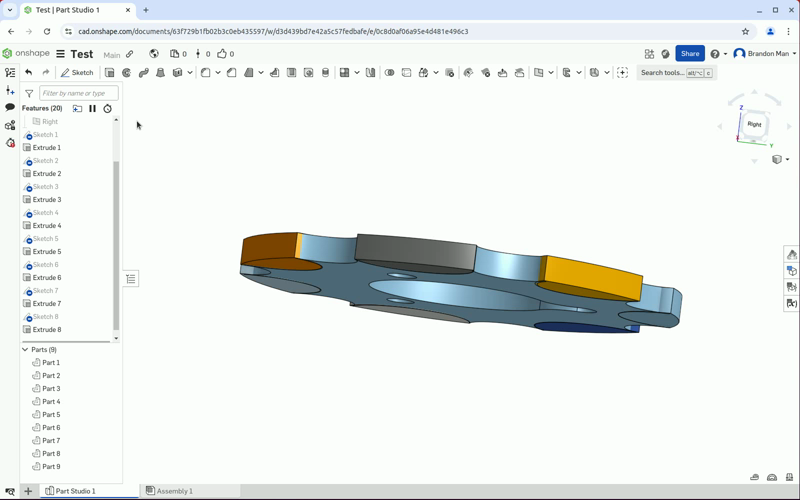
key(right, 3)
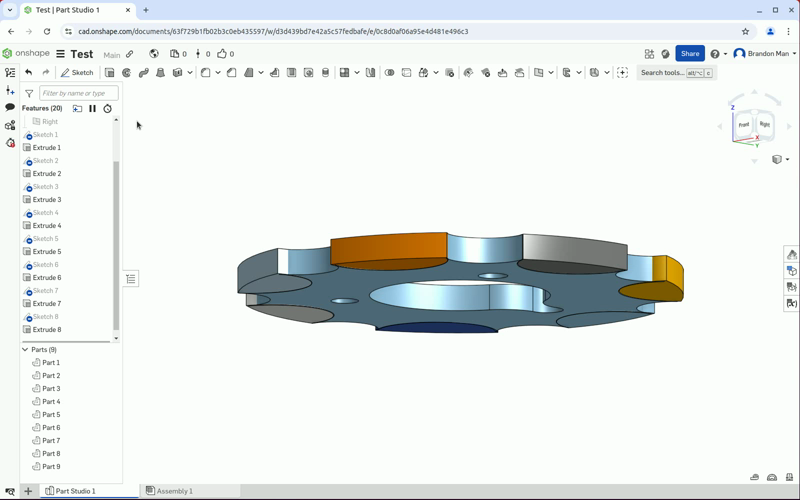
key(down, 3)
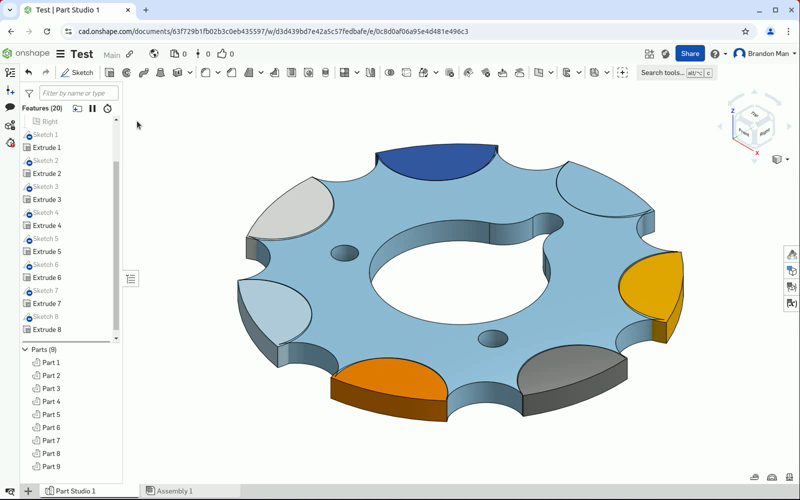
mouse_move(69, 137)
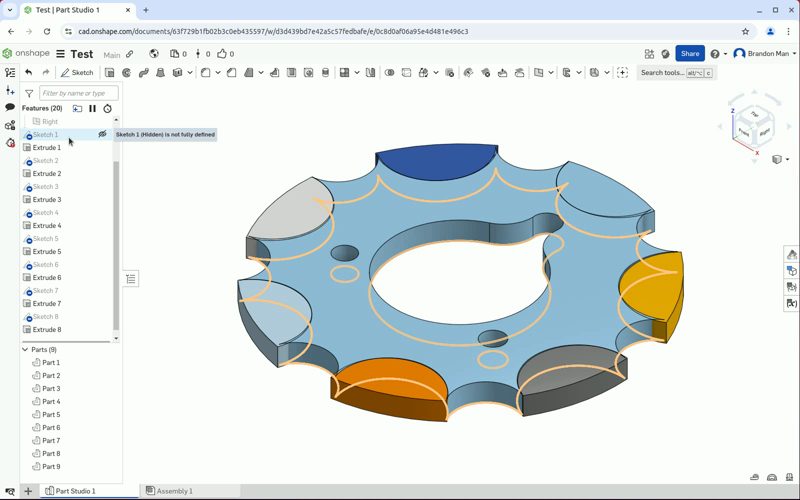
click(69, 137)